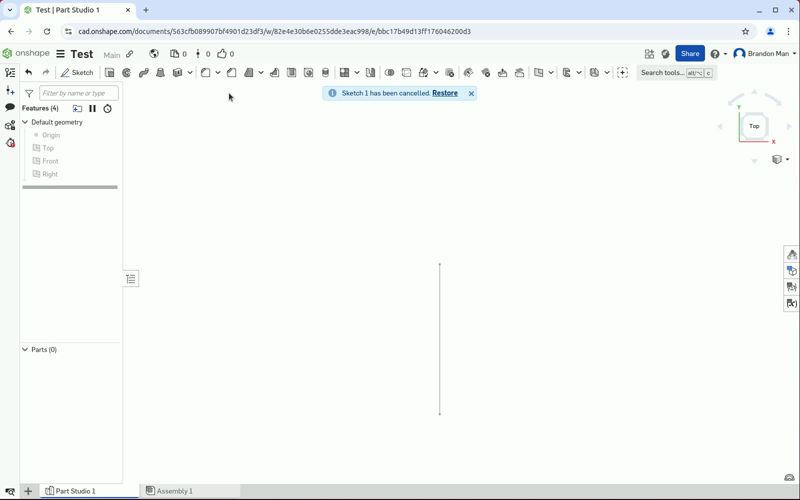
key(shift+h)
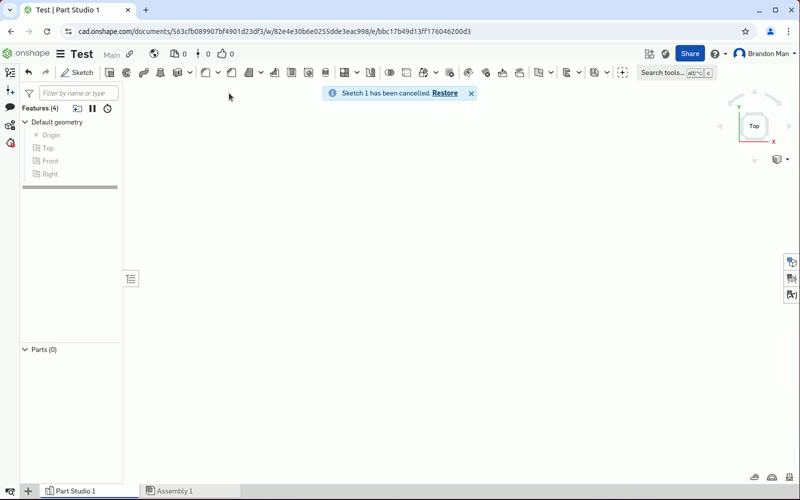
mouse_move(73, 352)
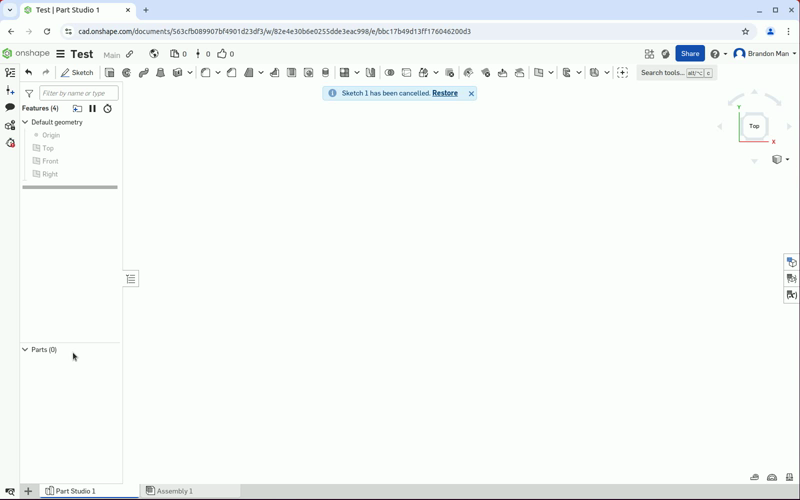
key(y)
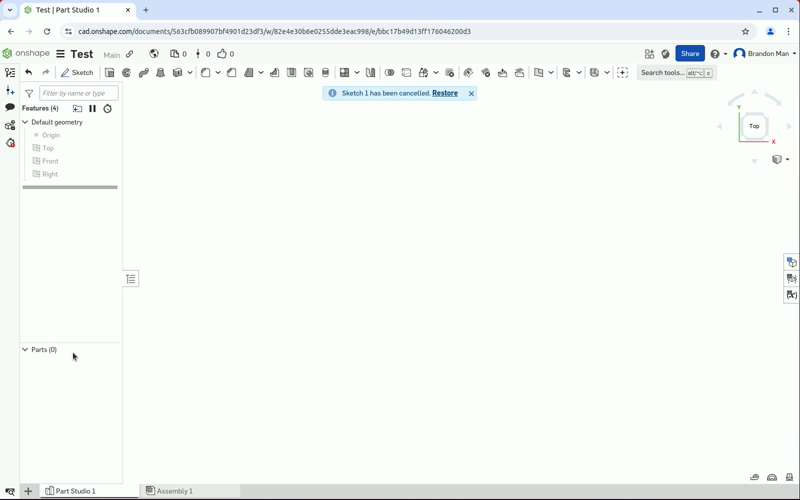
key(shift+p)
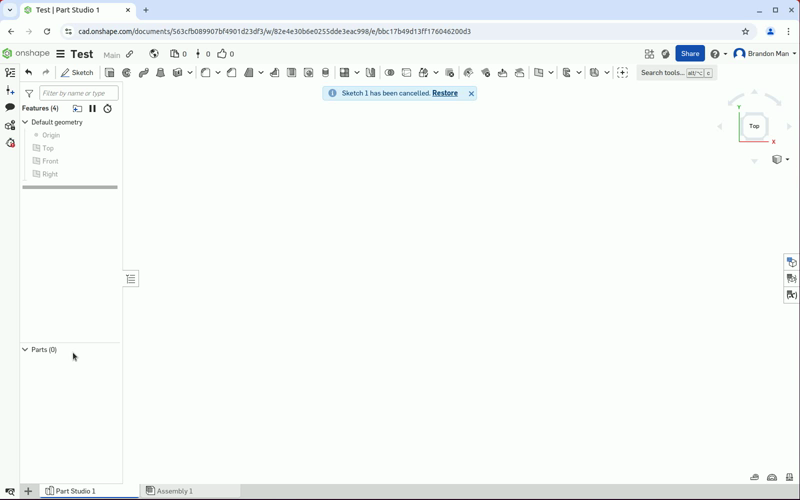
key(space)
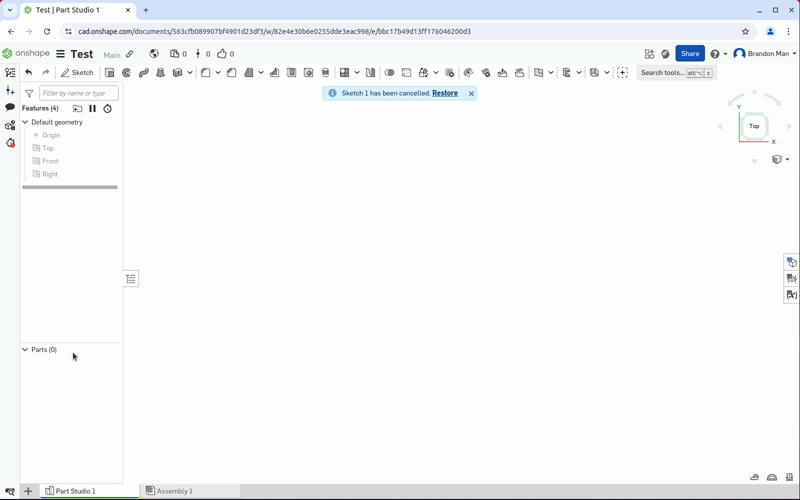
key_down(shift)
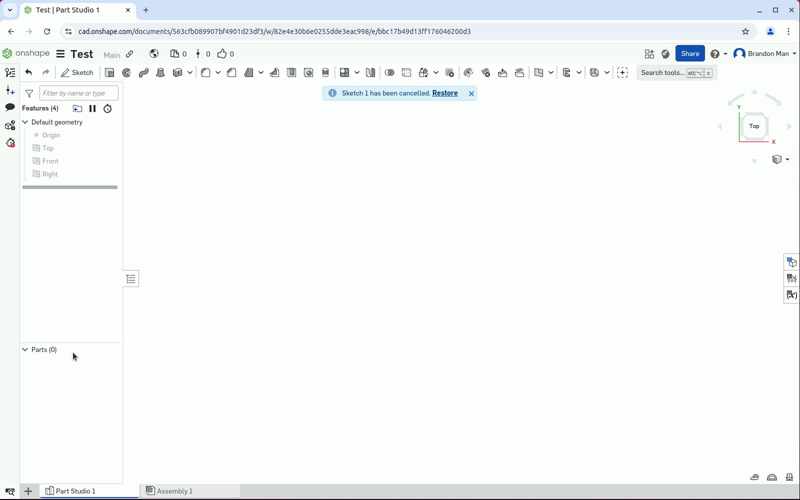
key(up)
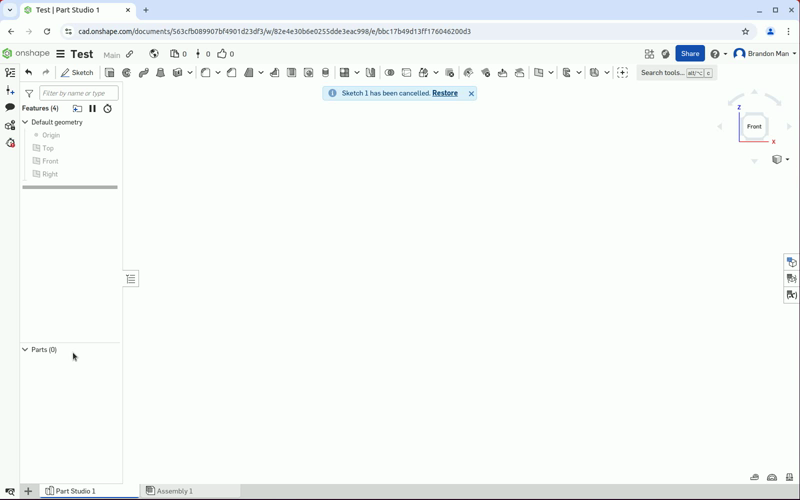
key_up(shift)
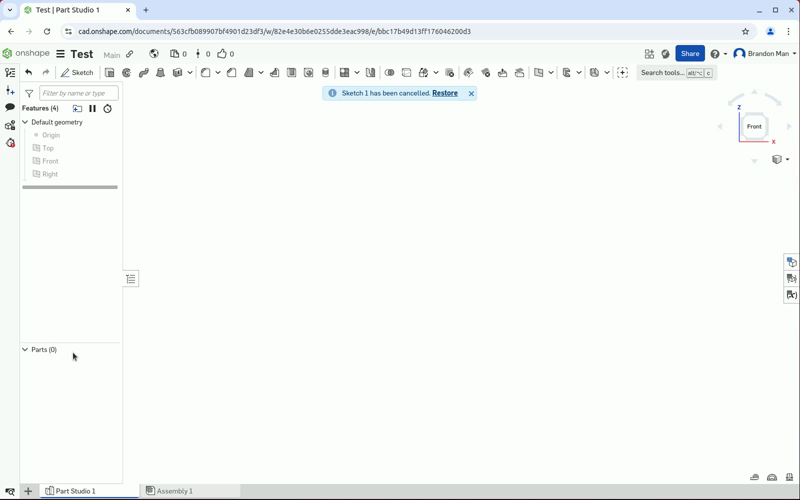
mouse_move(73, 352)
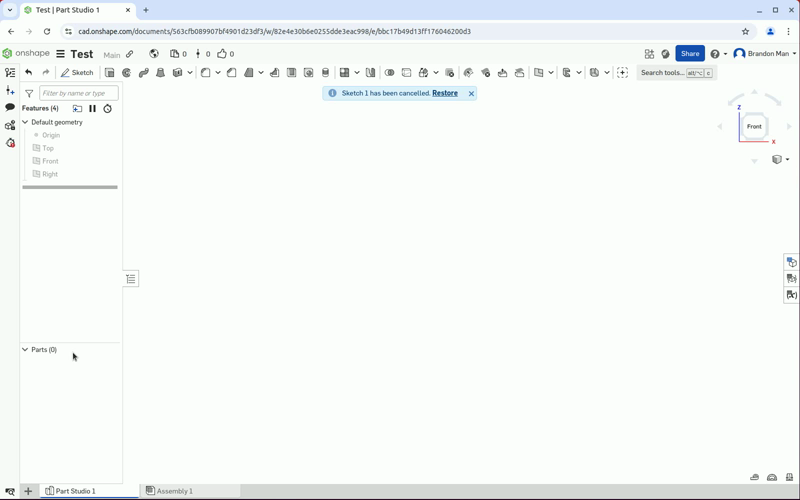
key(shift+y)
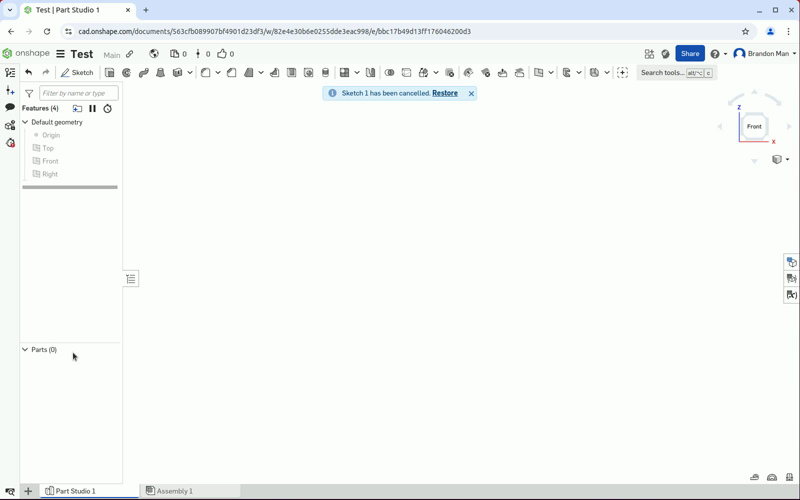
key(shift+s)
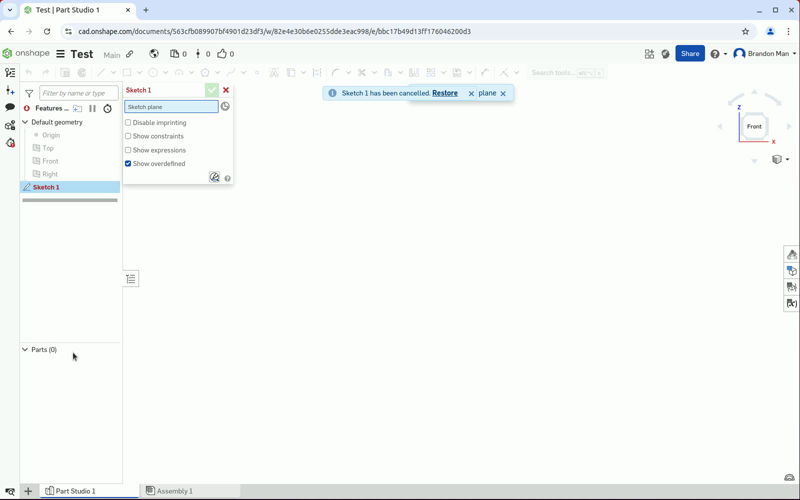
mouse_move(73, 163)
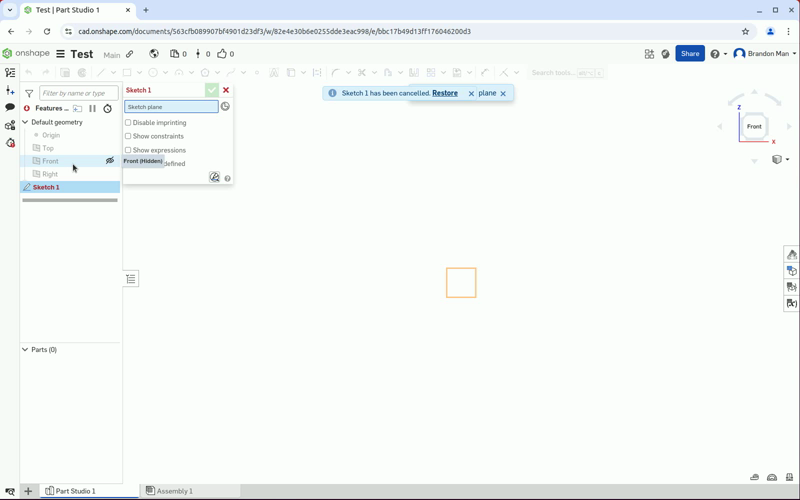
click(73, 163)
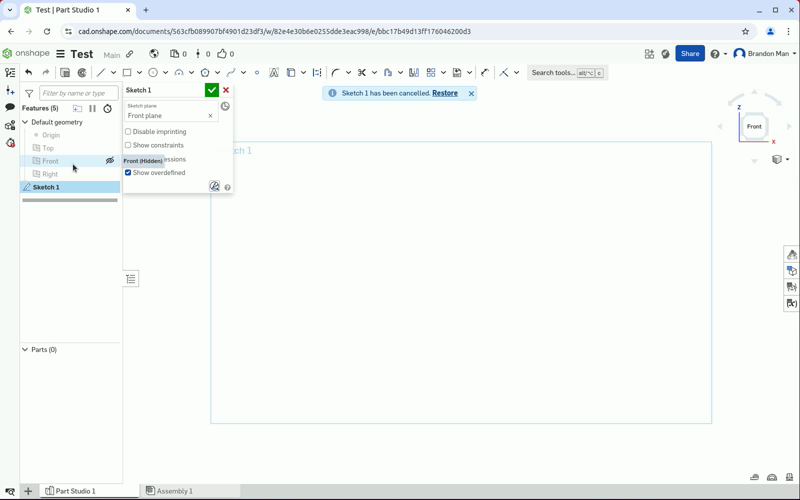
mouse_move(73, 352)
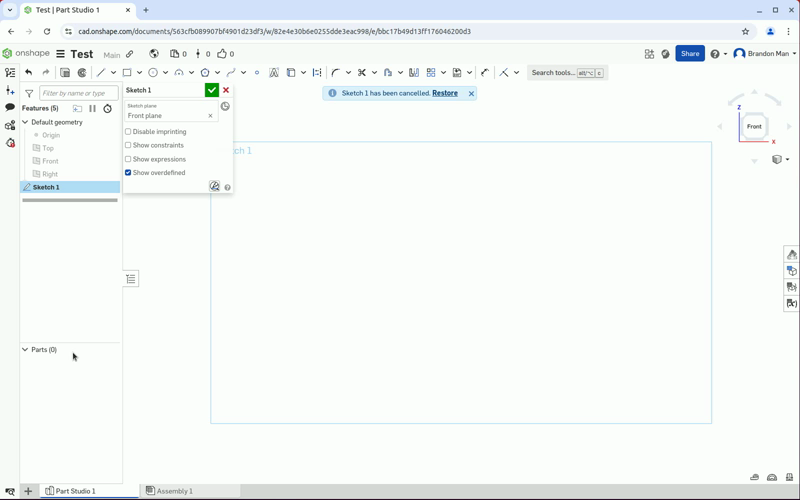
key(y)
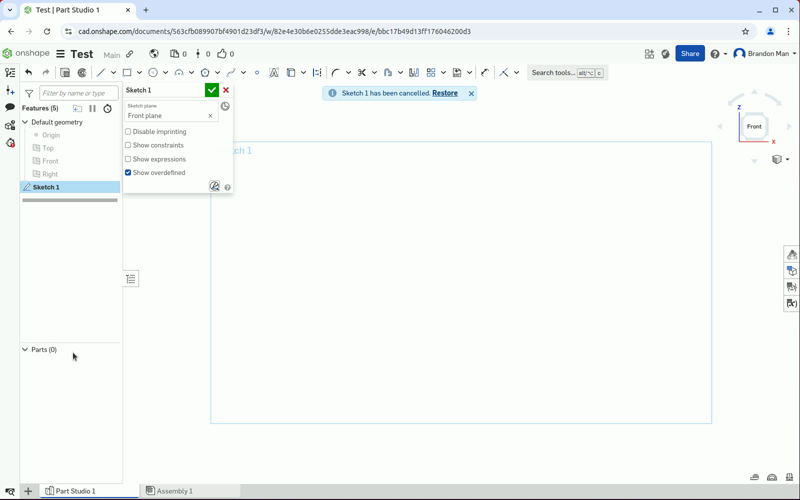
key(l)
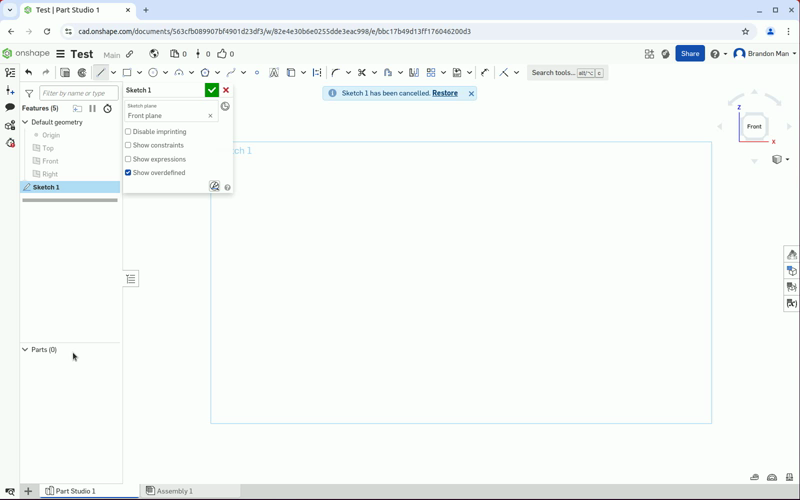
key_down(shift)
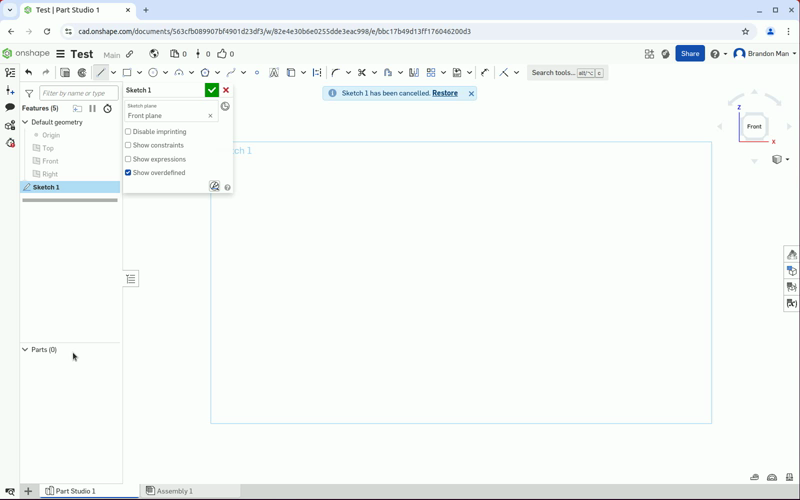
mouse_move(460, 284)
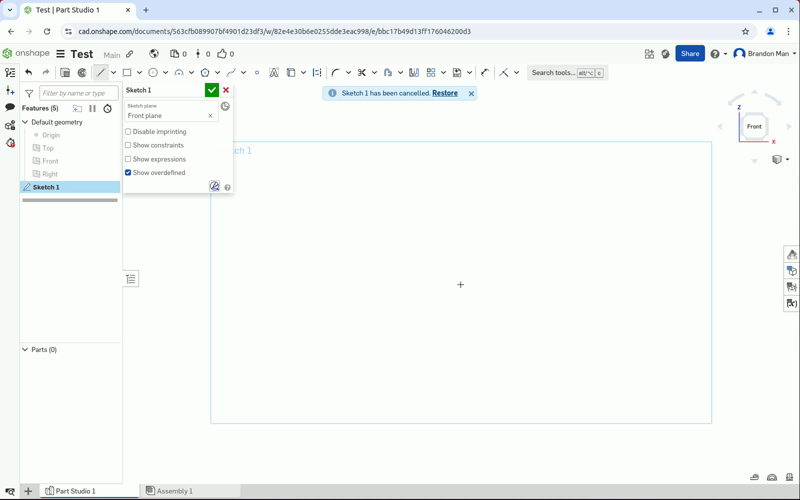
click(460, 284)
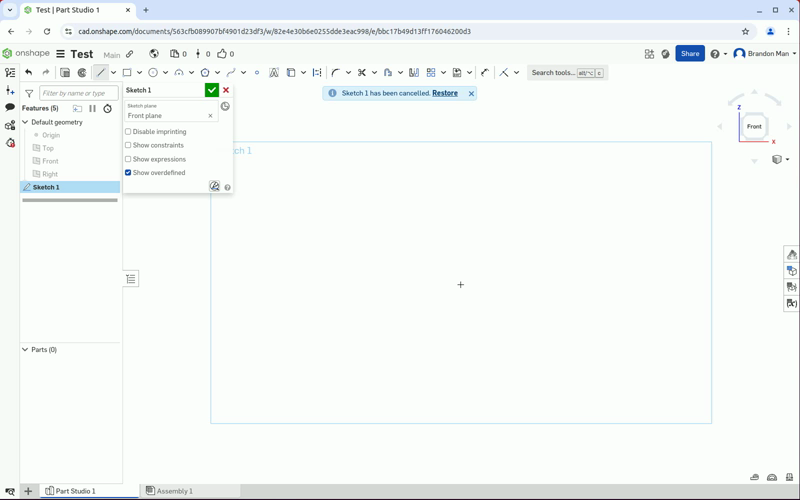
key_up(shift)
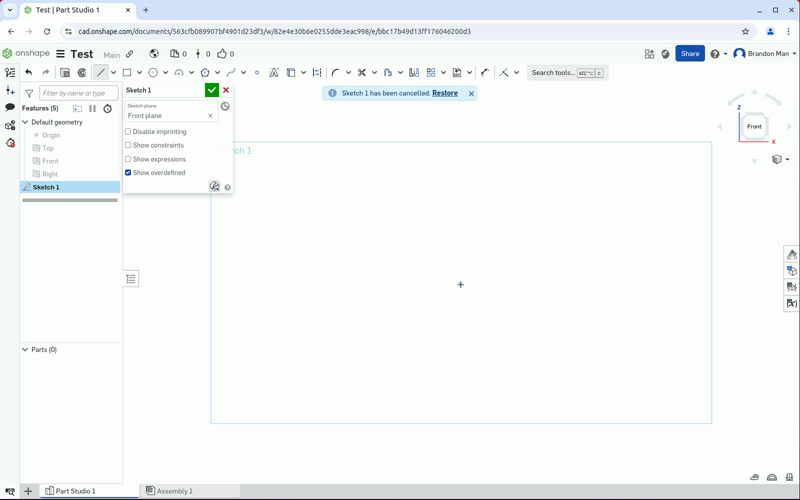
key_down(shift)
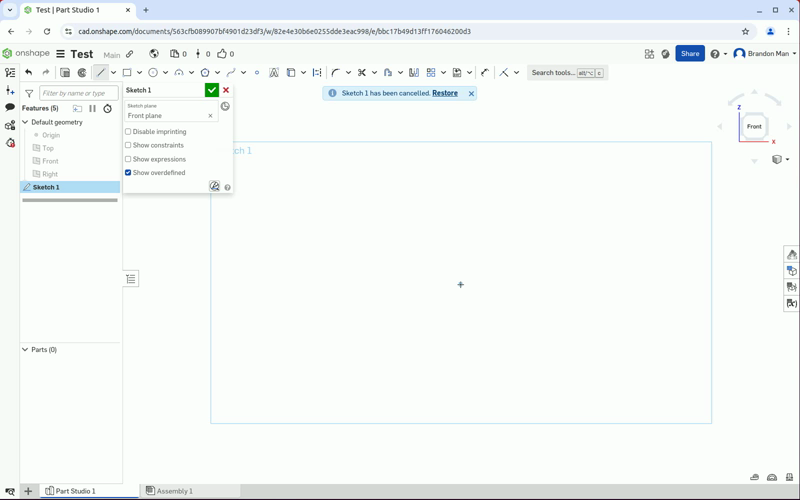
mouse_move(490, 284)
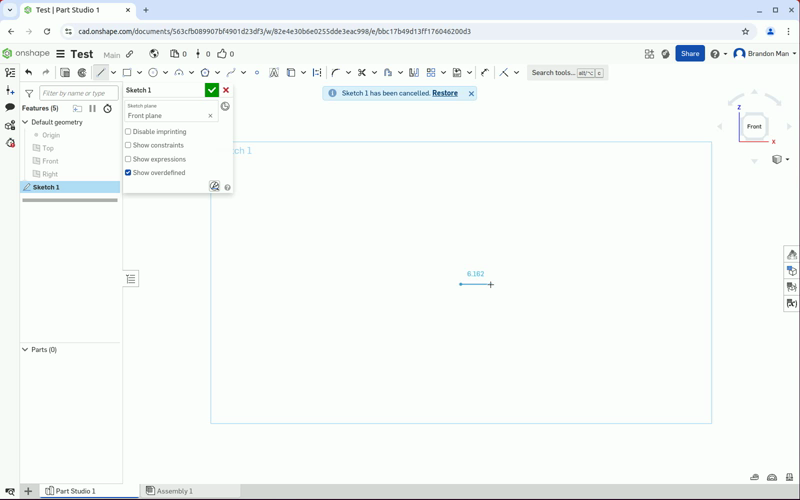
mouse_move(463, 284)
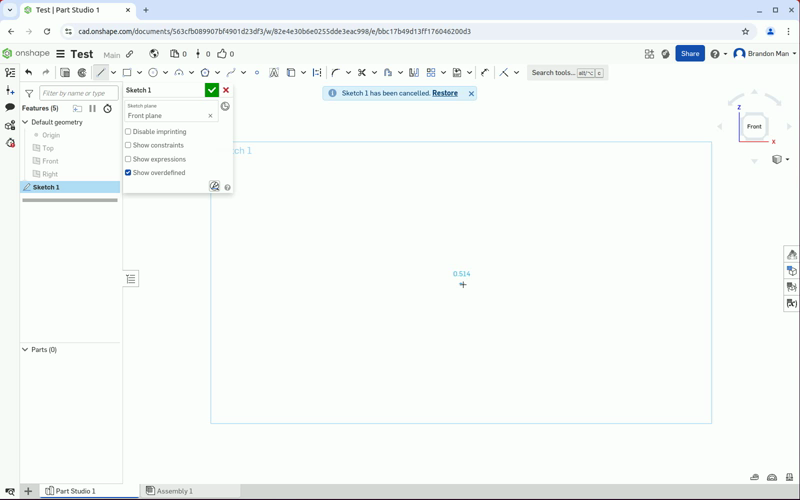
scroll(6)
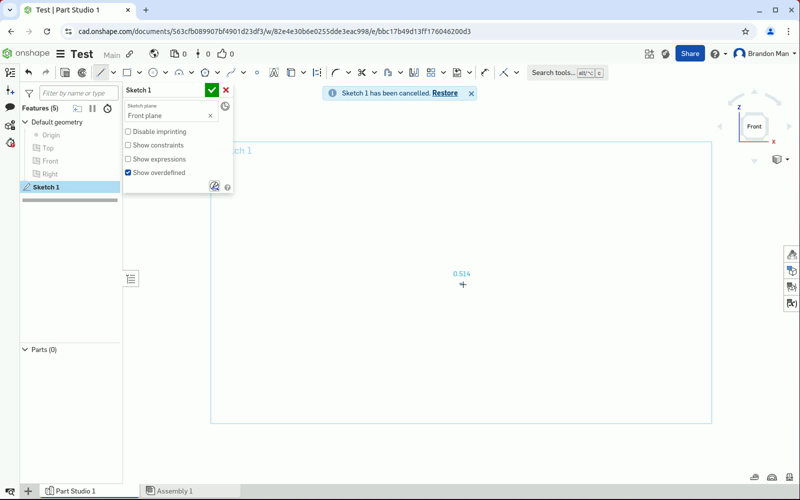
scroll(6)
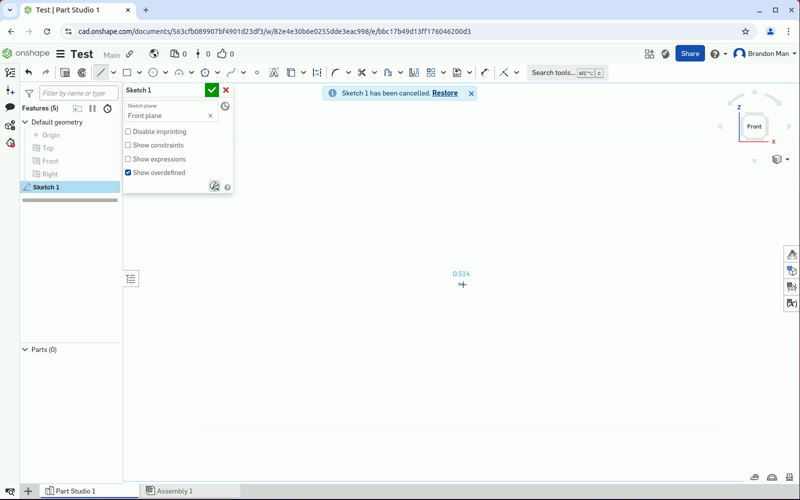
scroll(6)
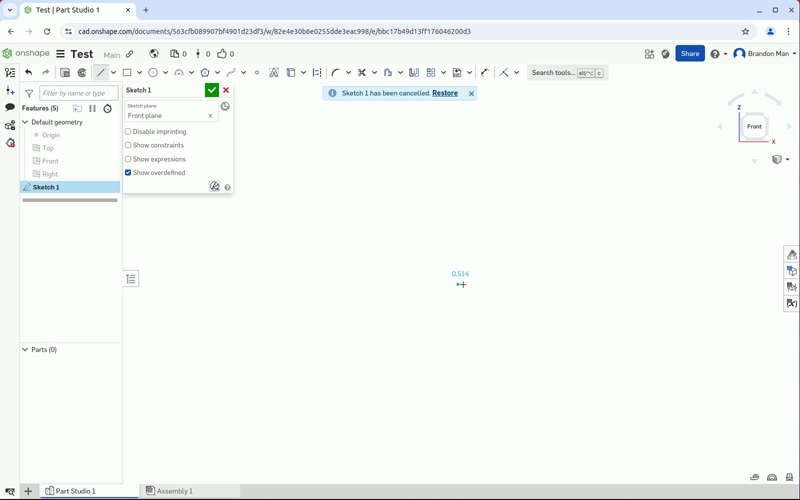
scroll(6)
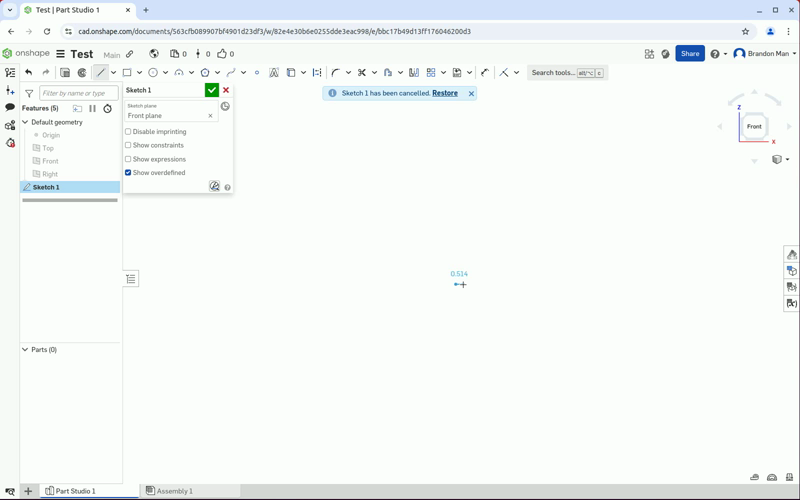
scroll(6)
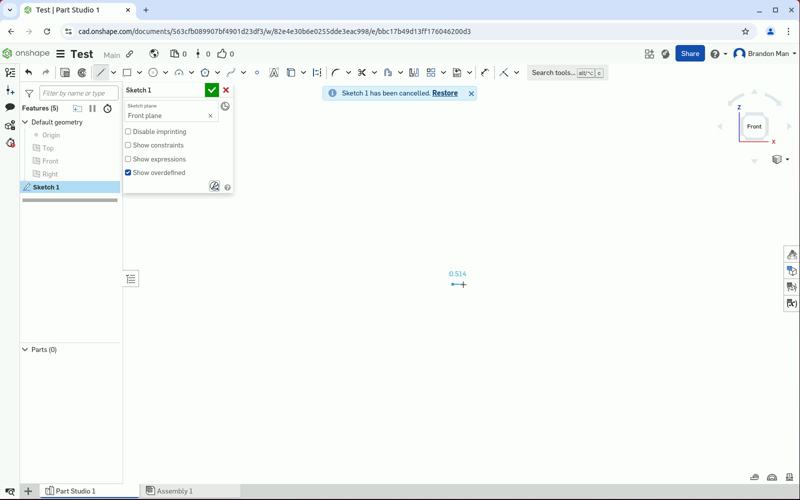
scroll(6)
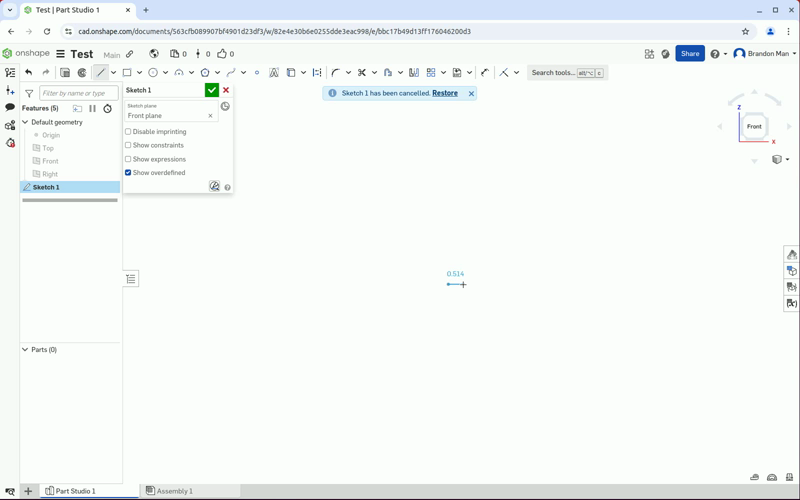
scroll(6)
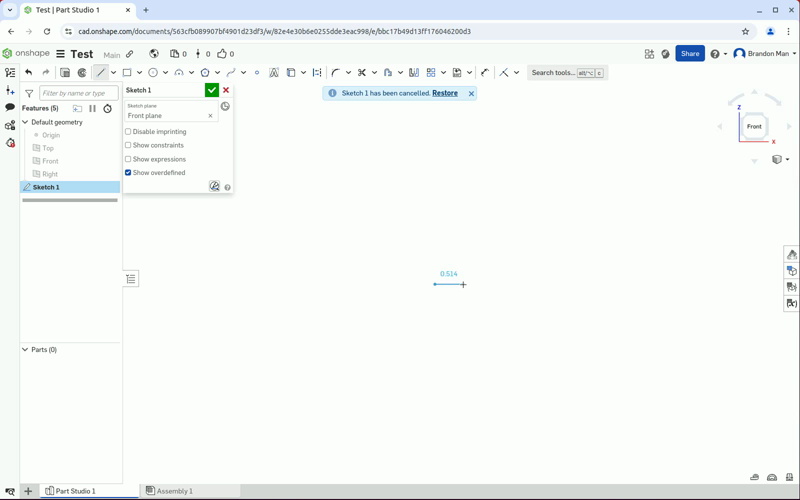
click(463, 284)
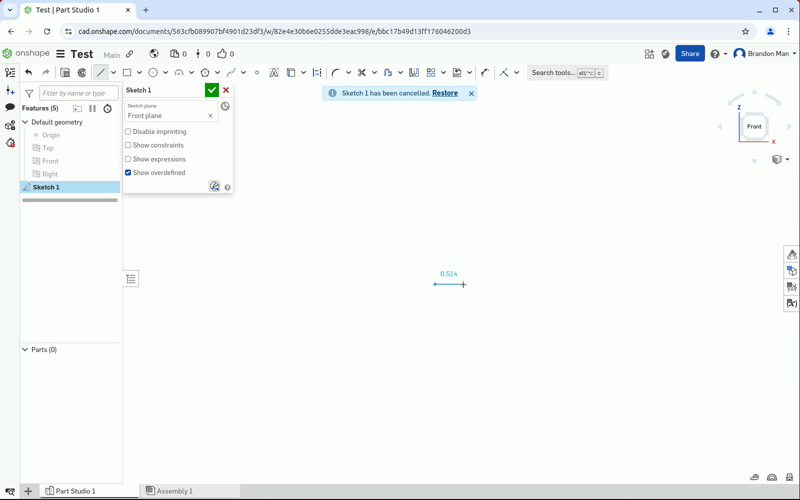
scroll(-6)
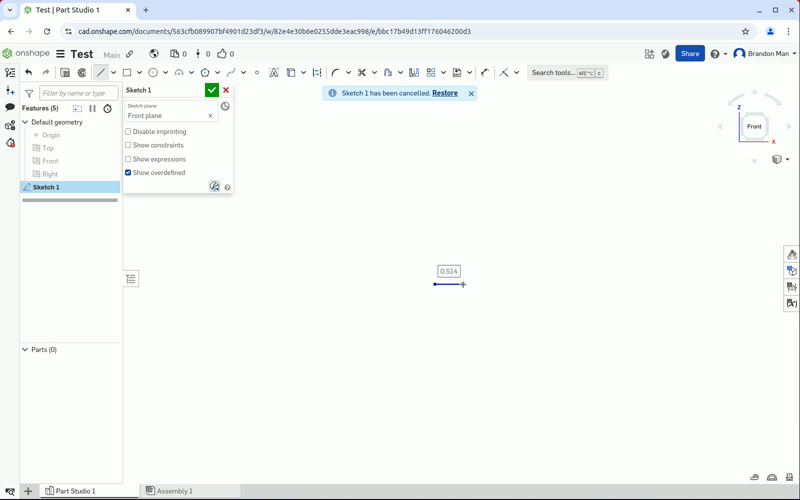
scroll(-6)
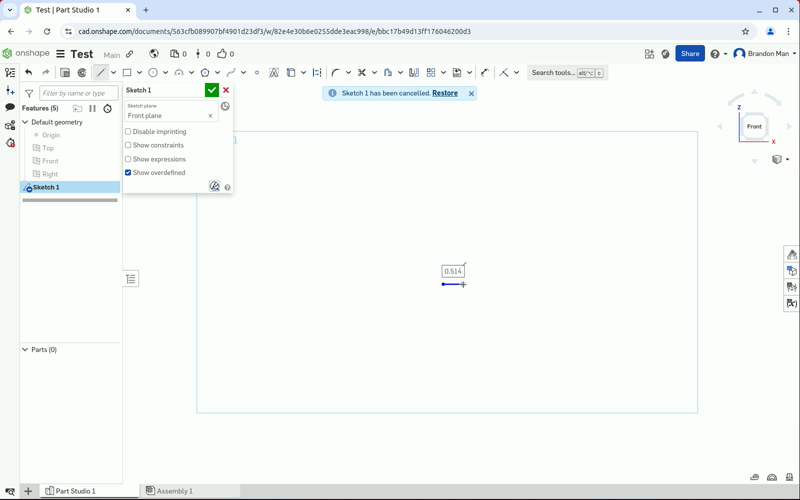
scroll(-6)
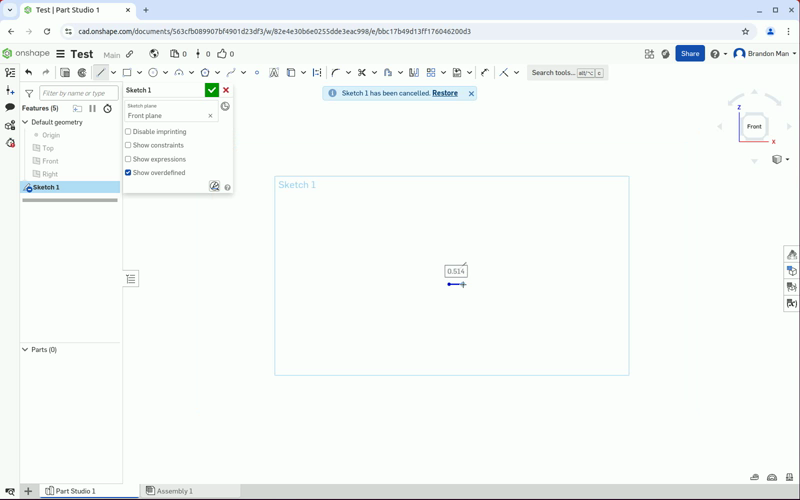
scroll(-6)
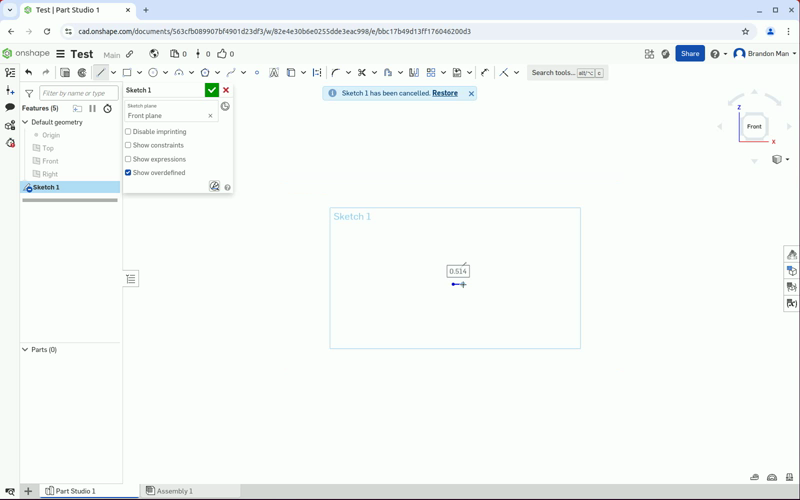
scroll(-6)
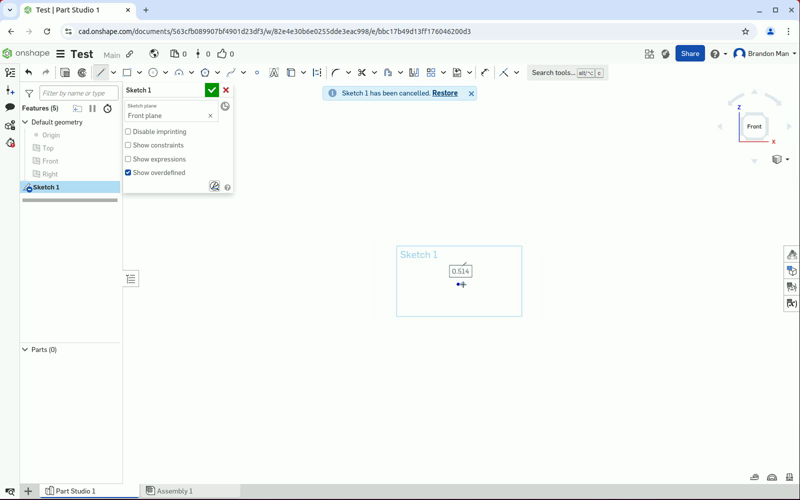
scroll(-6)
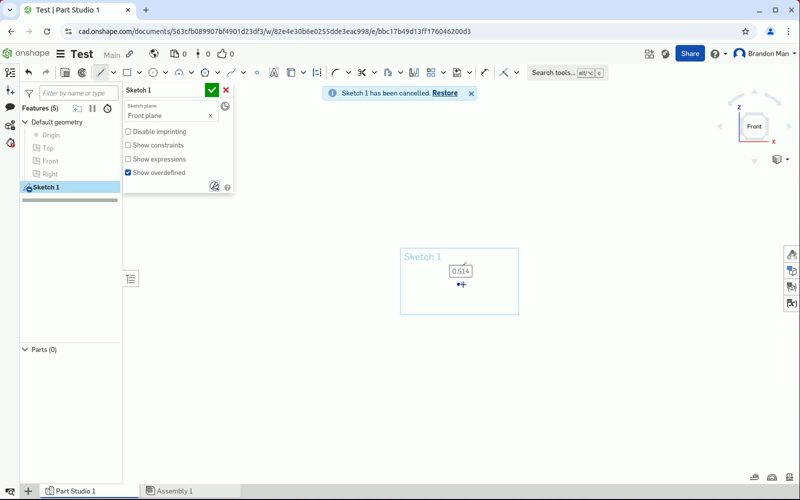
scroll(-6)
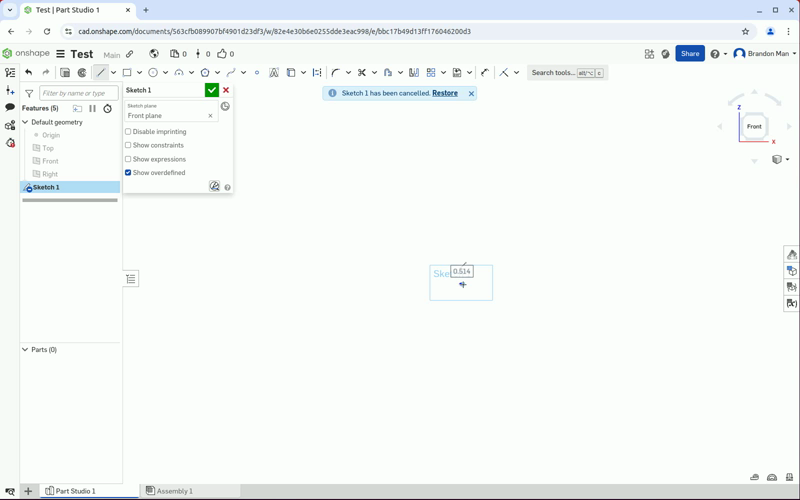
key_up(shift)
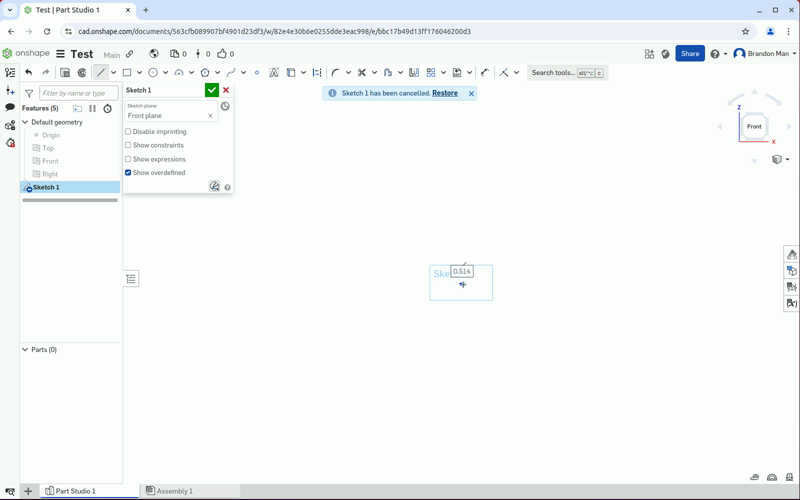
key_down(shift)
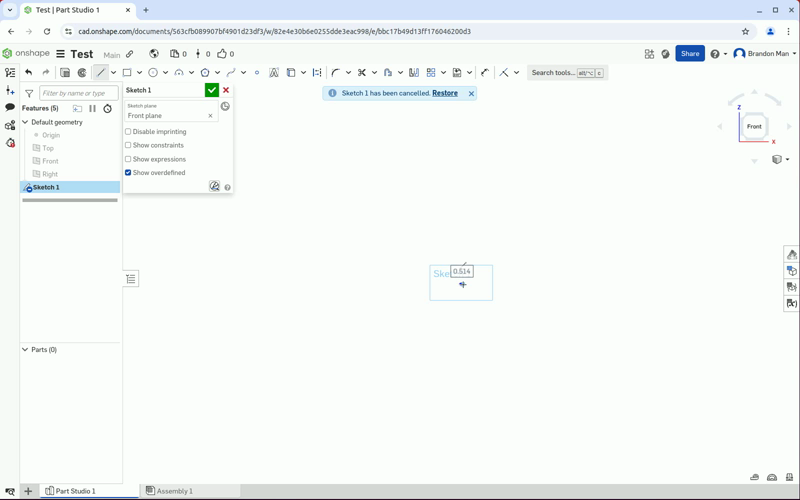
mouse_move(493, 284)
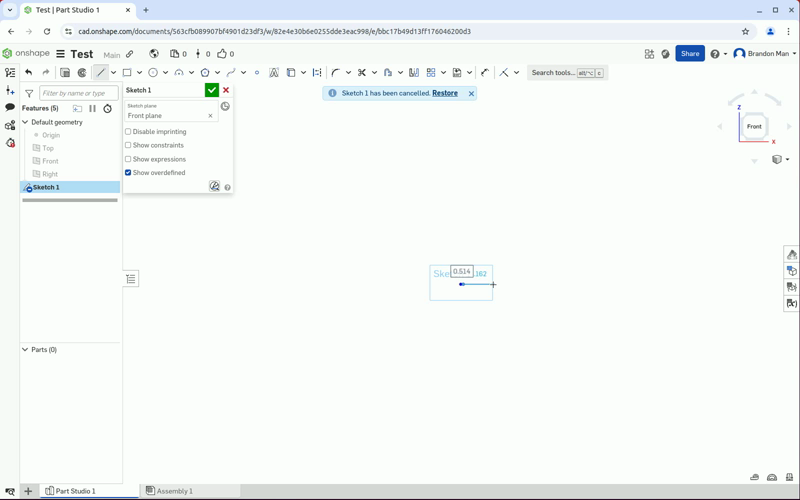
mouse_move(463, 281)
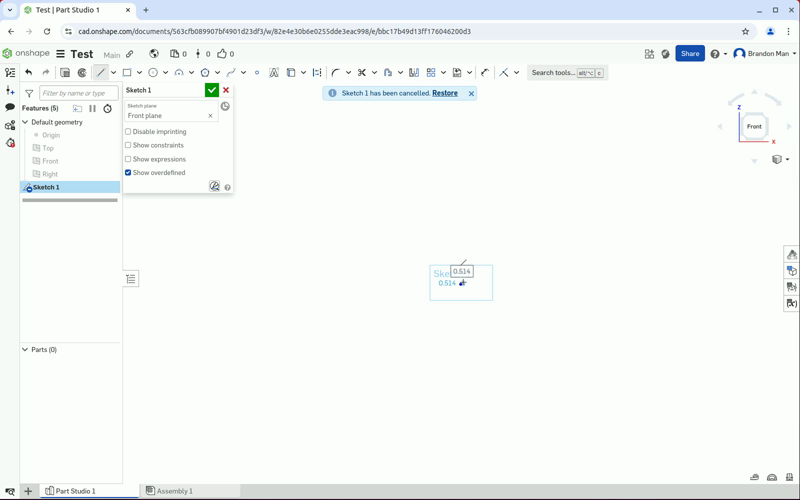
scroll(6)
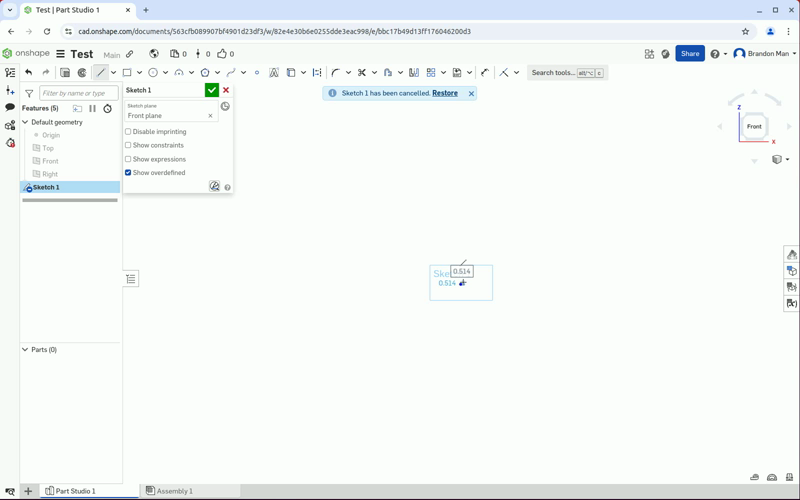
scroll(6)
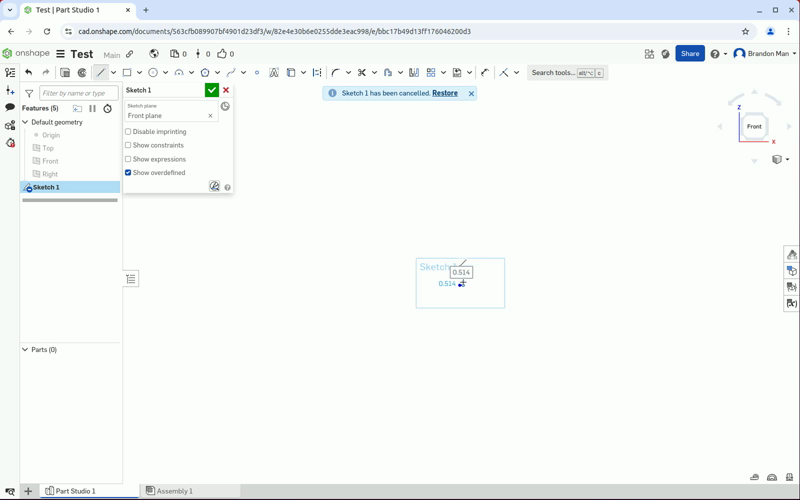
scroll(6)
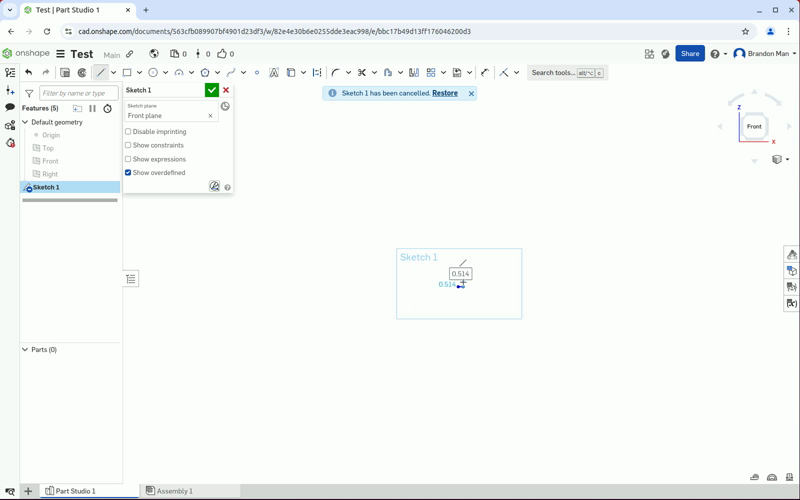
scroll(6)
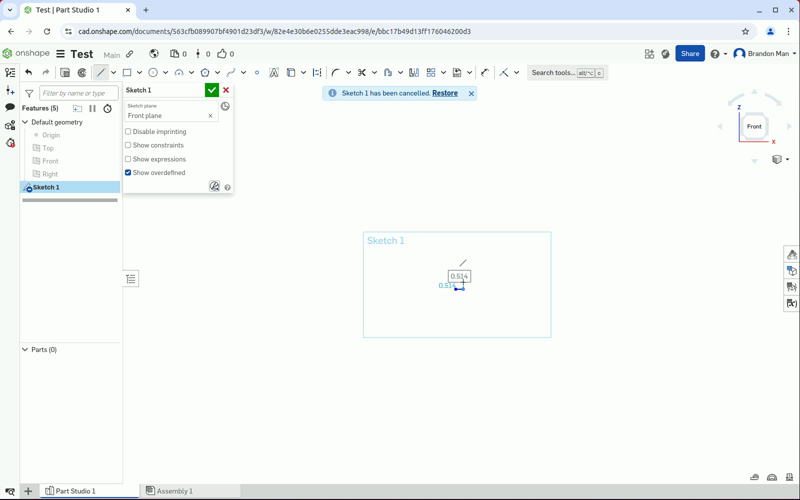
scroll(6)
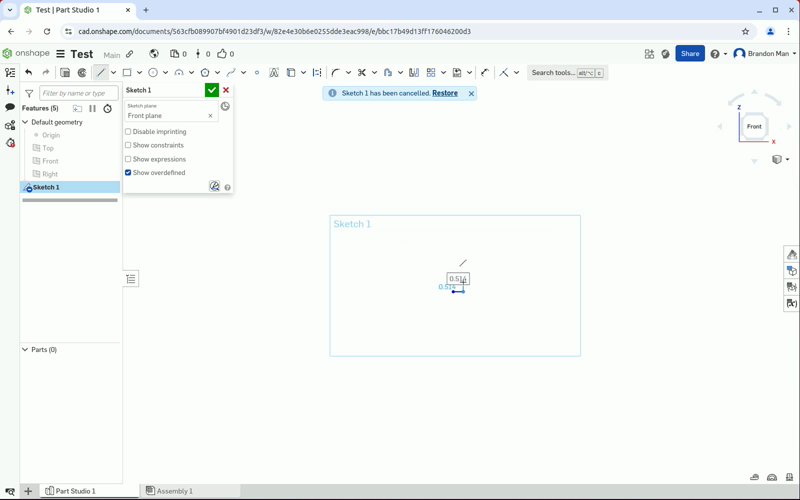
scroll(6)
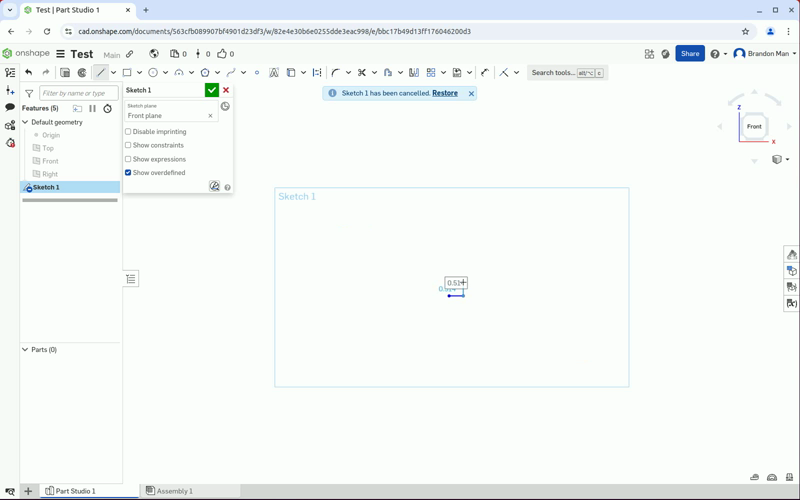
scroll(6)
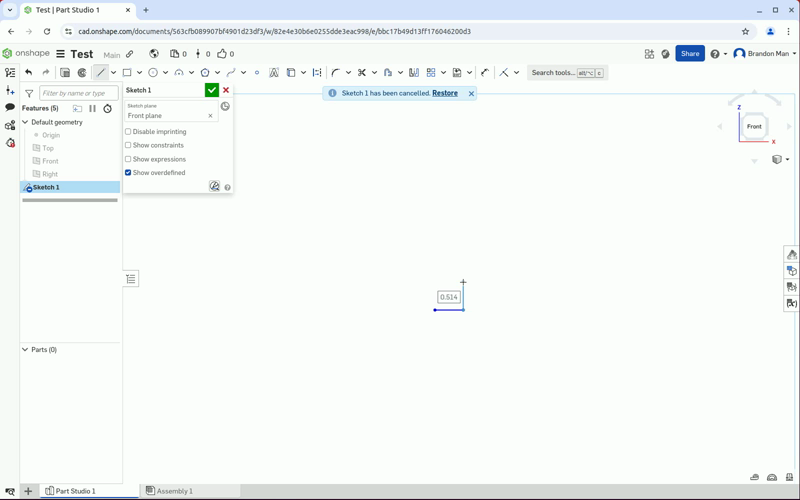
click(463, 281)
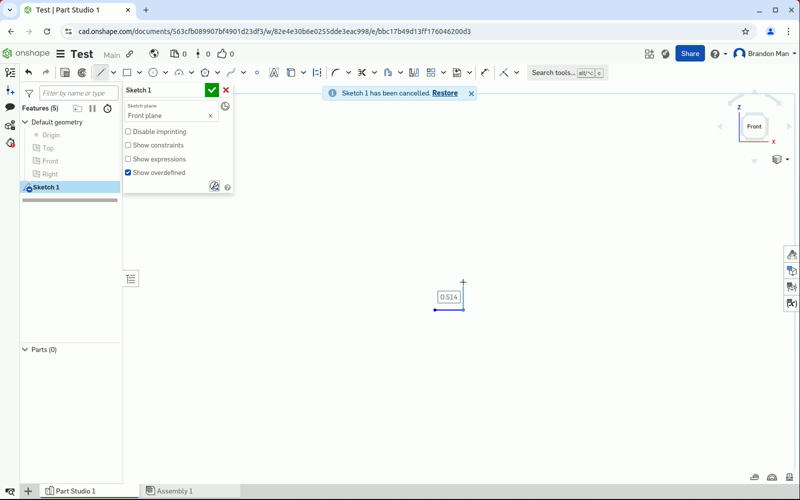
scroll(-6)
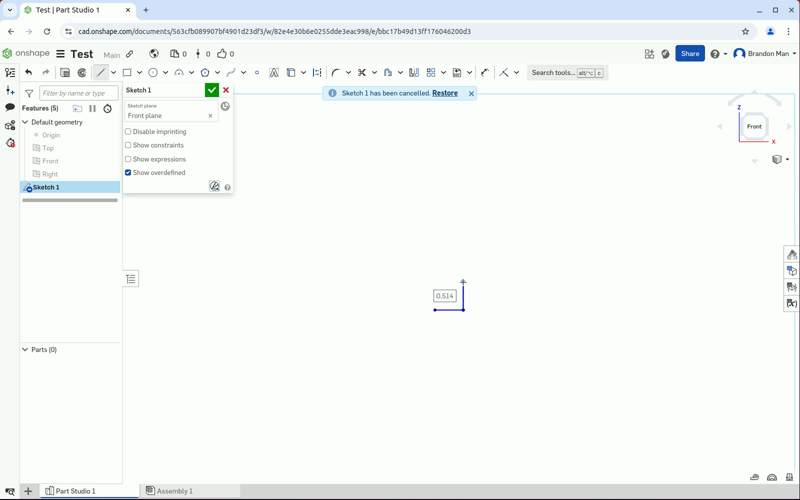
scroll(-6)
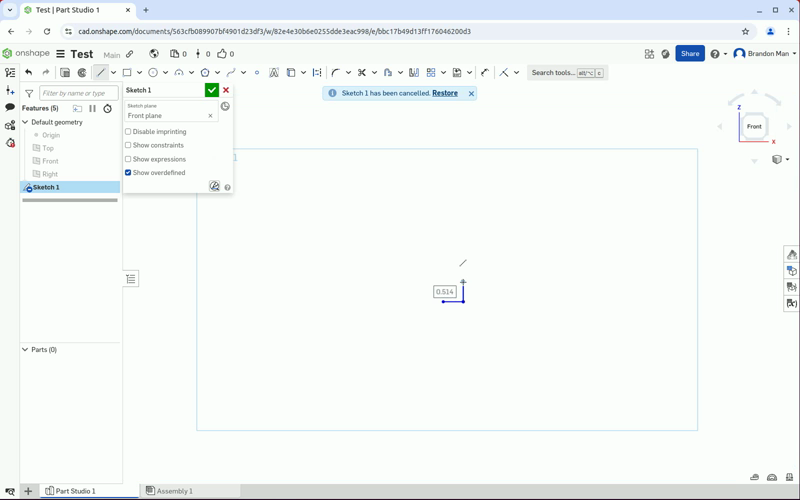
scroll(-6)
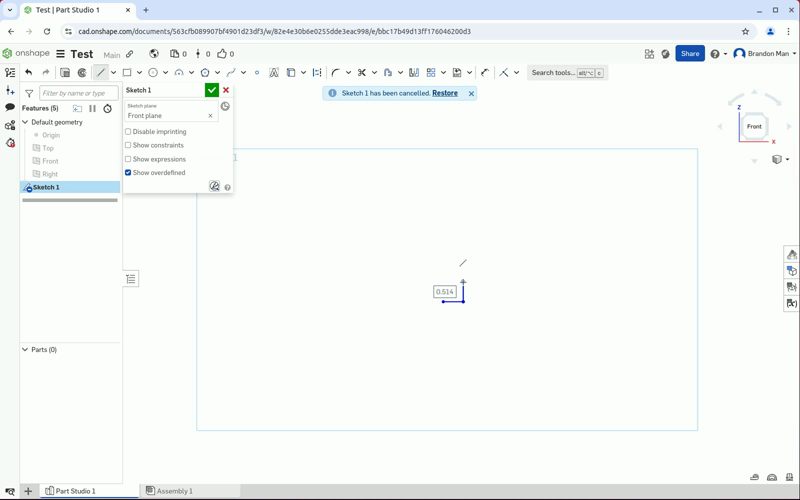
scroll(-6)
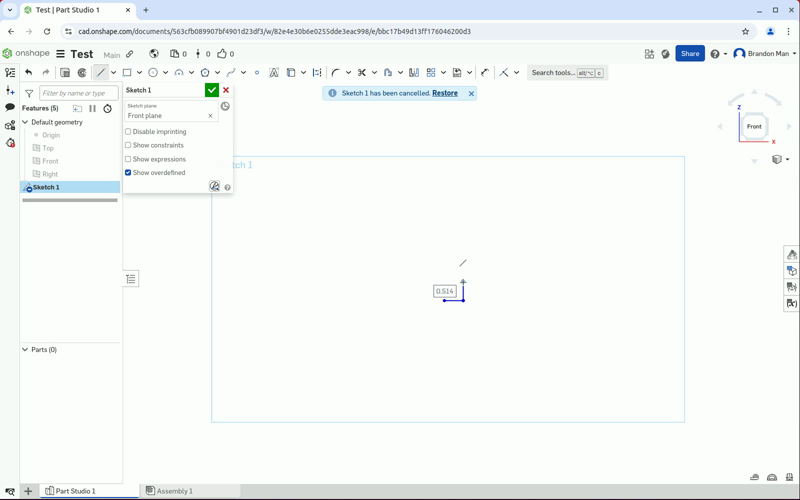
scroll(-6)
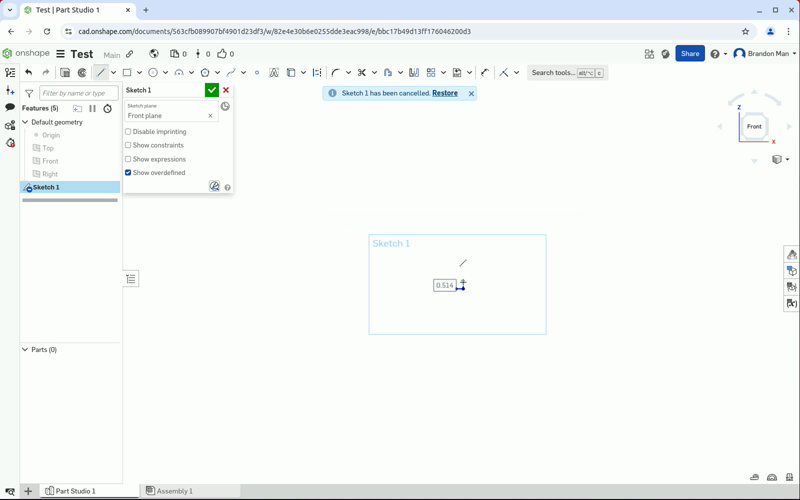
scroll(-6)
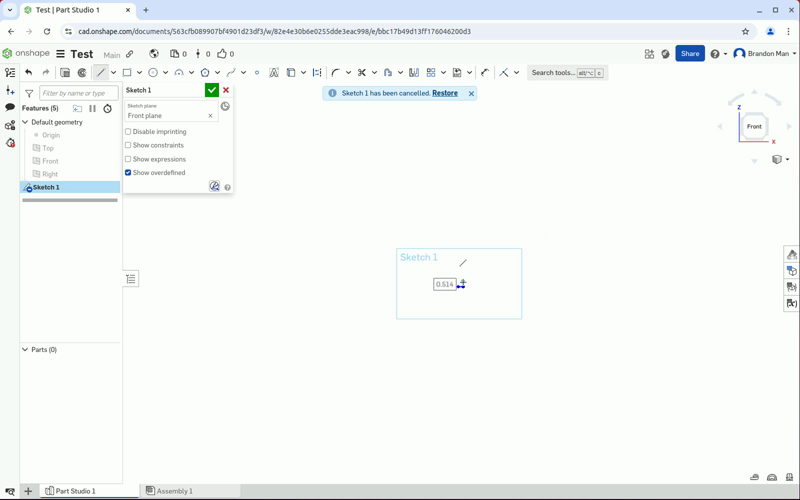
scroll(-6)
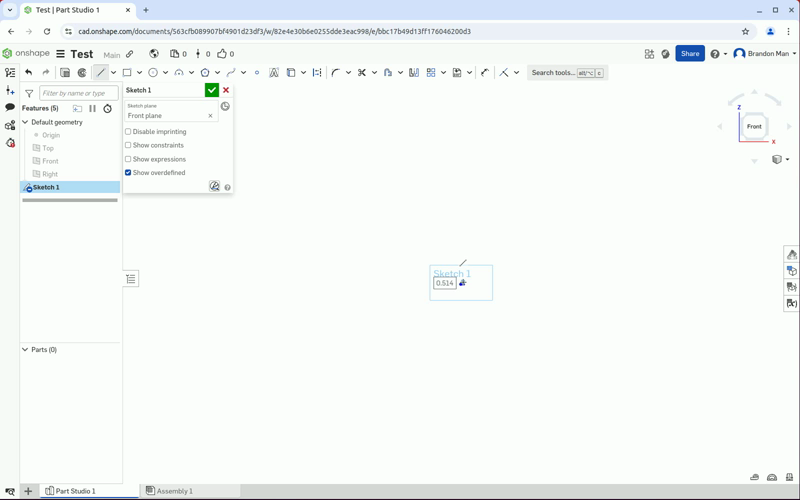
key_up(shift)
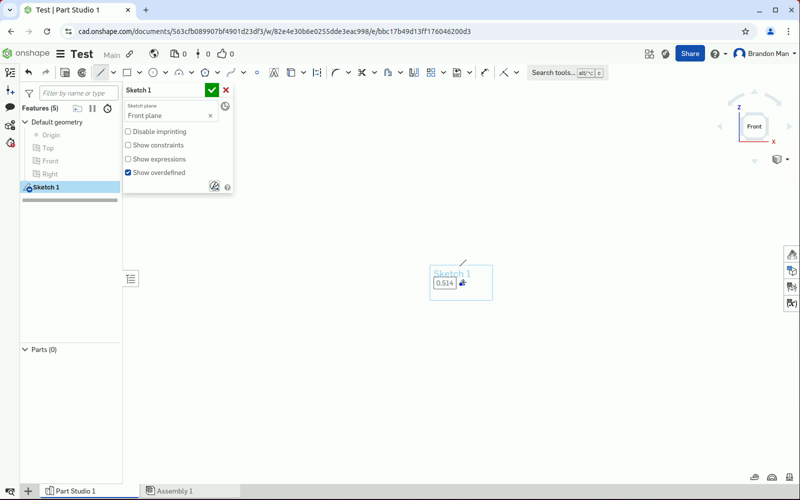
key_down(shift)
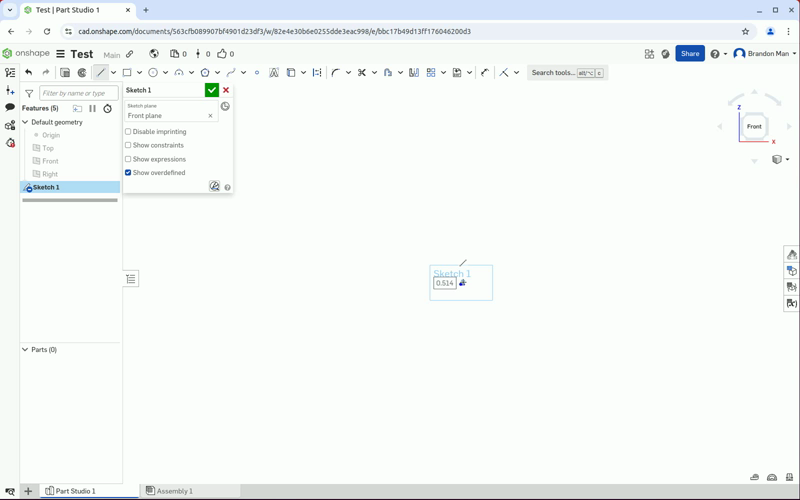
mouse_move(493, 281)
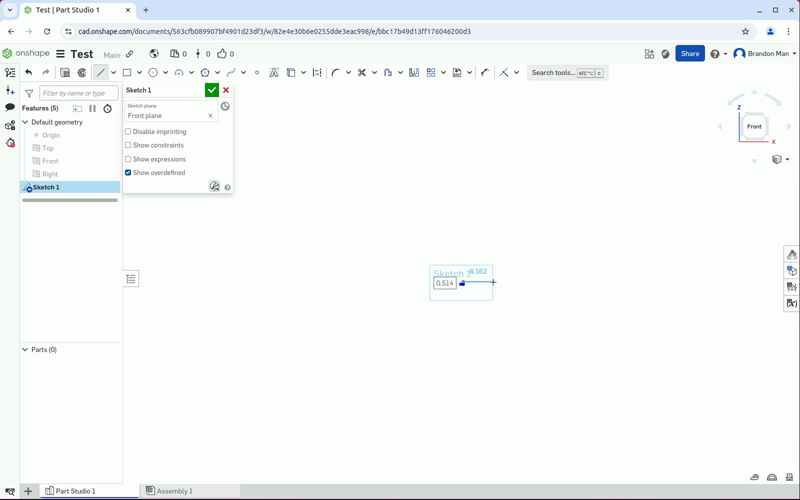
mouse_move(460, 281)
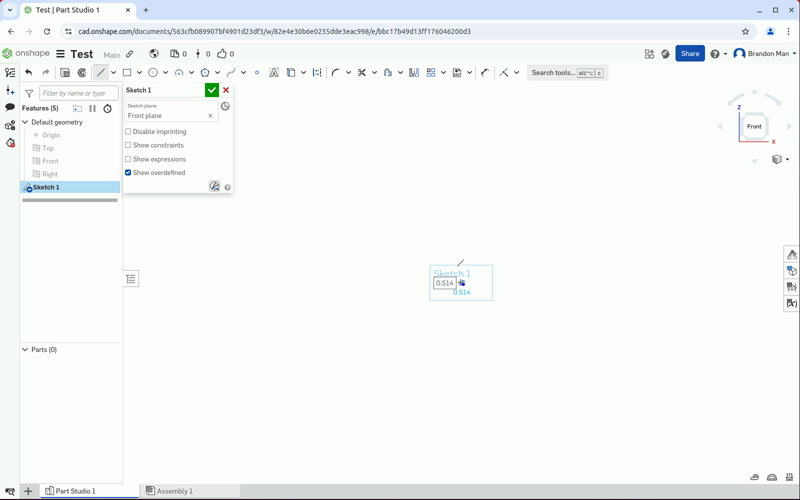
scroll(6)
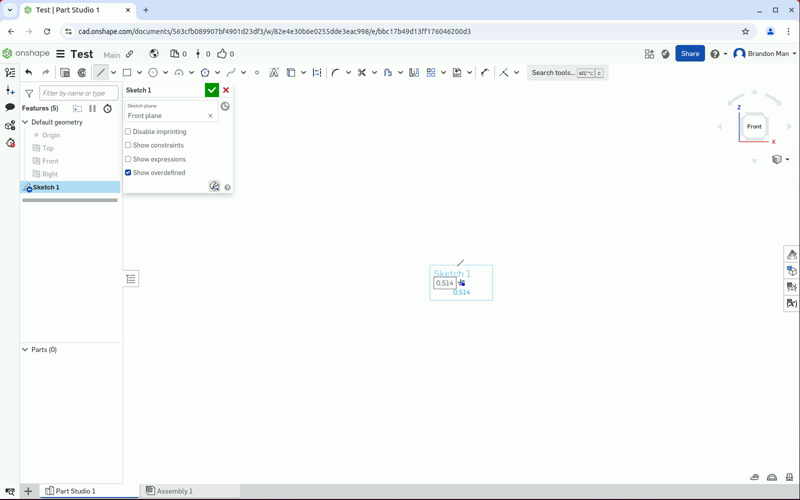
scroll(6)
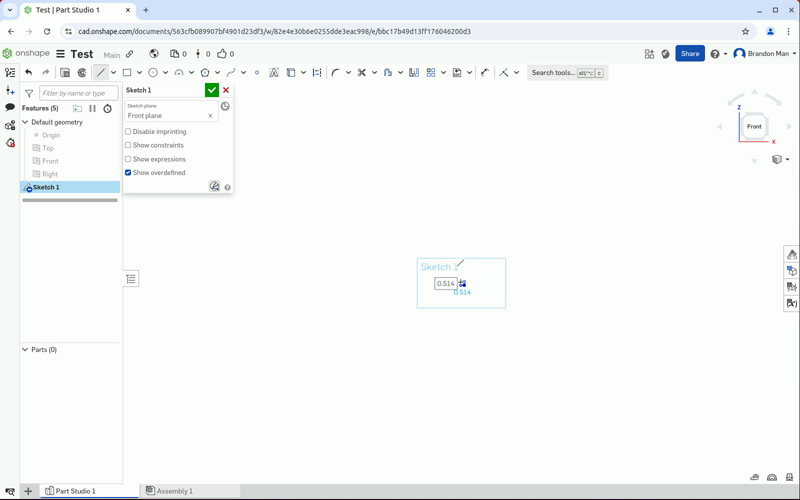
scroll(6)
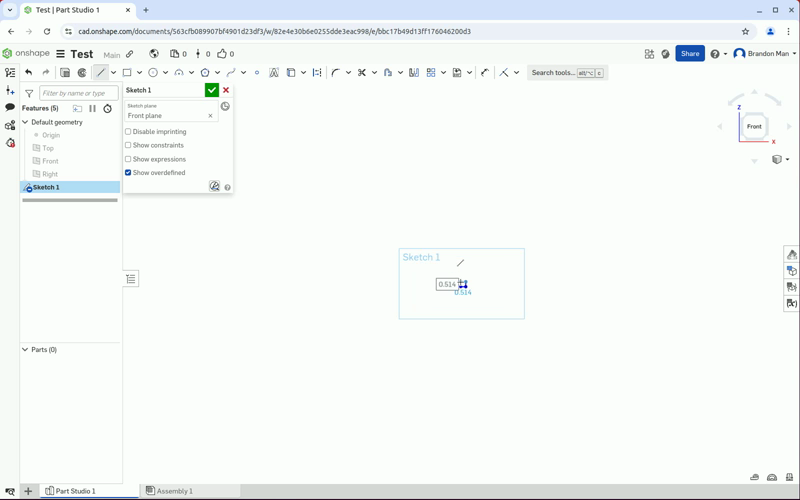
scroll(6)
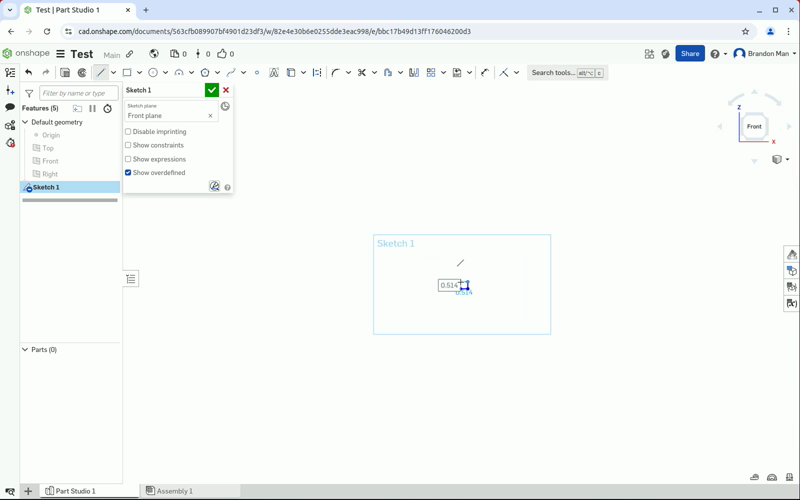
scroll(6)
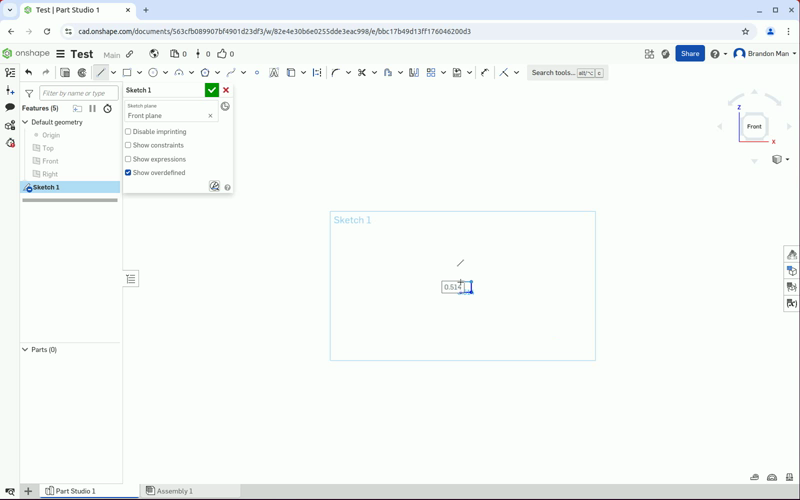
scroll(6)
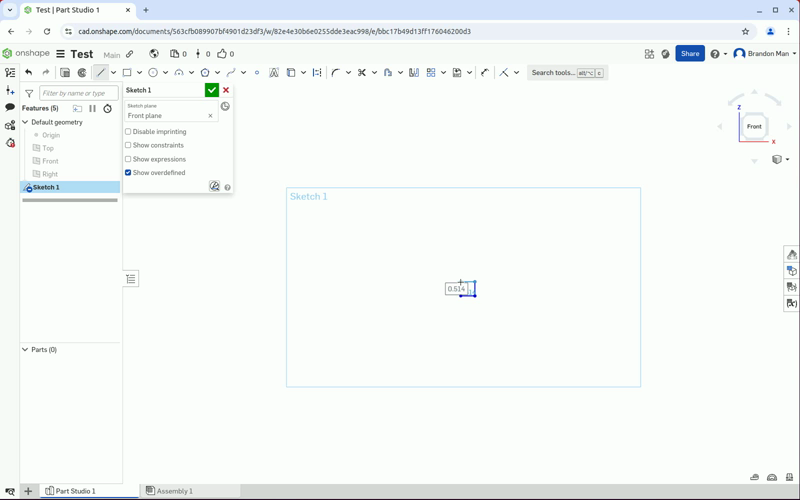
scroll(6)
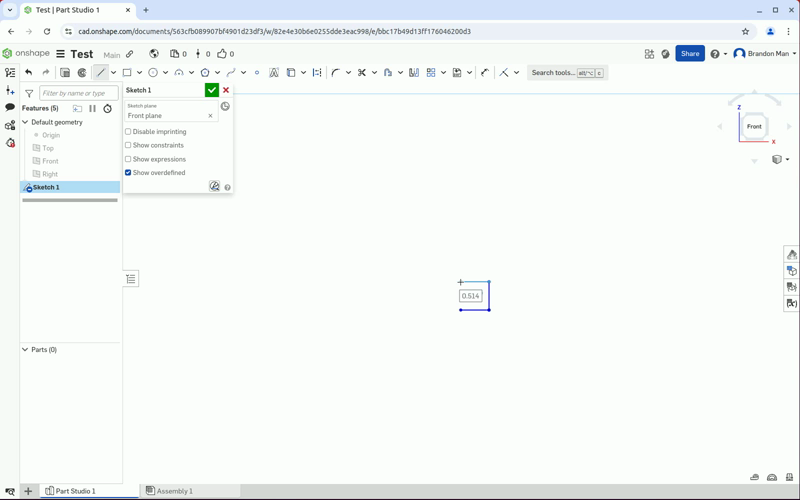
click(460, 281)
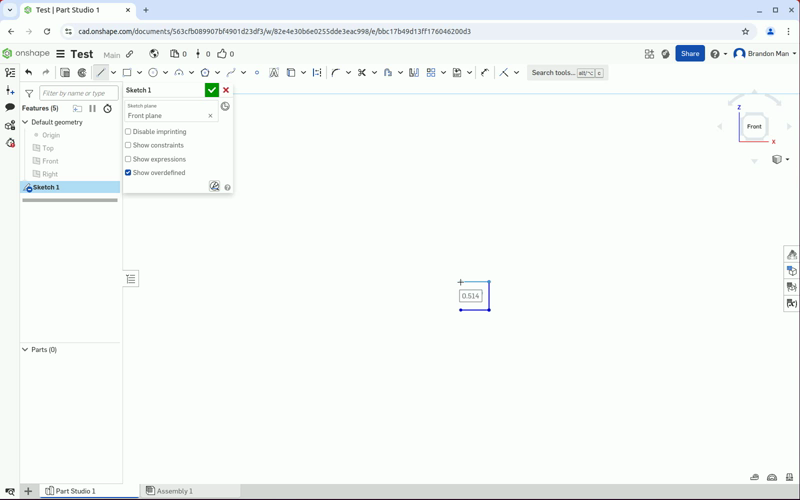
scroll(-6)
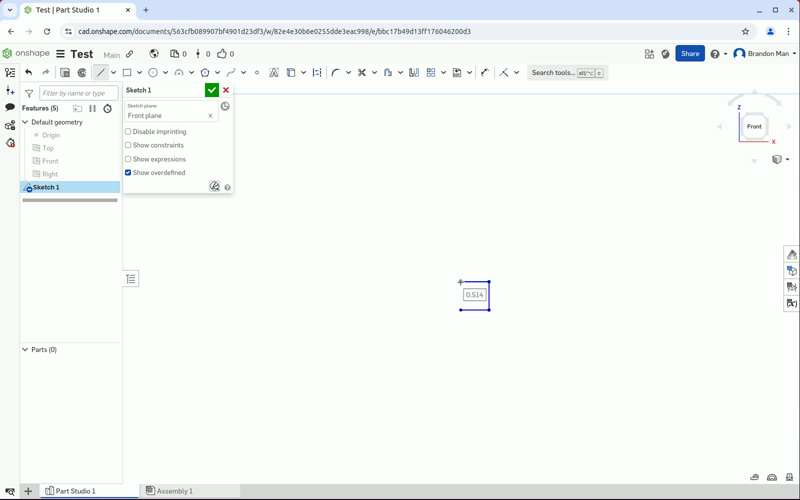
scroll(-6)
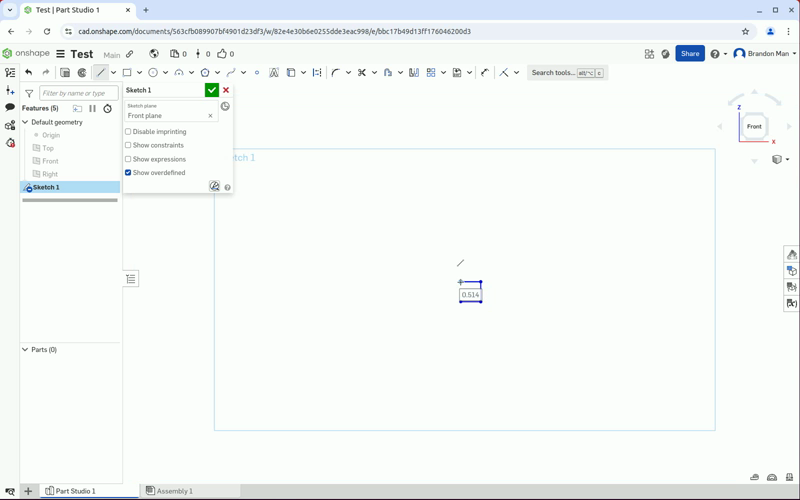
scroll(-6)
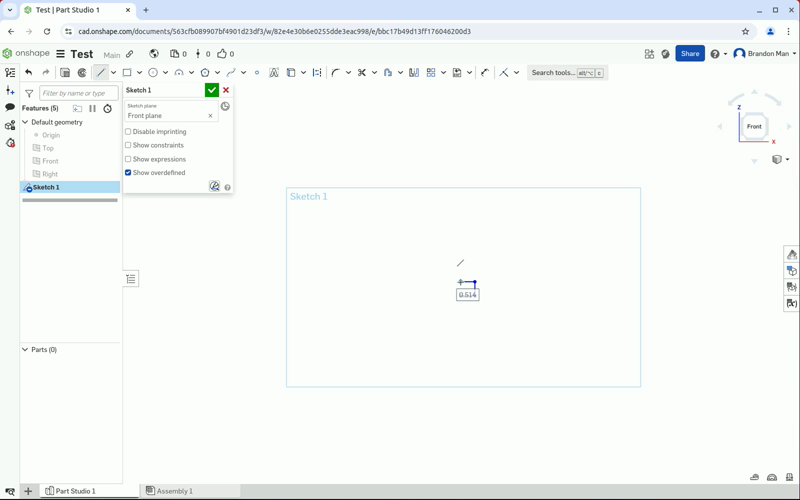
scroll(-6)
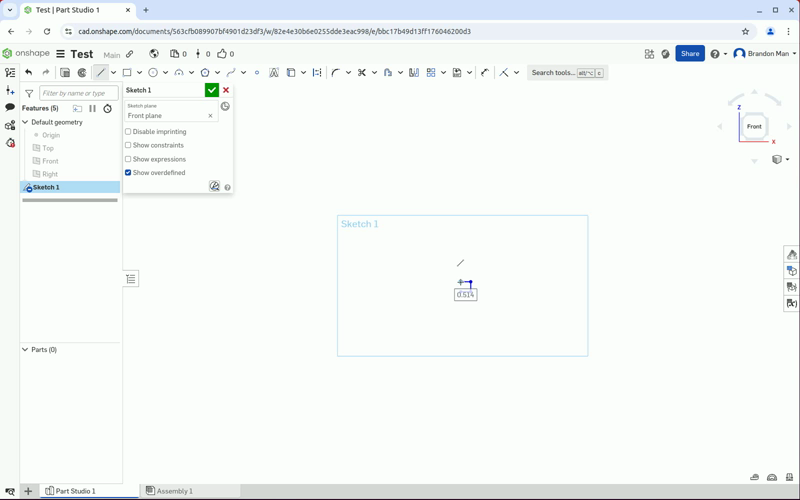
scroll(-6)
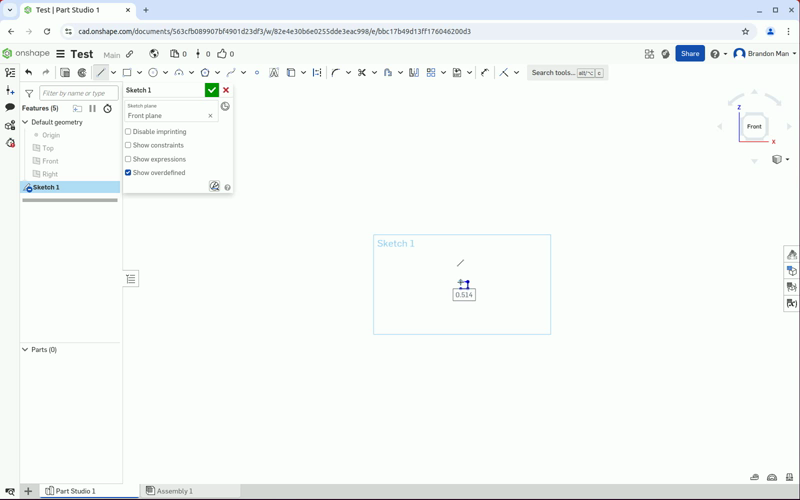
scroll(-6)
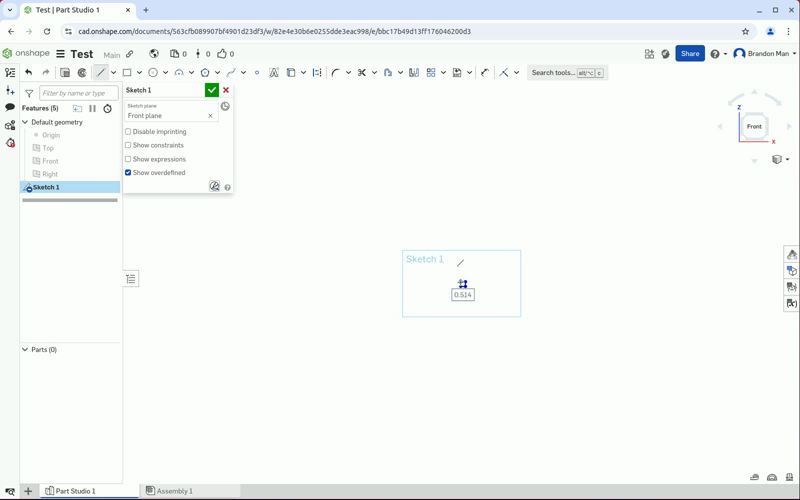
scroll(-6)
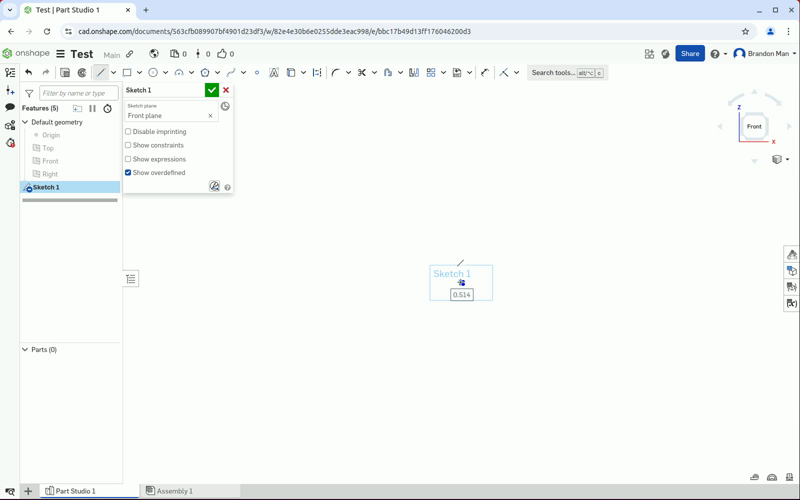
key_up(shift)
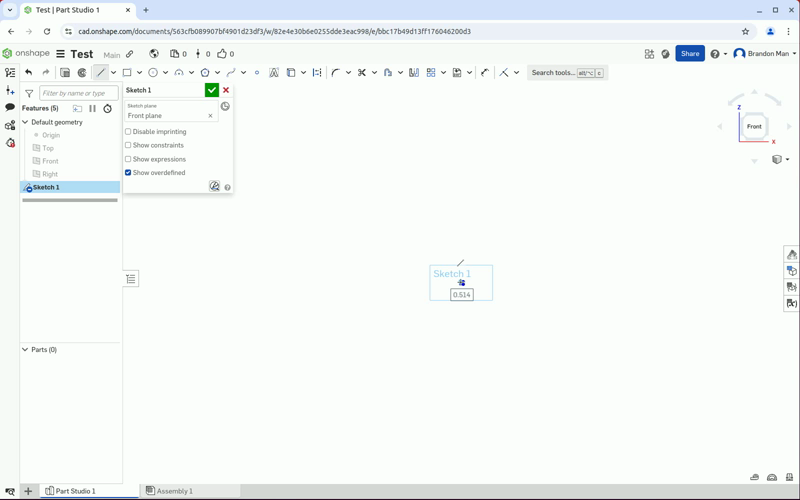
mouse_move(490, 281)
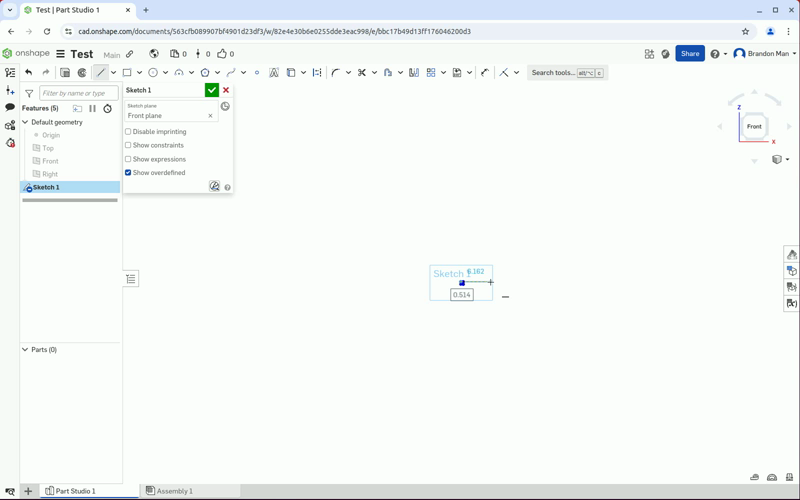
key_down(shift)
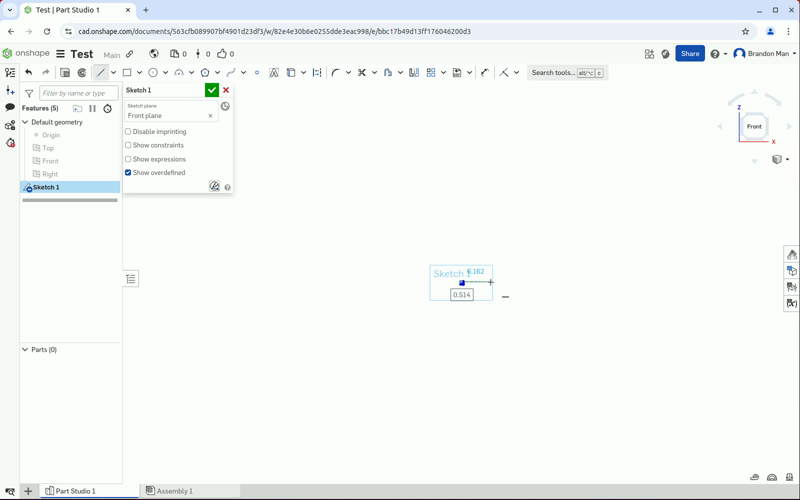
mouse_move(460, 284)
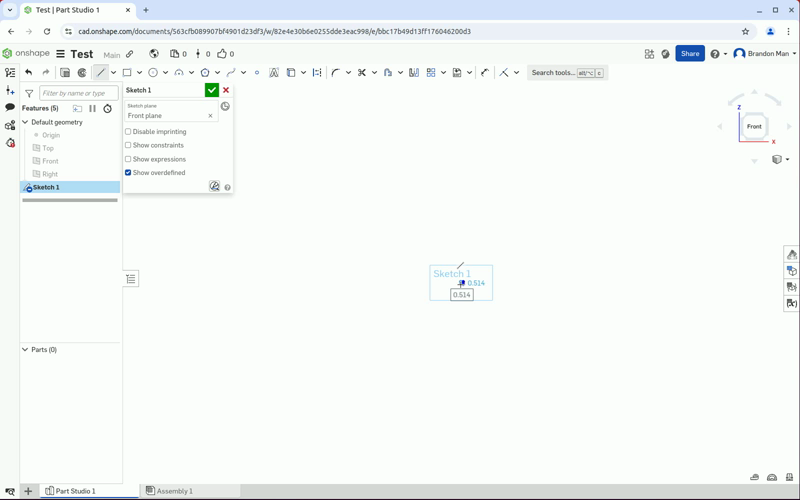
scroll(6)
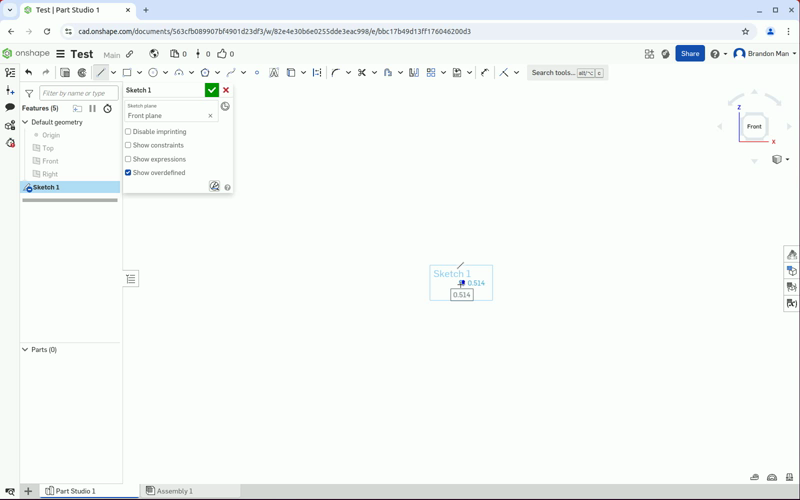
scroll(6)
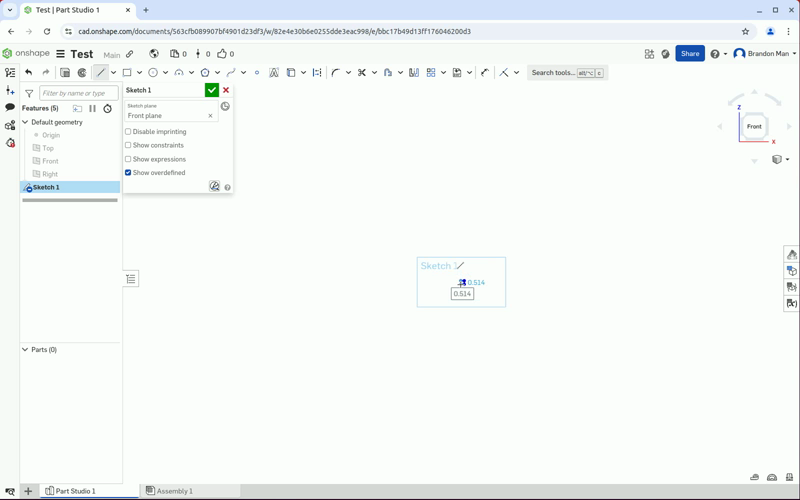
scroll(6)
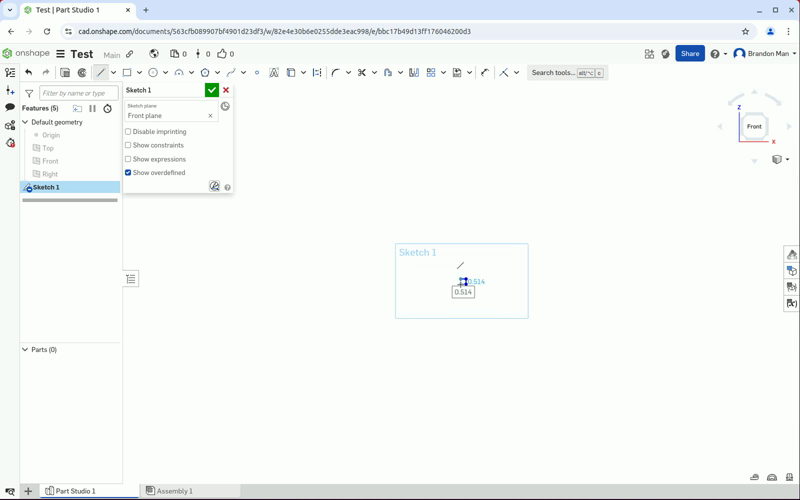
scroll(6)
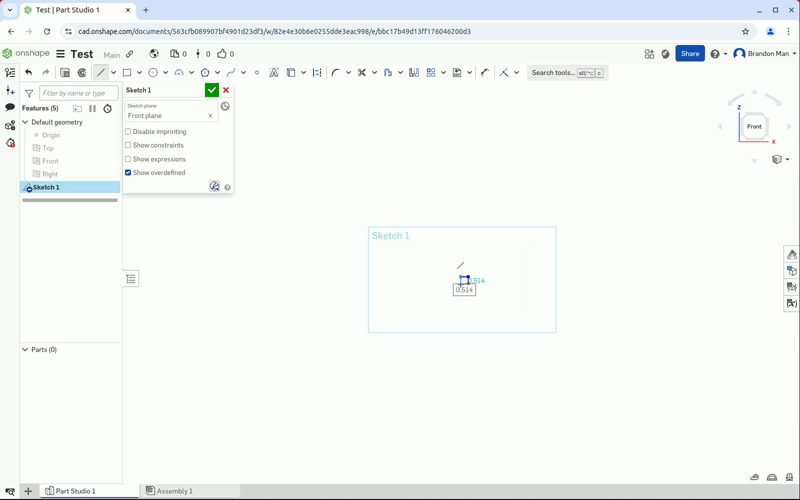
scroll(6)
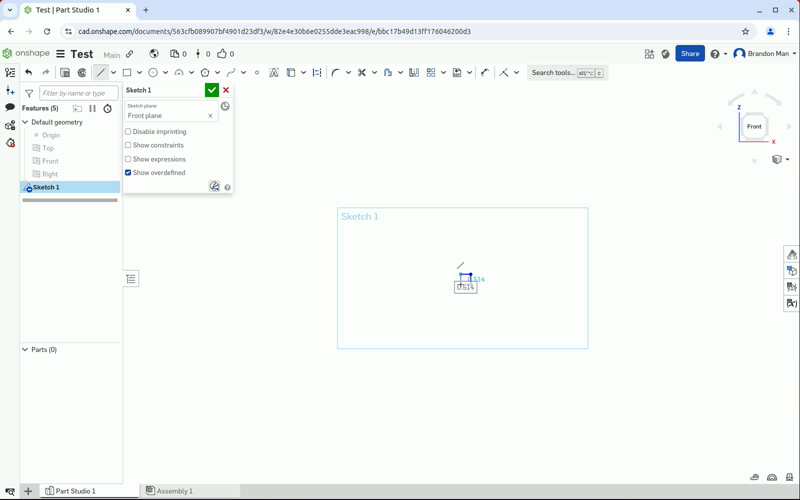
scroll(6)
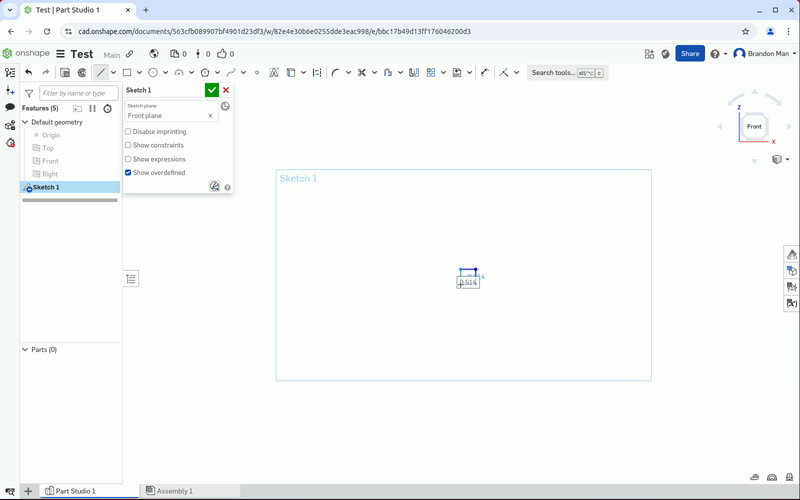
scroll(6)
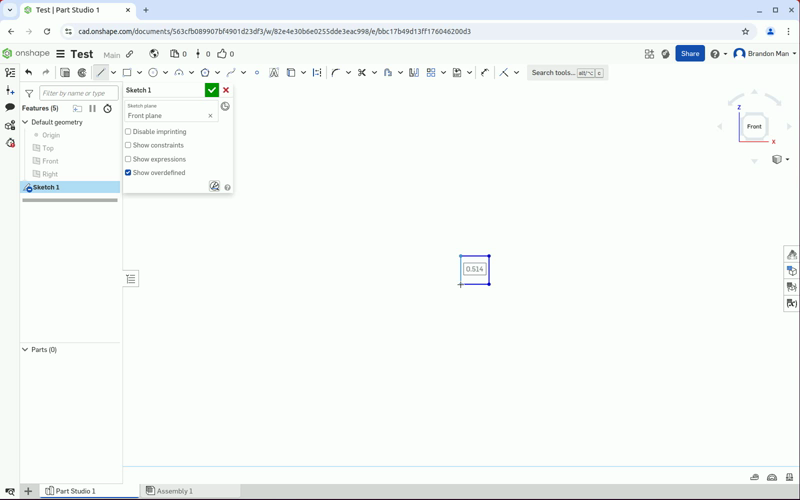
key_up(shift)
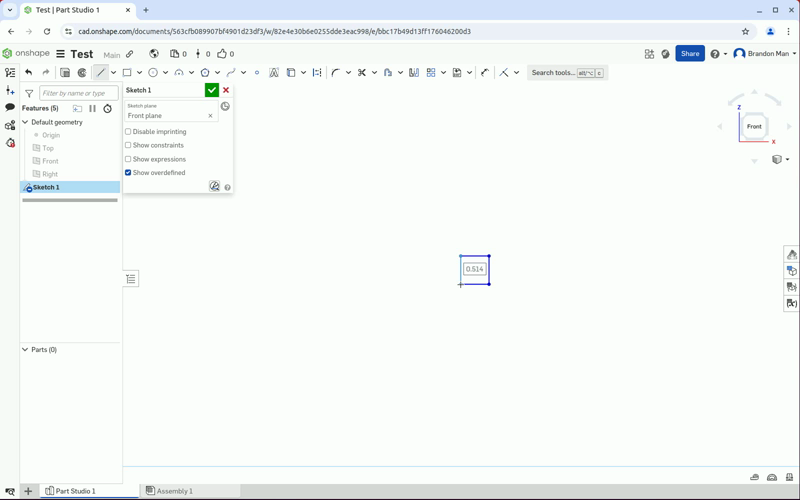
click(460, 284)
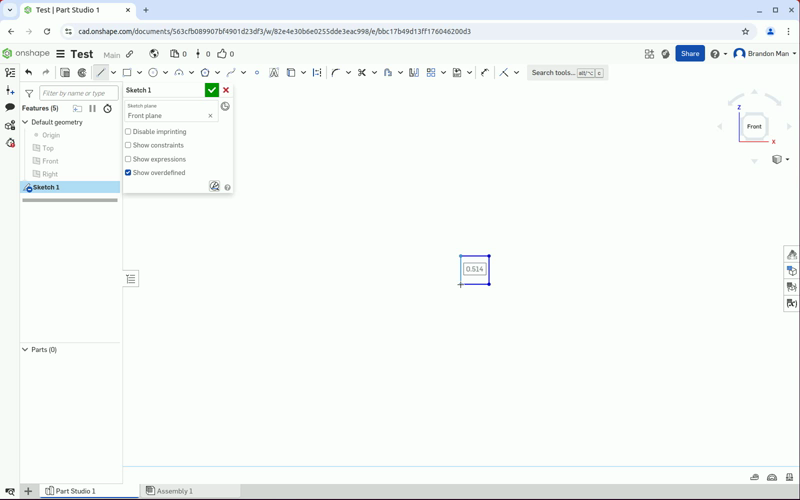
scroll(-6)
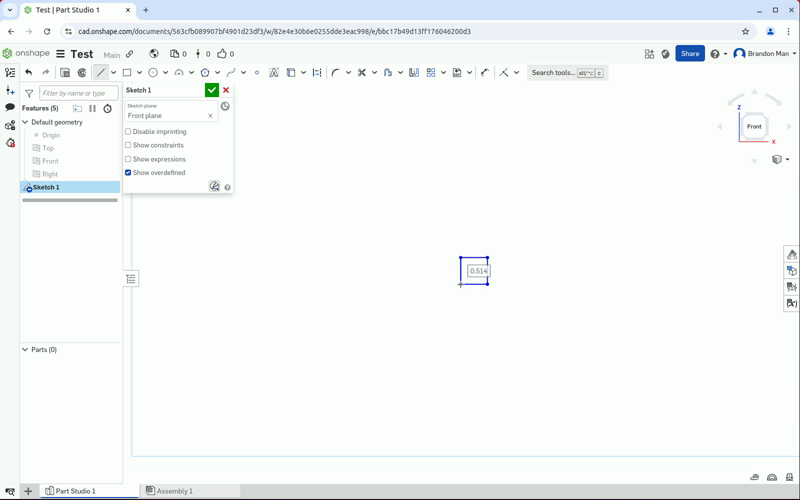
scroll(-6)
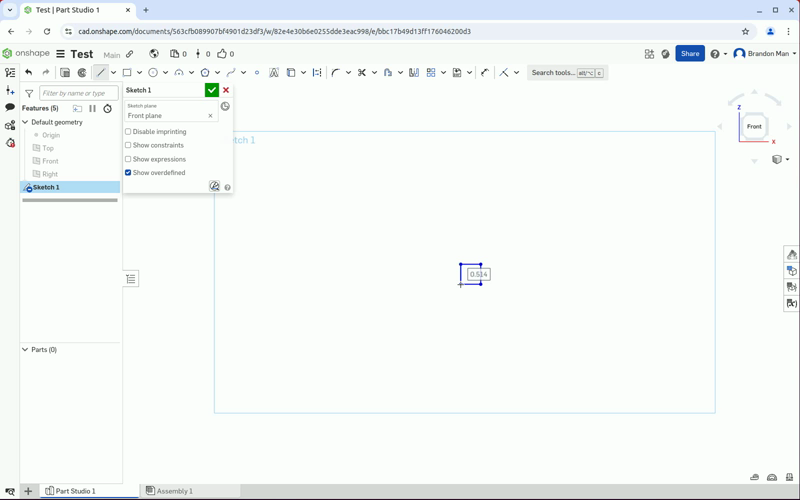
scroll(-6)
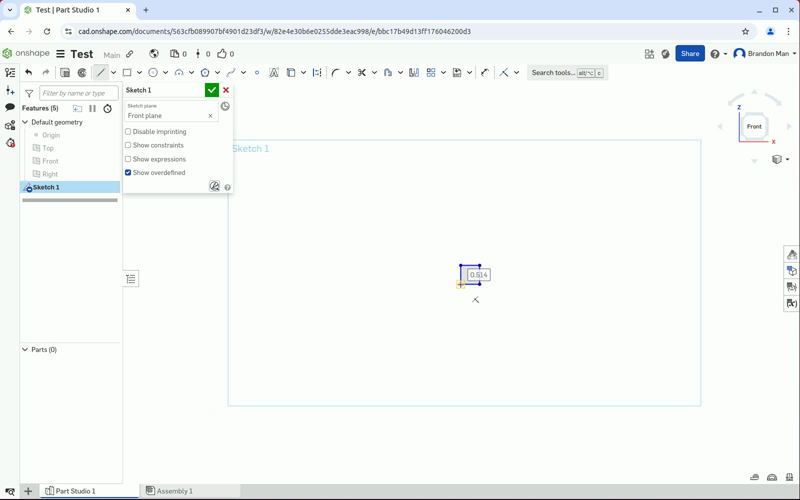
scroll(-6)
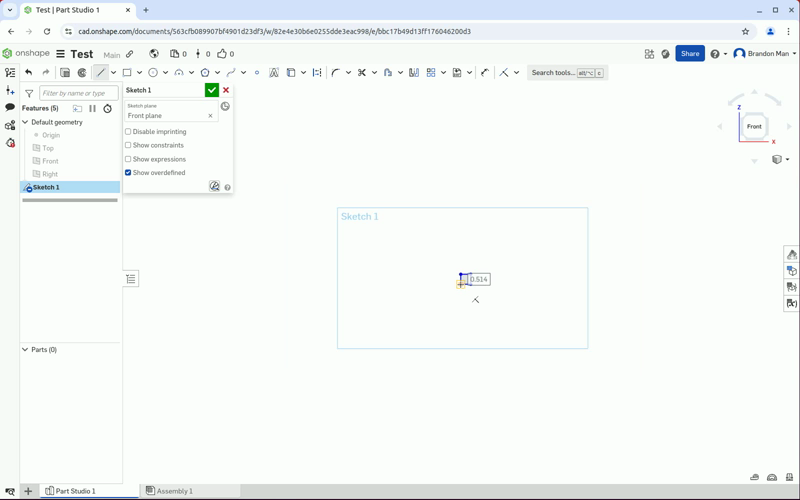
scroll(-6)
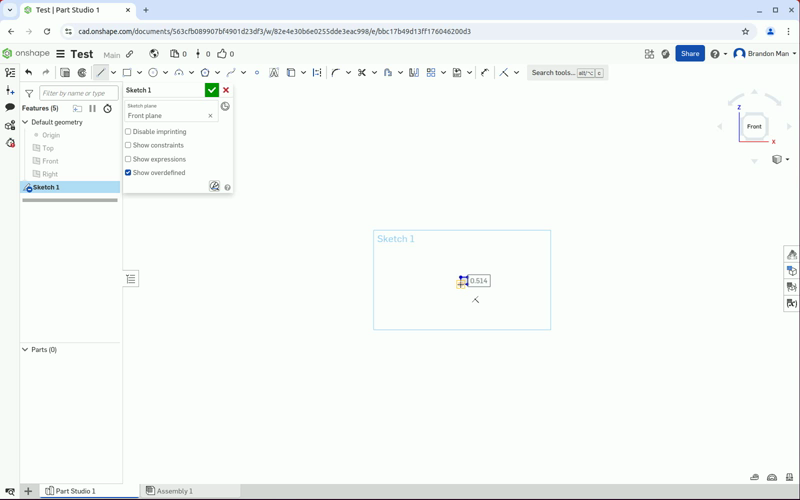
scroll(-6)
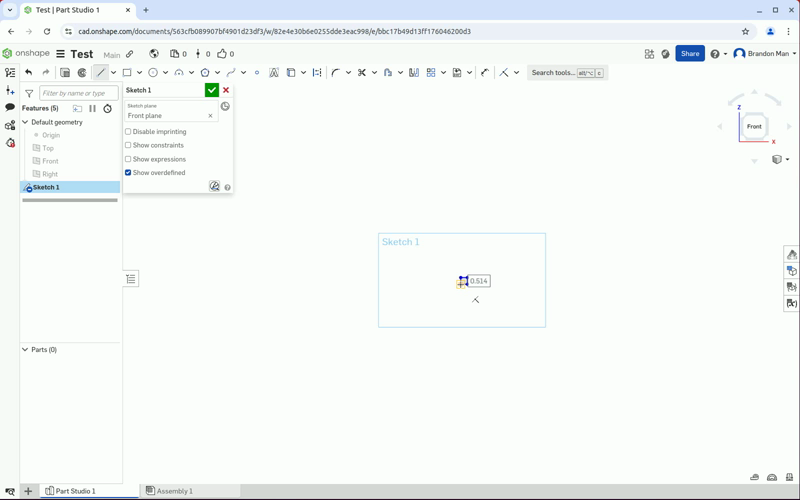
scroll(-6)
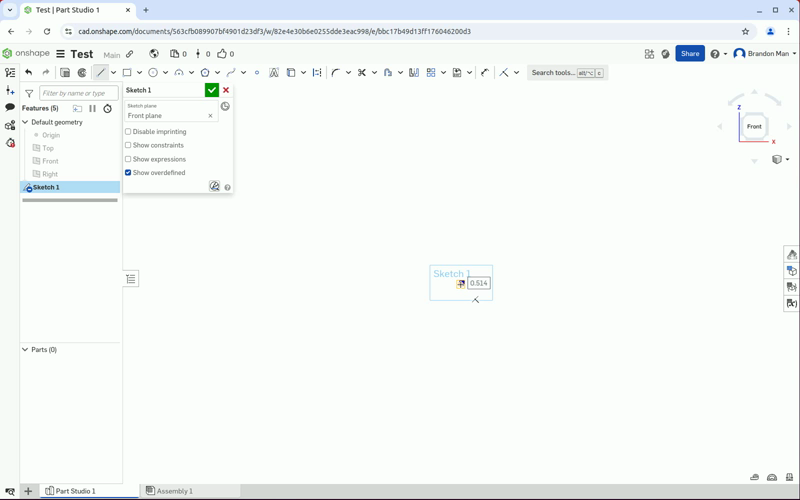
key(esc)
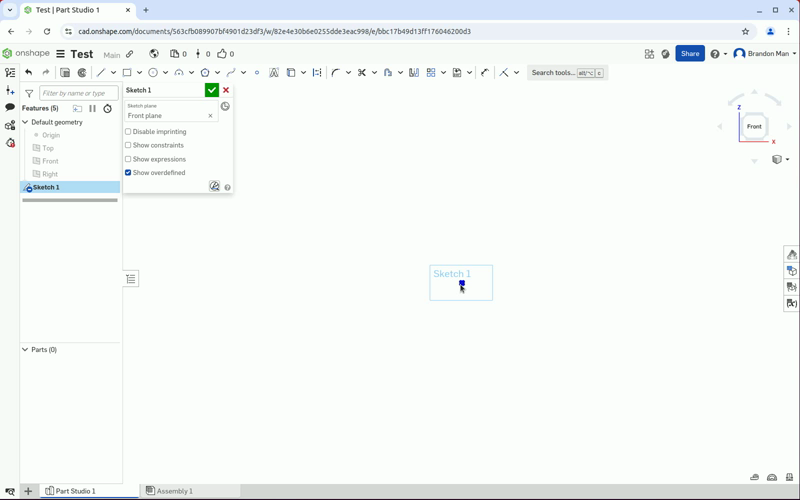
mouse_move(461, 282)
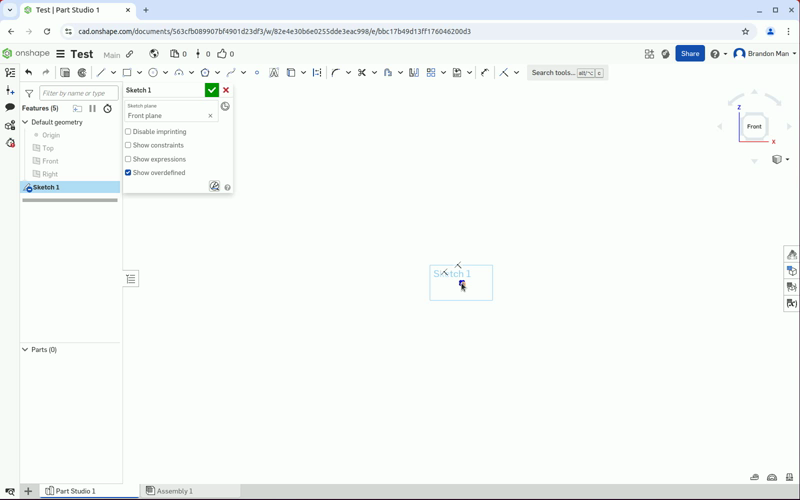
scroll(6)
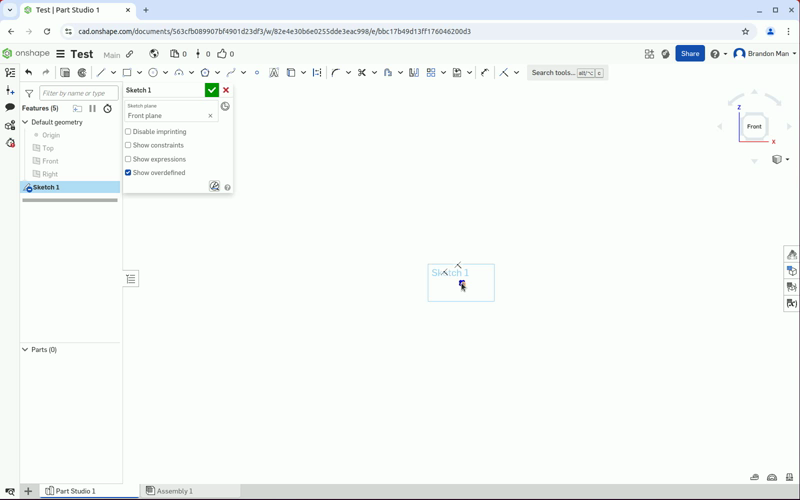
scroll(6)
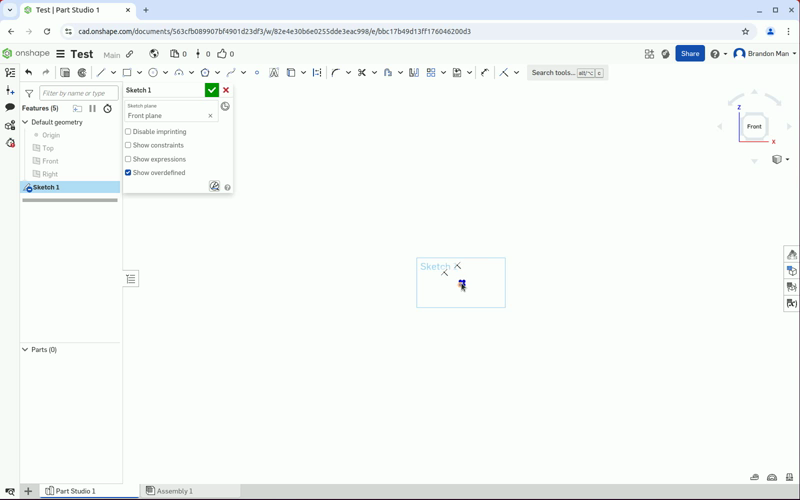
scroll(6)
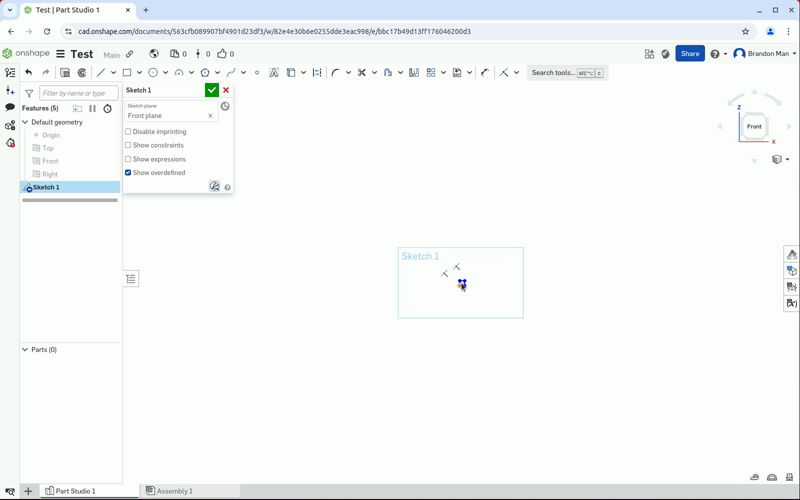
scroll(6)
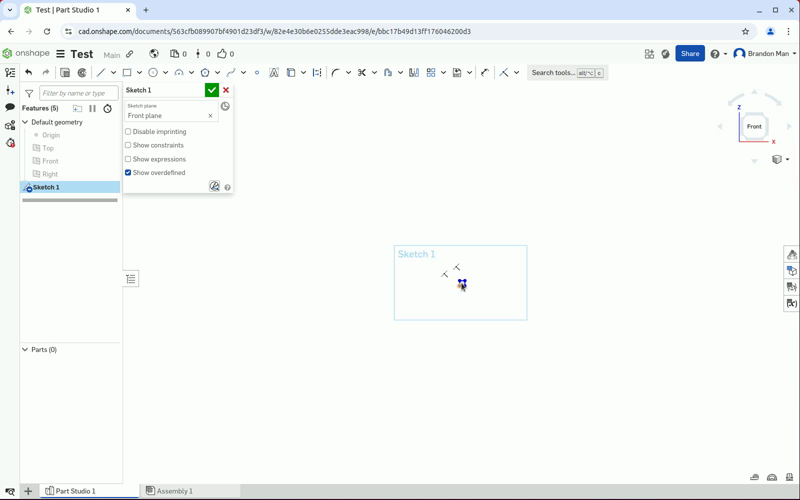
scroll(6)
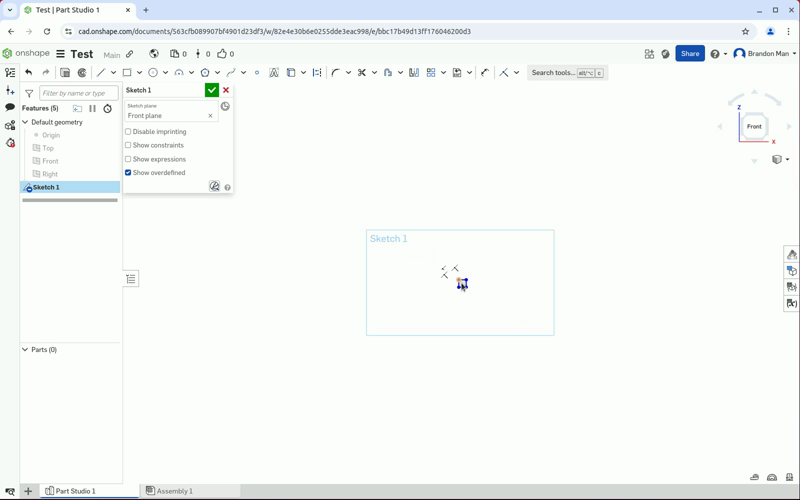
scroll(6)
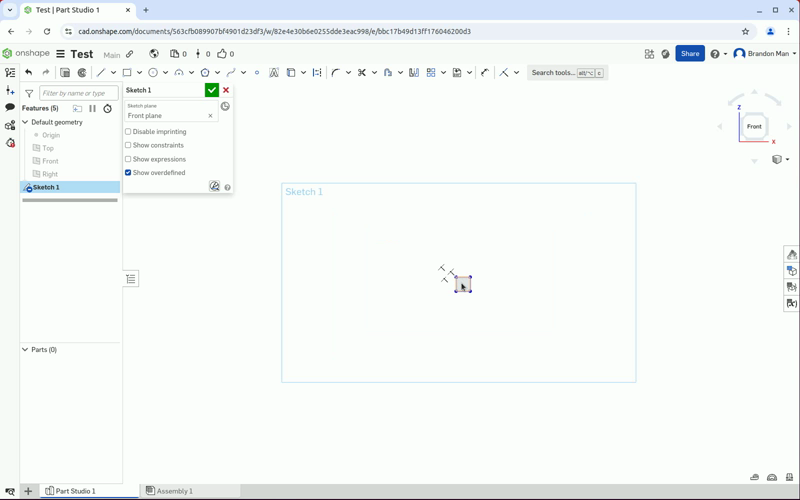
scroll(6)
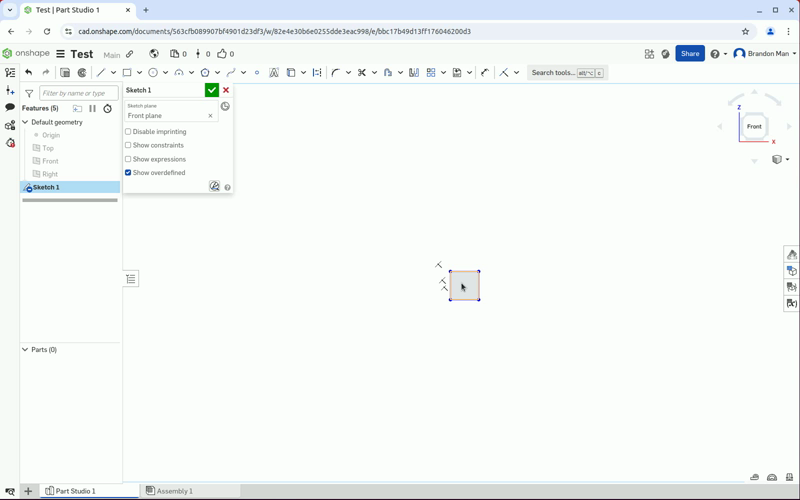
click(461, 282)
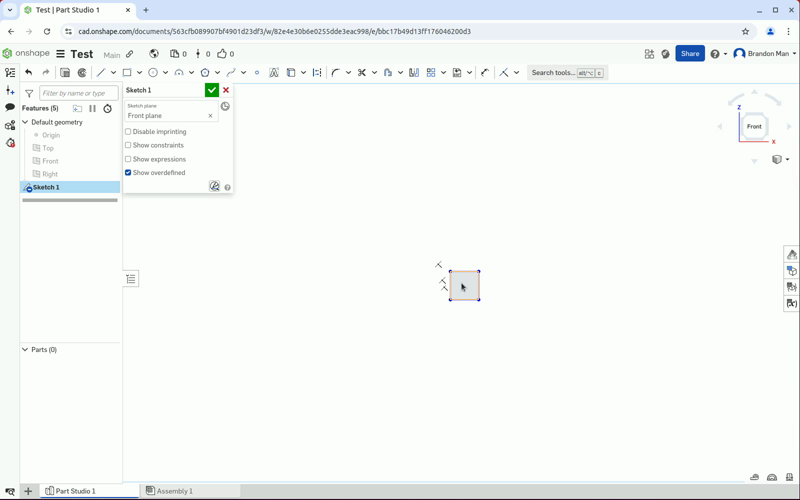
scroll(-6)
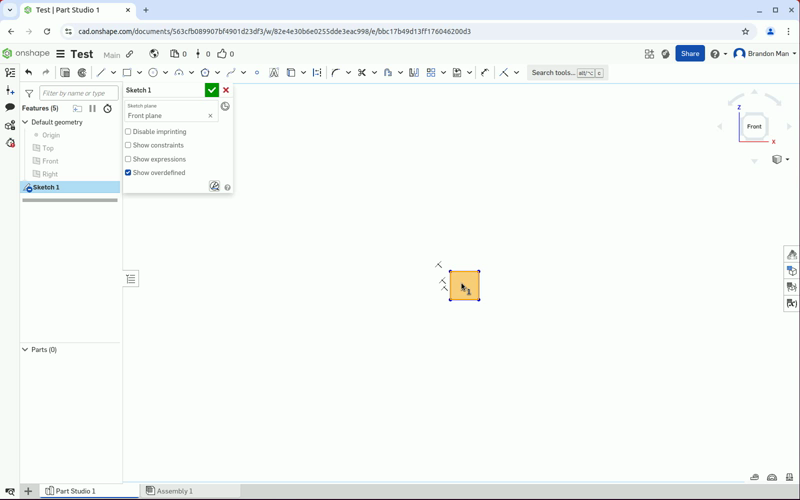
scroll(-6)
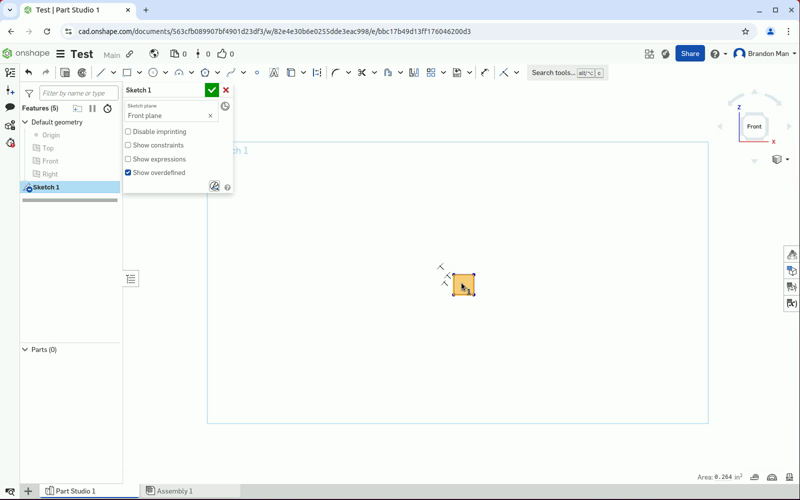
scroll(-6)
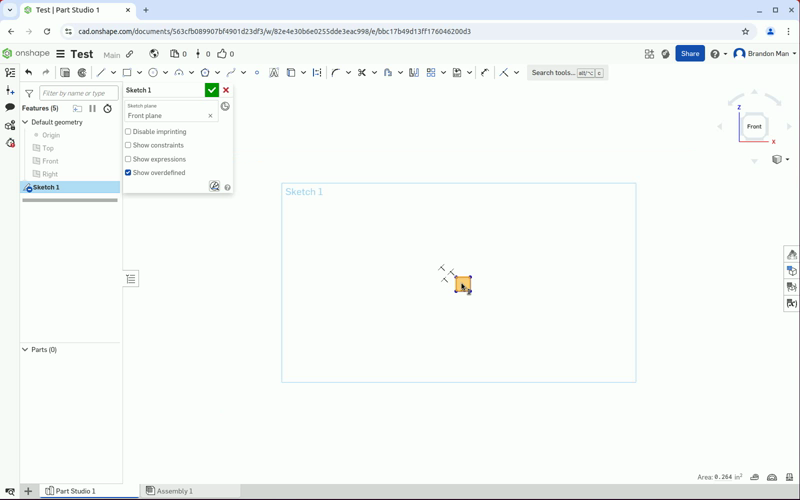
scroll(-6)
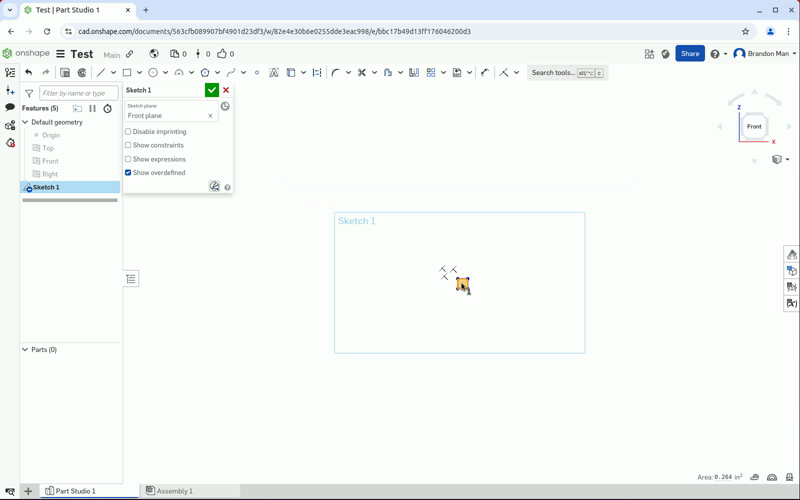
scroll(-6)
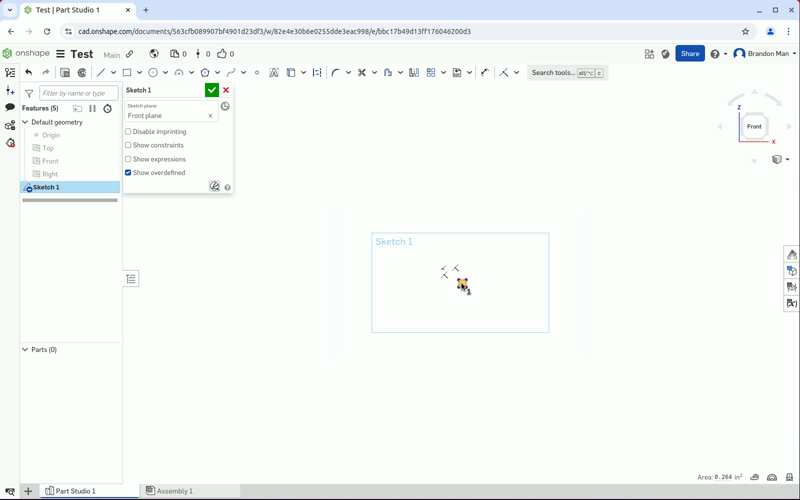
scroll(-6)
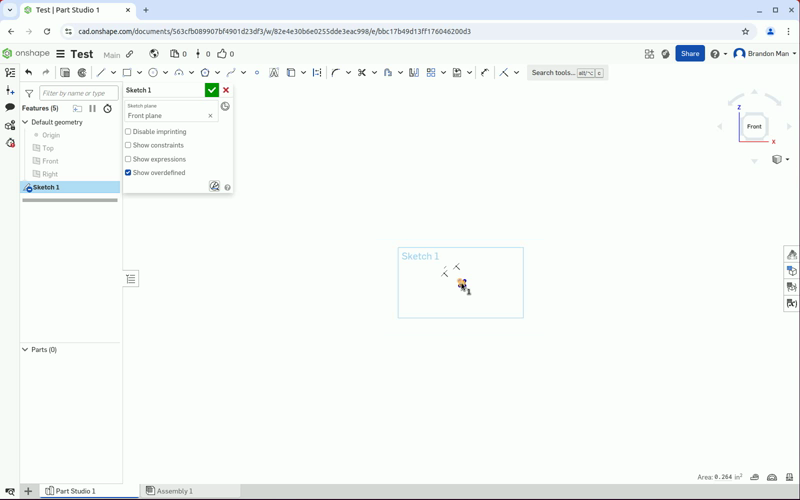
scroll(-6)
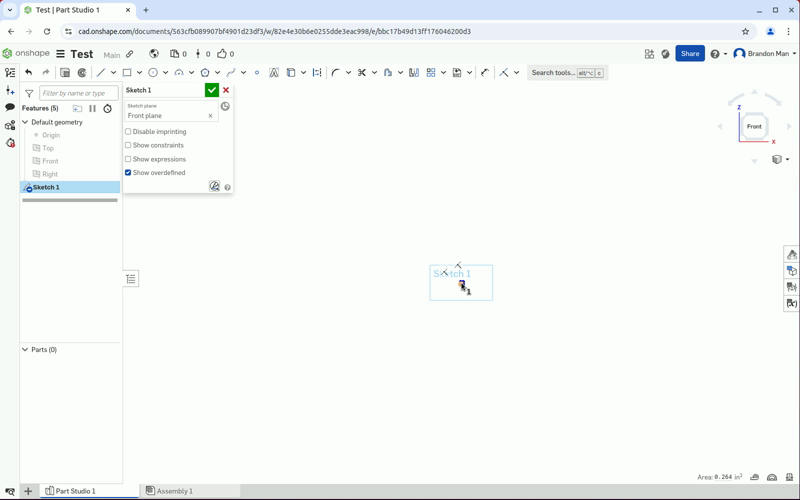
mouse_move(73, 352)
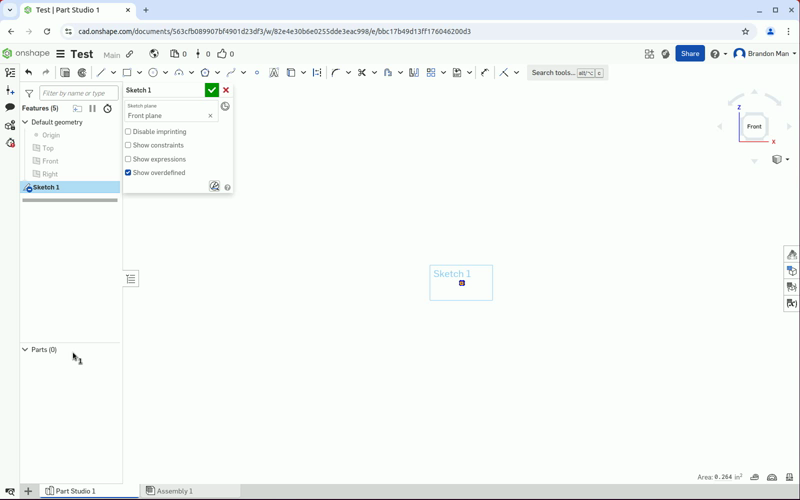
key(shift+y)
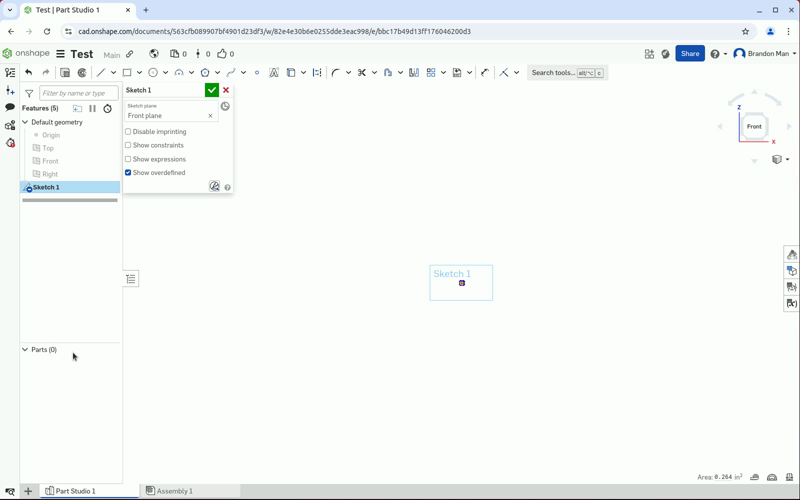
key(shift+e)
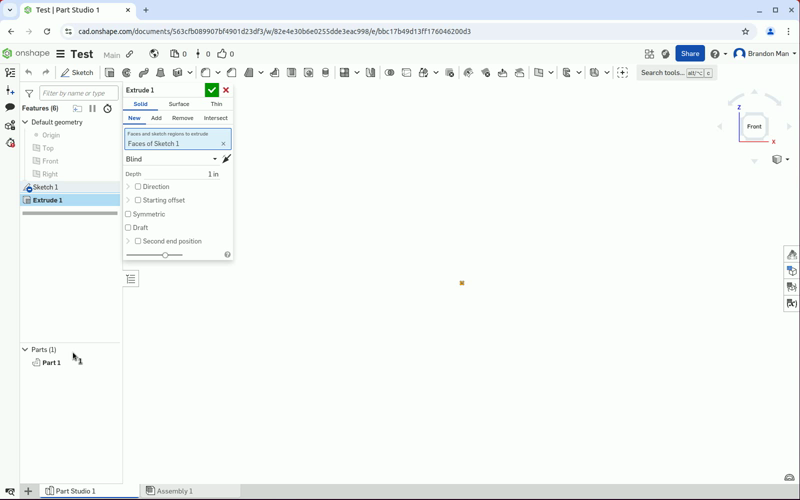
mouse_move(143, 106)
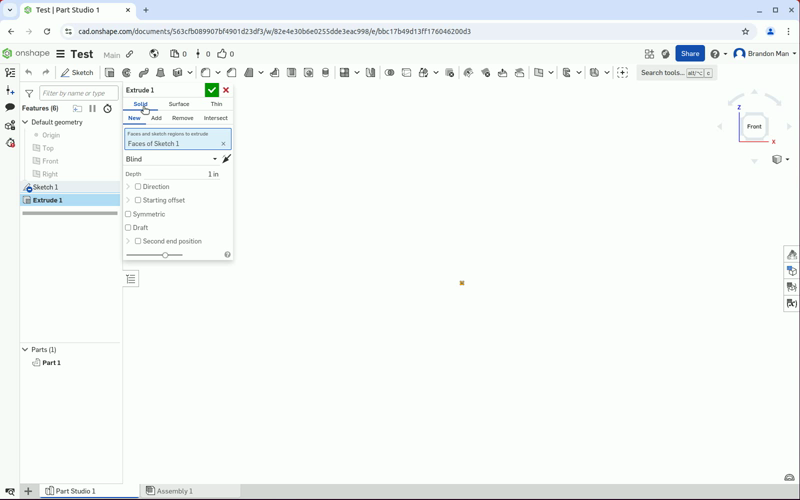
click(143, 106)
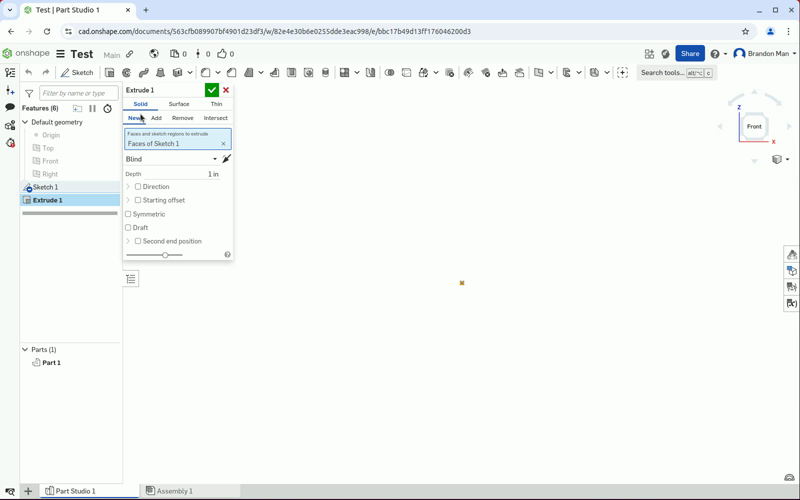
mouse_move(137, 120)
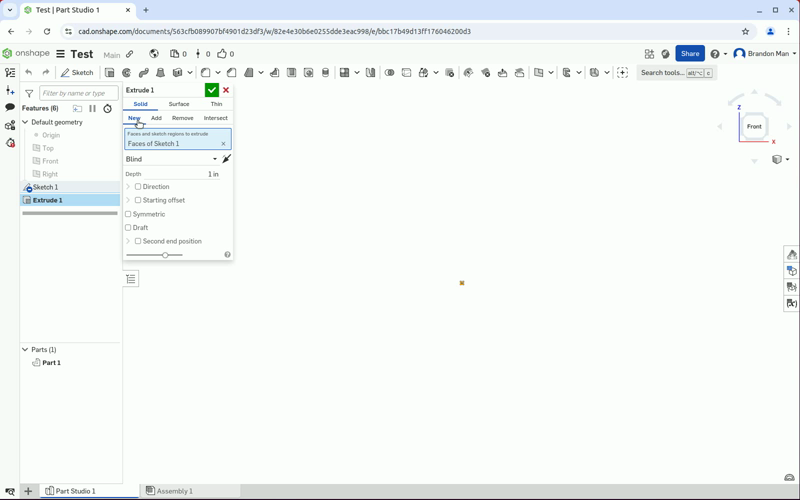
click(137, 120)
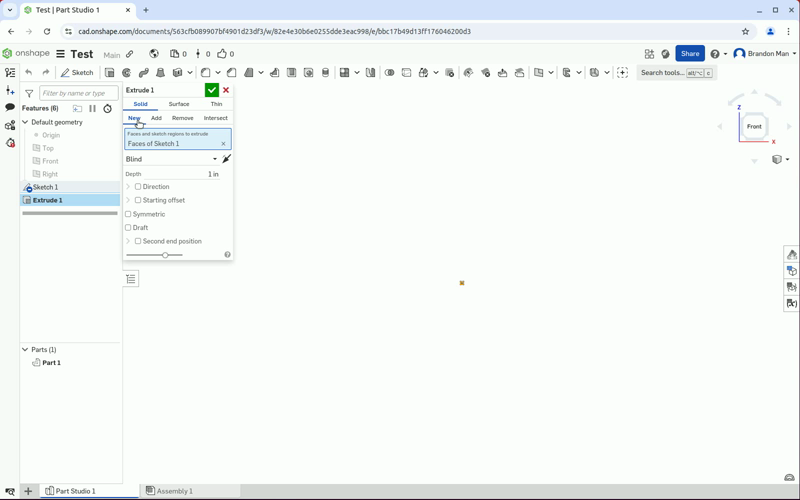
key(tab, 4)
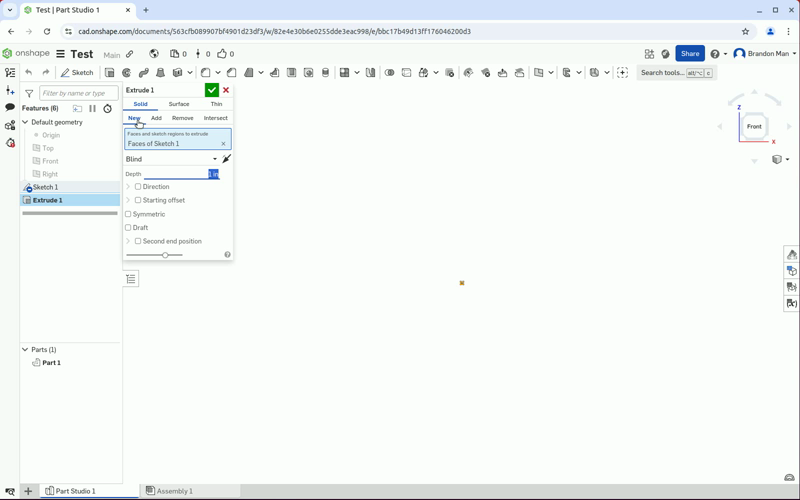
text(12.517)
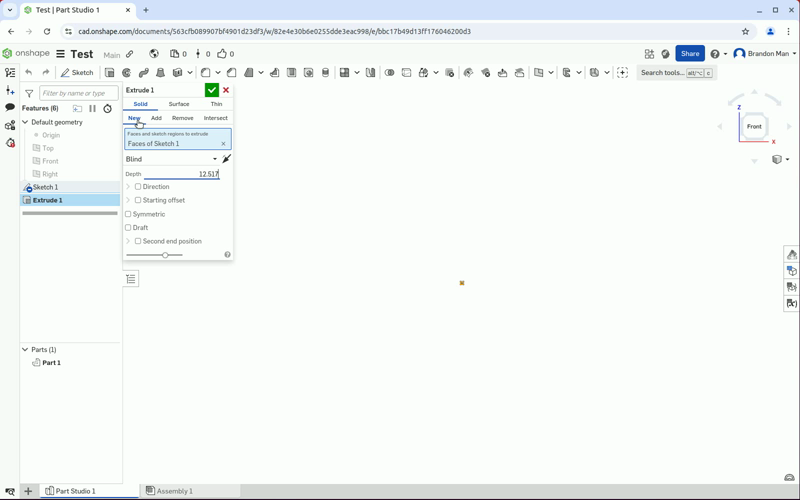
key(enter)
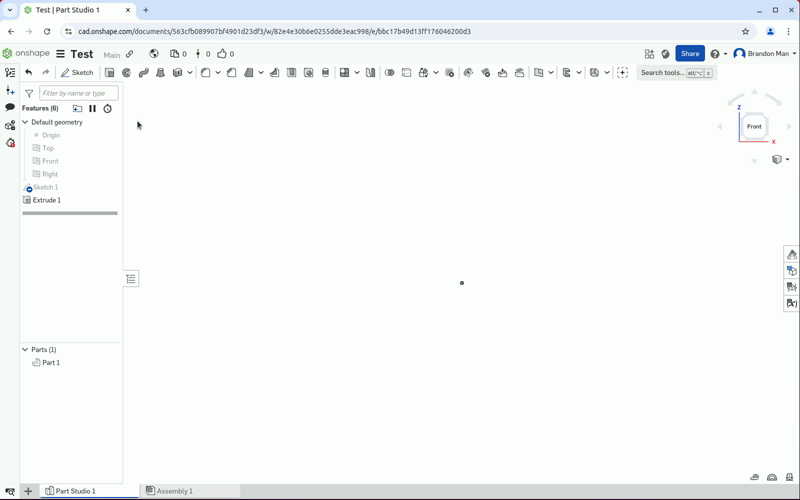
key(shift+h)
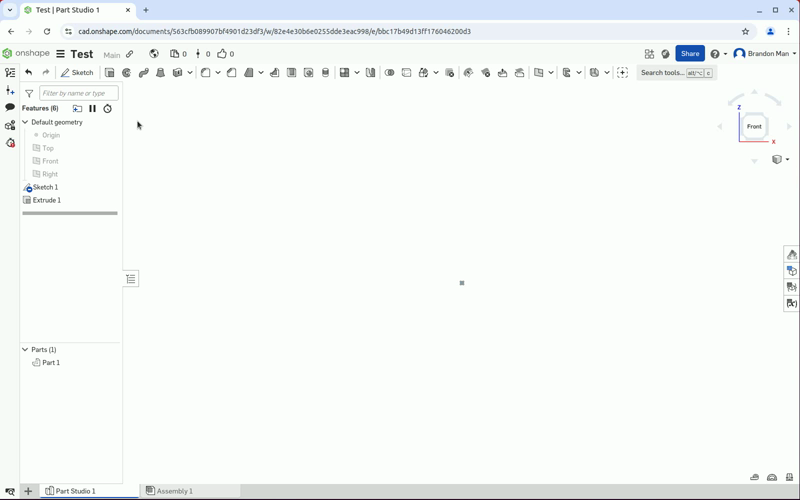
key(shift+h)
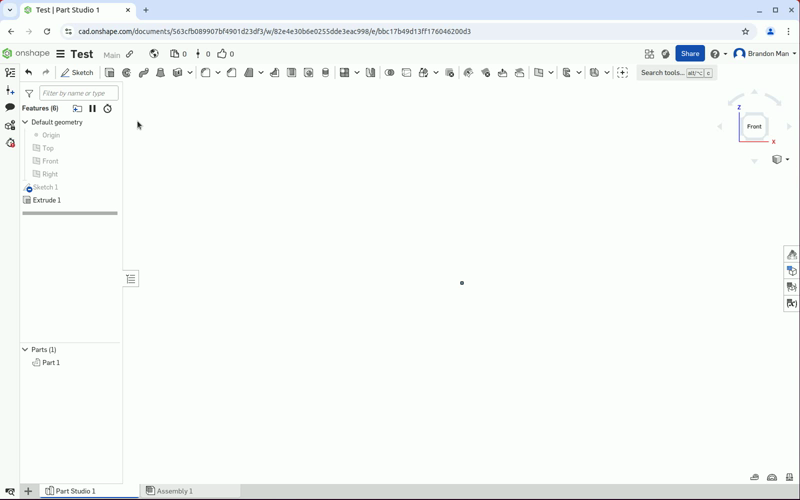
mouse_move(73, 189)
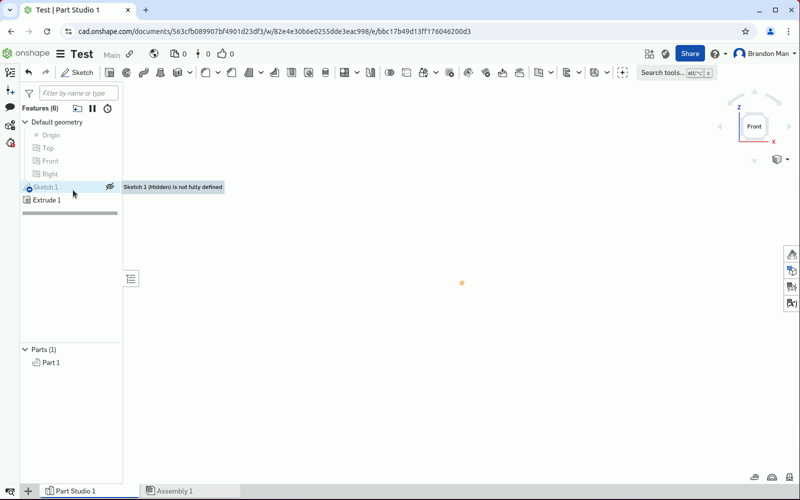
click(73, 189)
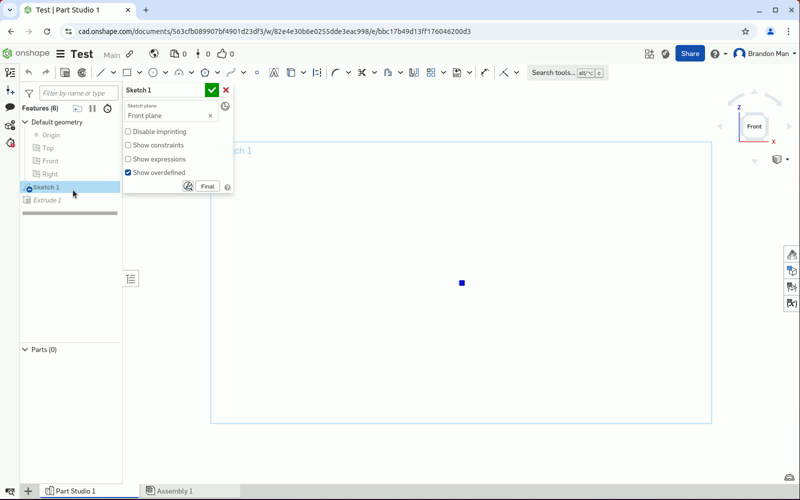
mouse_move(229, 92)
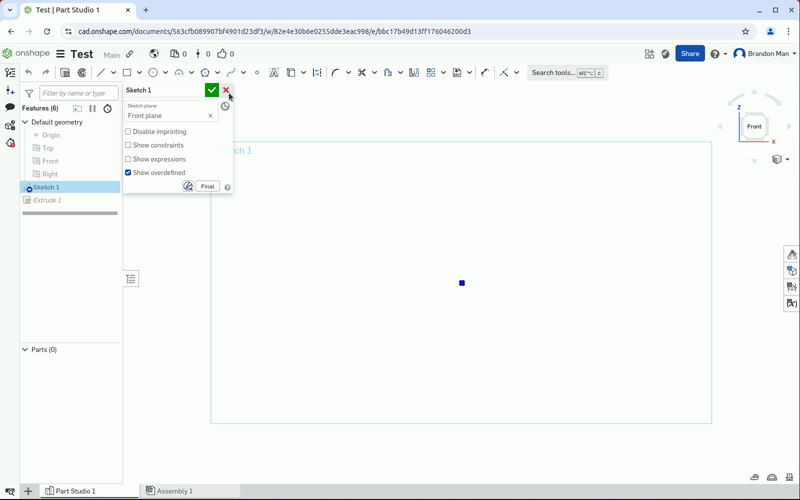
click(229, 92)
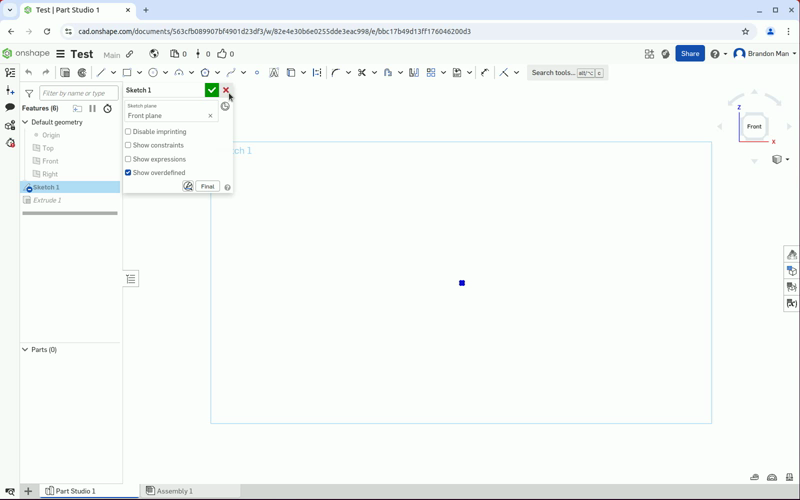
key(shift+s)
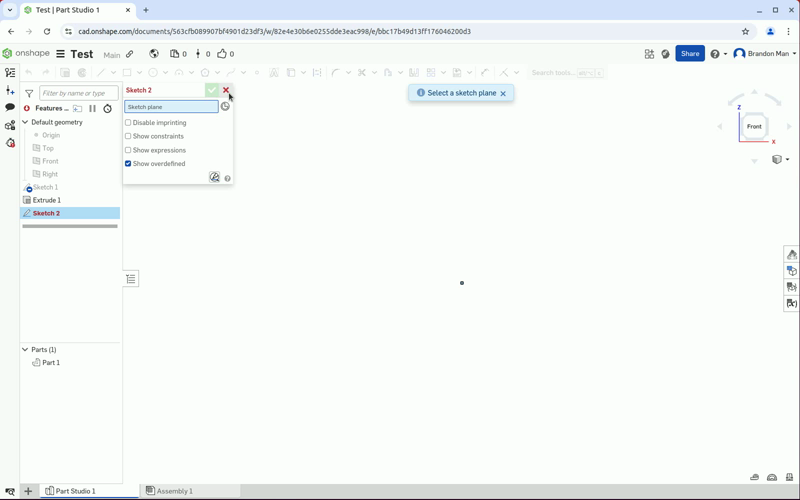
mouse_move(73, 163)
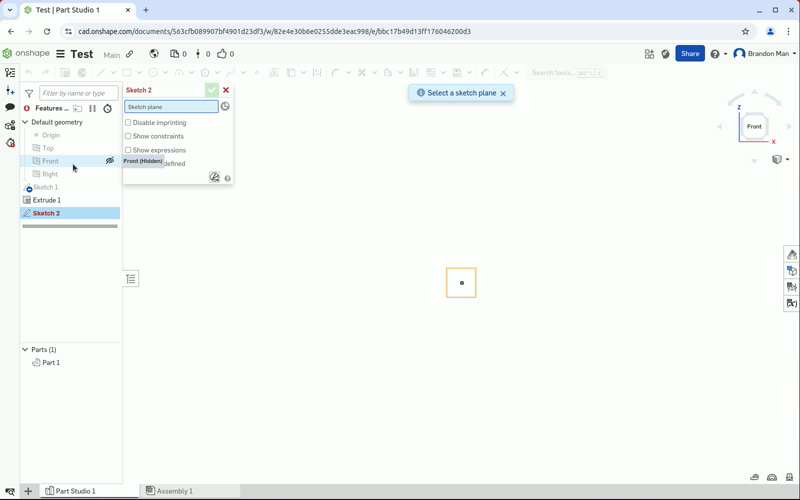
click(73, 163)
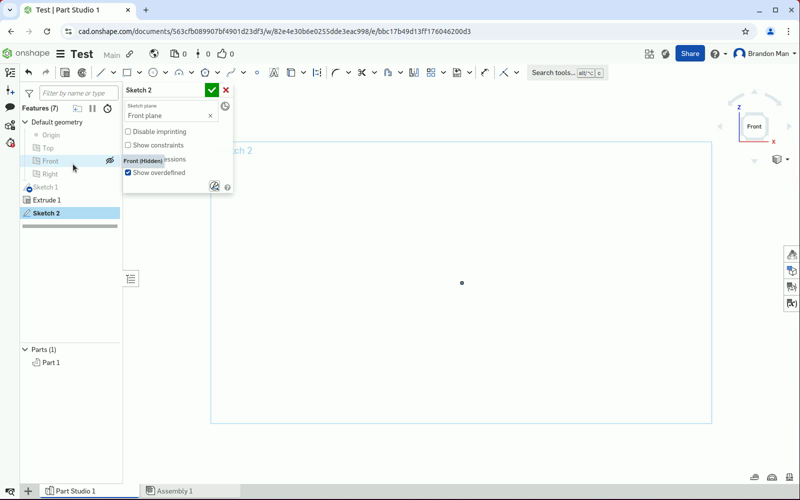
mouse_move(73, 352)
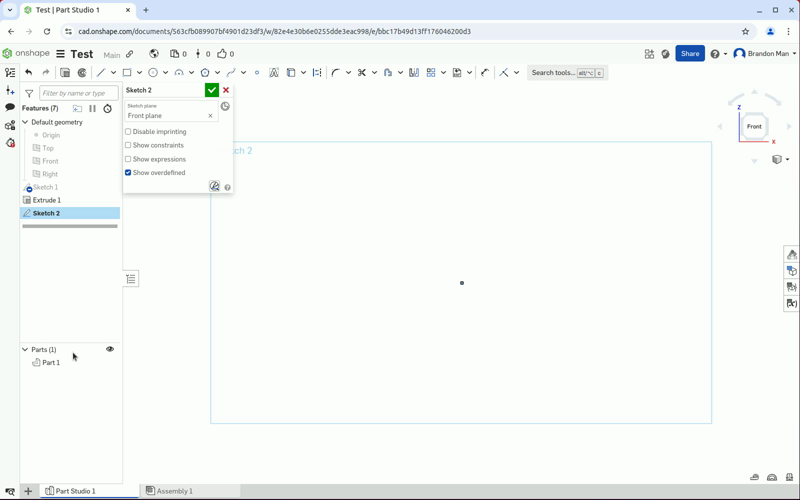
key(y)
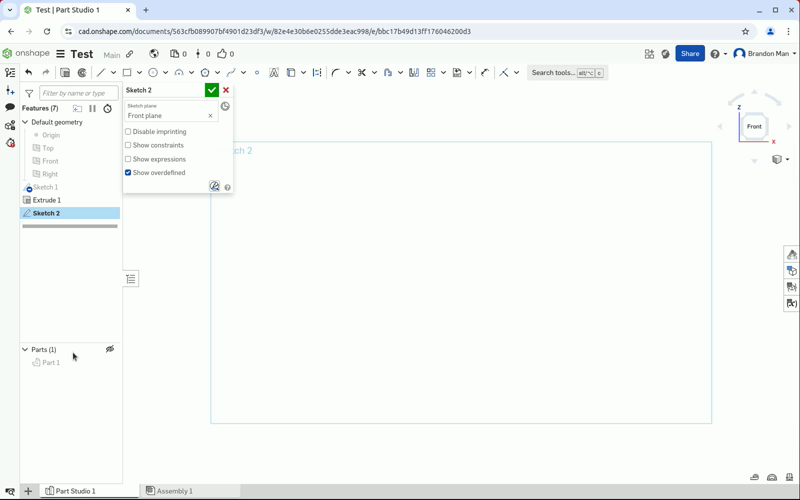
key(l)
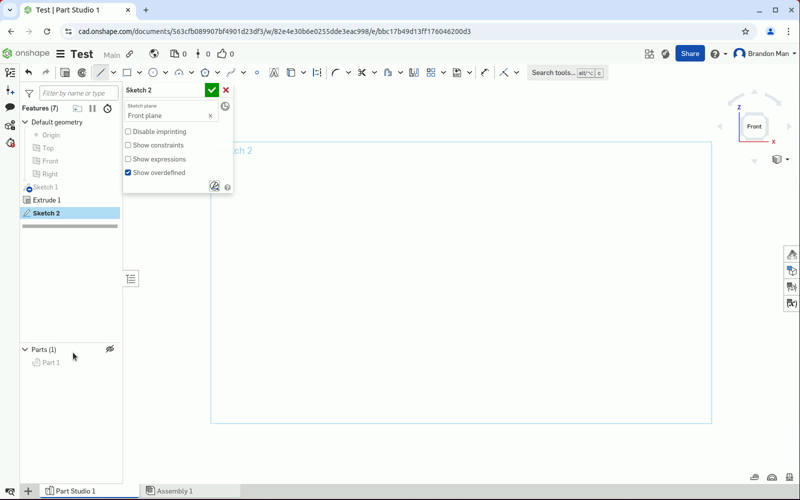
key_down(shift)
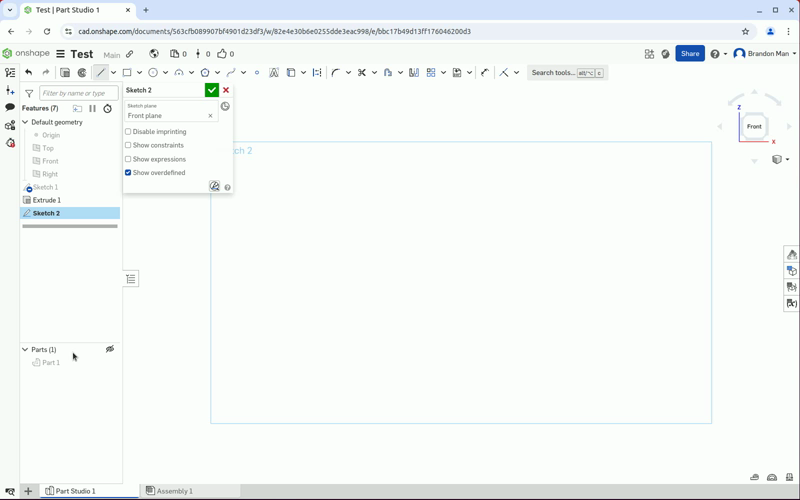
mouse_move(507, 284)
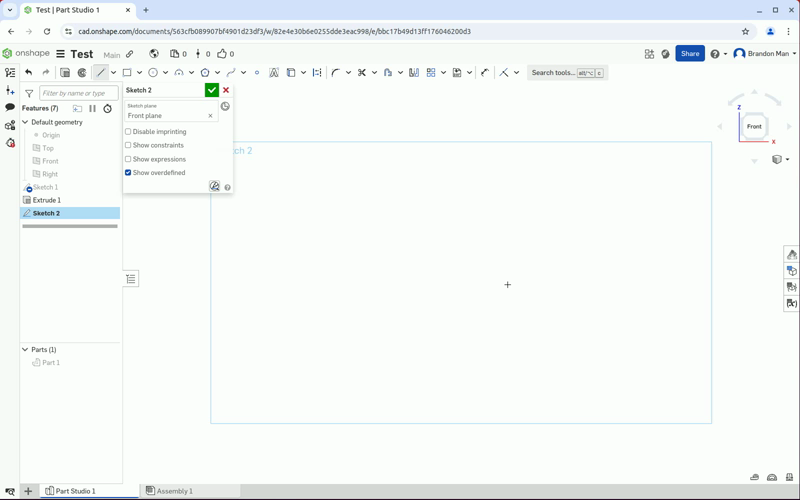
click(507, 284)
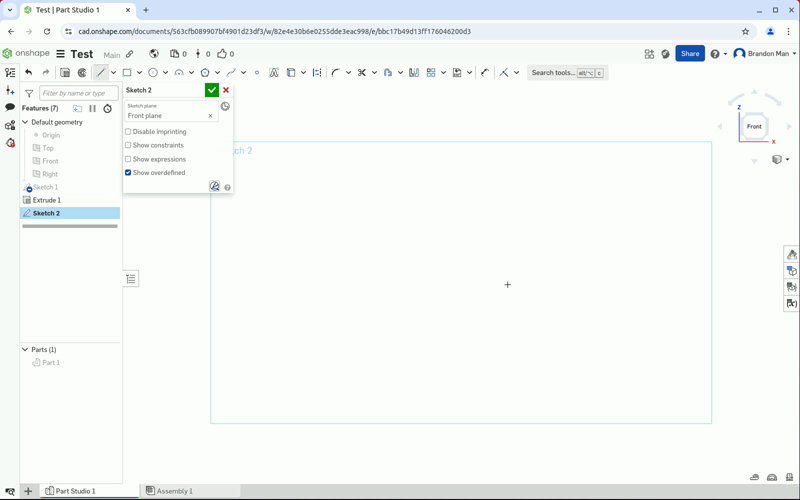
key_up(shift)
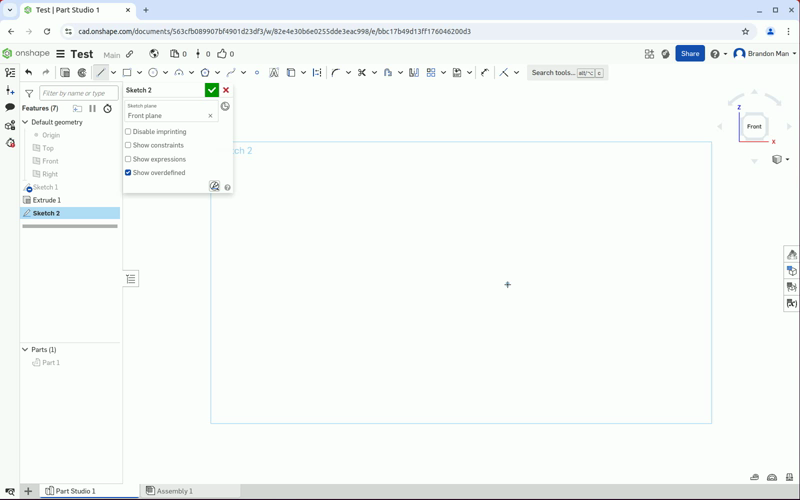
key_down(shift)
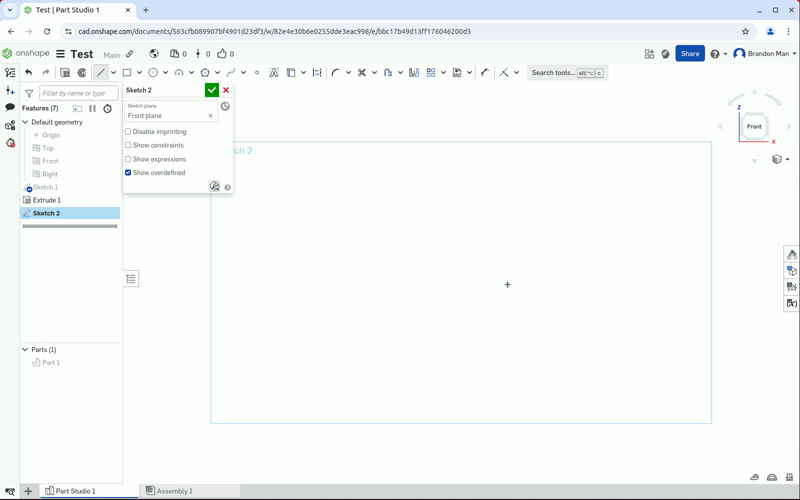
mouse_move(537, 284)
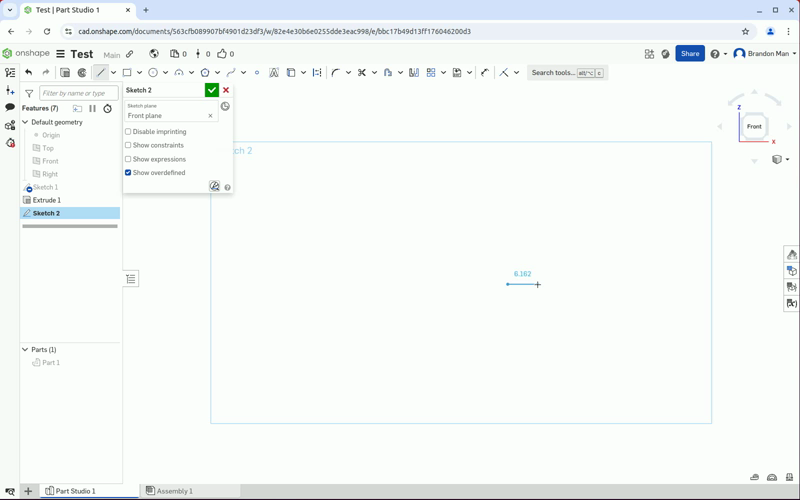
mouse_move(510, 284)
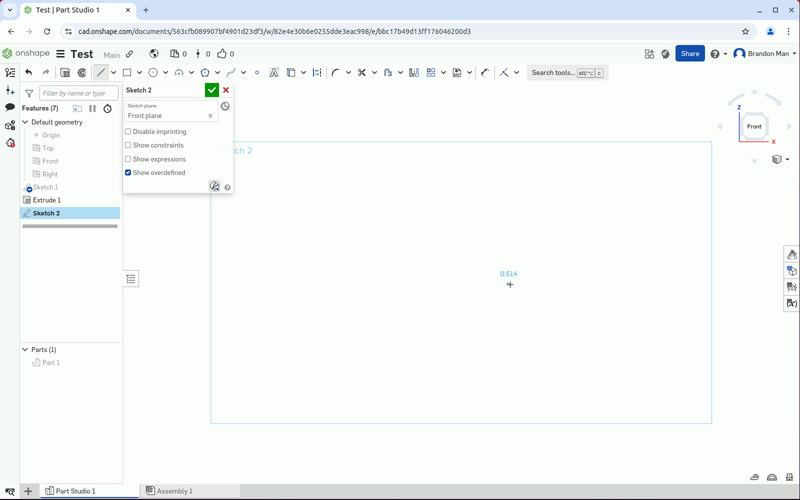
scroll(6)
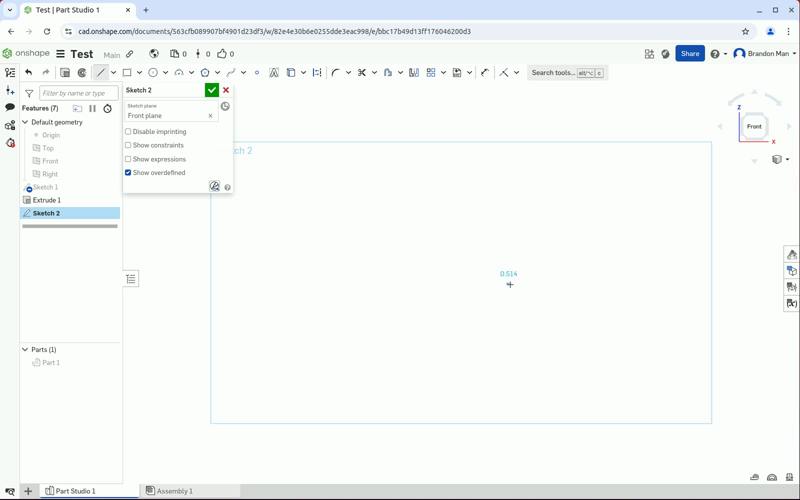
scroll(6)
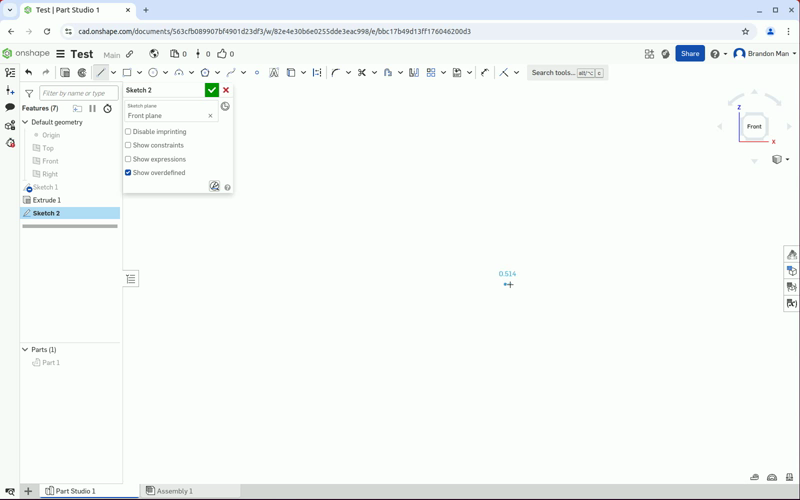
scroll(6)
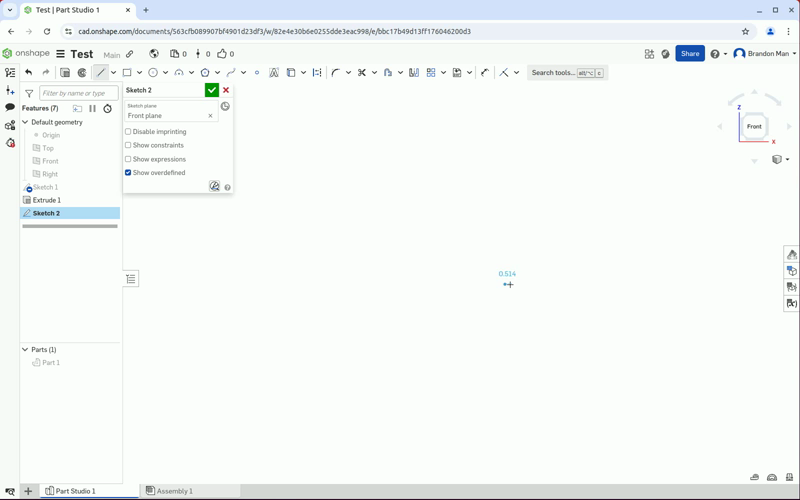
scroll(6)
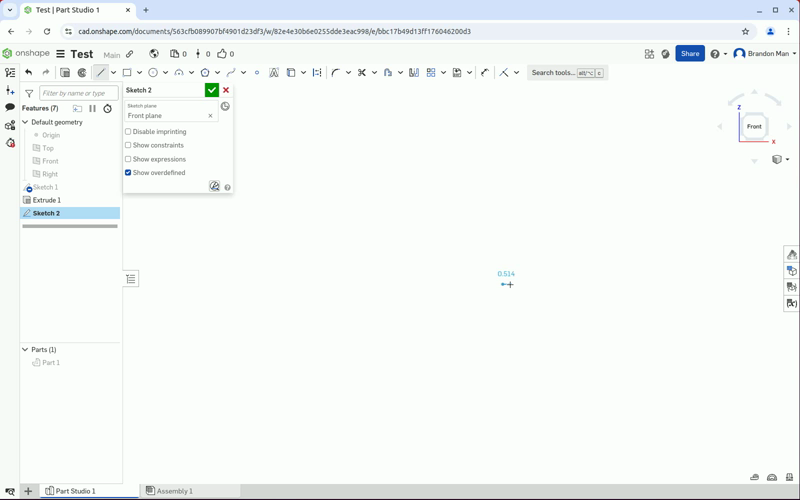
scroll(6)
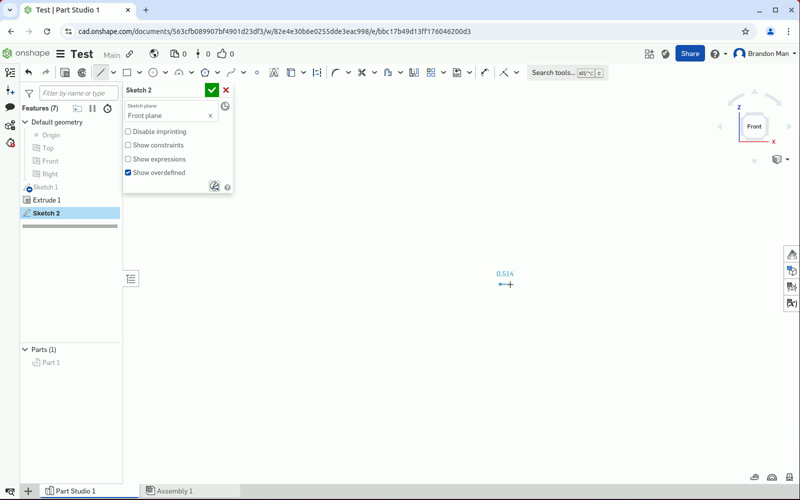
scroll(6)
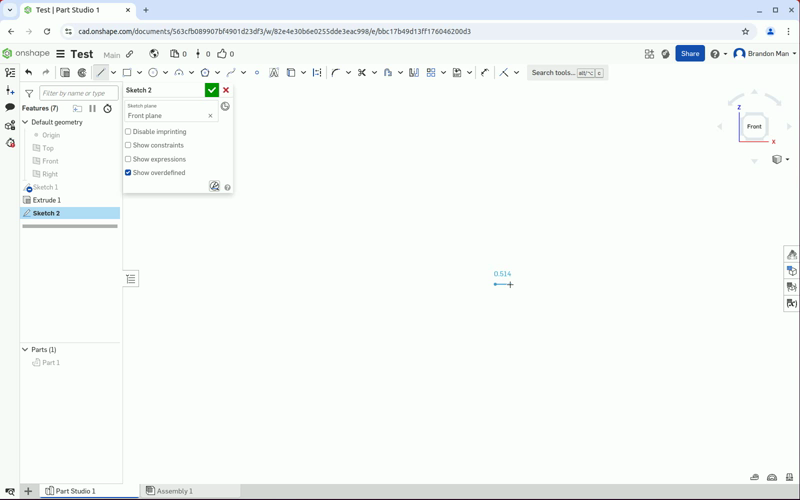
scroll(6)
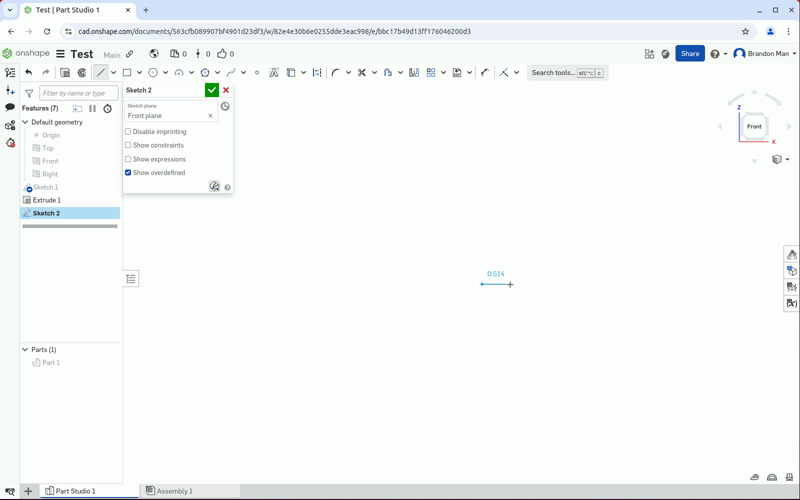
click(510, 284)
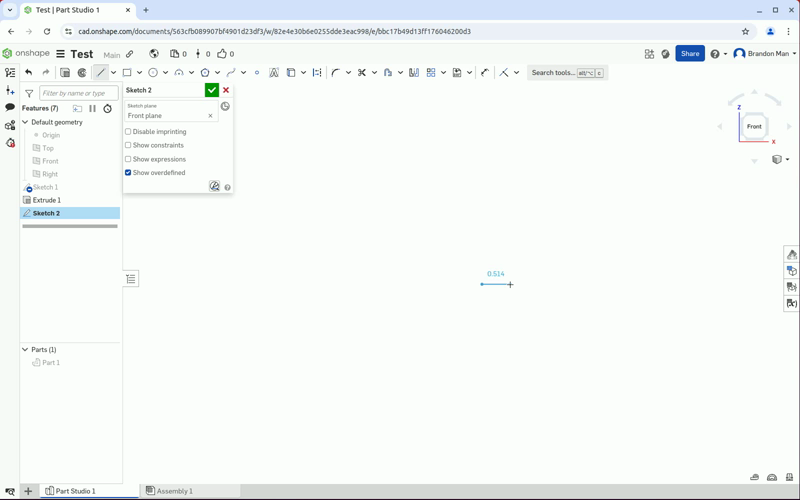
scroll(-6)
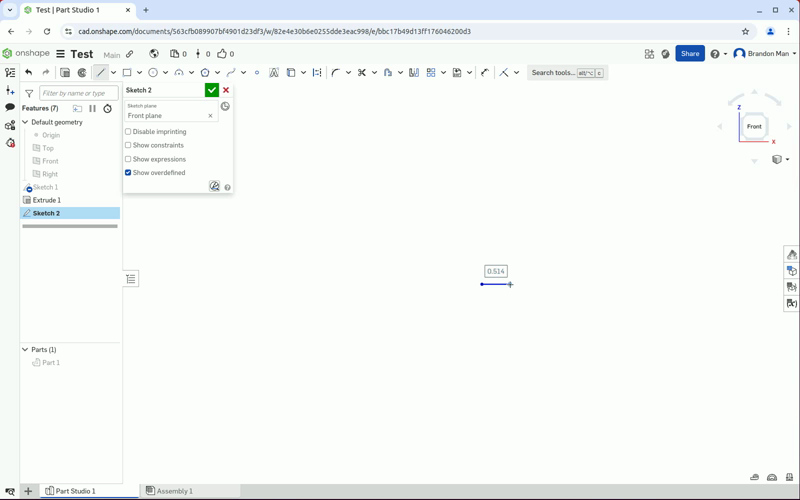
scroll(-6)
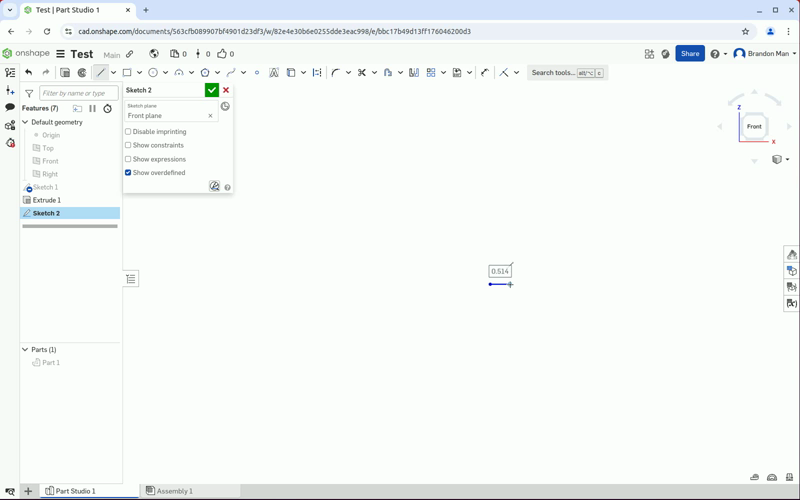
scroll(-6)
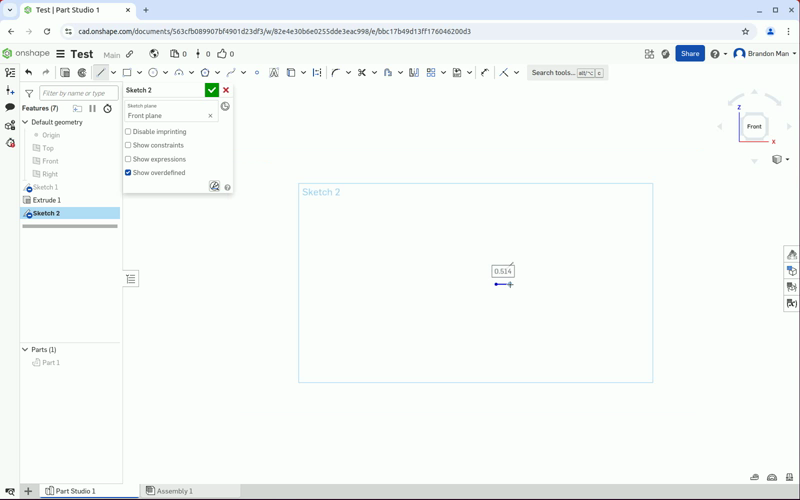
scroll(-6)
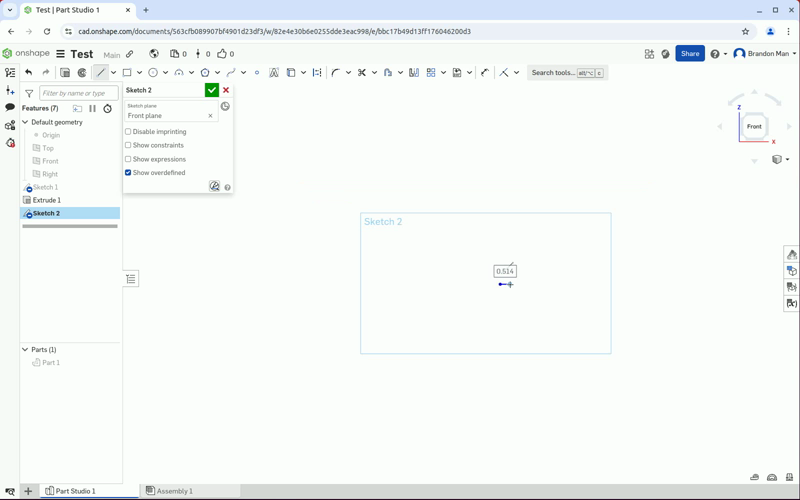
scroll(-6)
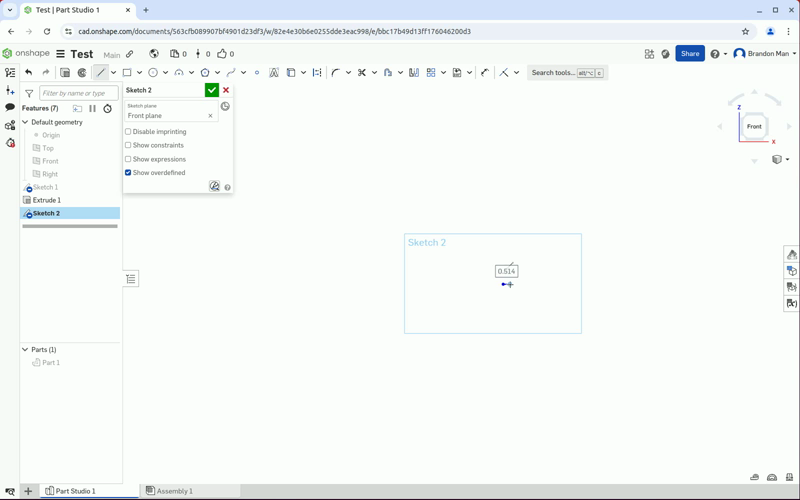
scroll(-6)
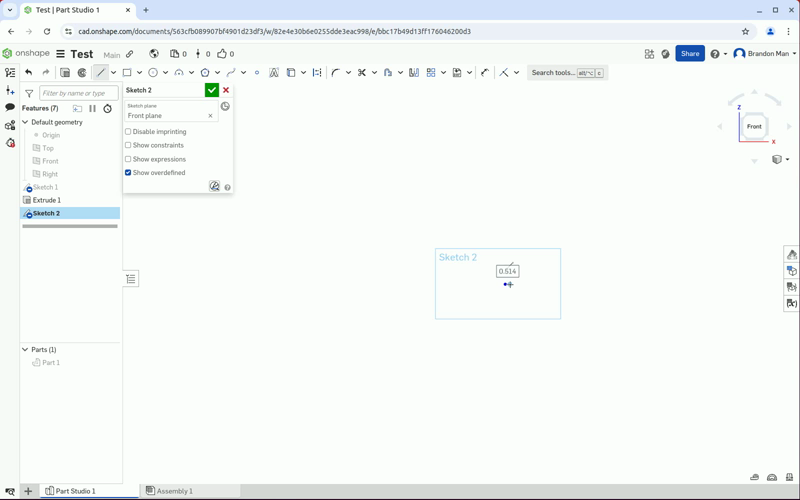
scroll(-6)
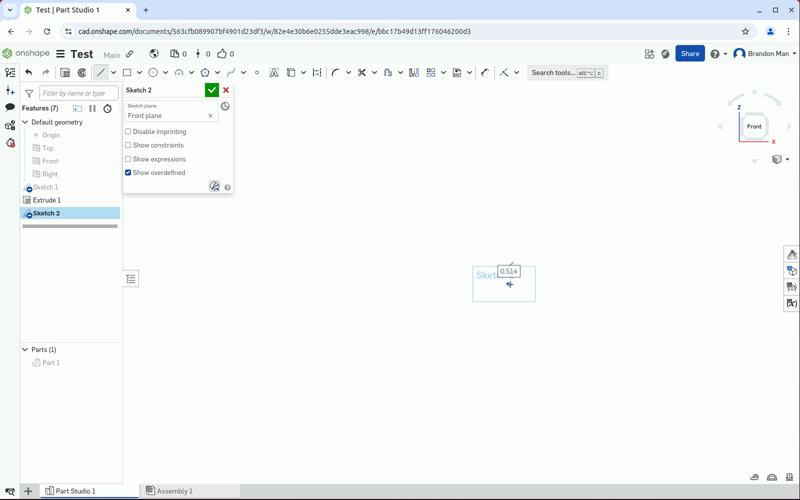
key_up(shift)
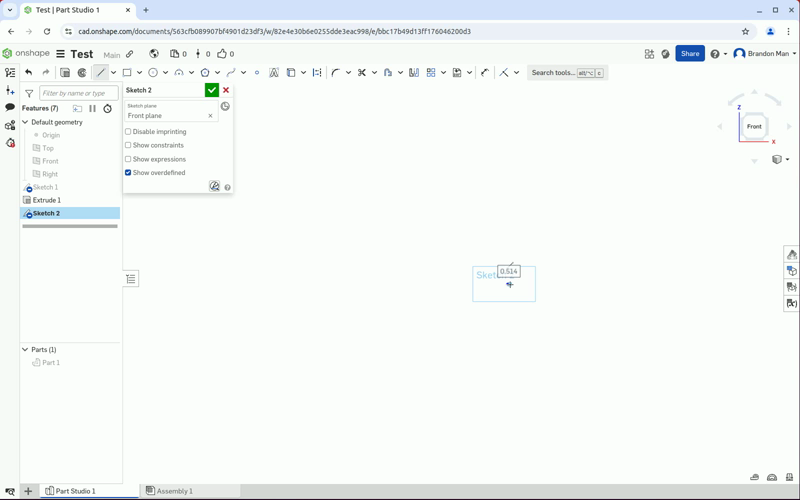
key_down(shift)
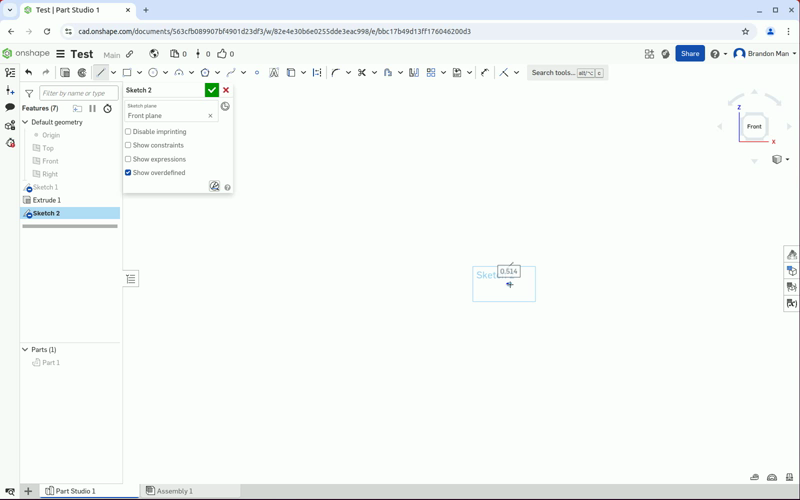
mouse_move(540, 284)
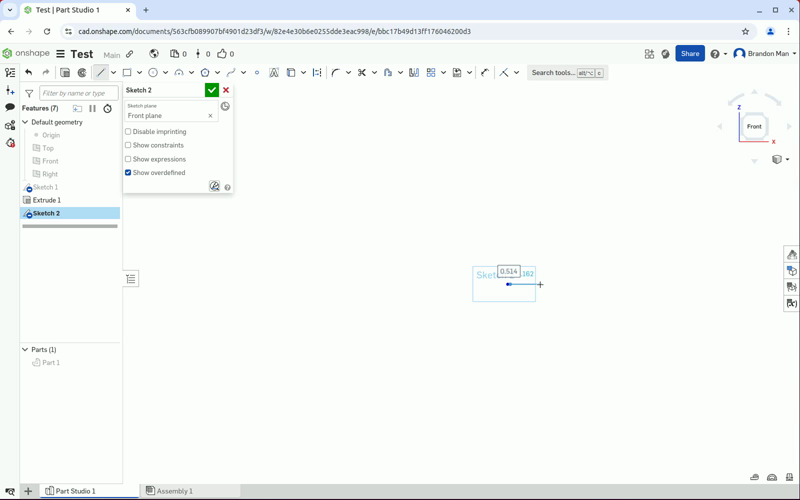
mouse_move(510, 281)
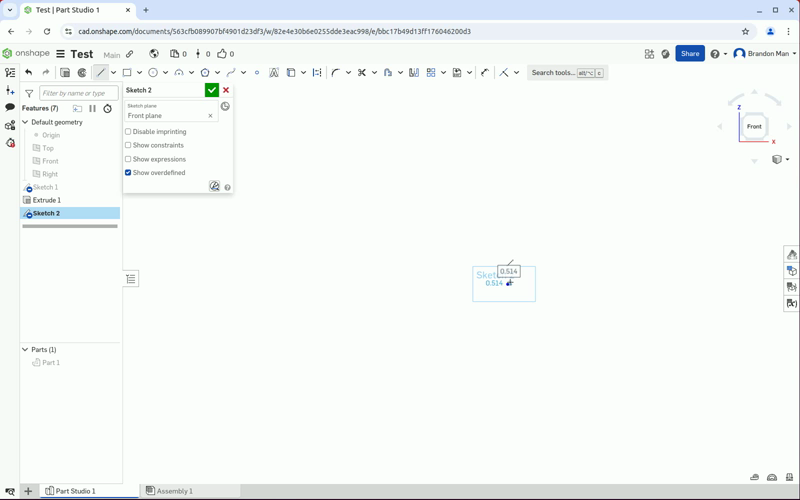
scroll(6)
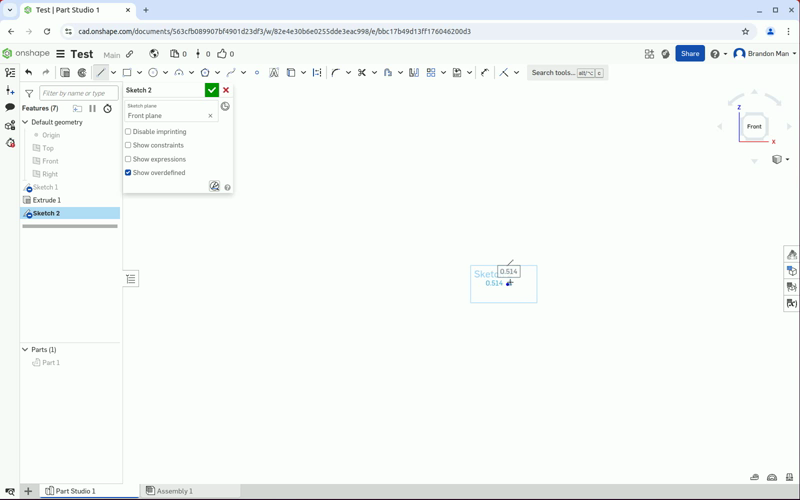
scroll(6)
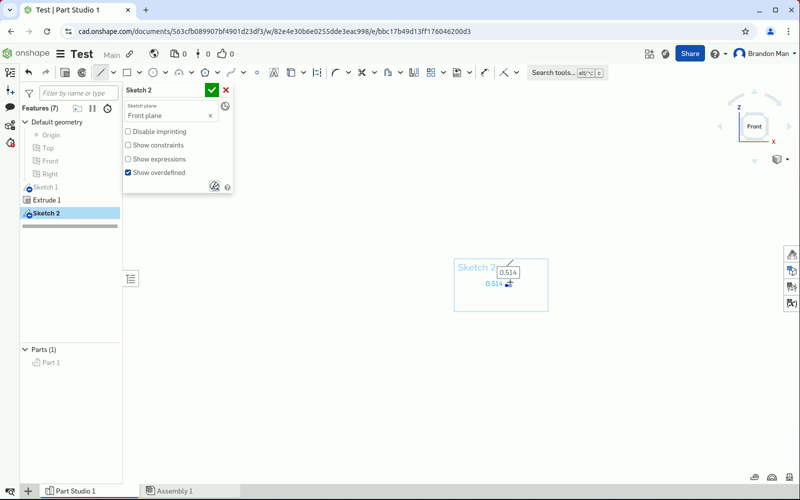
scroll(6)
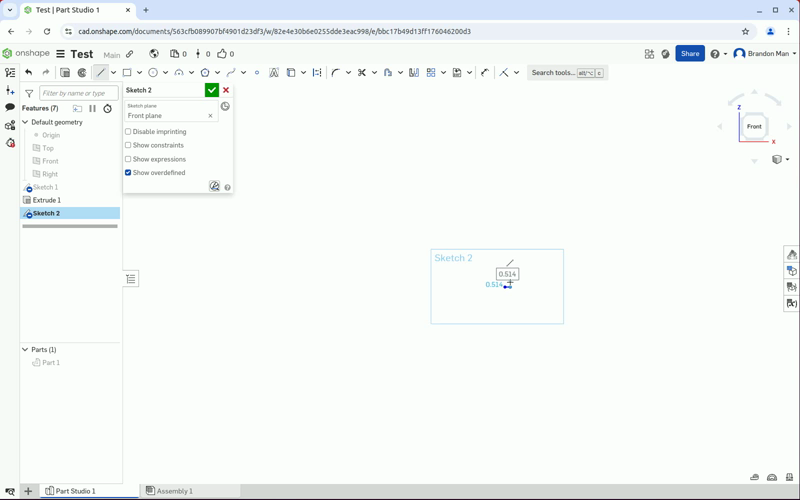
scroll(6)
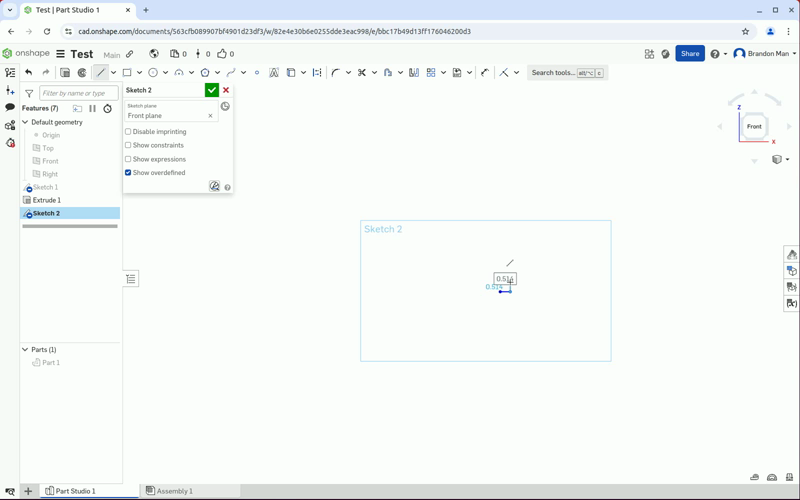
scroll(6)
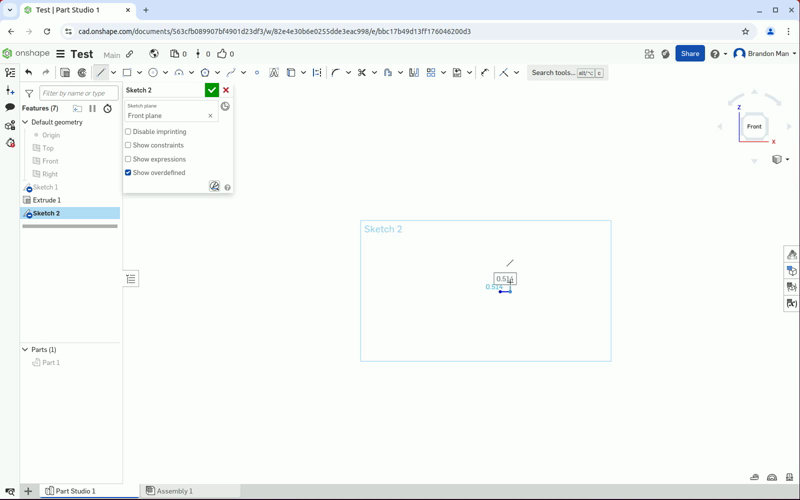
scroll(6)
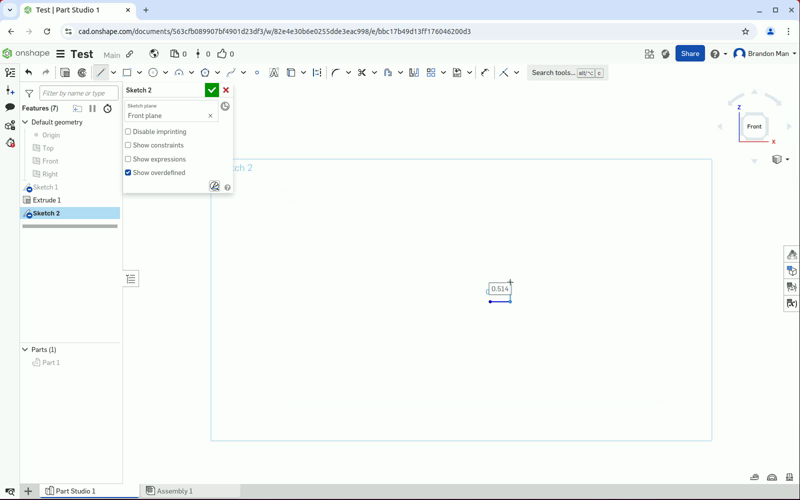
scroll(6)
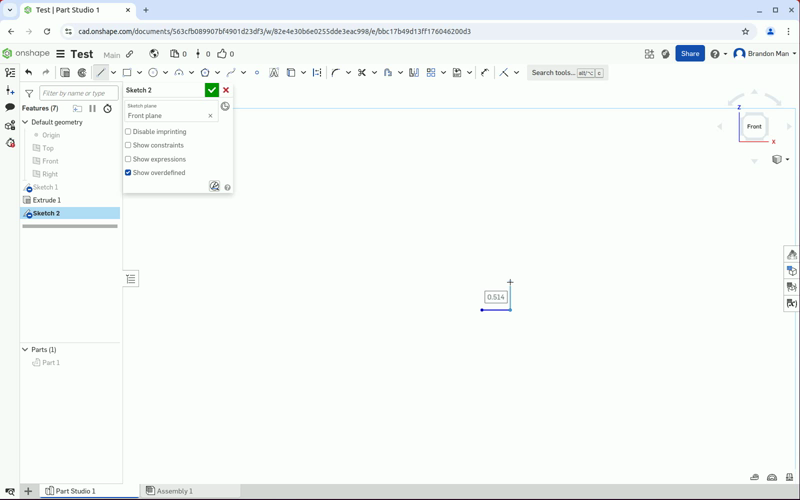
click(510, 281)
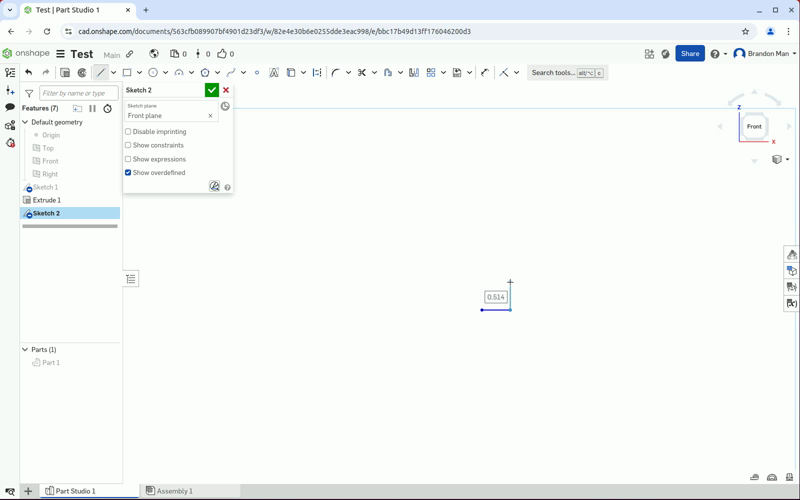
scroll(-6)
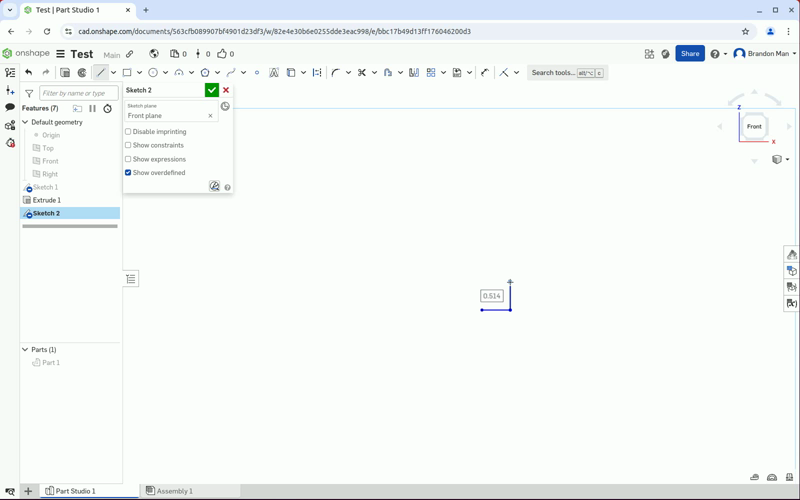
scroll(-6)
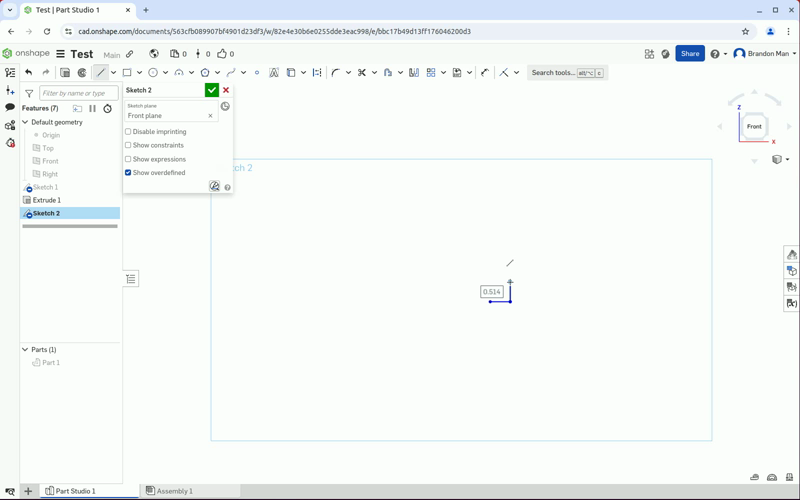
scroll(-6)
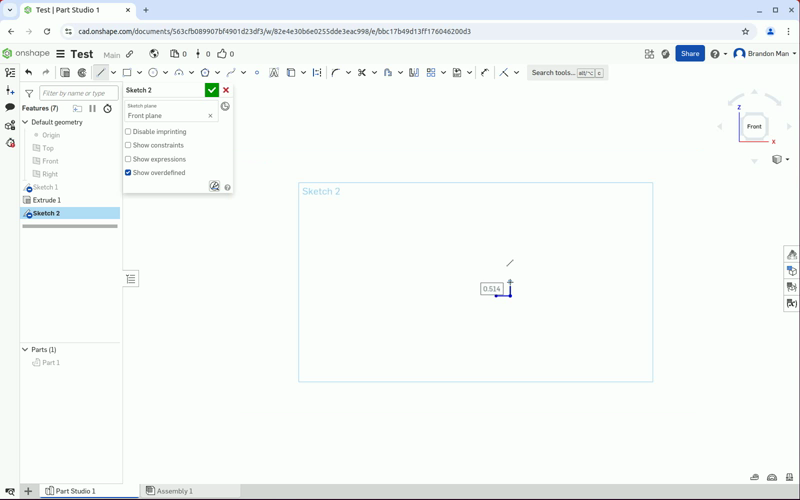
scroll(-6)
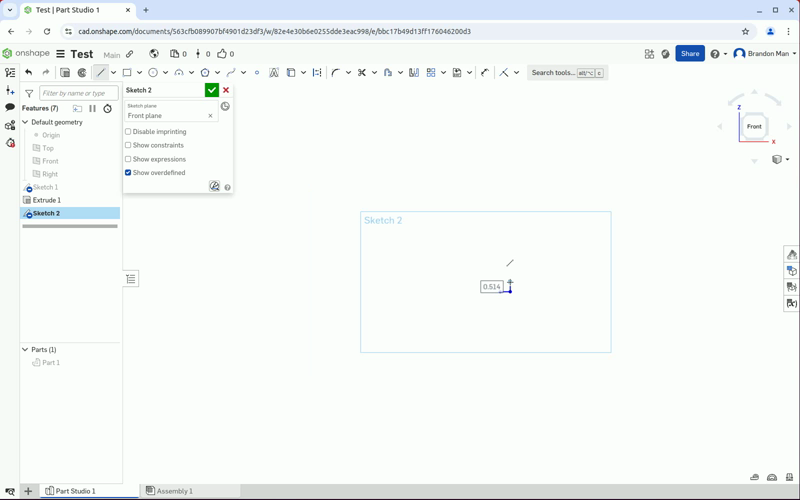
scroll(-6)
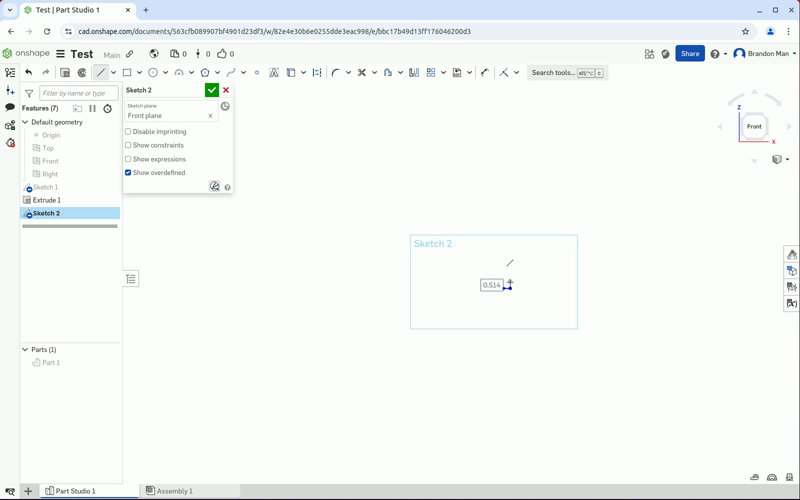
scroll(-6)
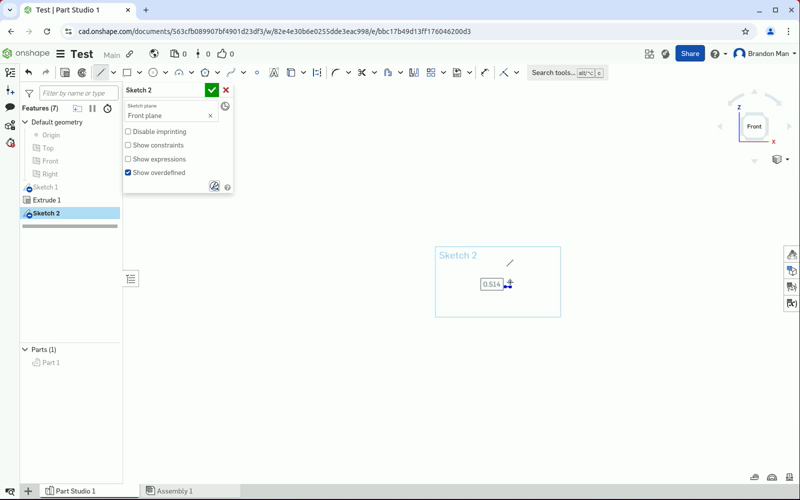
scroll(-6)
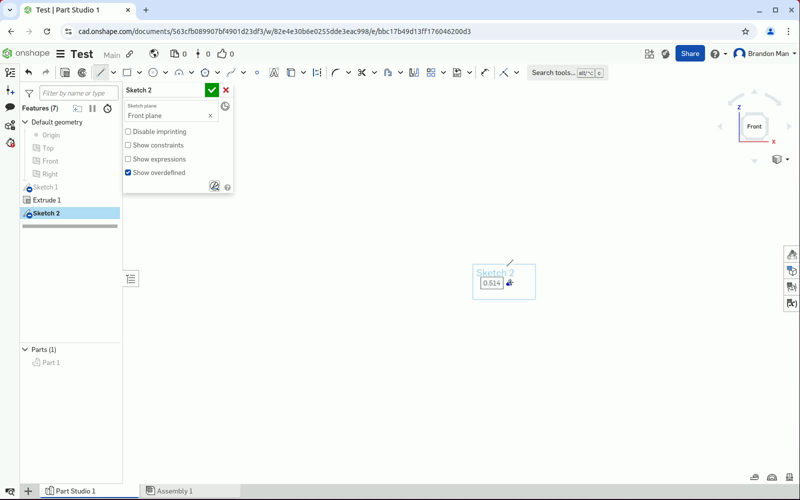
key_up(shift)
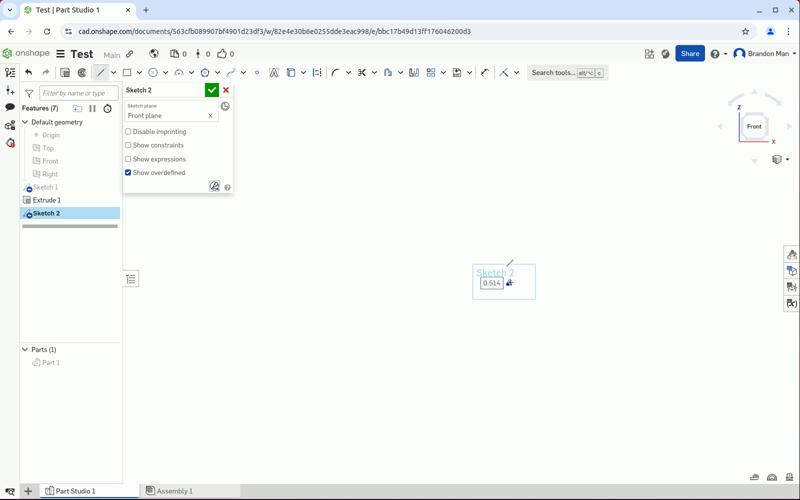
key_down(shift)
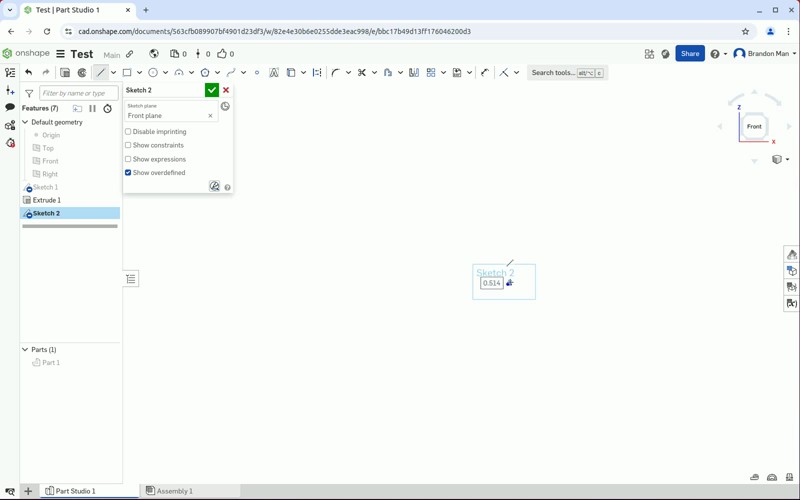
mouse_move(540, 281)
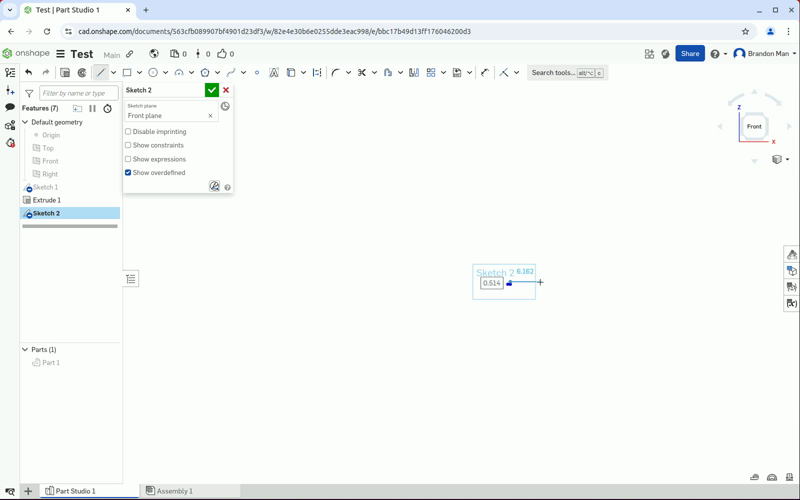
mouse_move(507, 281)
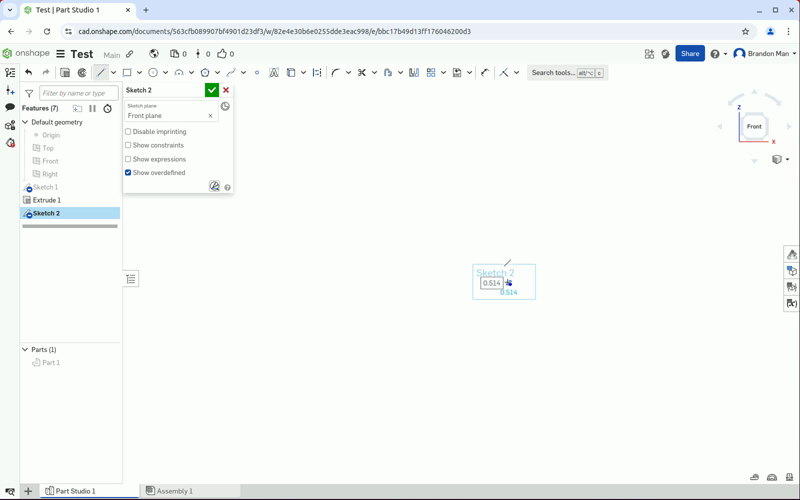
scroll(6)
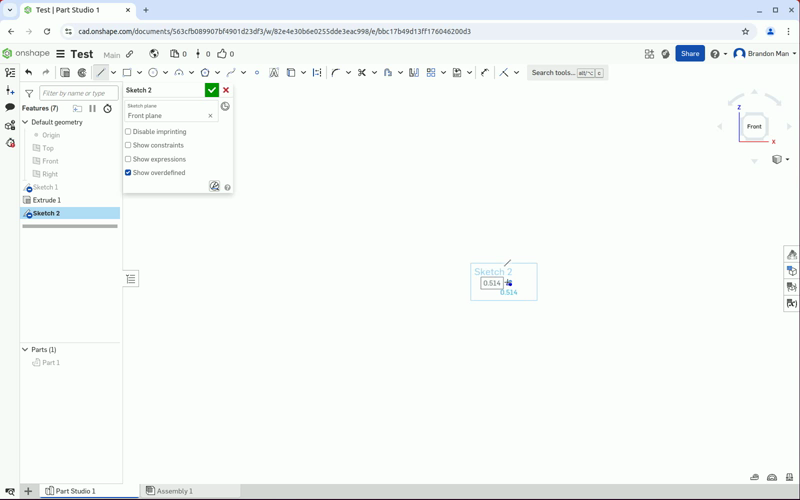
scroll(6)
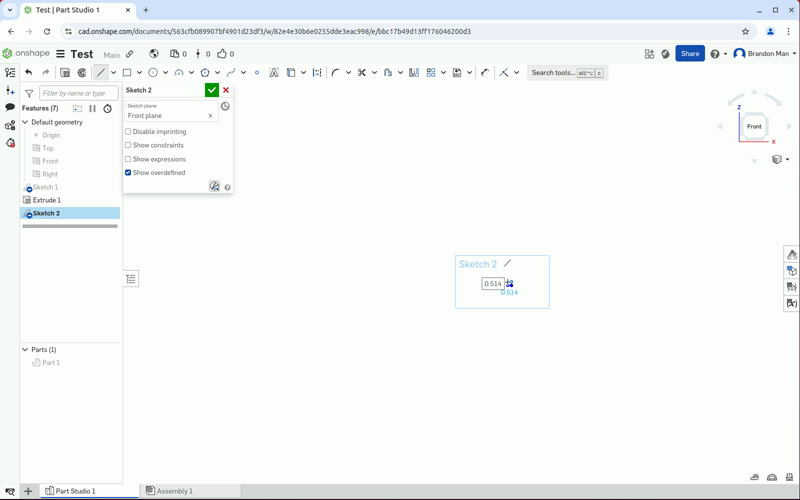
scroll(6)
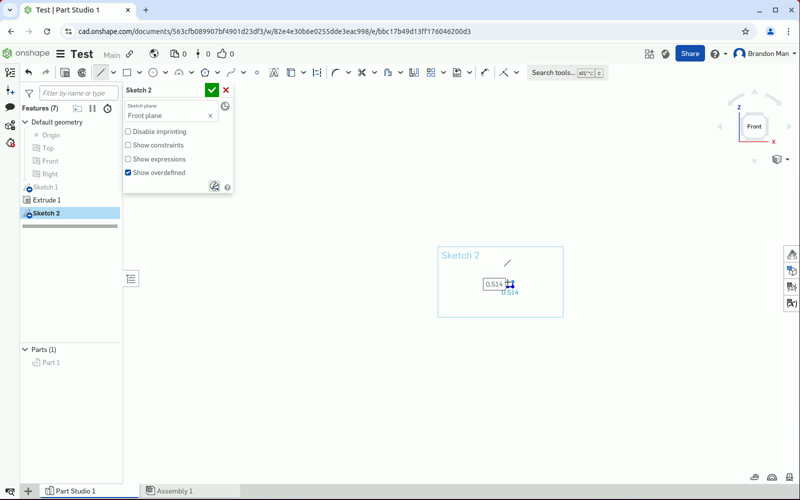
scroll(6)
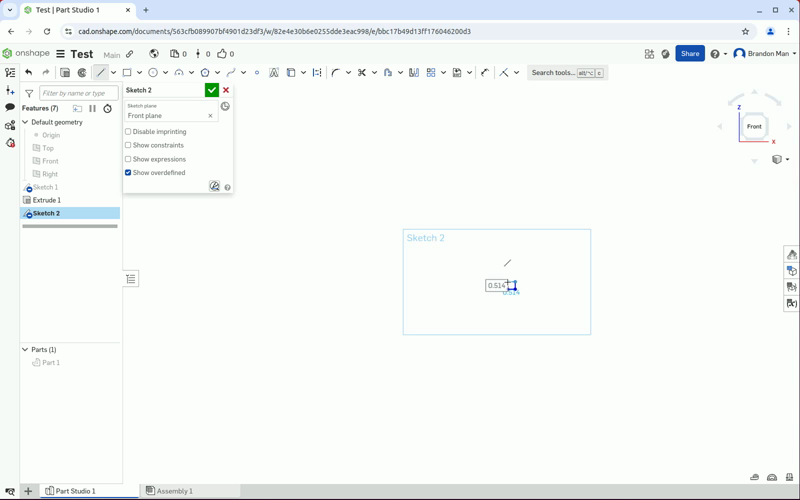
scroll(6)
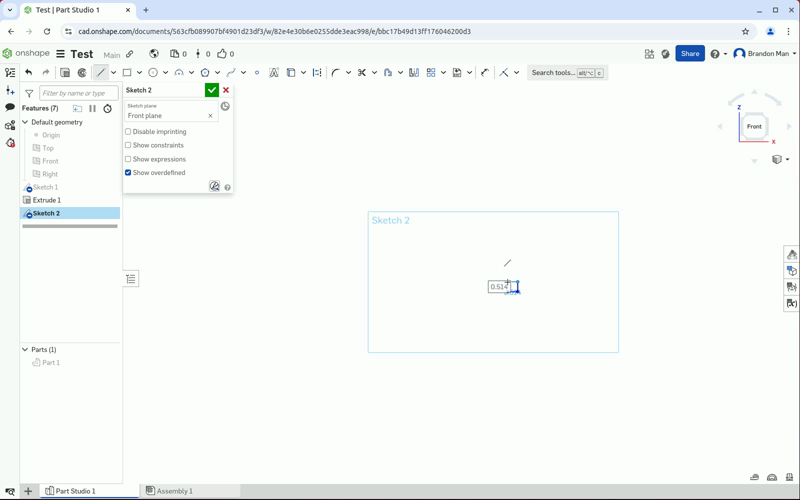
scroll(6)
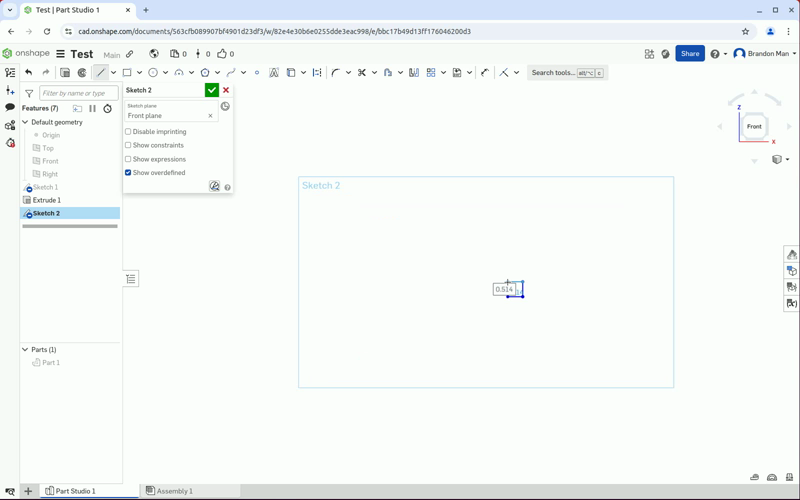
scroll(6)
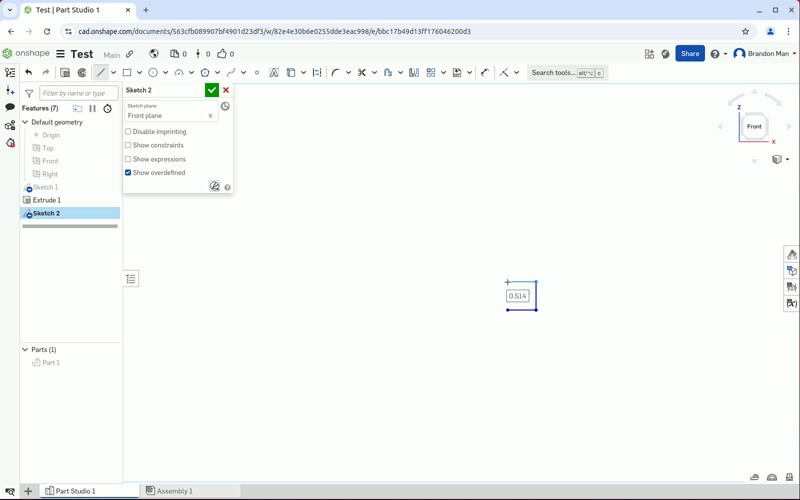
click(507, 281)
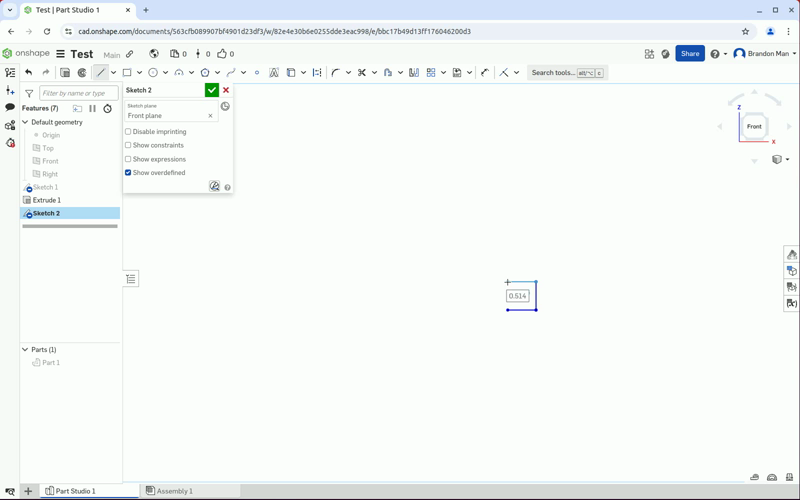
scroll(-6)
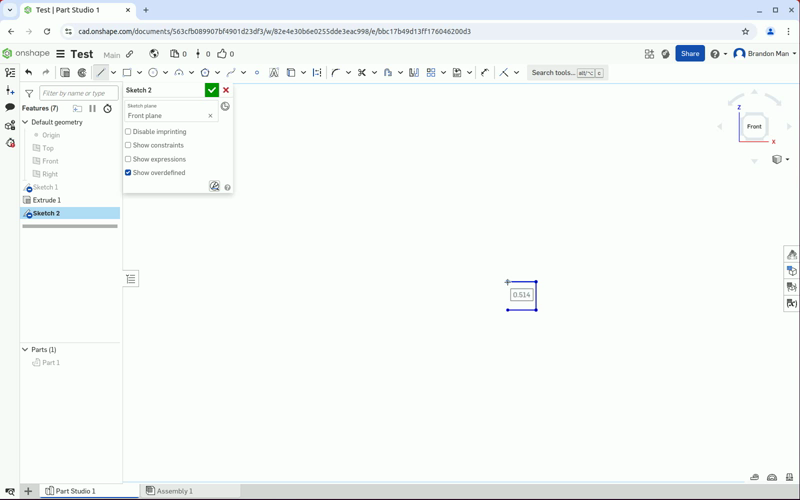
scroll(-6)
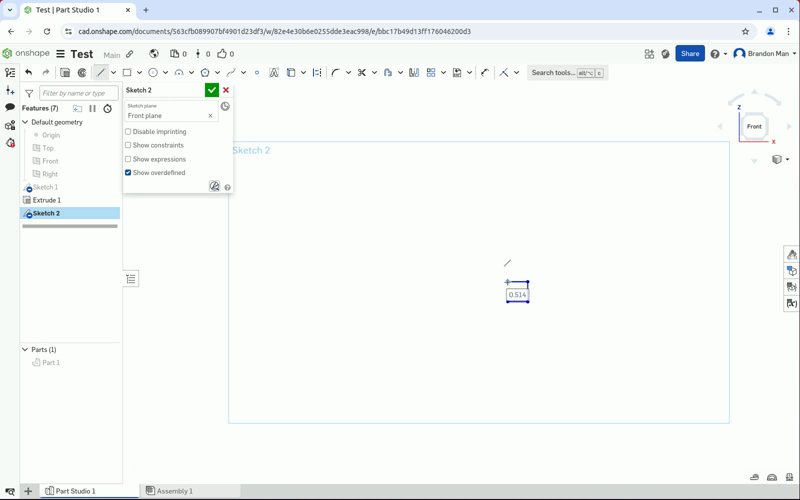
scroll(-6)
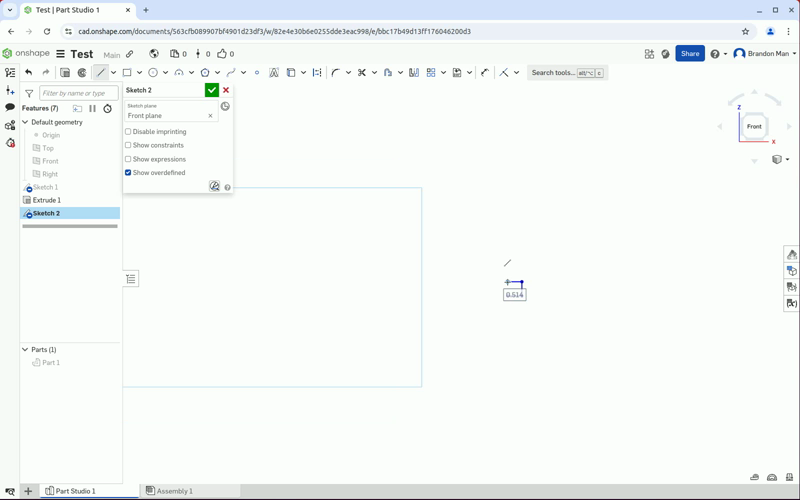
scroll(-6)
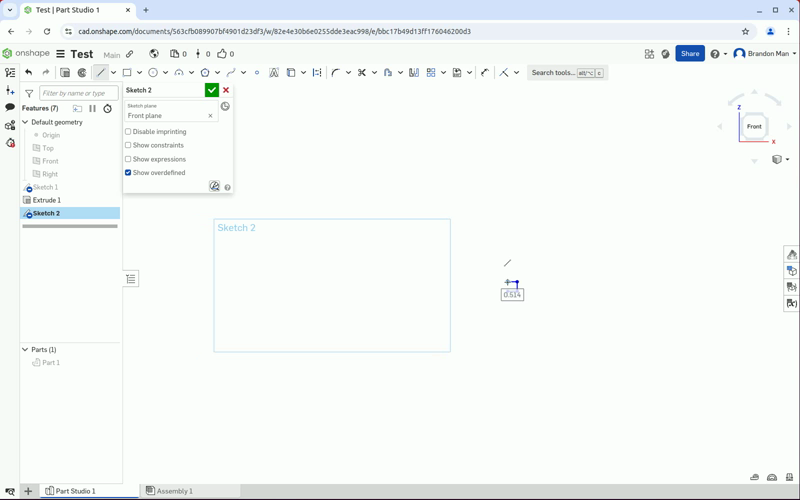
scroll(-6)
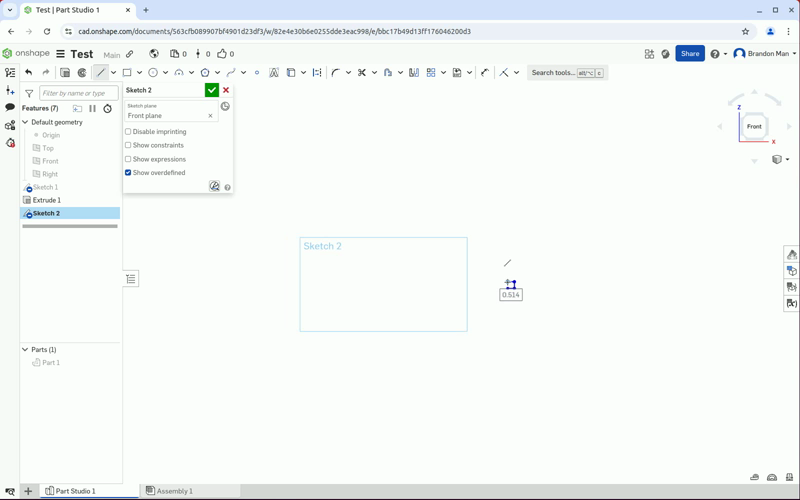
scroll(-6)
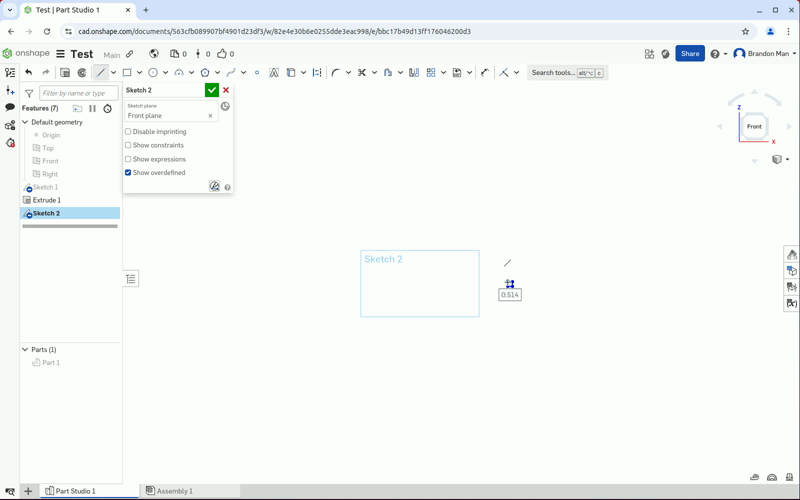
scroll(-6)
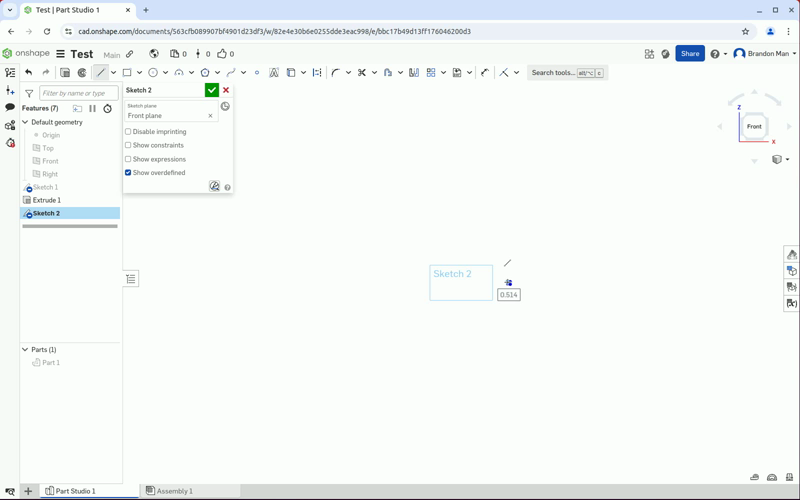
key_up(shift)
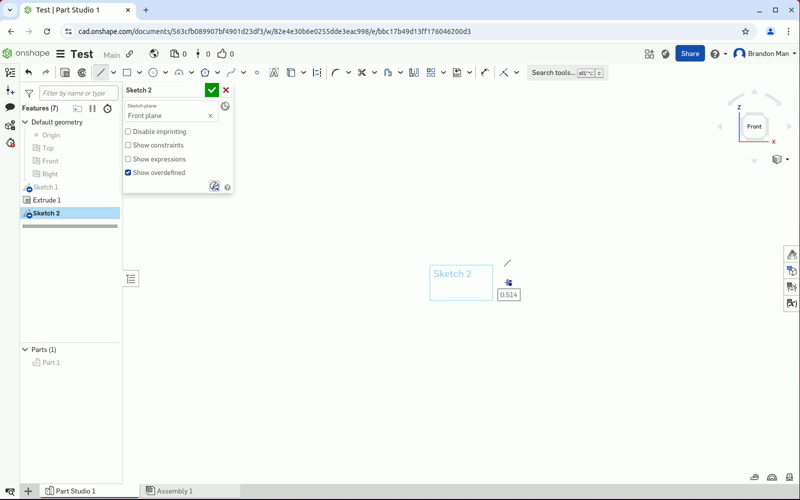
mouse_move(537, 281)
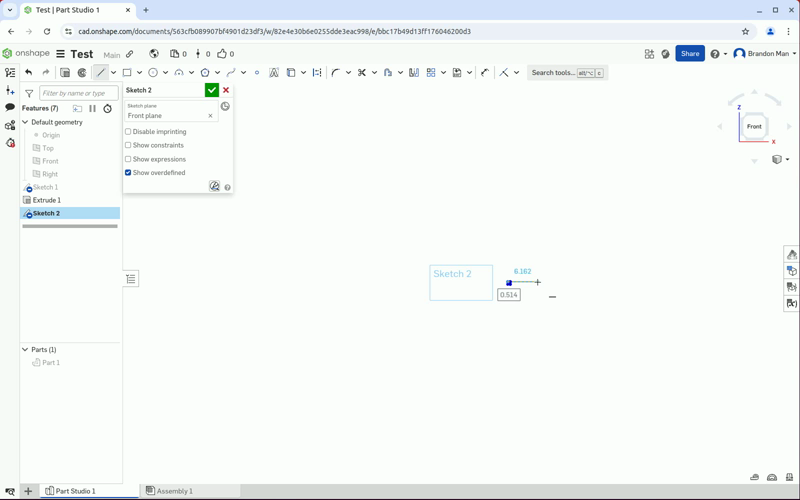
key_down(shift)
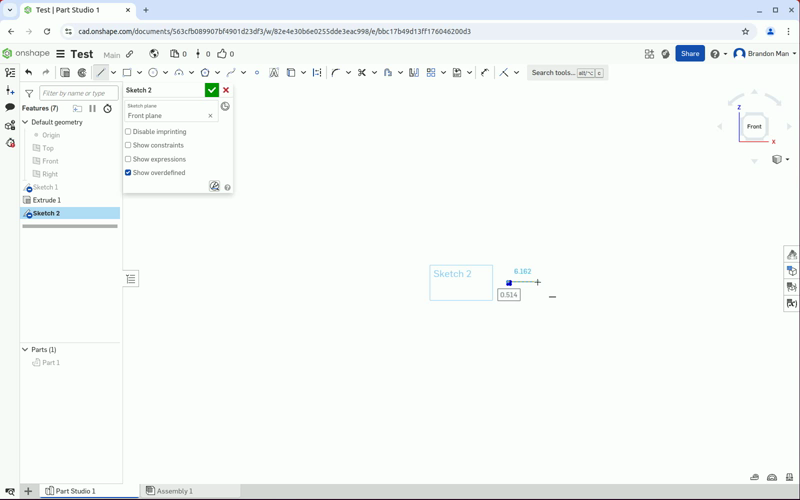
mouse_move(507, 284)
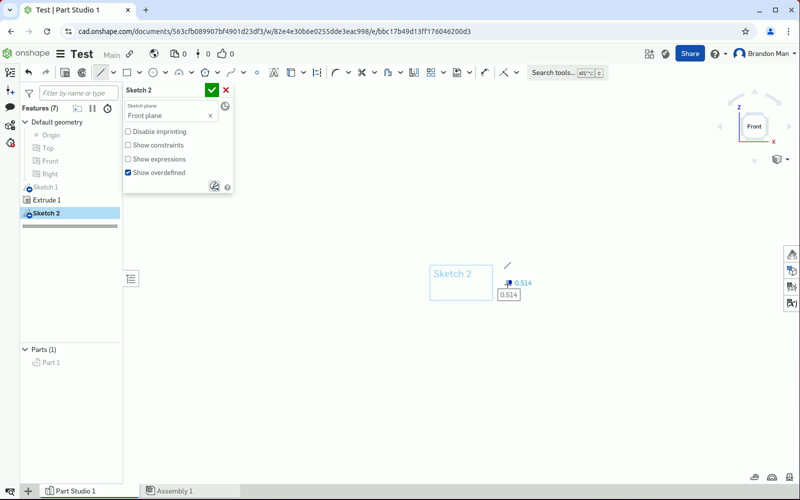
scroll(6)
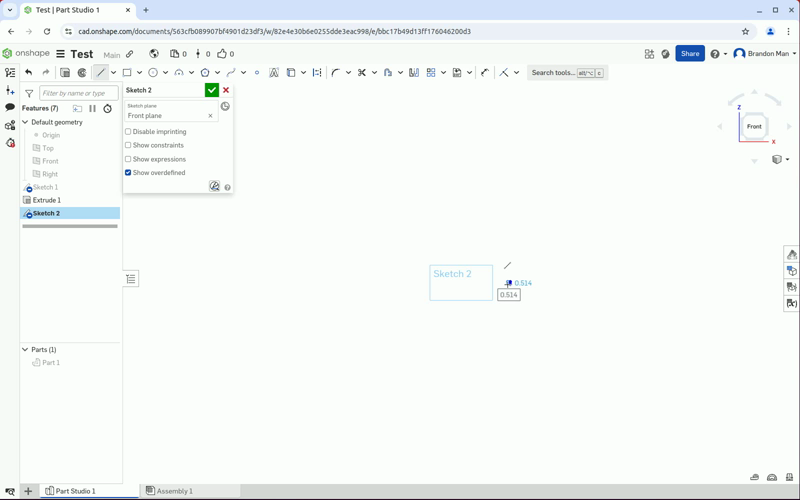
scroll(6)
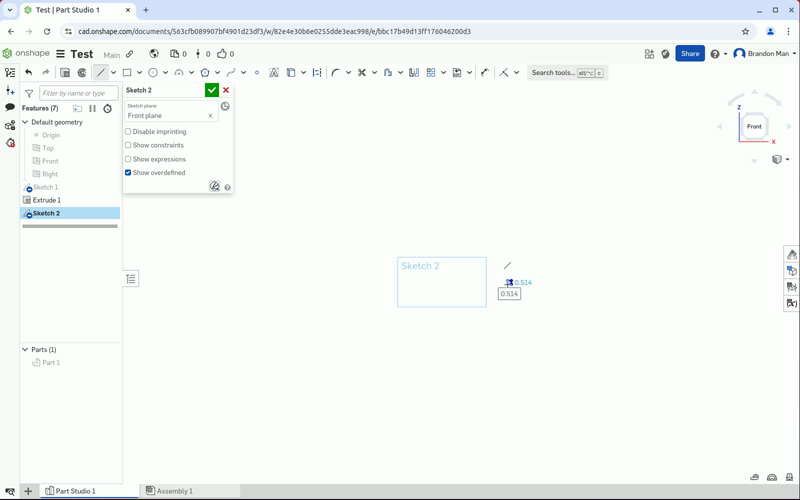
scroll(6)
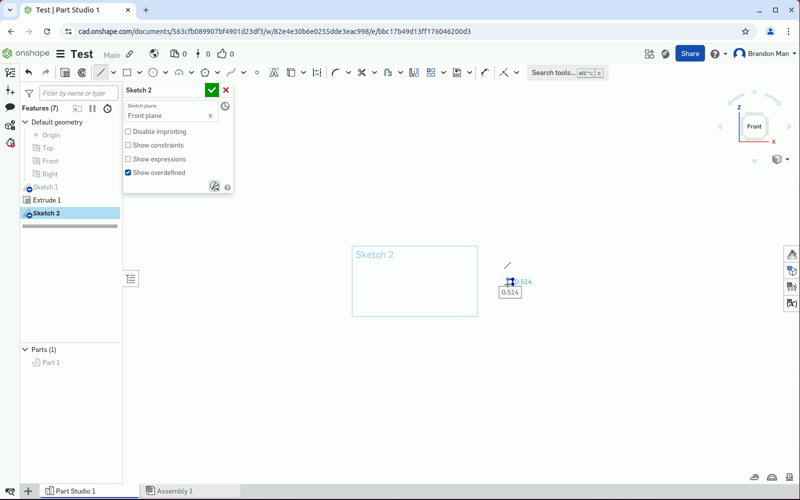
scroll(6)
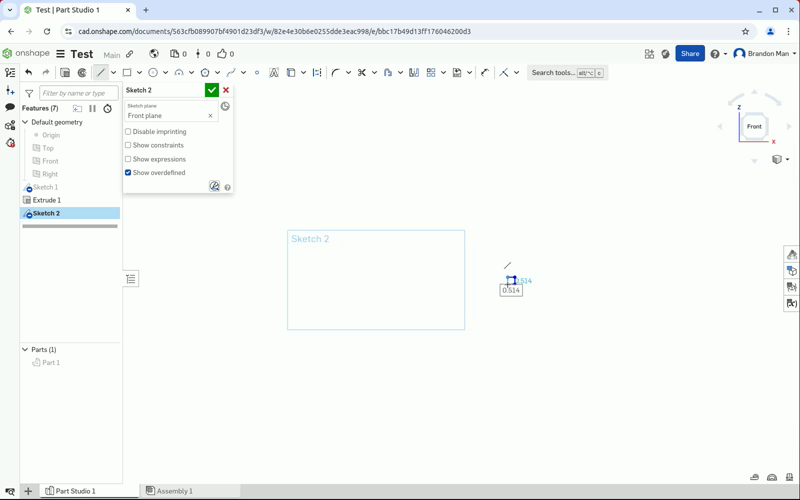
scroll(6)
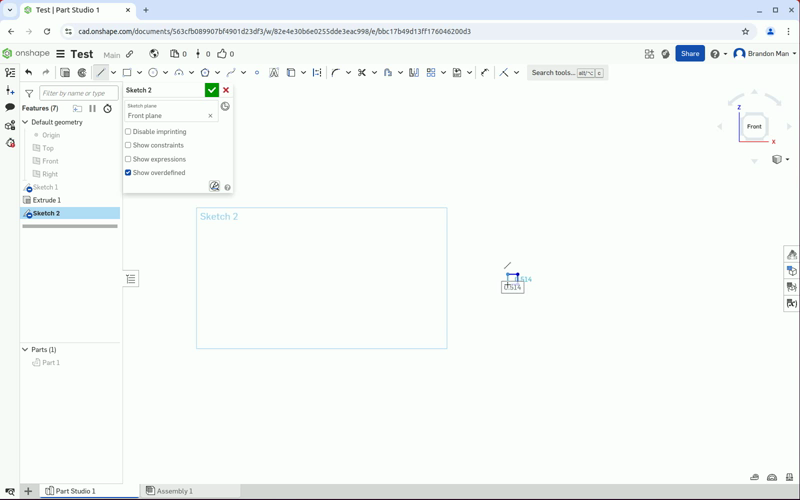
scroll(6)
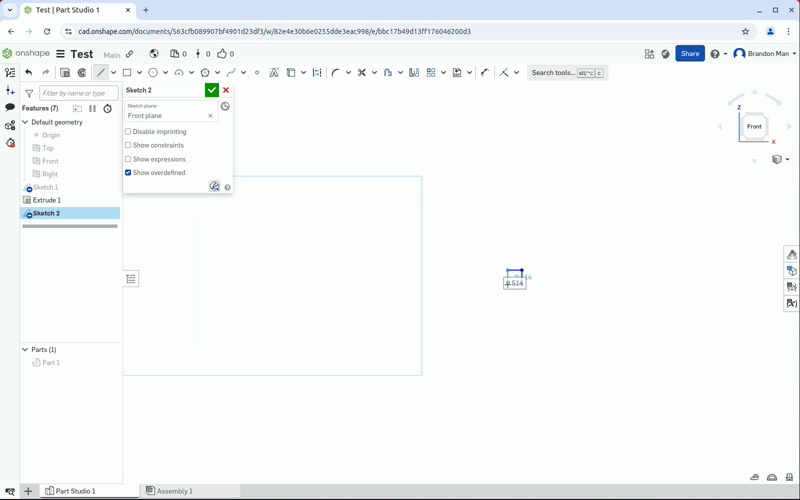
scroll(6)
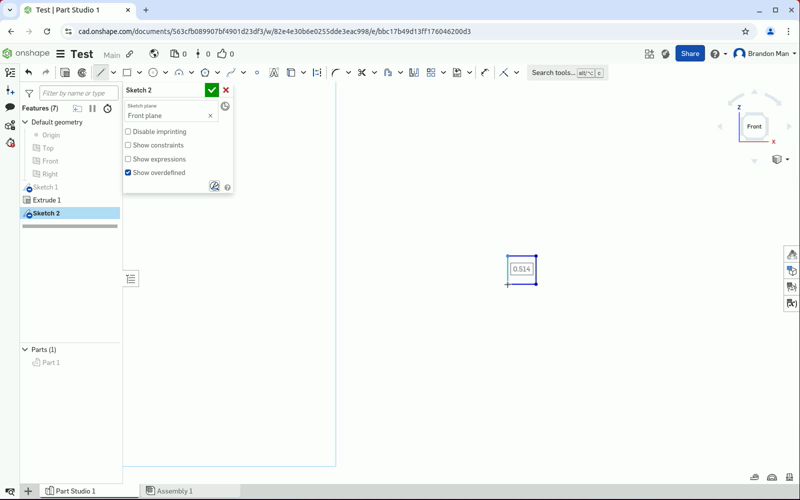
key_up(shift)
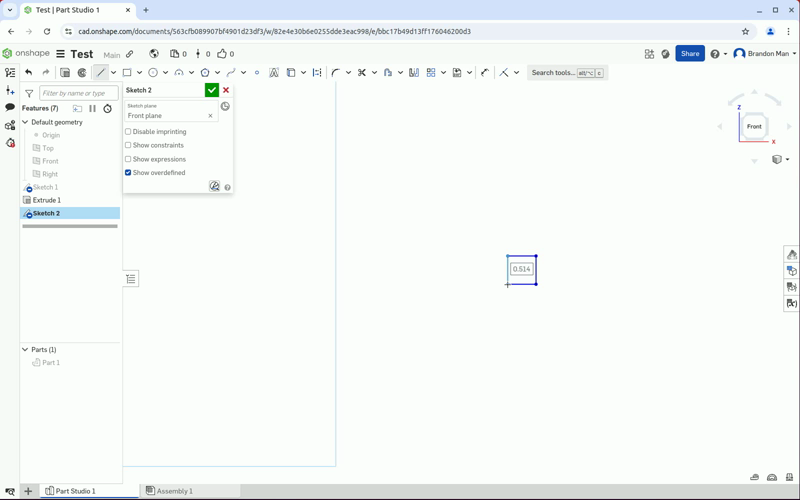
click(507, 284)
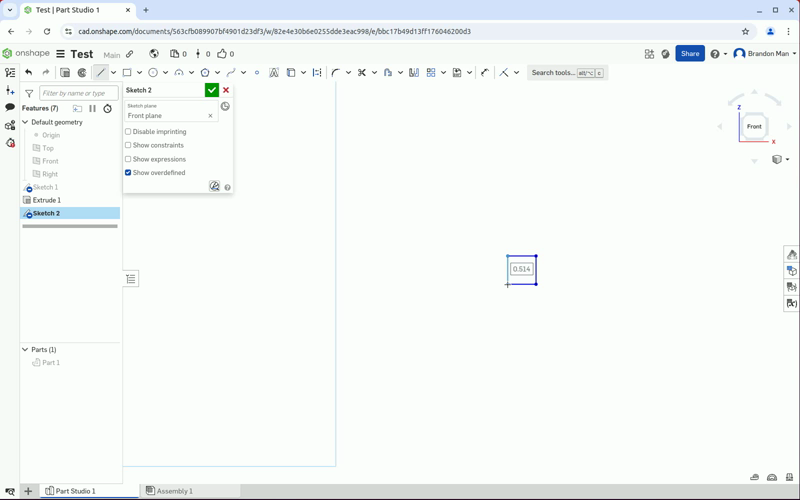
scroll(-6)
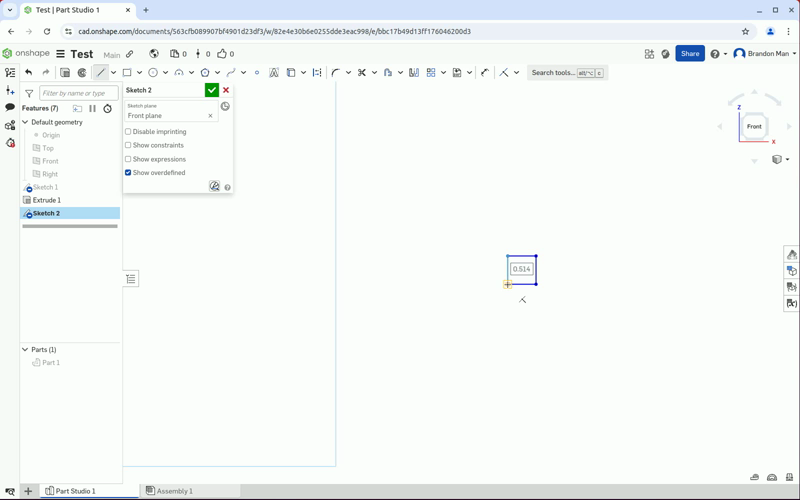
scroll(-6)
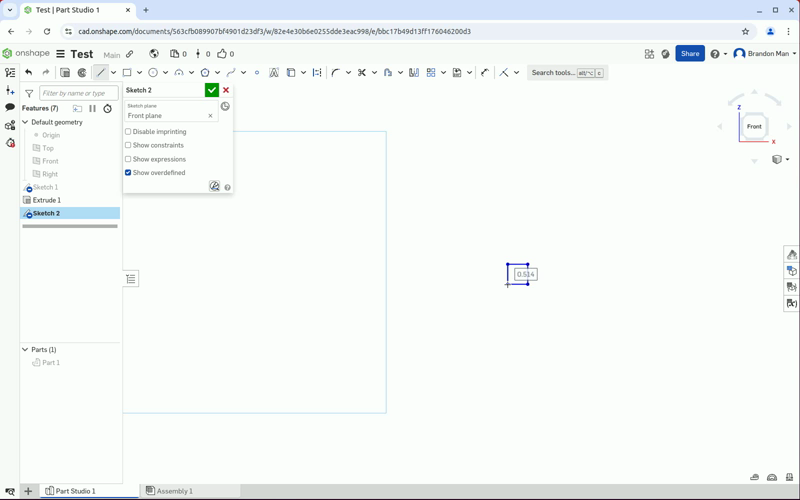
scroll(-6)
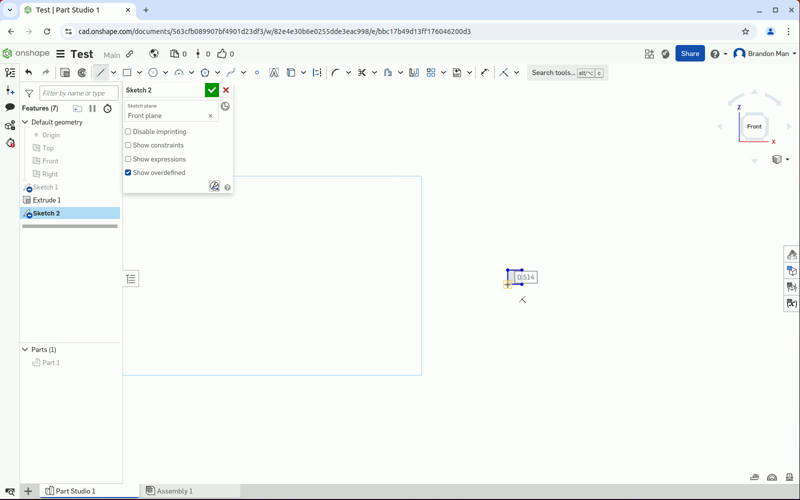
scroll(-6)
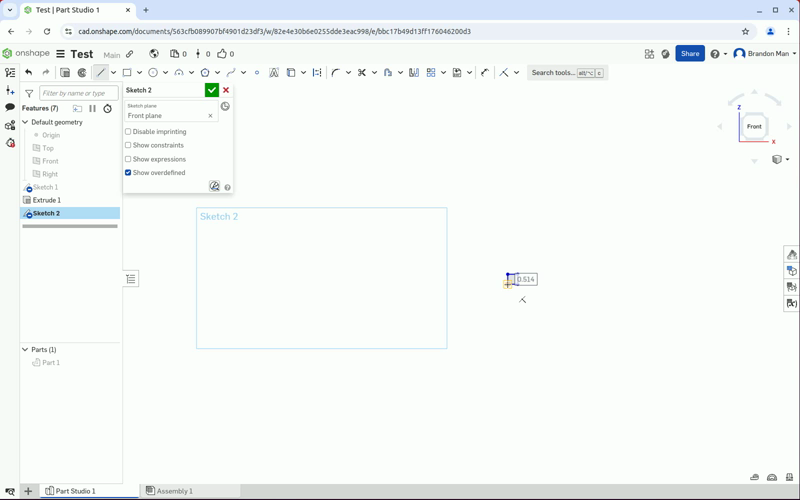
scroll(-6)
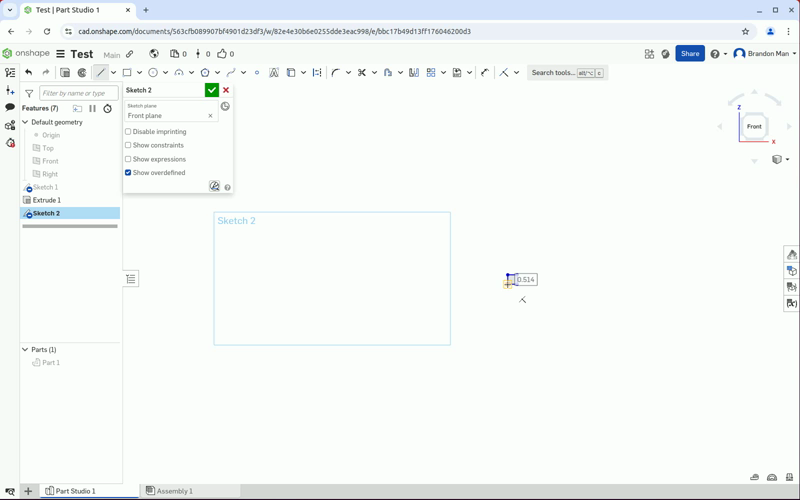
scroll(-6)
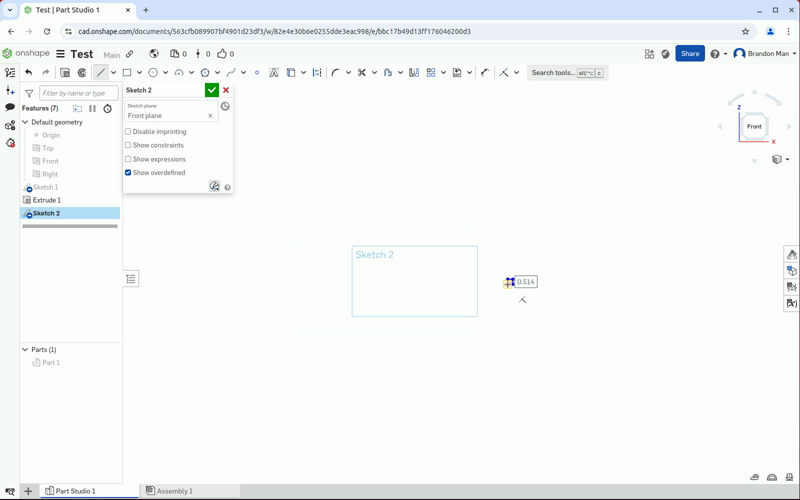
scroll(-6)
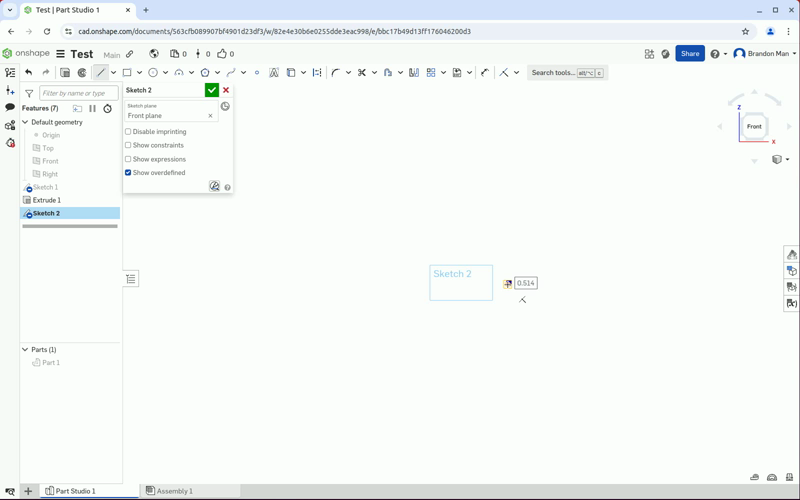
key(esc)
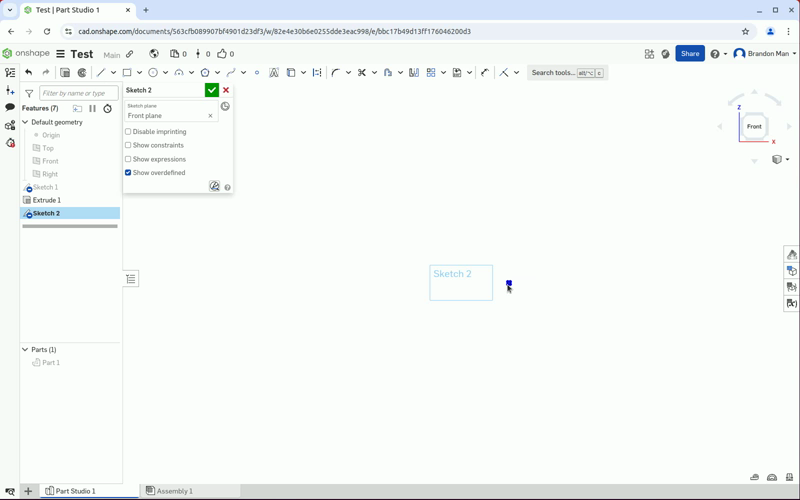
mouse_move(508, 284)
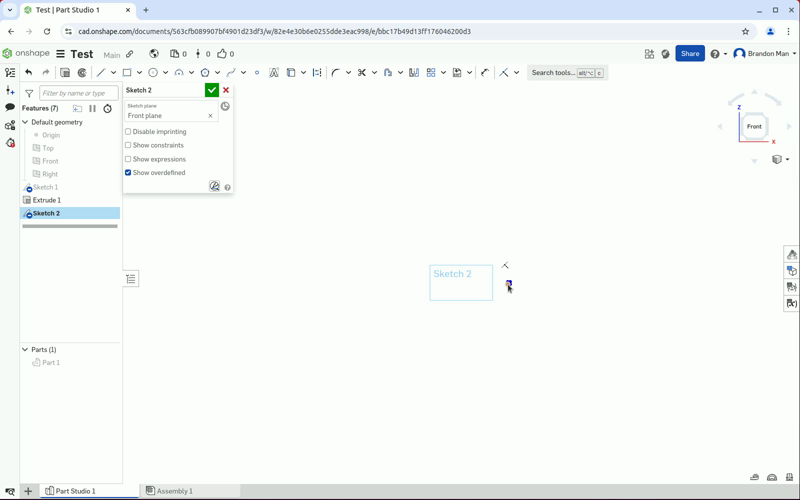
scroll(6)
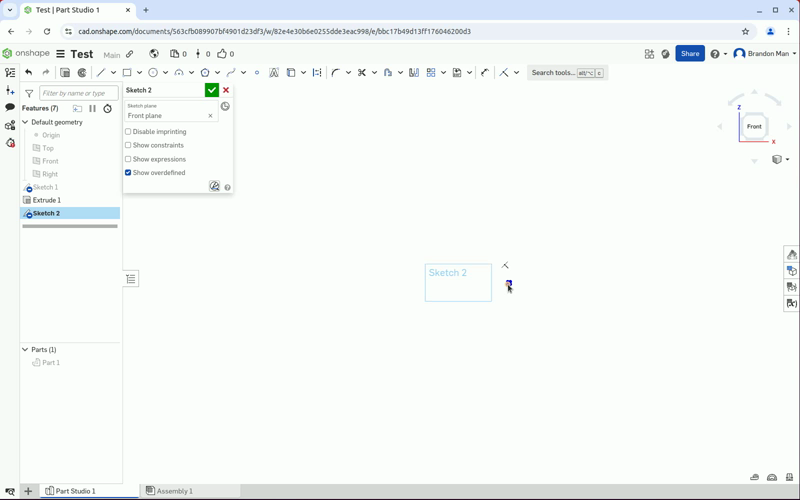
scroll(6)
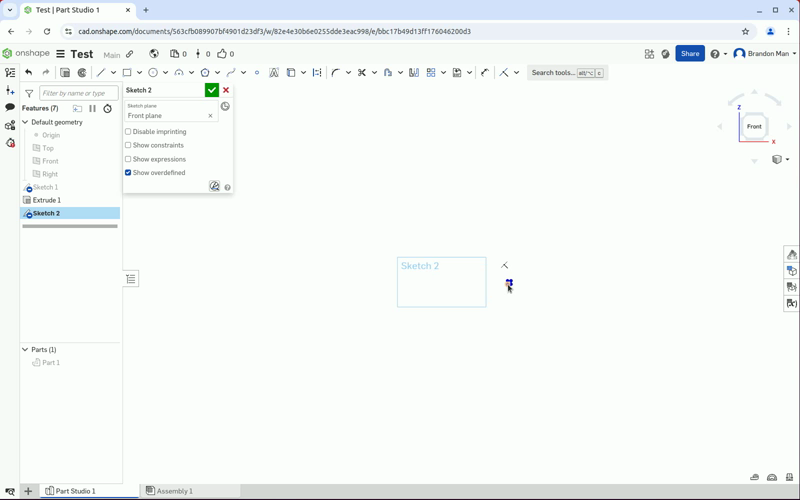
scroll(6)
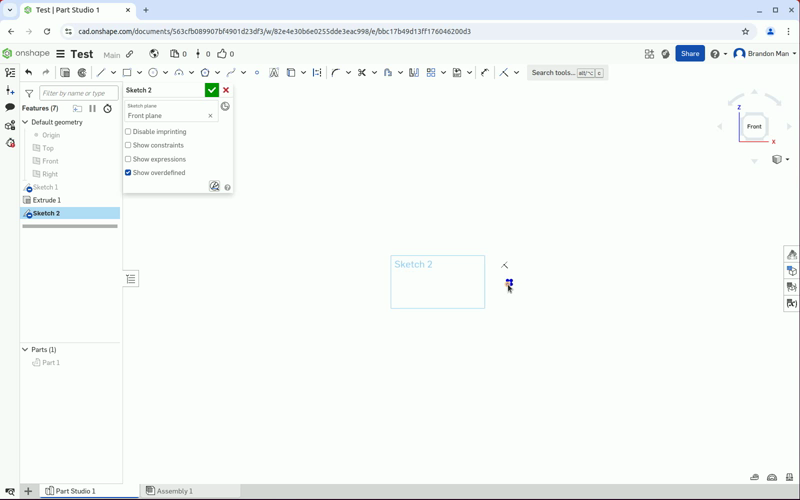
scroll(6)
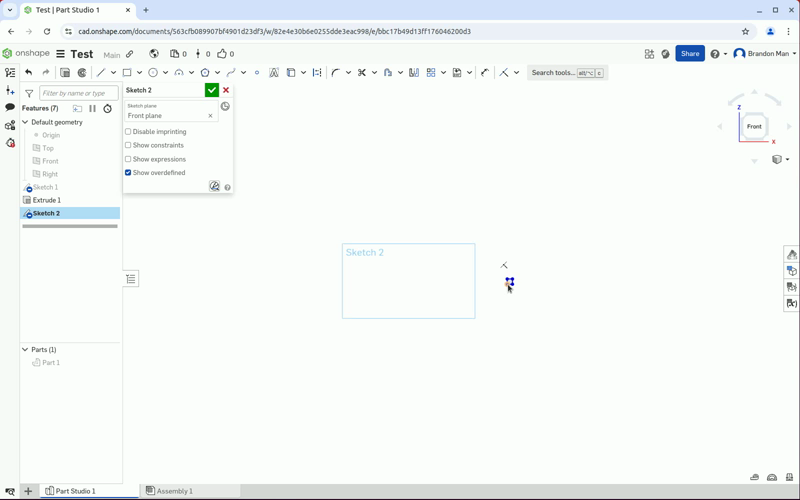
scroll(6)
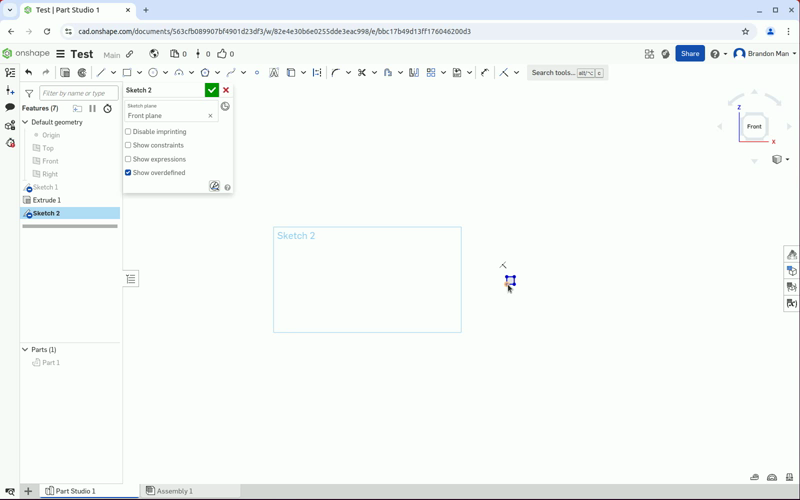
scroll(6)
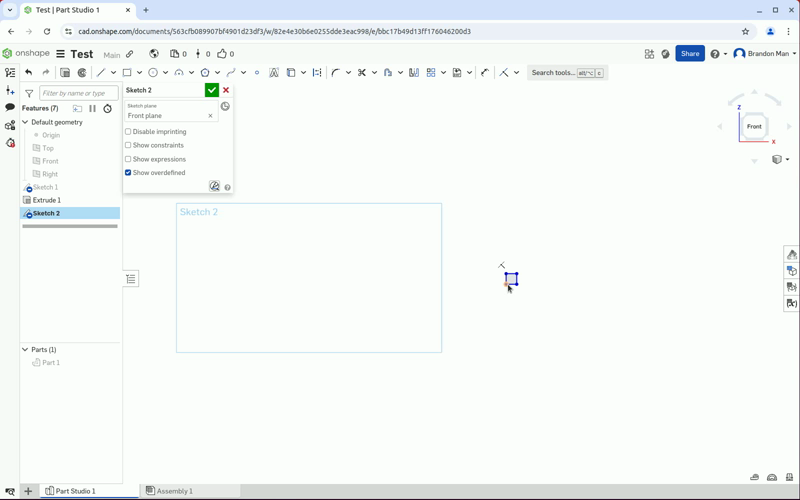
scroll(6)
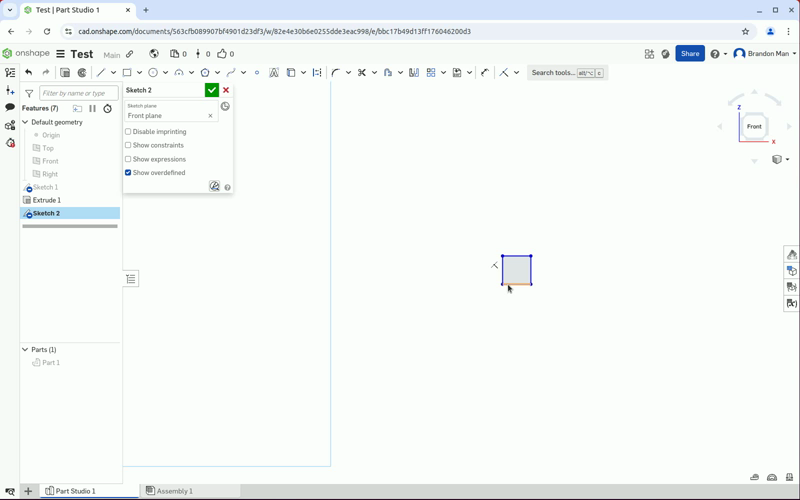
click(508, 284)
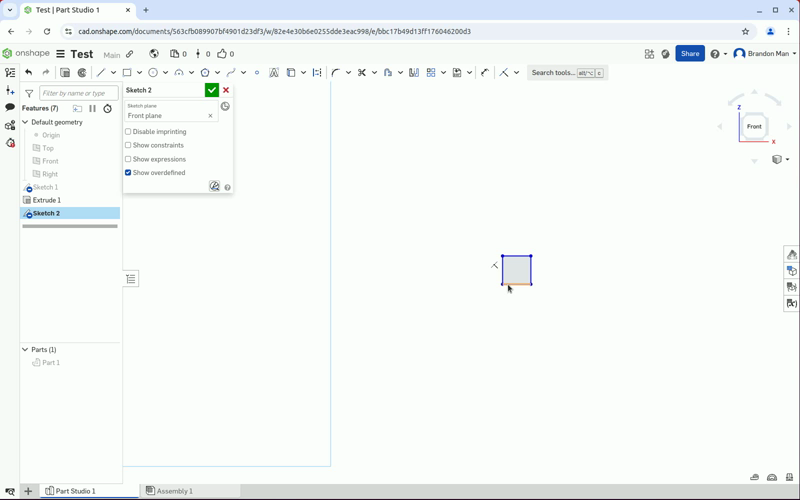
scroll(-6)
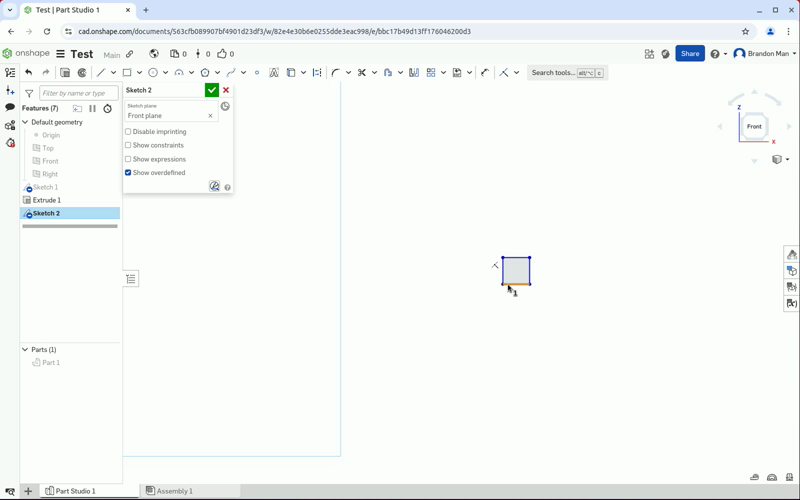
scroll(-6)
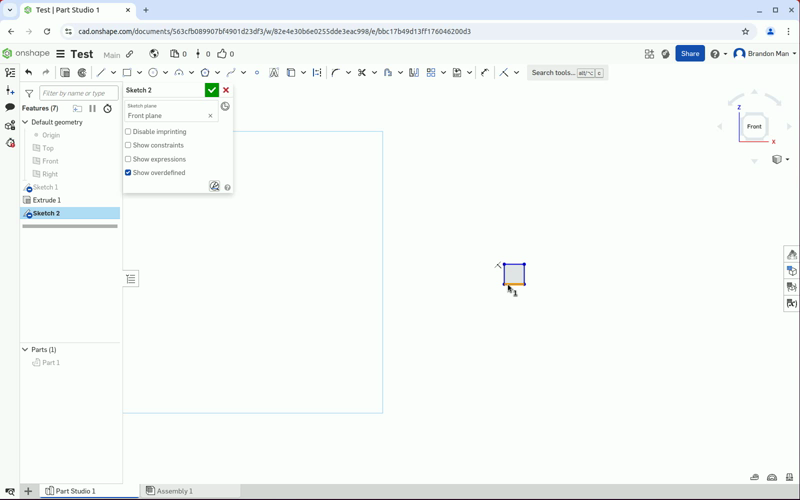
scroll(-6)
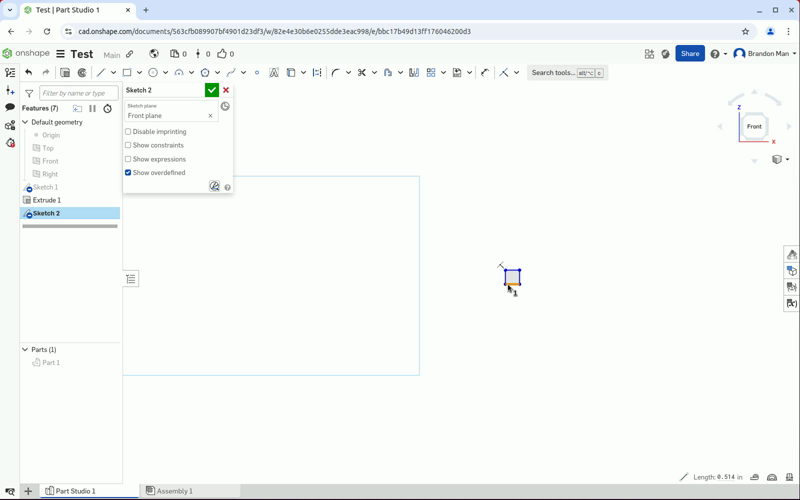
scroll(-6)
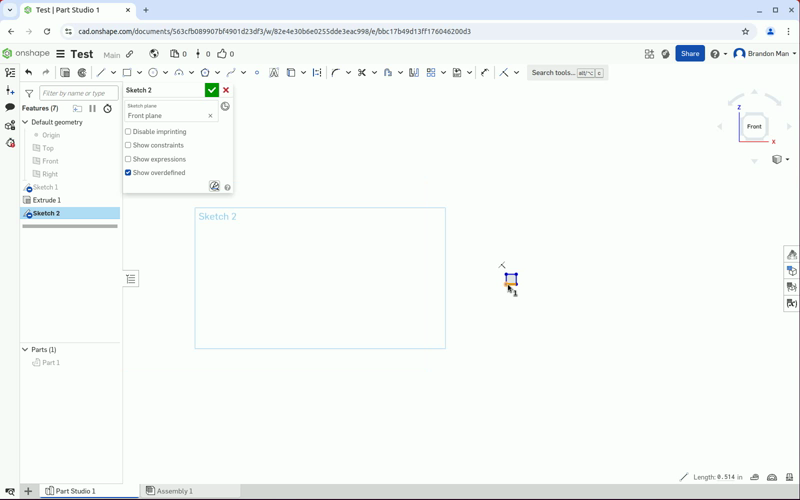
scroll(-6)
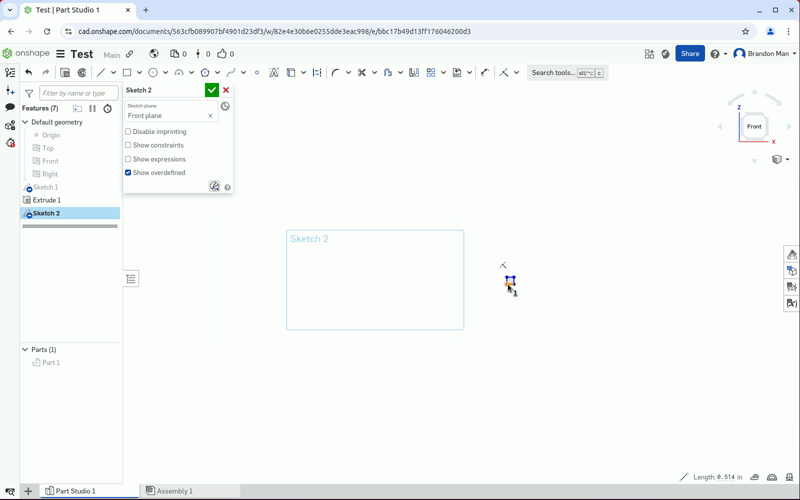
scroll(-6)
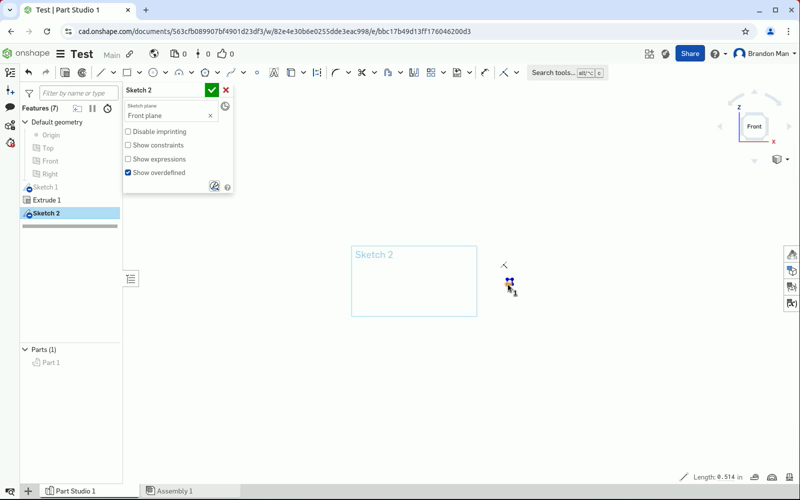
scroll(-6)
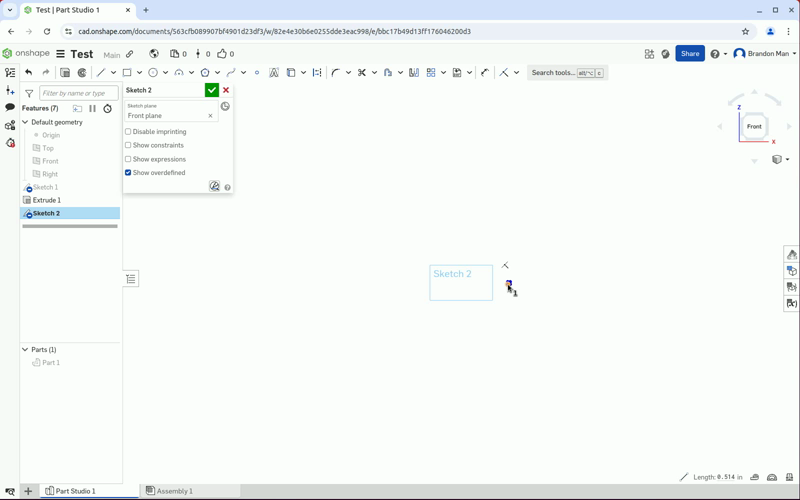
mouse_move(73, 352)
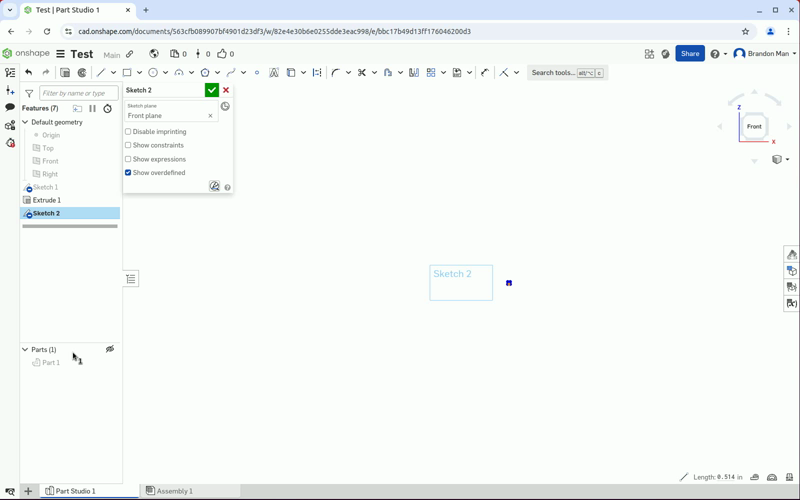
key(shift+y)
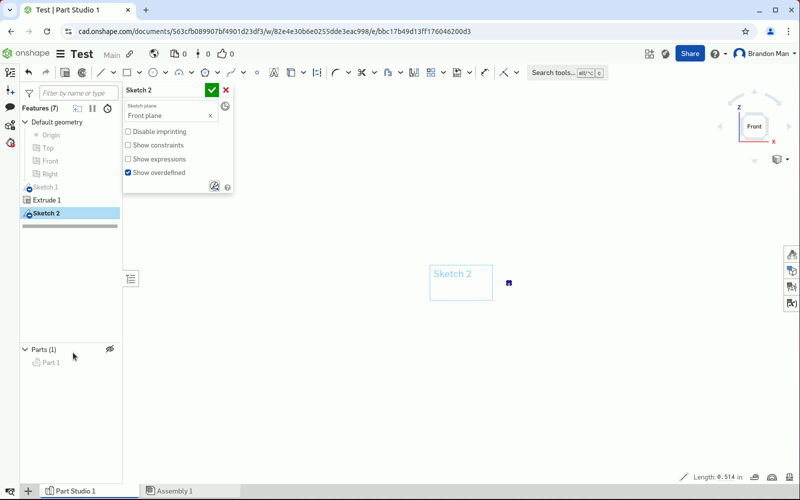
key(shift+e)
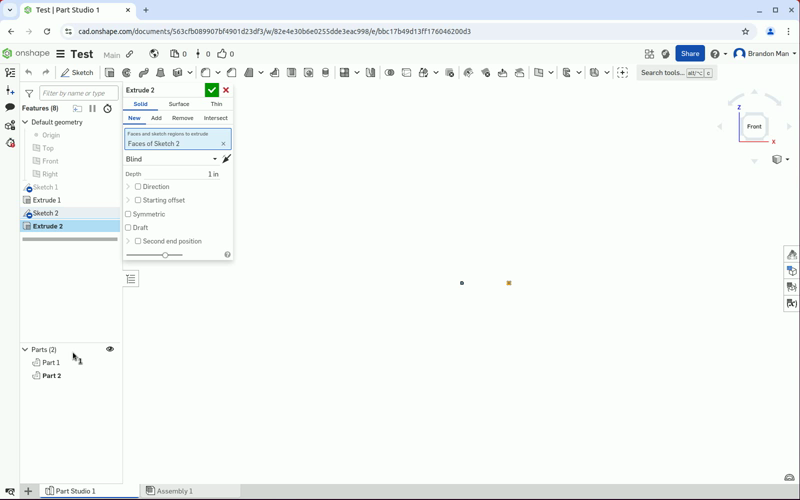
mouse_move(143, 106)
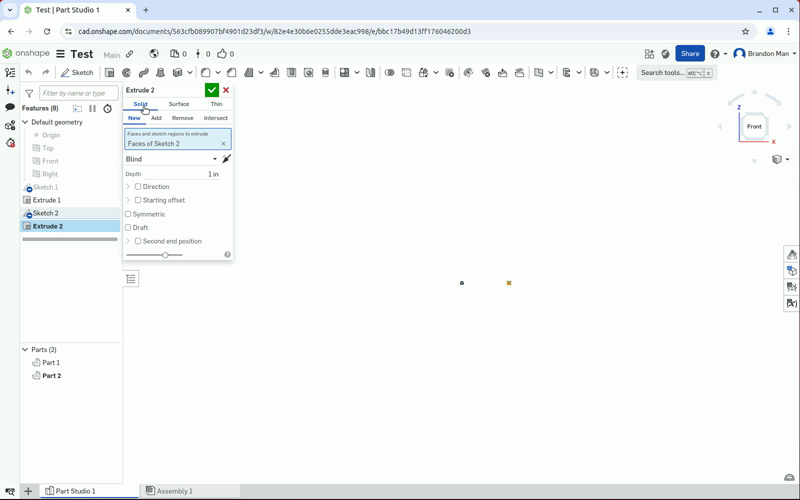
click(143, 106)
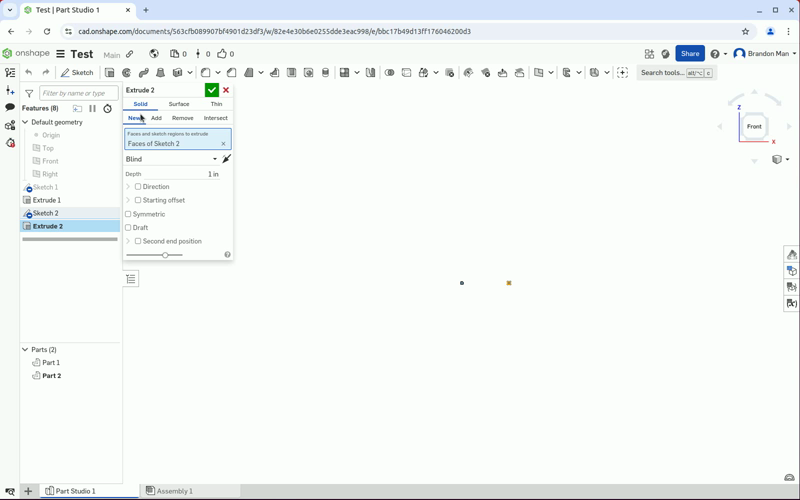
mouse_move(137, 120)
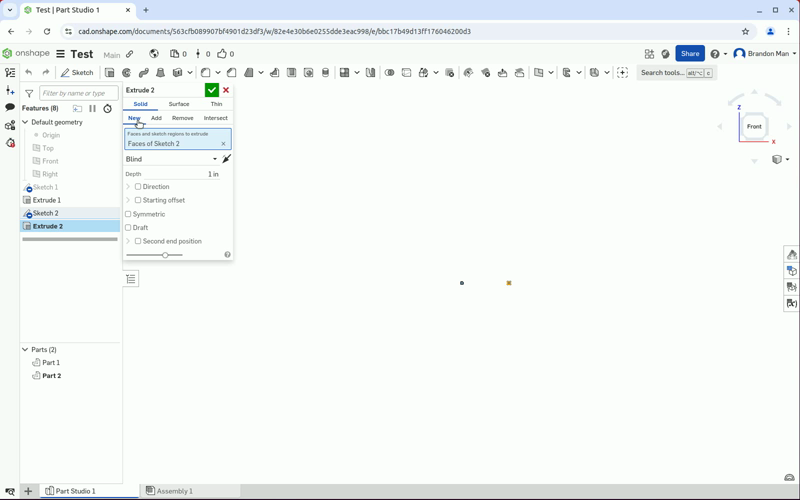
click(137, 120)
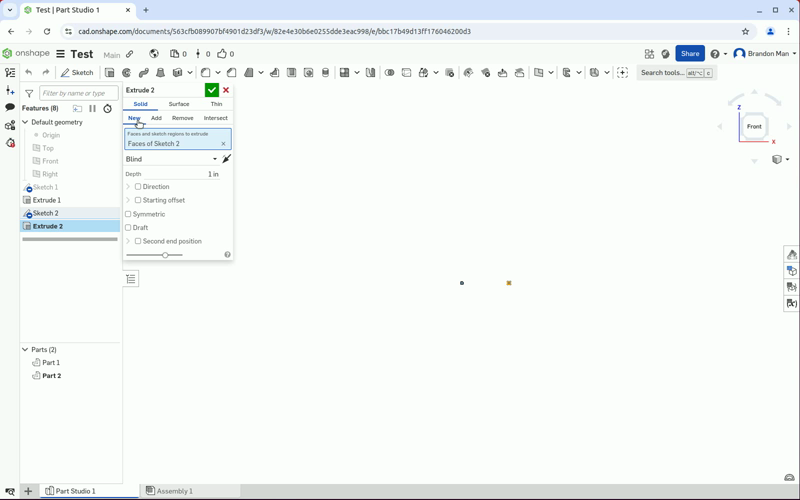
key(tab, 4)
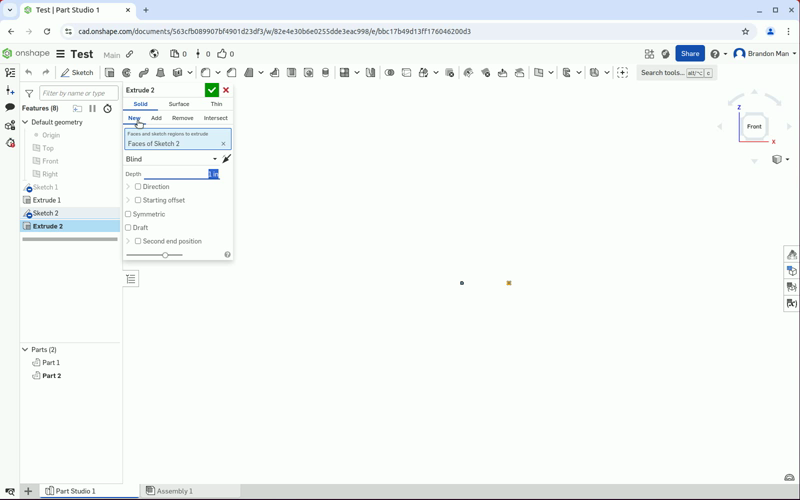
text(12.517)
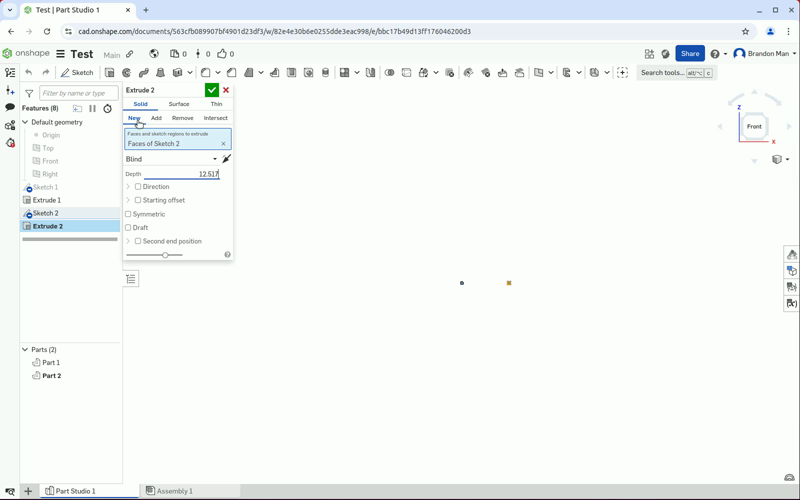
key(enter)
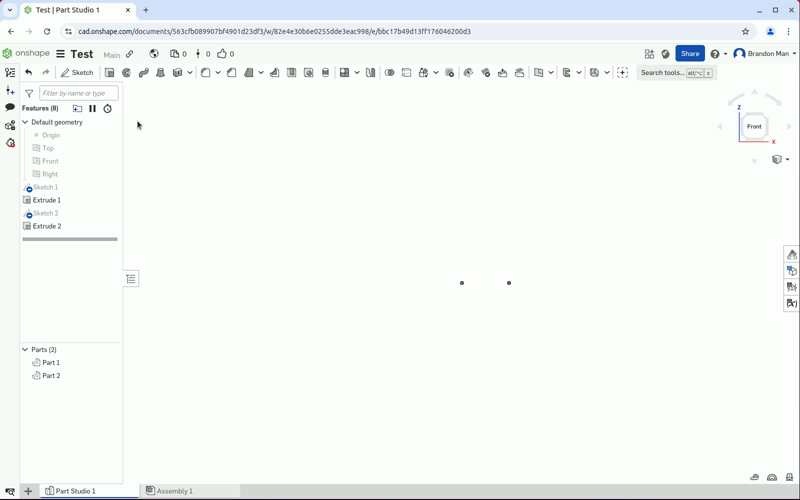
key(shift+h)
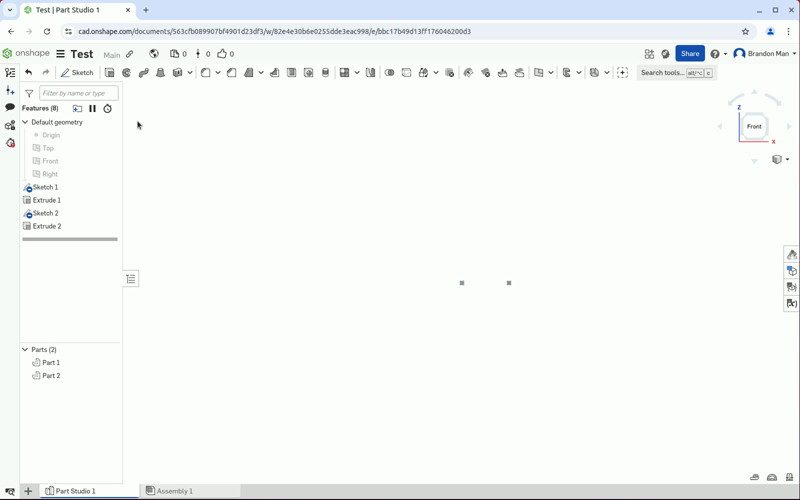
key(shift+h)
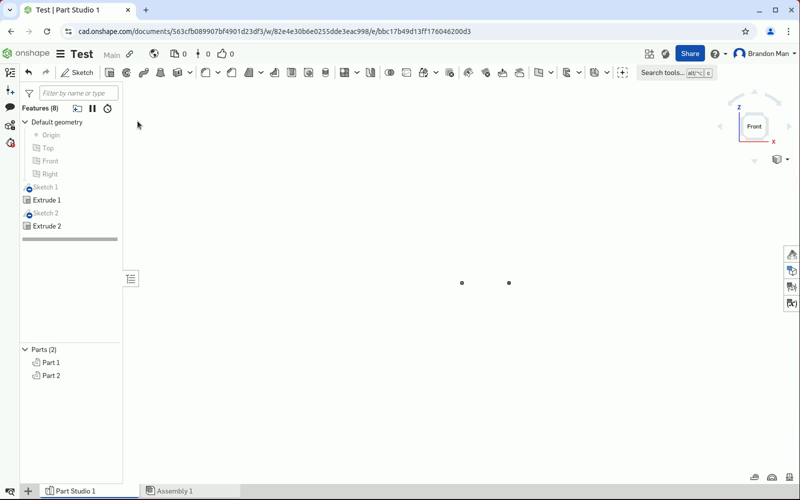
mouse_move(73, 189)
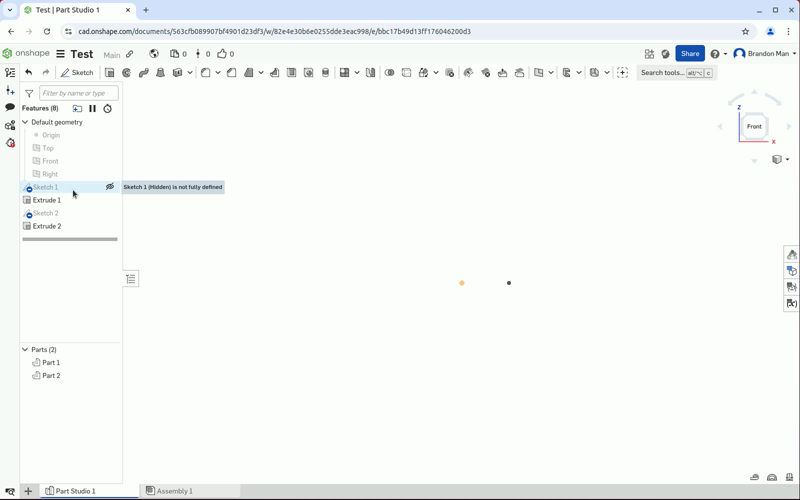
click(73, 189)
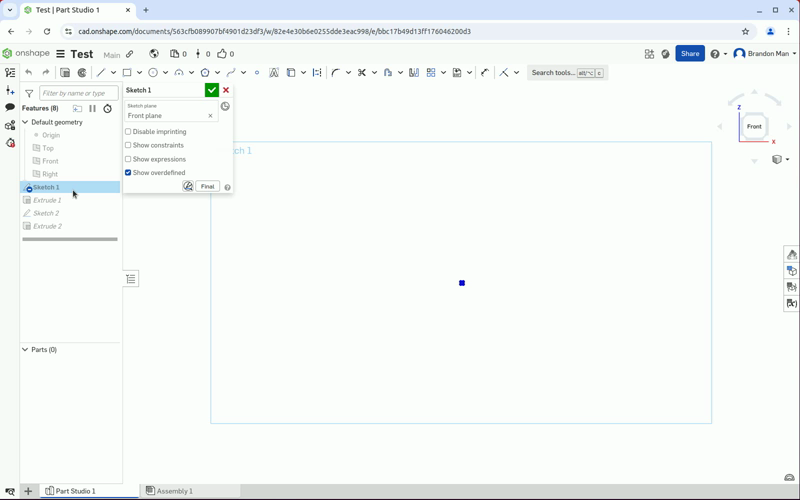
mouse_move(229, 92)
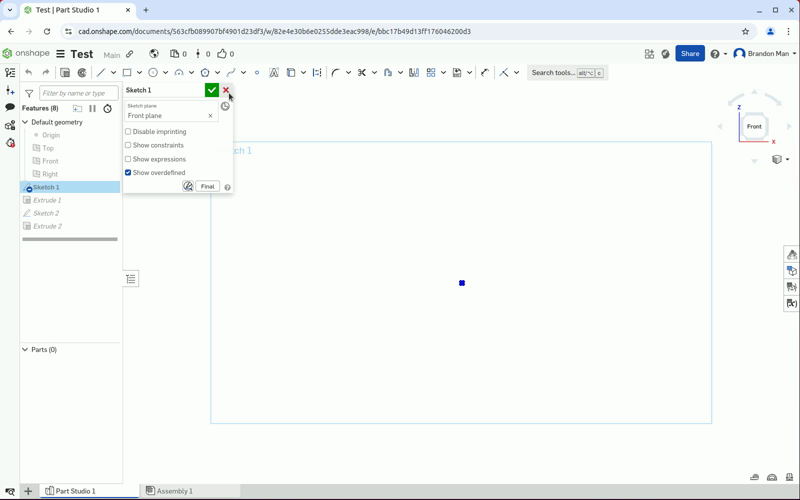
click(229, 92)
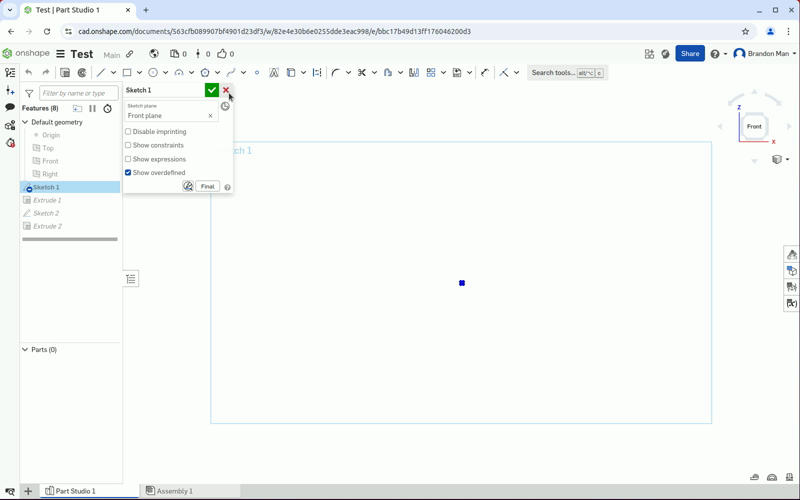
key(shift+s)
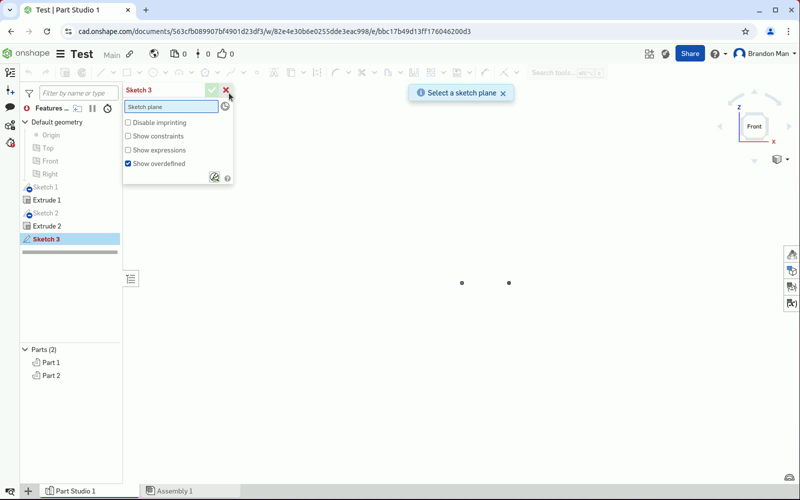
mouse_move(73, 163)
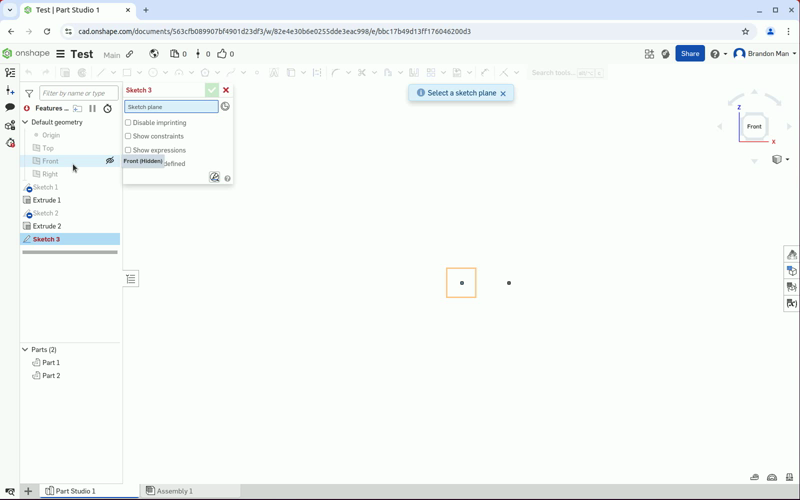
click(73, 163)
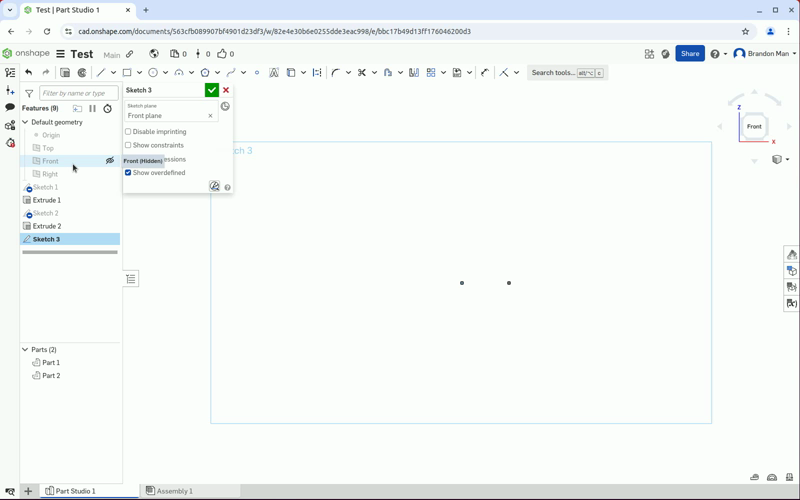
mouse_move(73, 352)
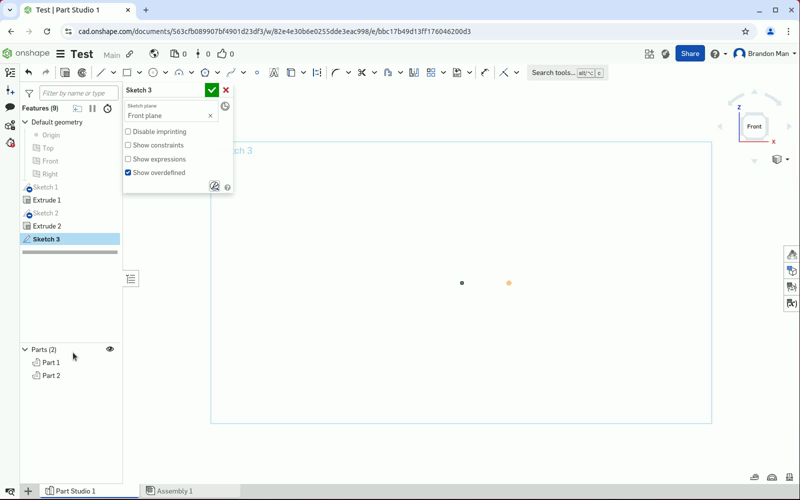
key(y)
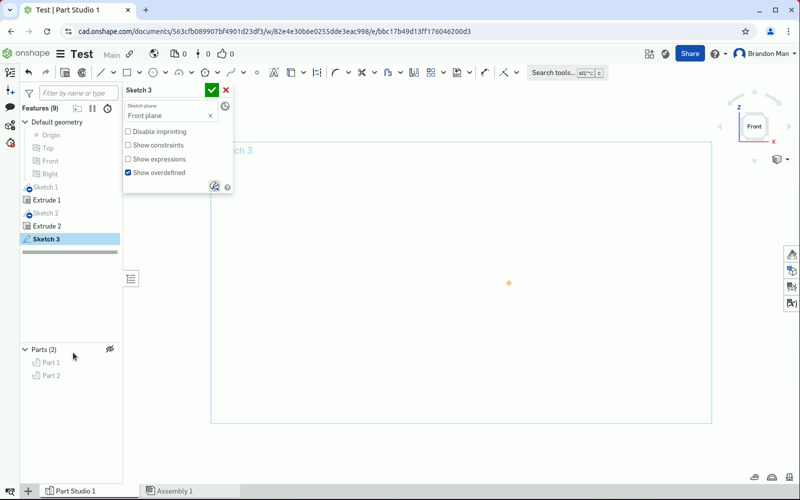
key(l)
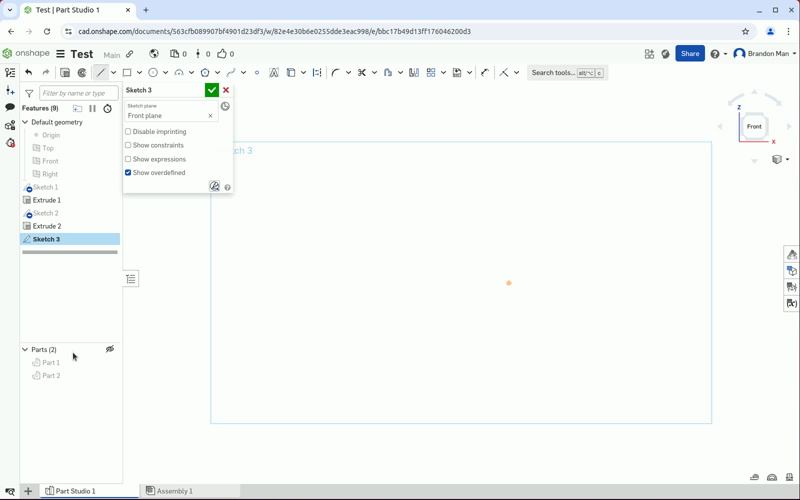
key_down(shift)
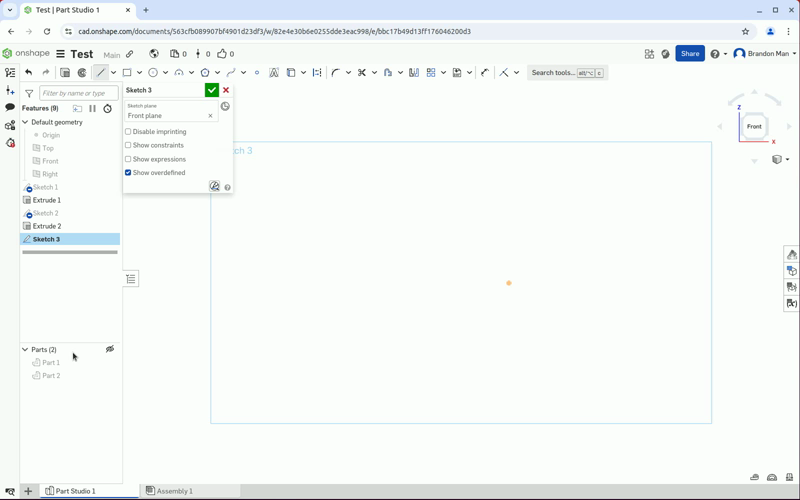
mouse_move(489, 284)
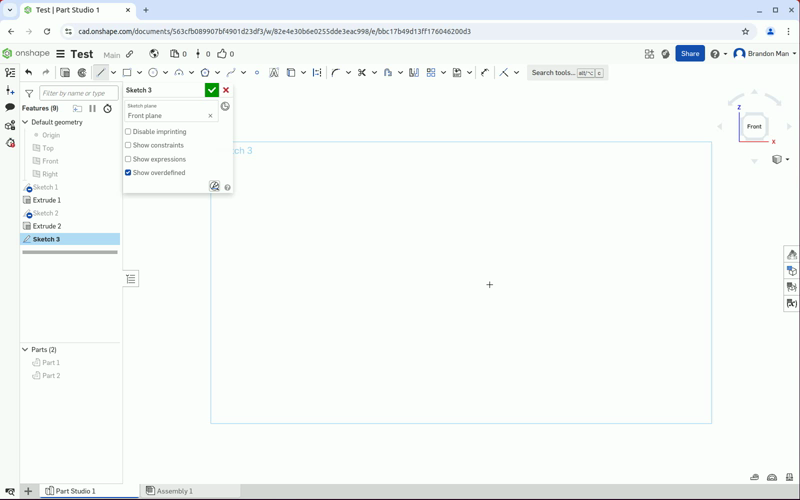
click(489, 284)
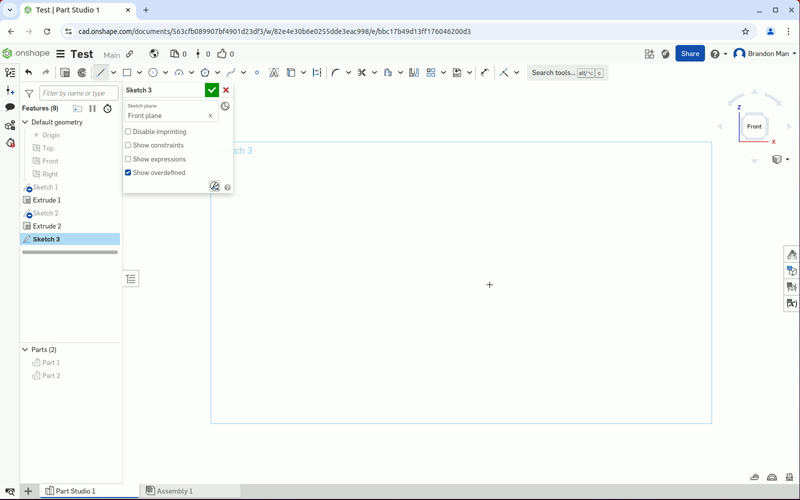
key_up(shift)
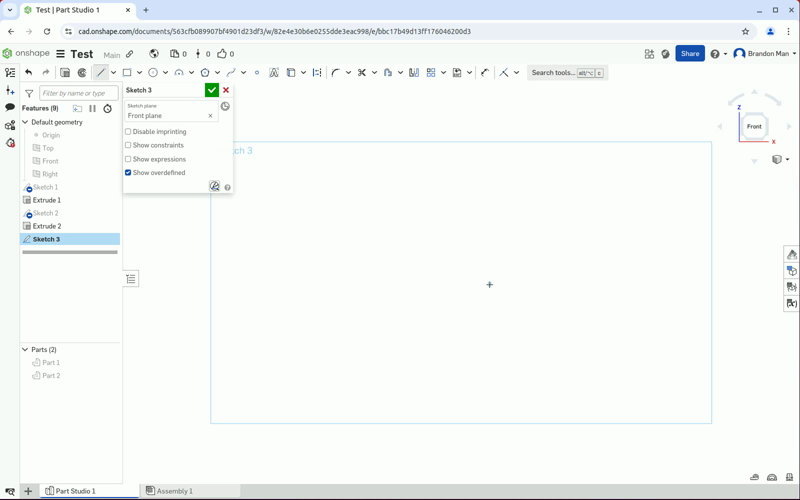
key_down(shift)
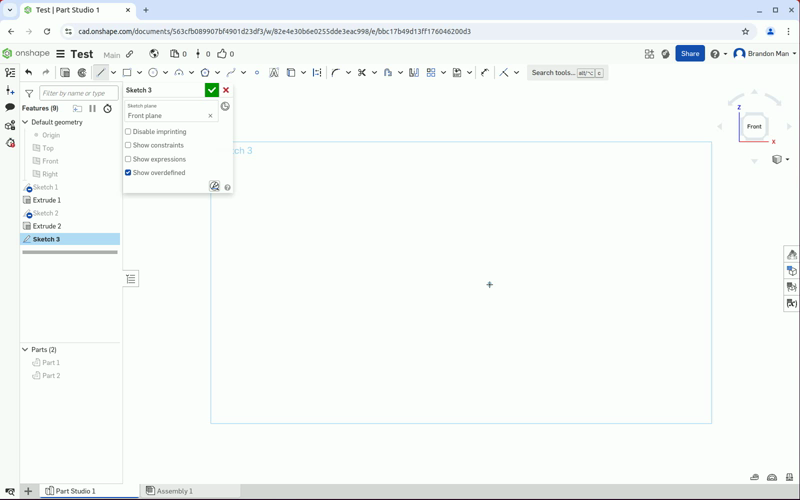
mouse_move(519, 284)
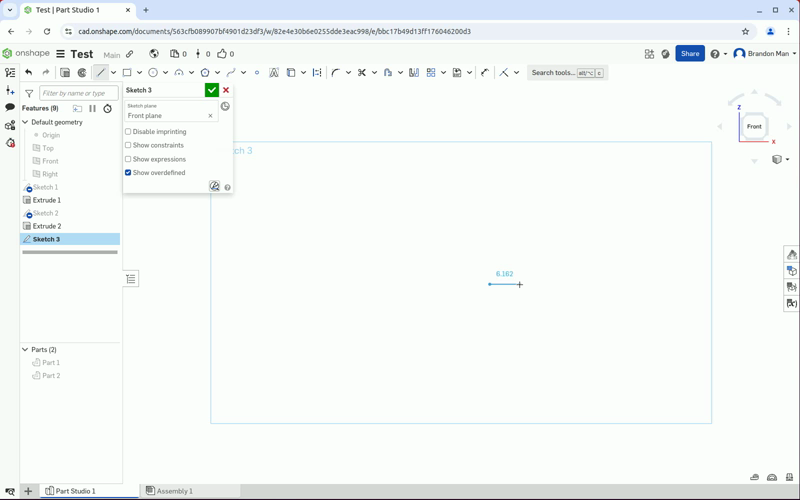
mouse_move(492, 284)
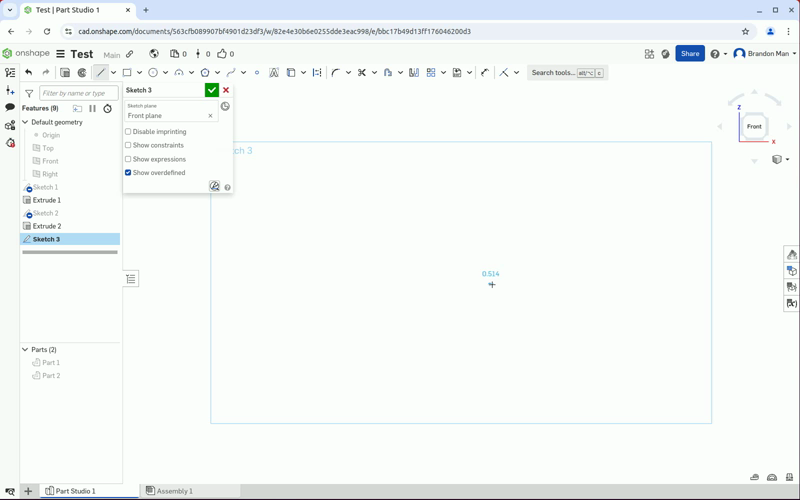
scroll(6)
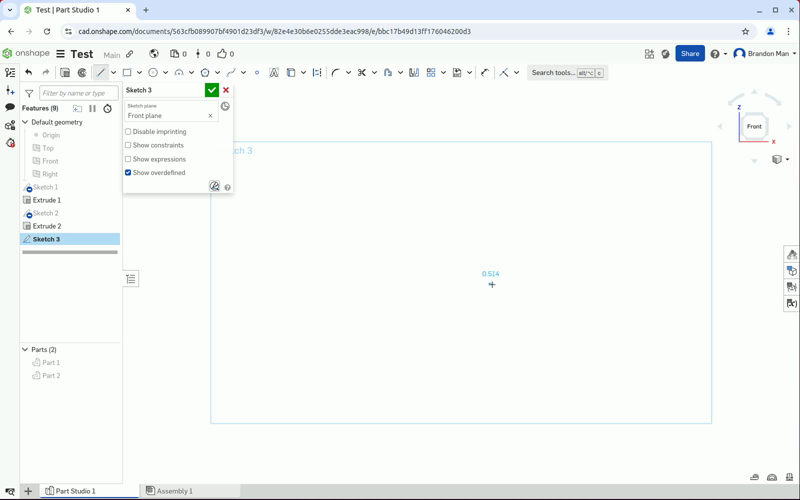
scroll(6)
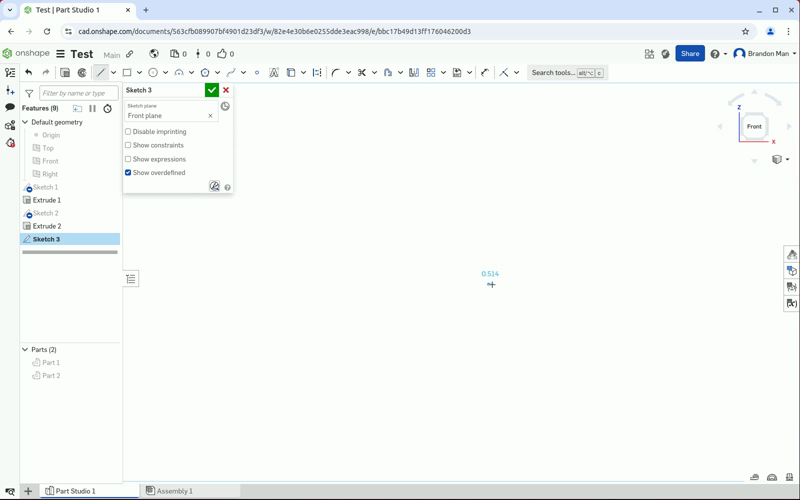
scroll(6)
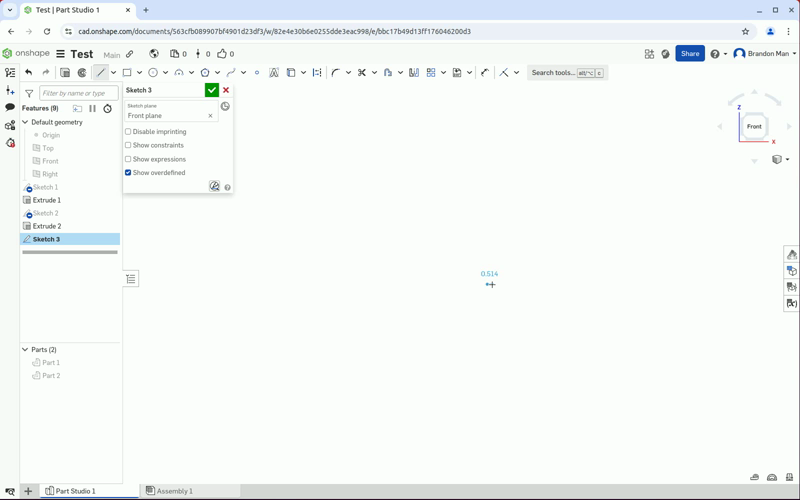
scroll(6)
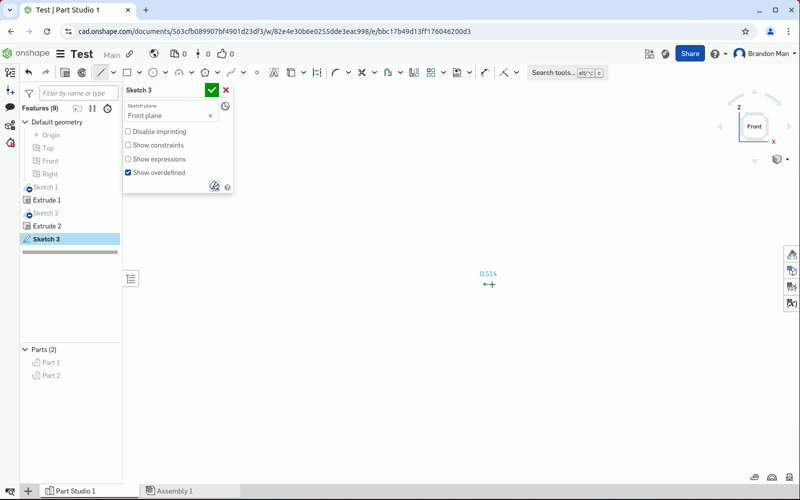
scroll(6)
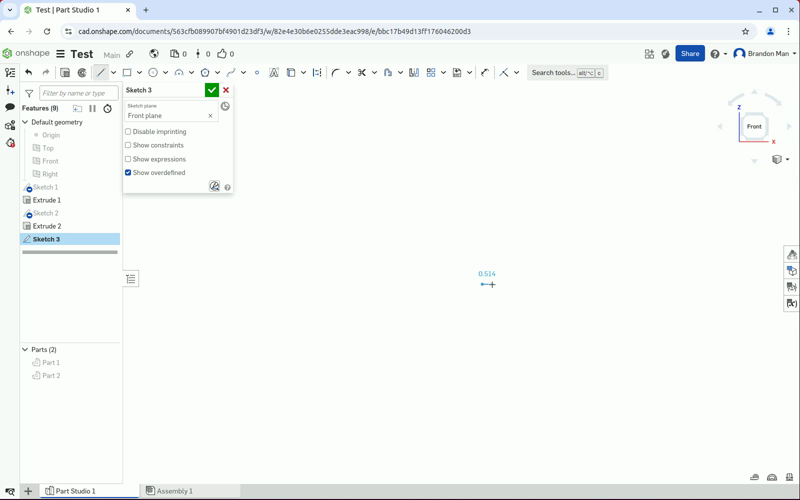
scroll(6)
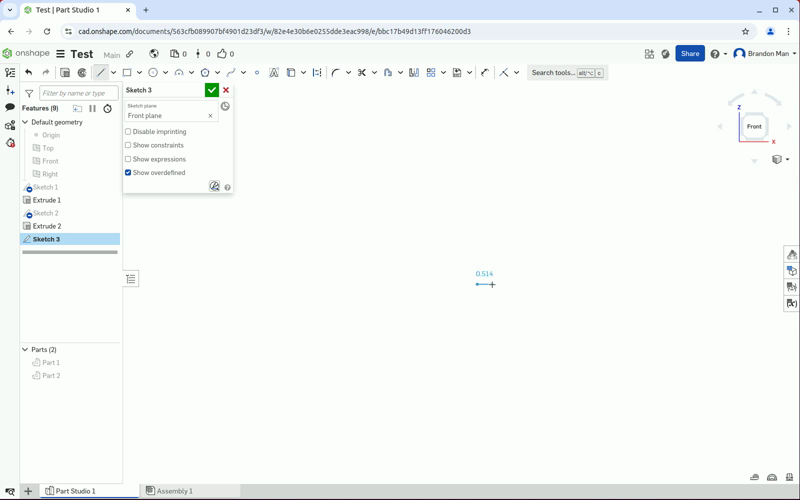
scroll(6)
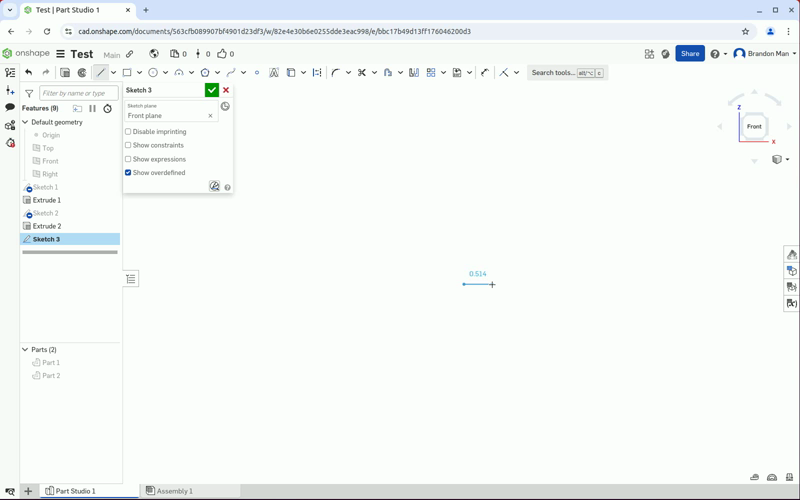
click(492, 284)
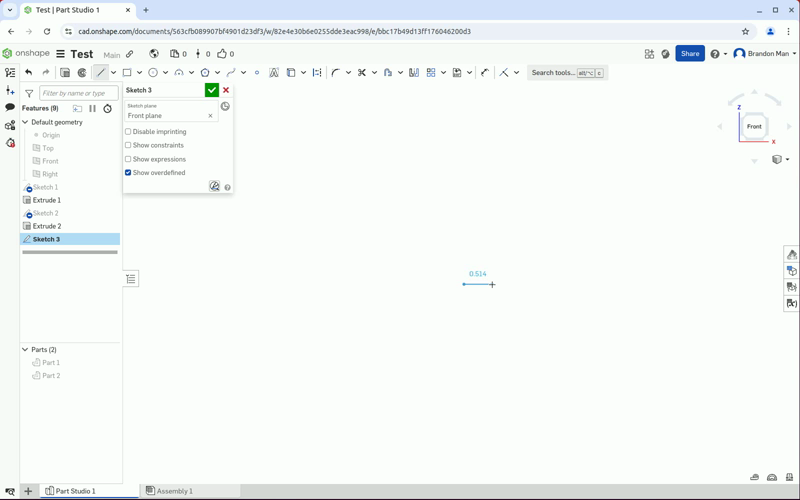
scroll(-6)
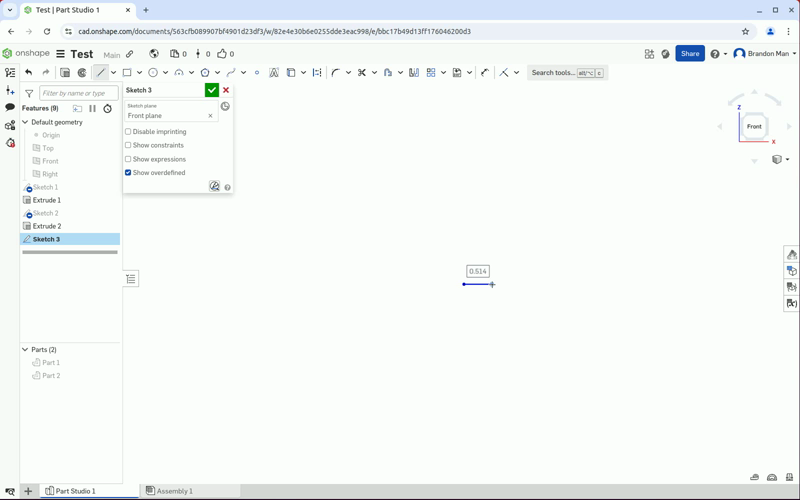
scroll(-6)
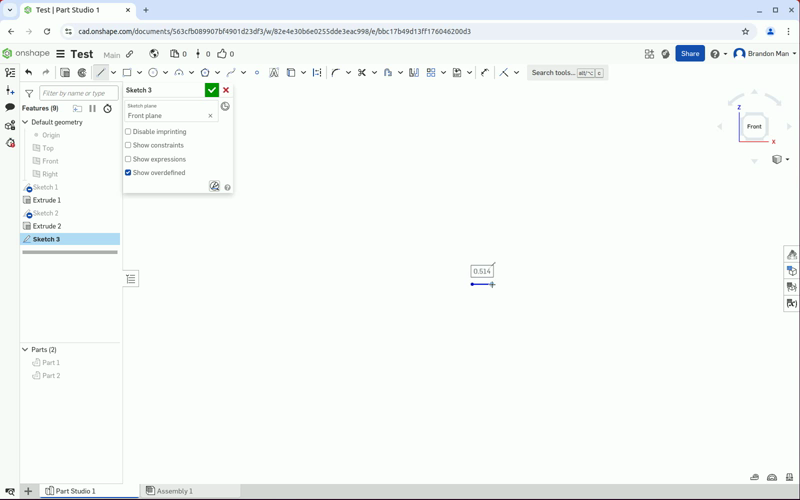
scroll(-6)
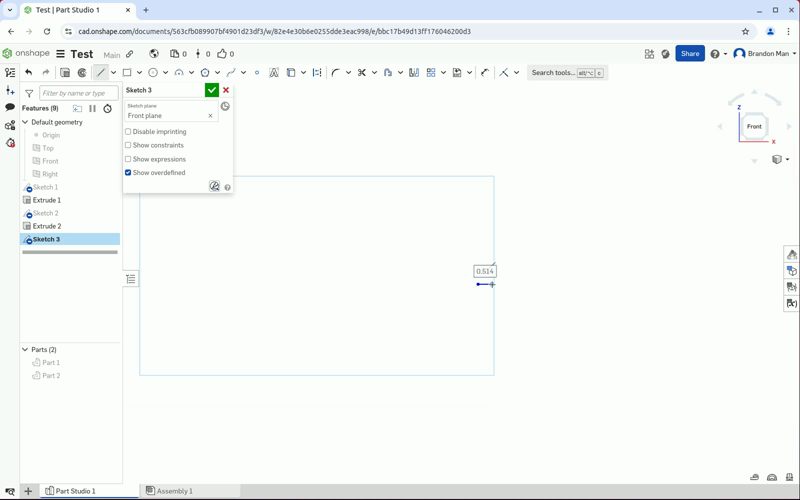
scroll(-6)
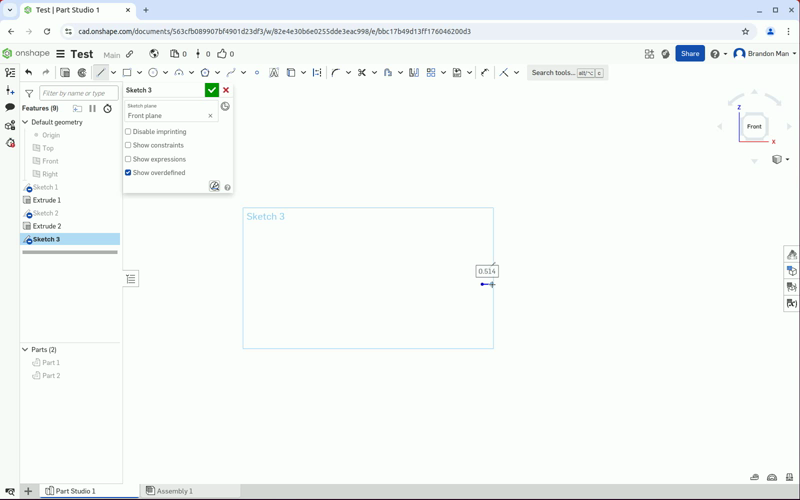
scroll(-6)
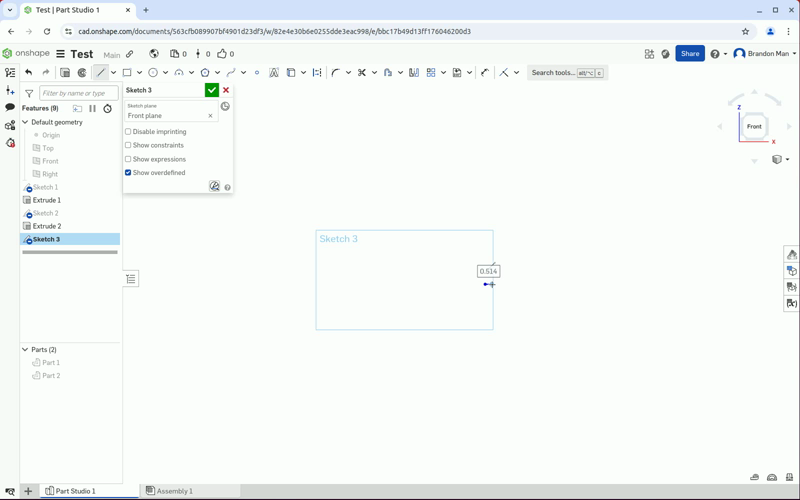
scroll(-6)
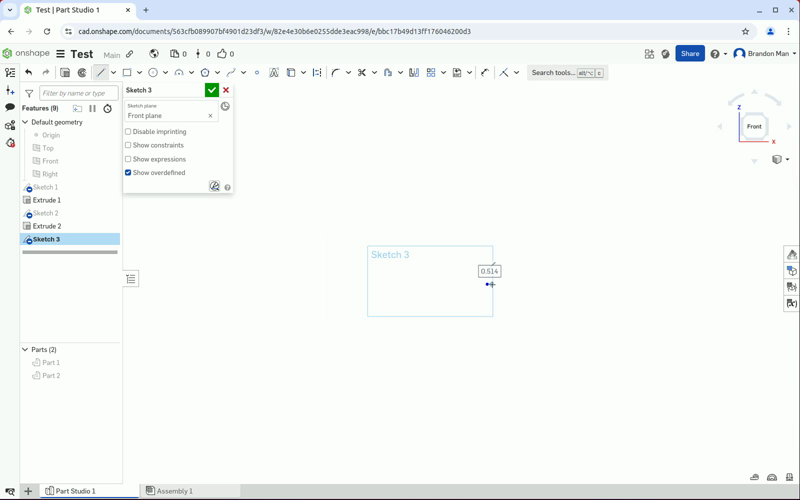
scroll(-6)
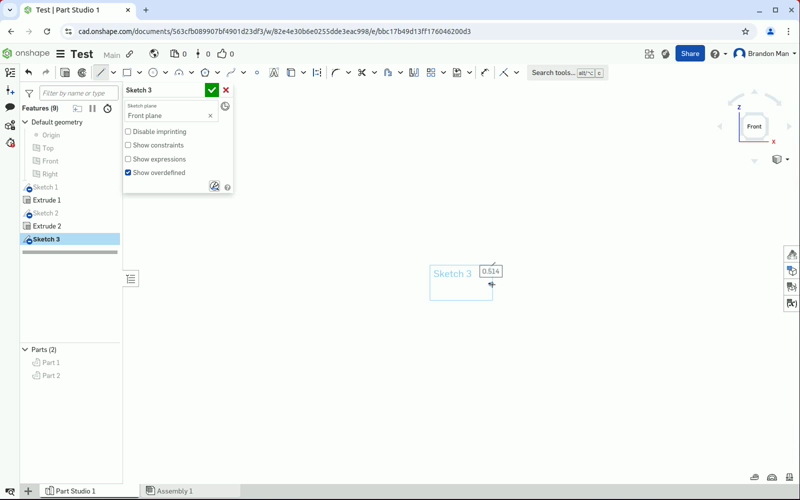
key_up(shift)
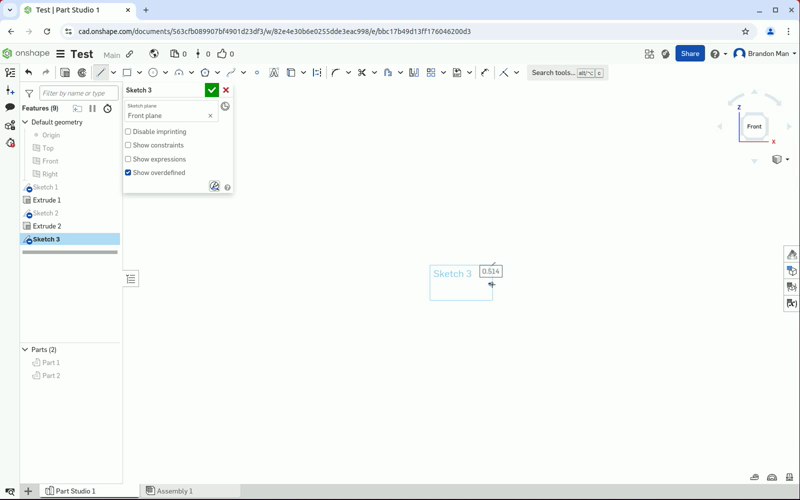
key_down(shift)
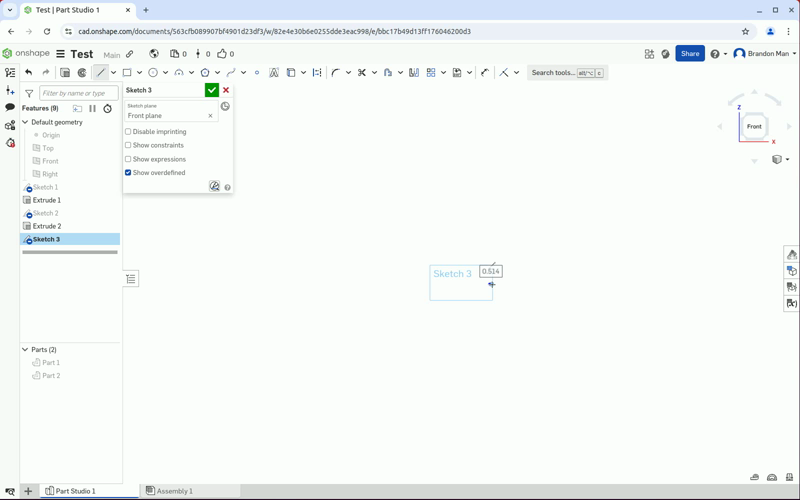
mouse_move(522, 284)
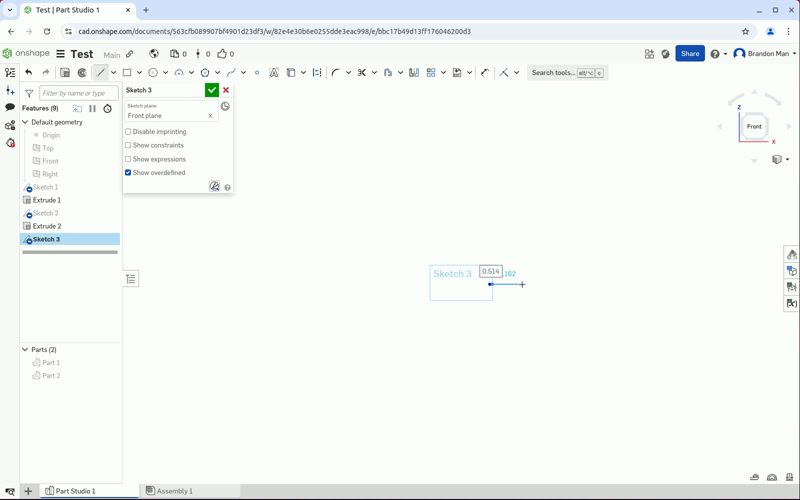
mouse_move(492, 281)
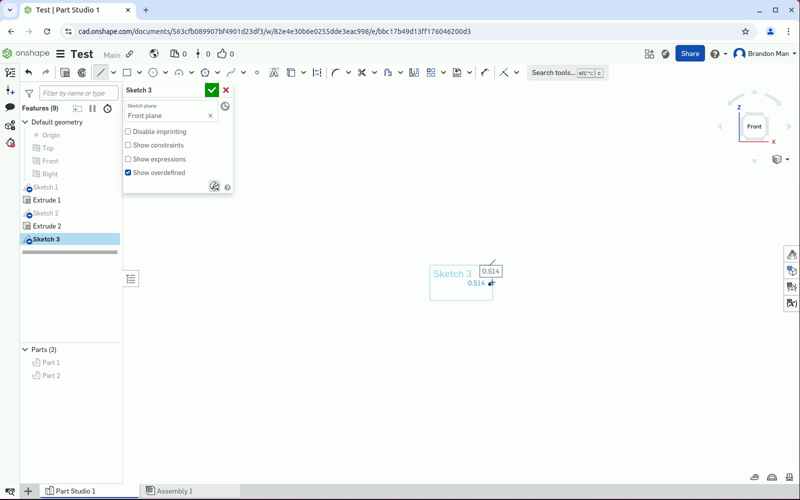
scroll(6)
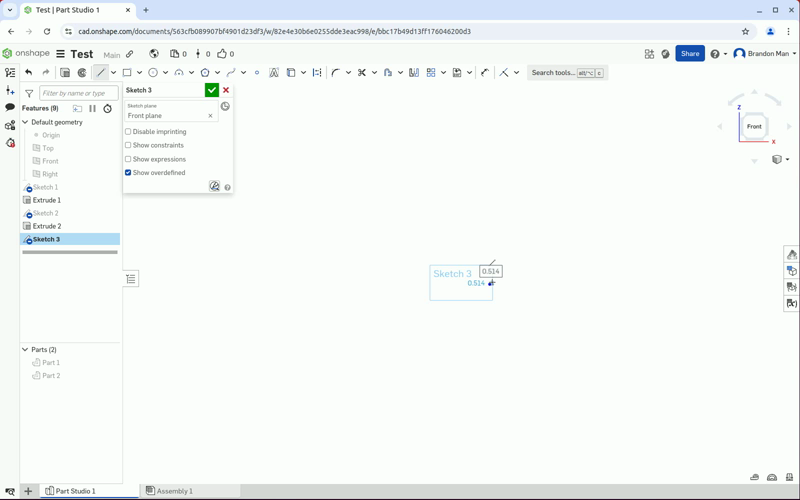
scroll(6)
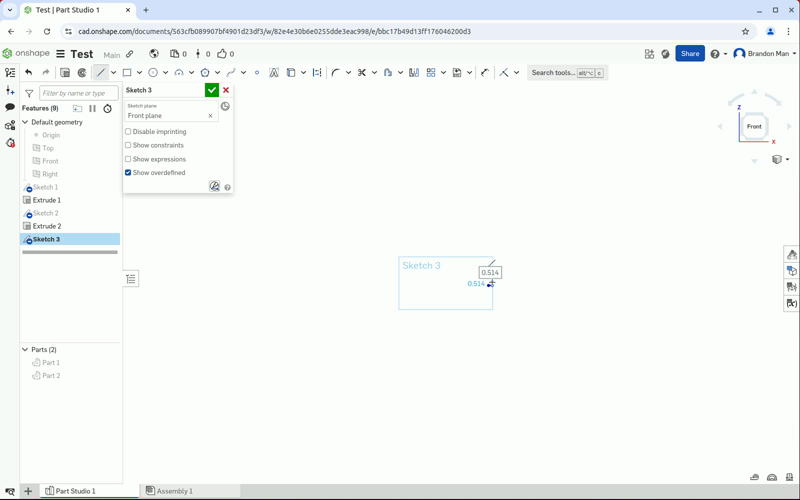
scroll(6)
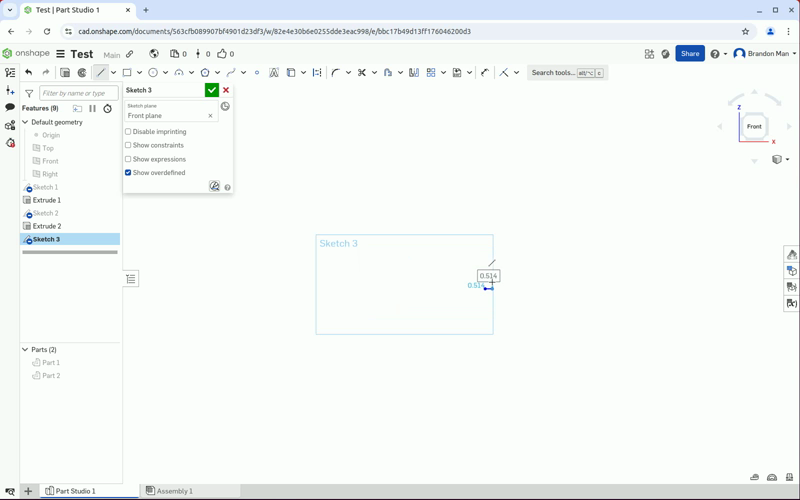
scroll(6)
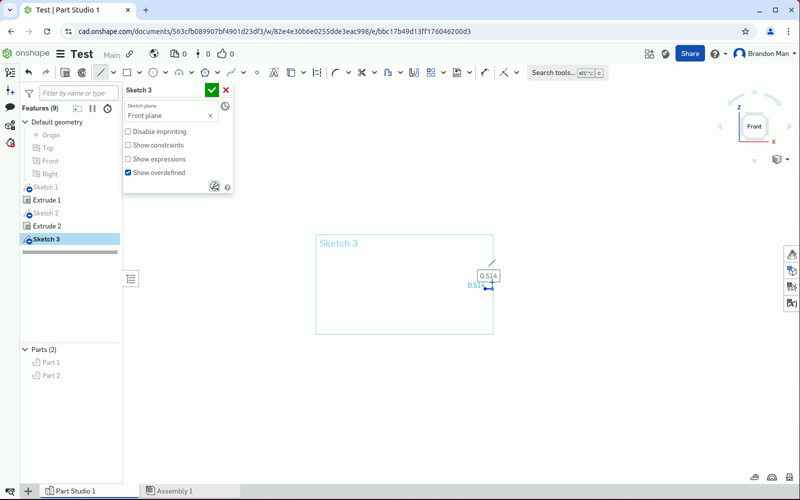
scroll(6)
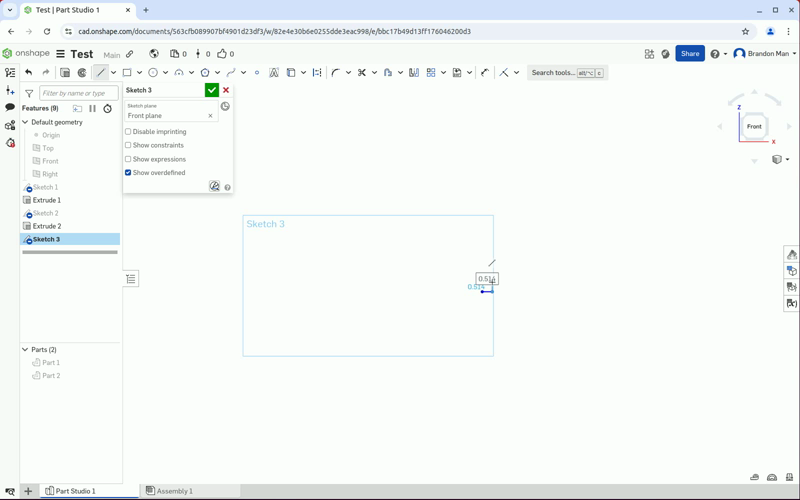
scroll(6)
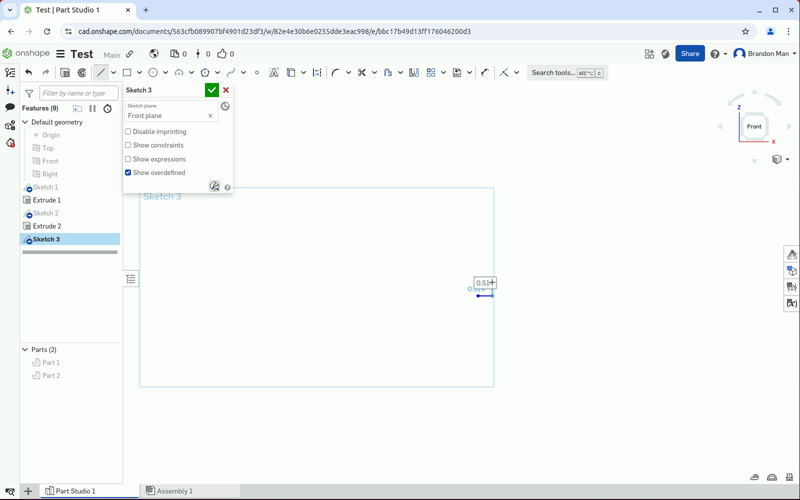
scroll(6)
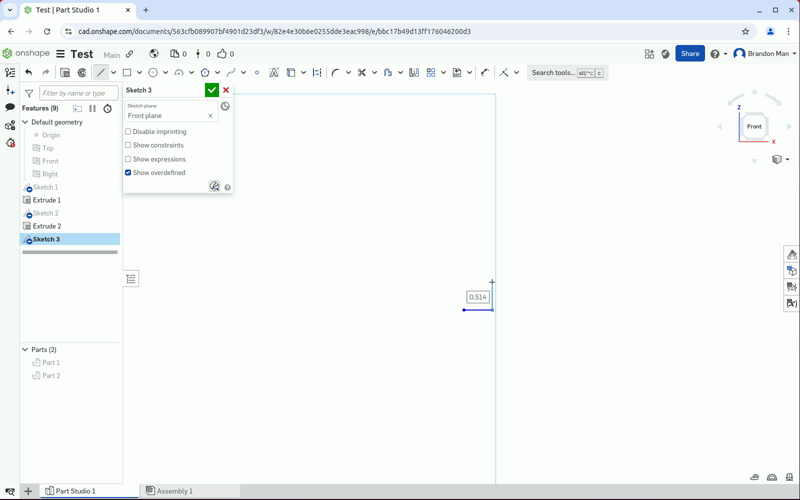
click(492, 281)
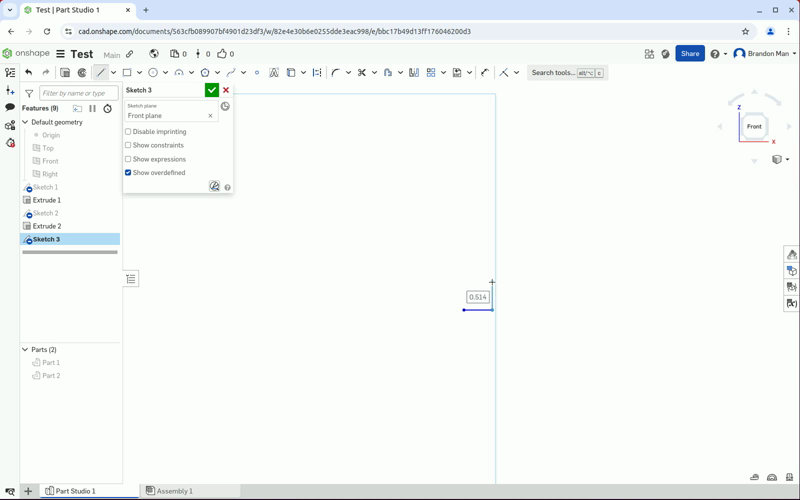
scroll(-6)
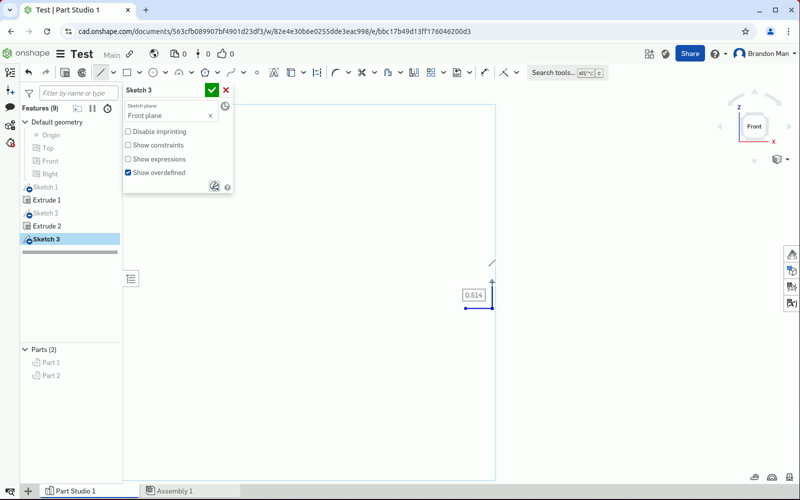
scroll(-6)
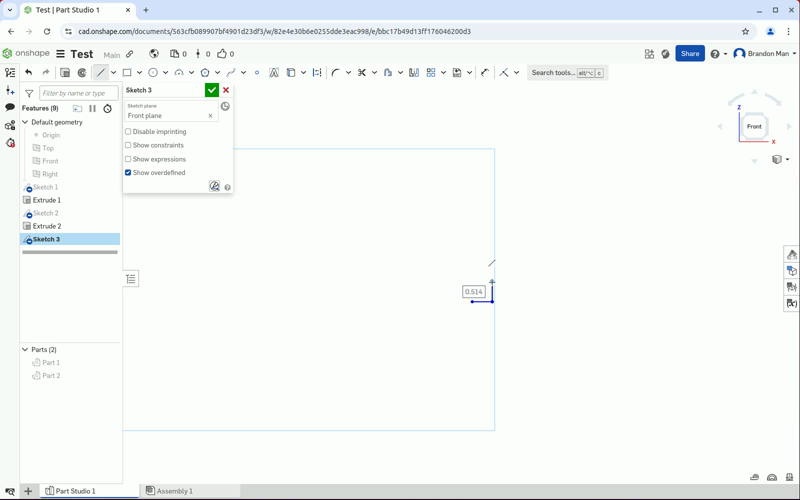
scroll(-6)
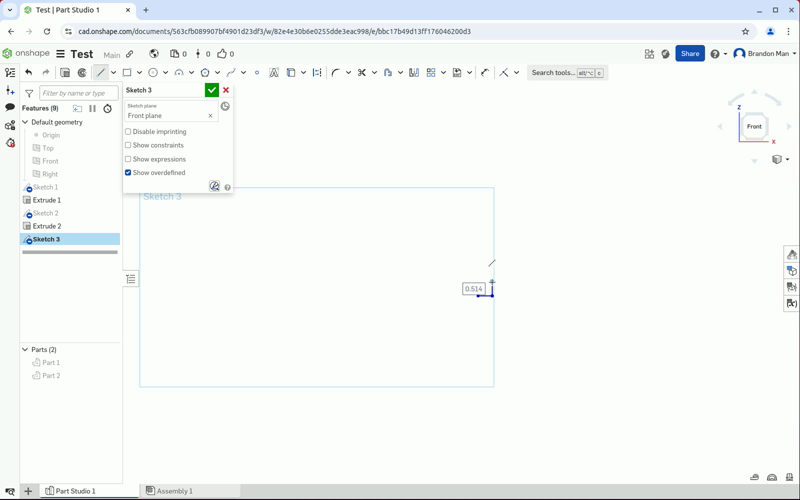
scroll(-6)
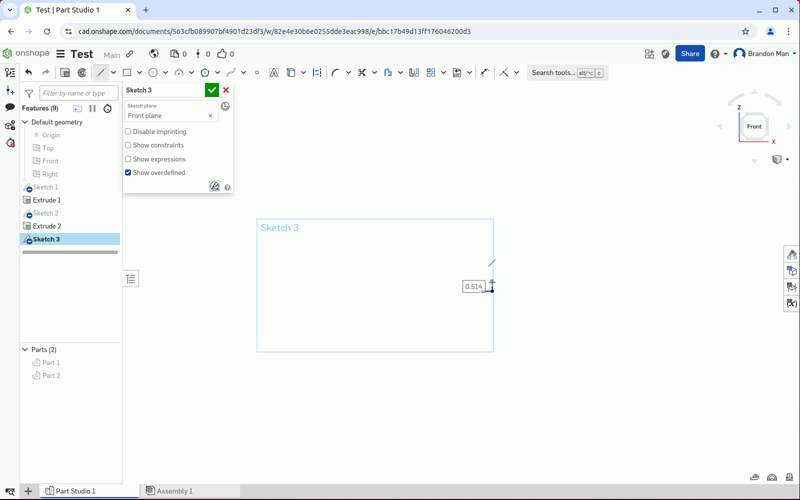
scroll(-6)
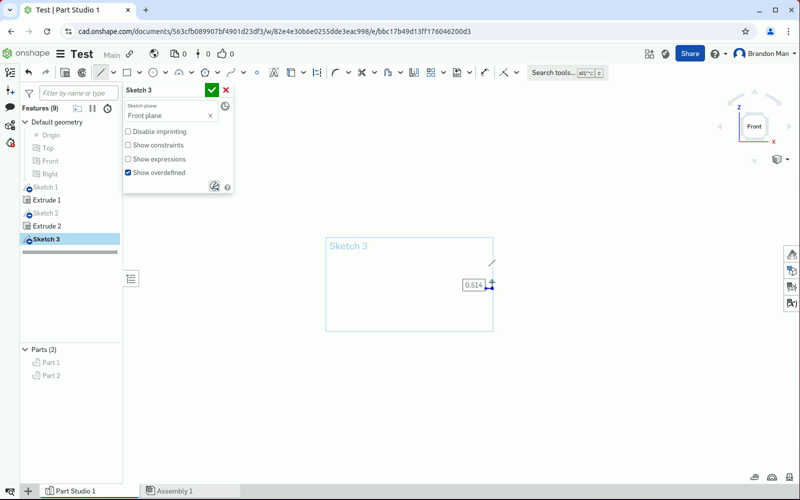
scroll(-6)
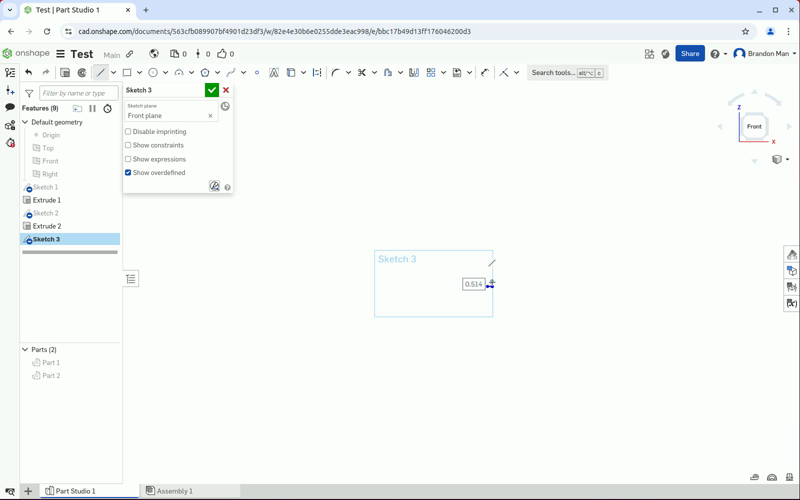
scroll(-6)
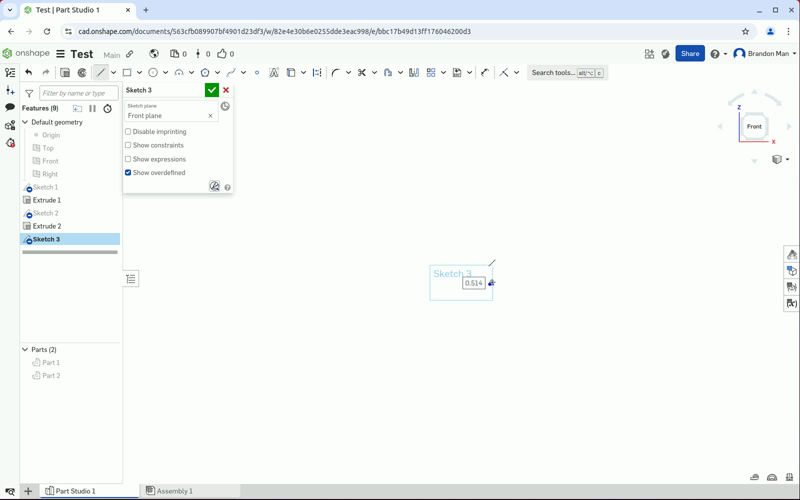
key_up(shift)
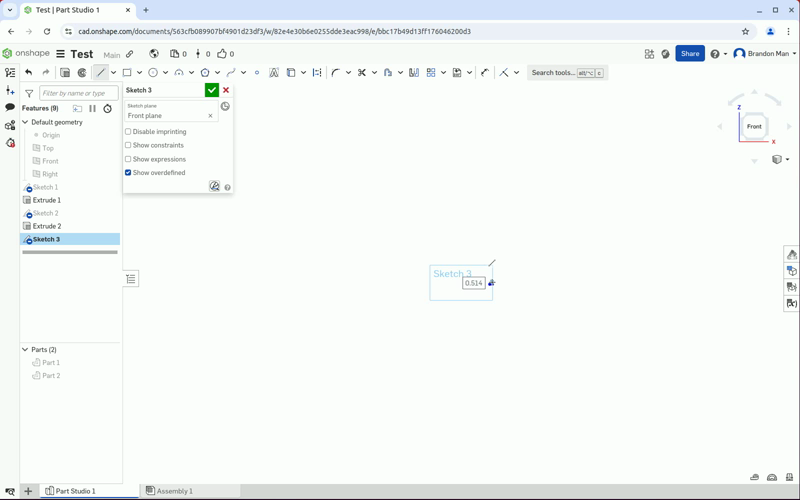
key_down(shift)
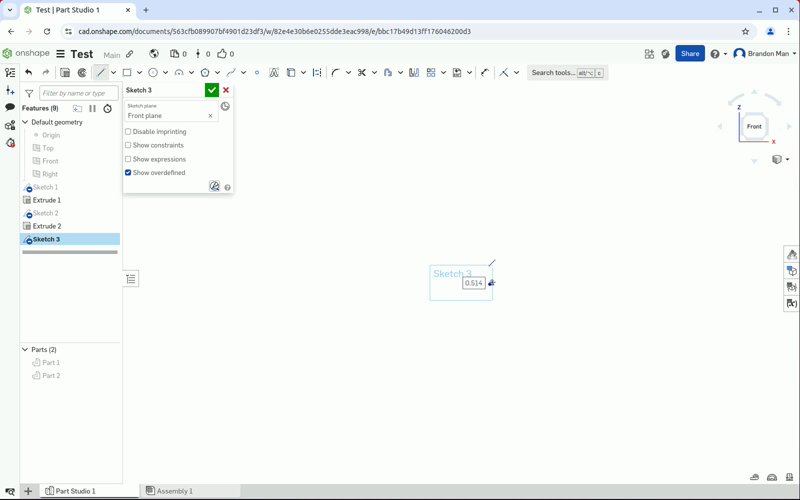
mouse_move(522, 281)
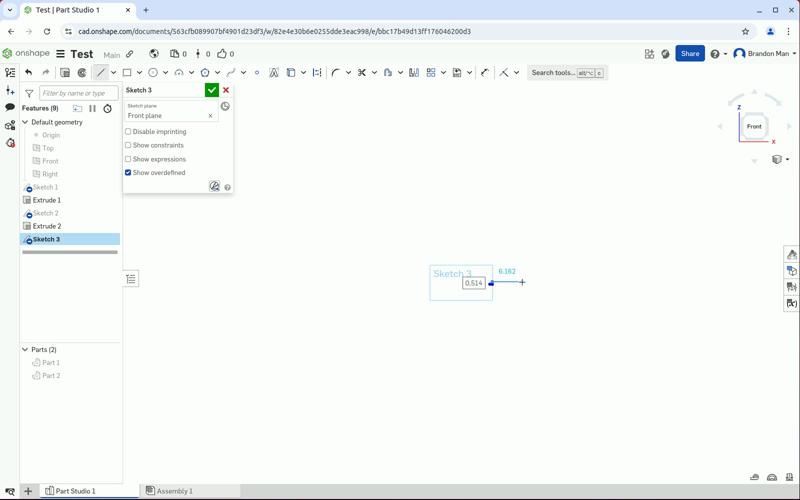
mouse_move(489, 281)
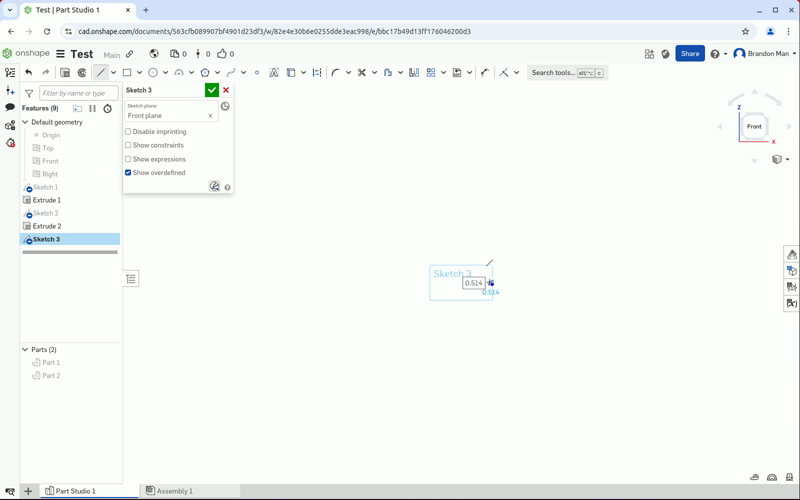
scroll(6)
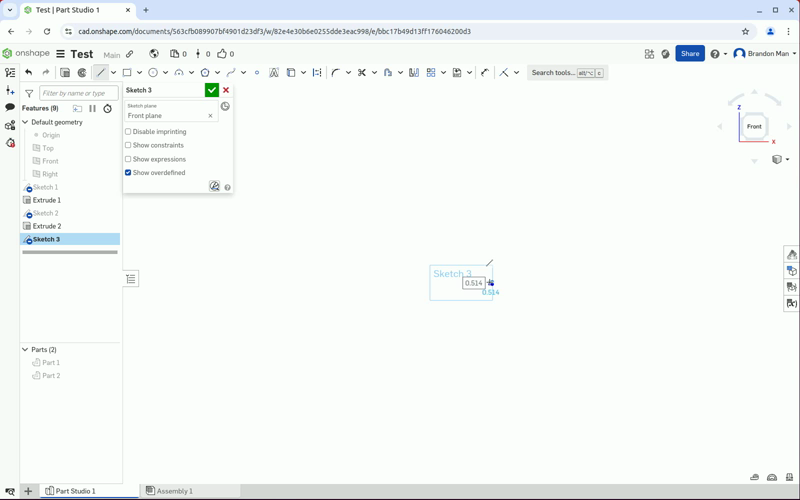
scroll(6)
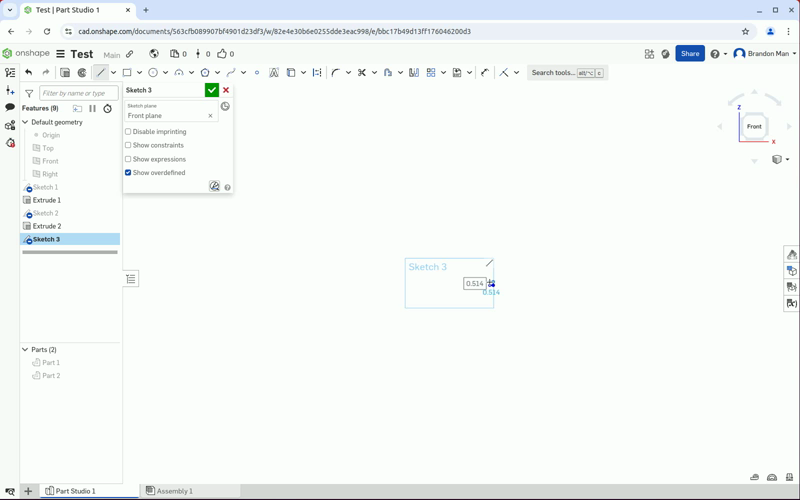
scroll(6)
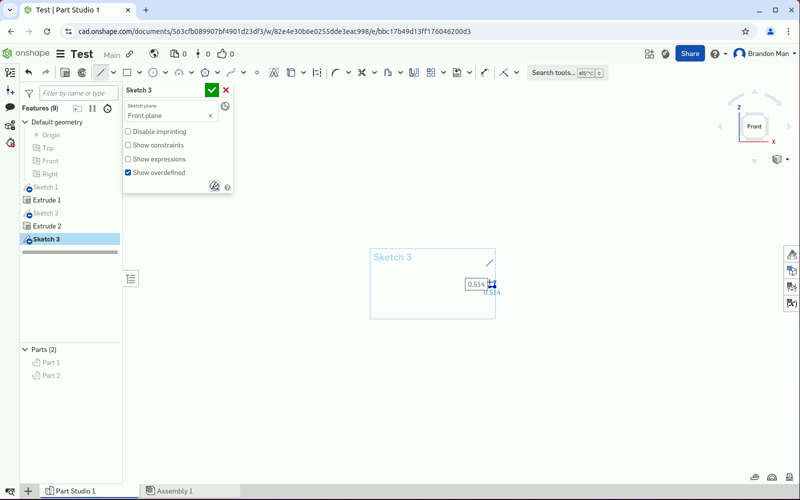
scroll(6)
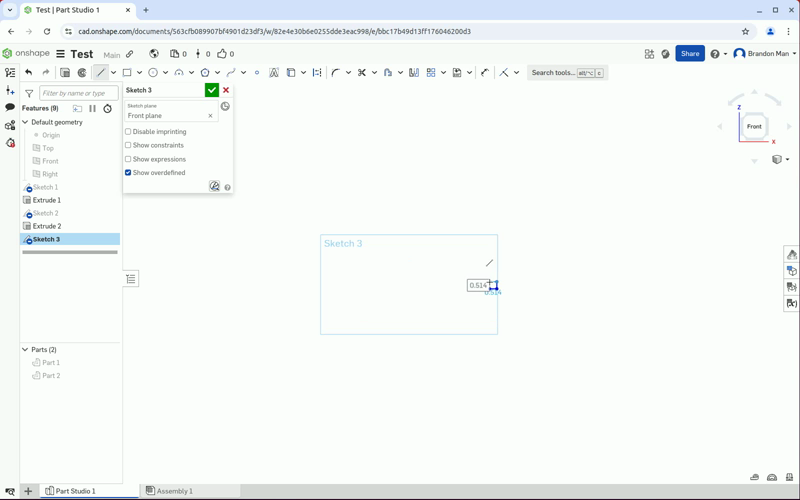
scroll(6)
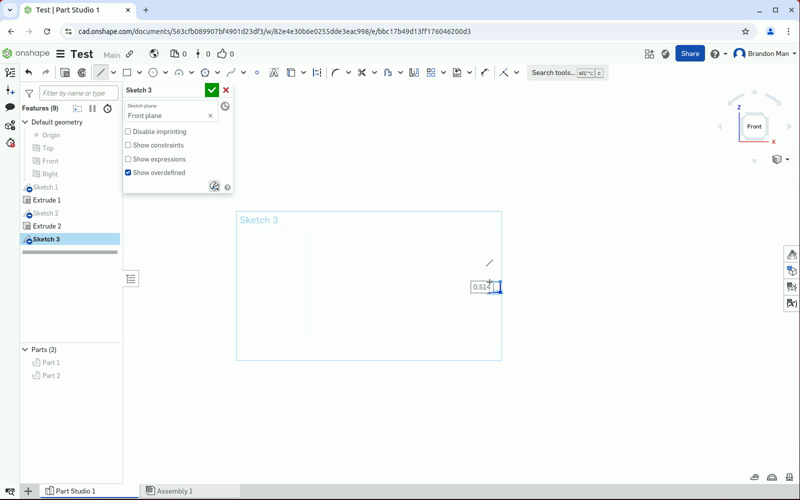
scroll(6)
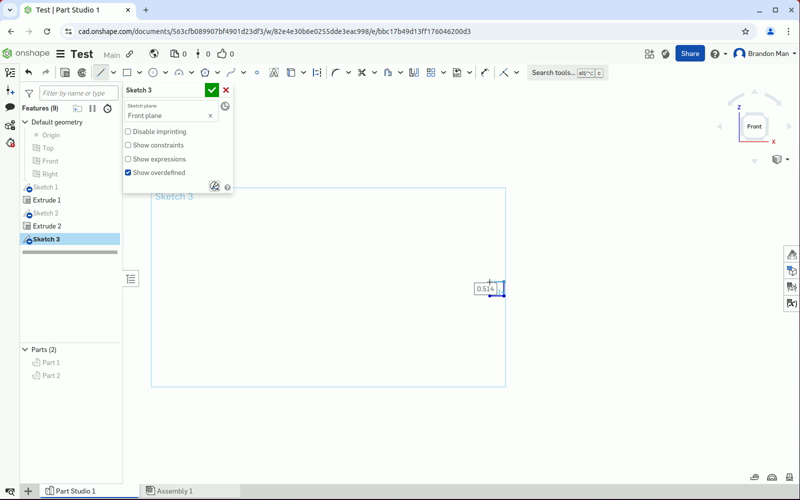
scroll(6)
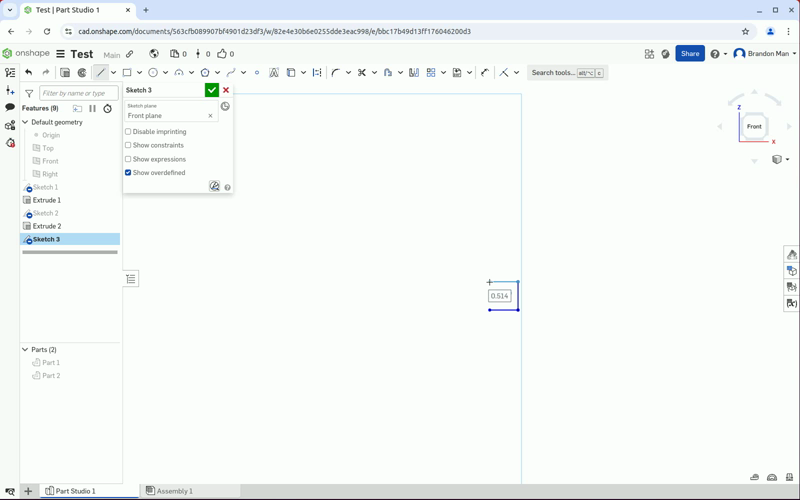
click(489, 281)
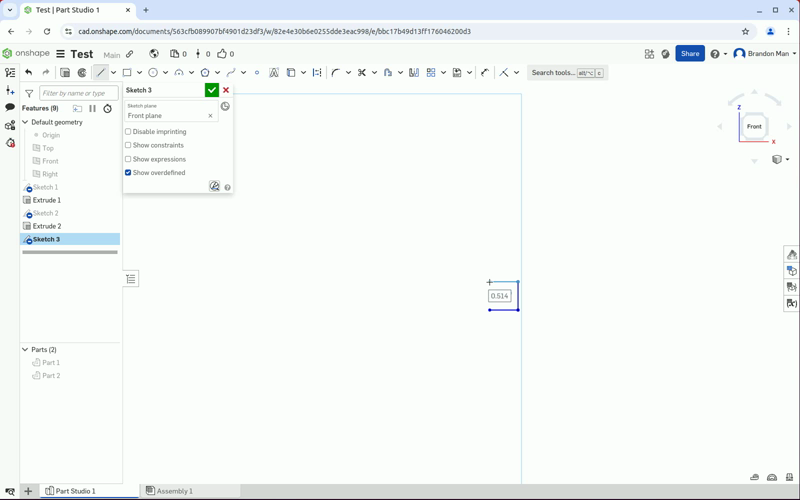
scroll(-6)
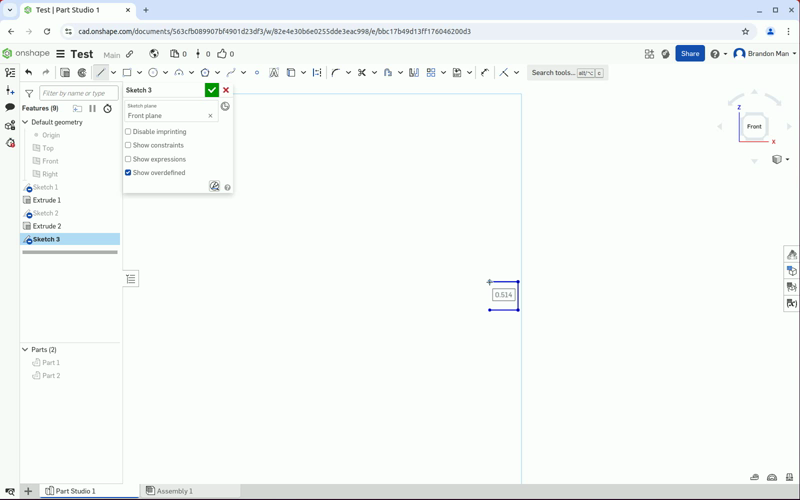
scroll(-6)
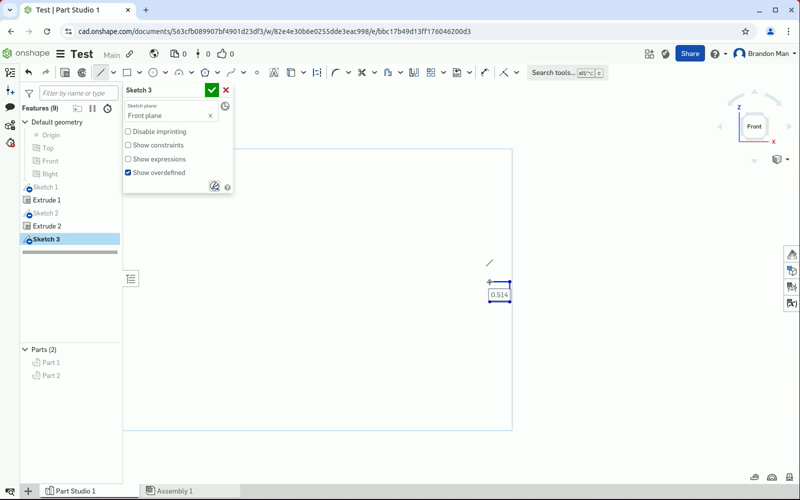
scroll(-6)
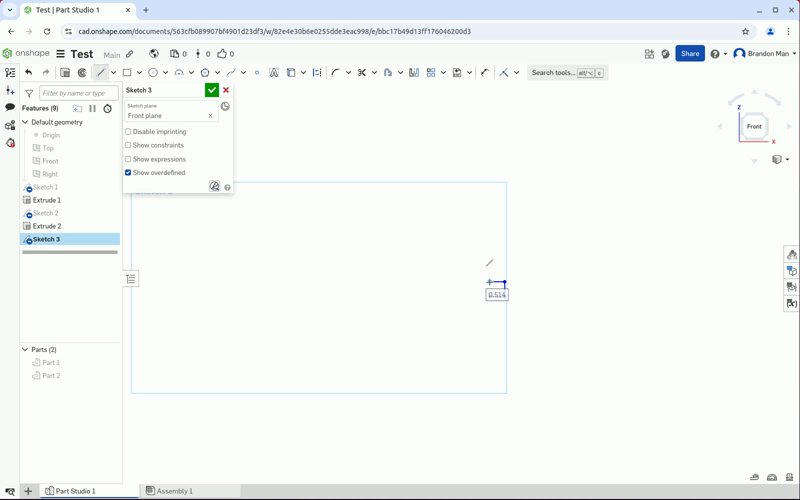
scroll(-6)
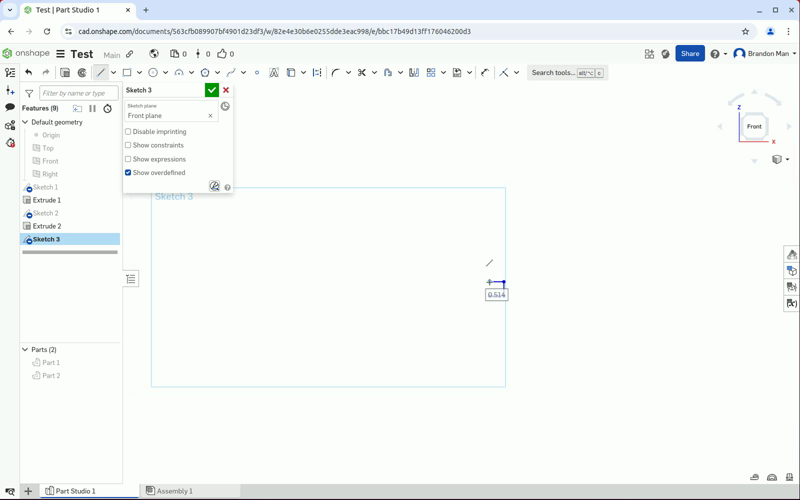
scroll(-6)
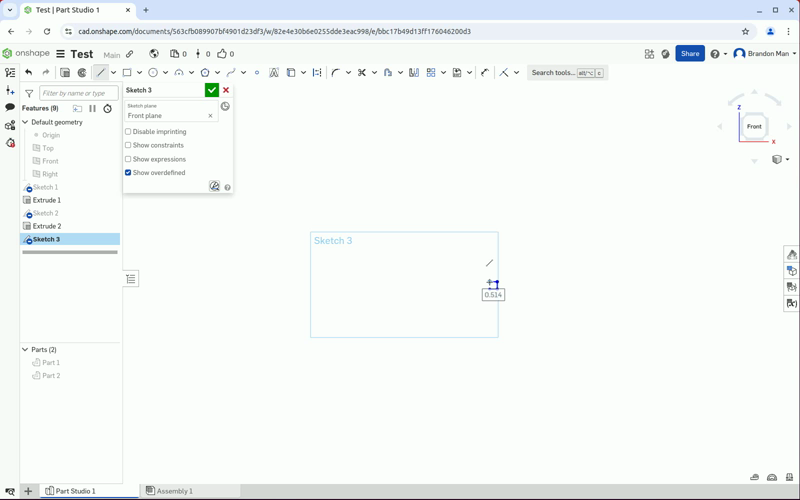
scroll(-6)
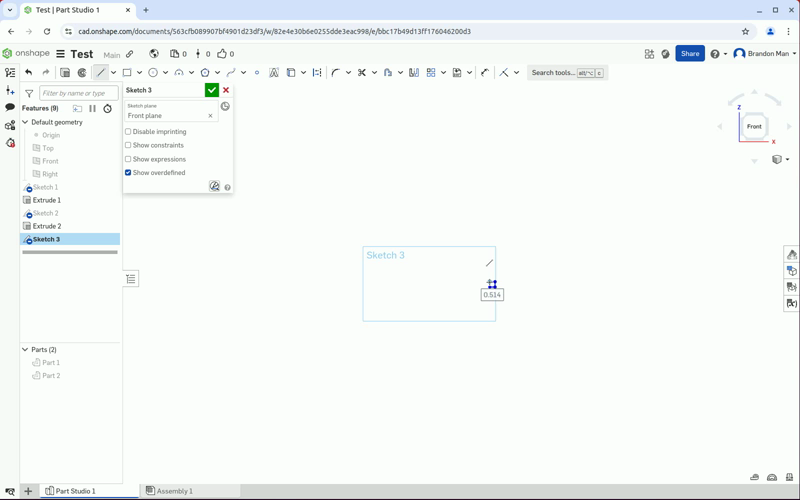
scroll(-6)
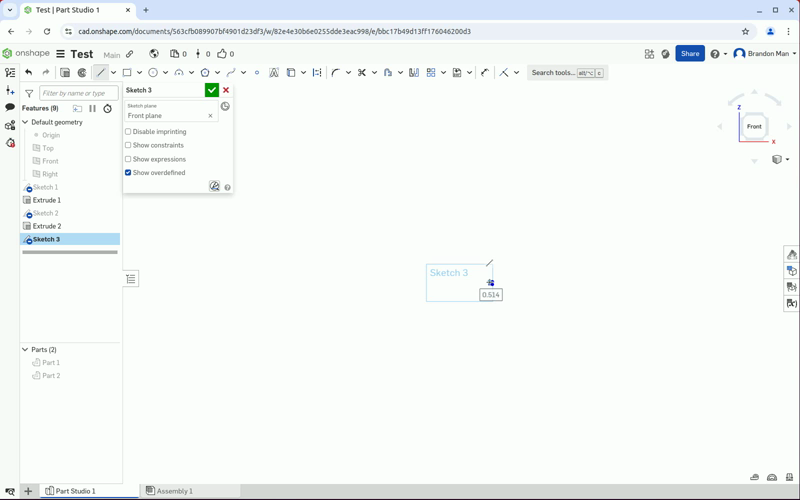
key_up(shift)
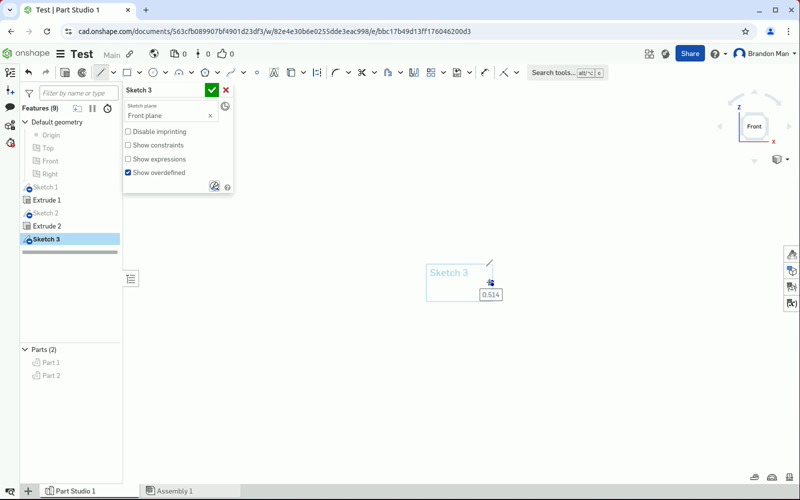
mouse_move(519, 281)
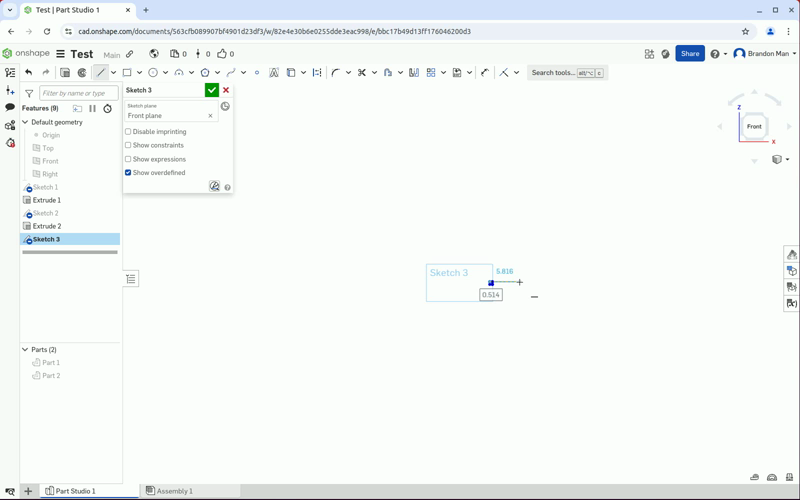
key_down(shift)
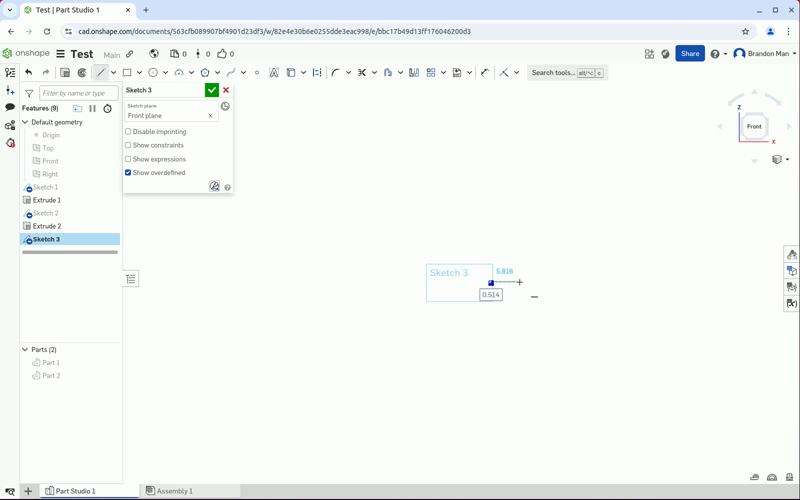
mouse_move(489, 284)
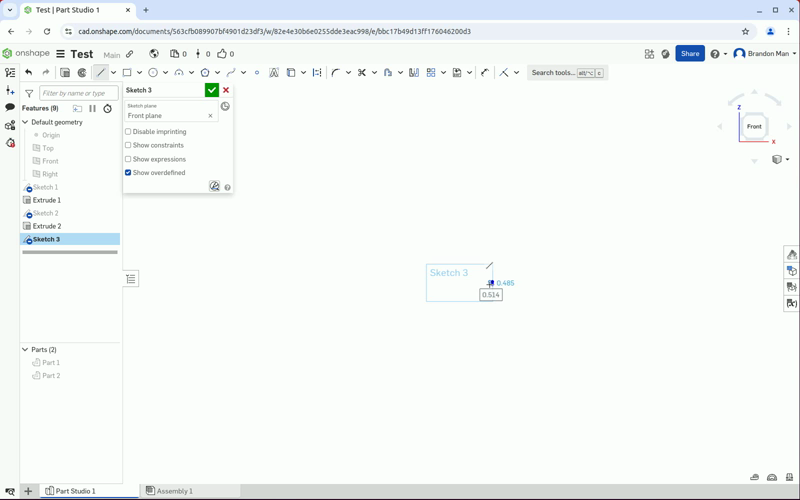
scroll(6)
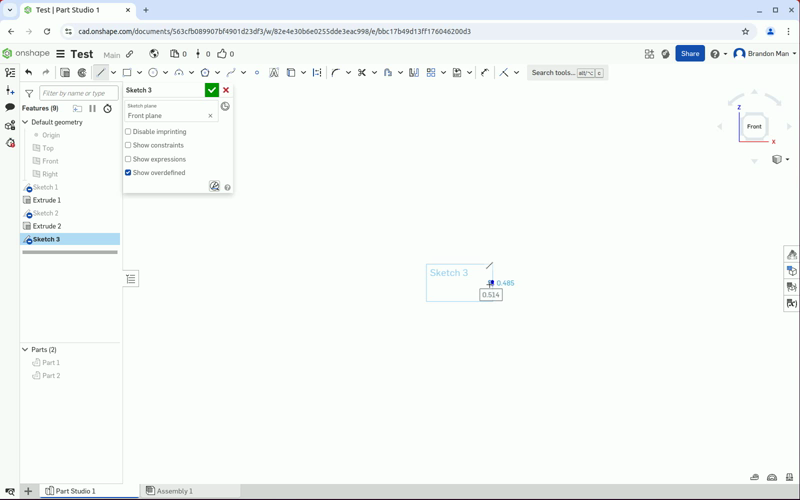
scroll(6)
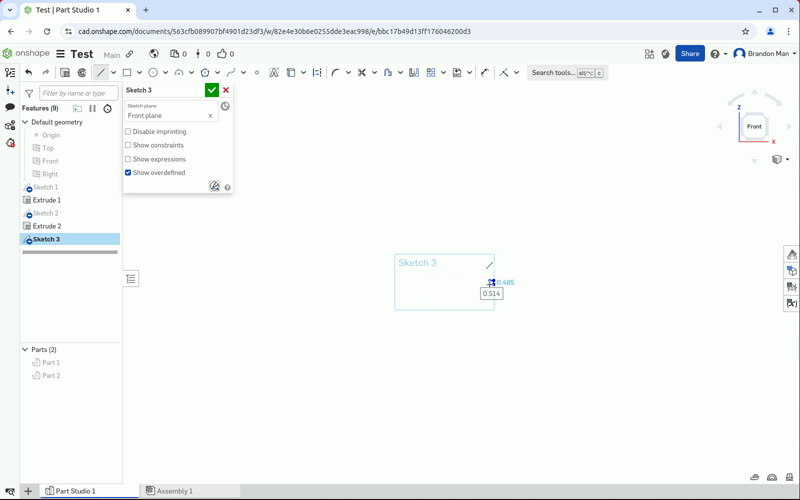
scroll(6)
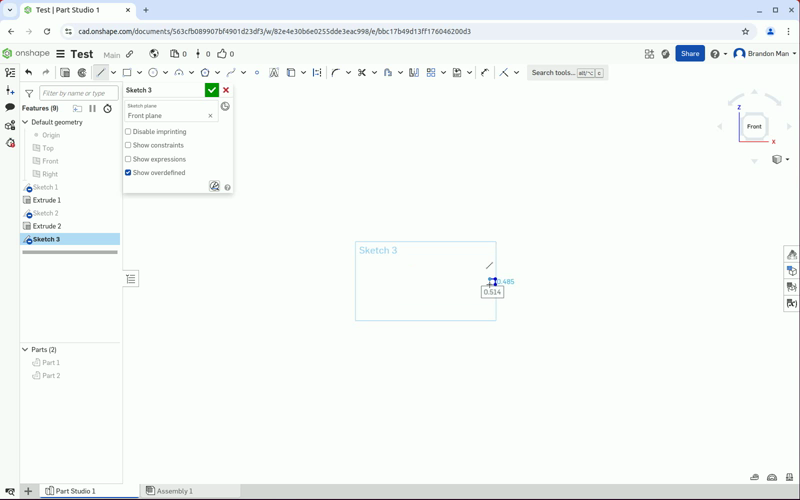
scroll(6)
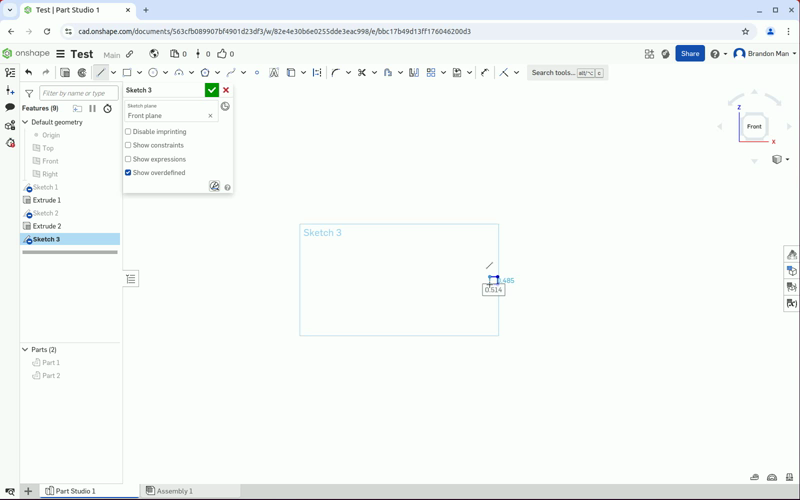
scroll(6)
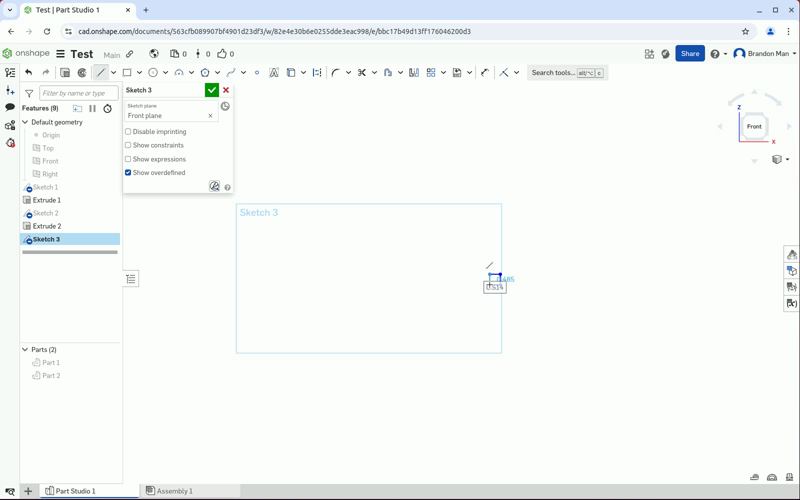
scroll(6)
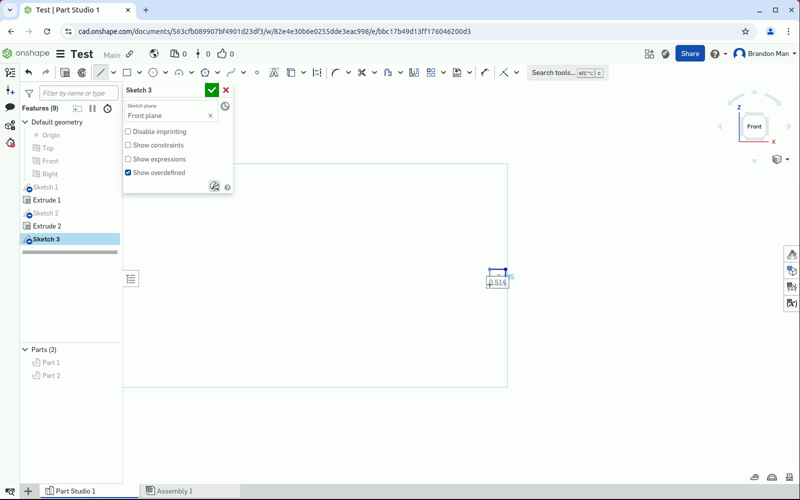
scroll(6)
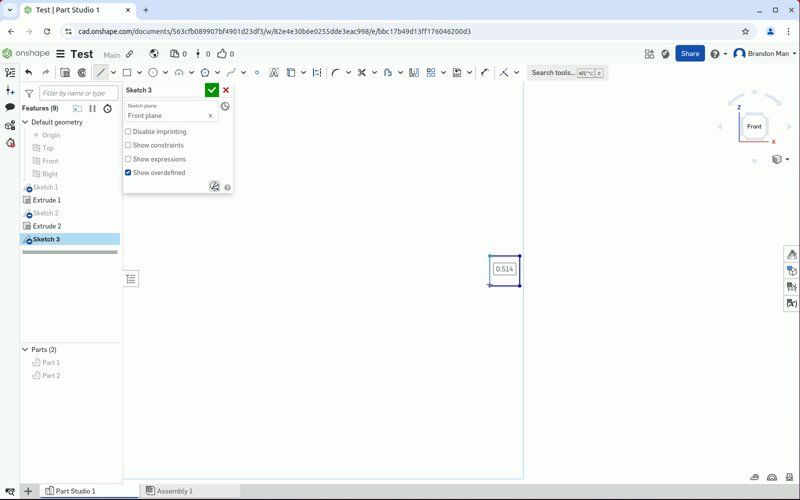
key_up(shift)
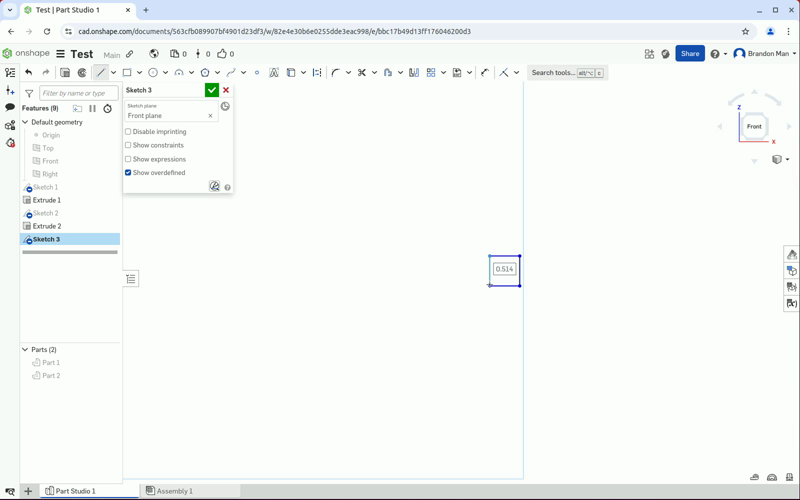
click(489, 284)
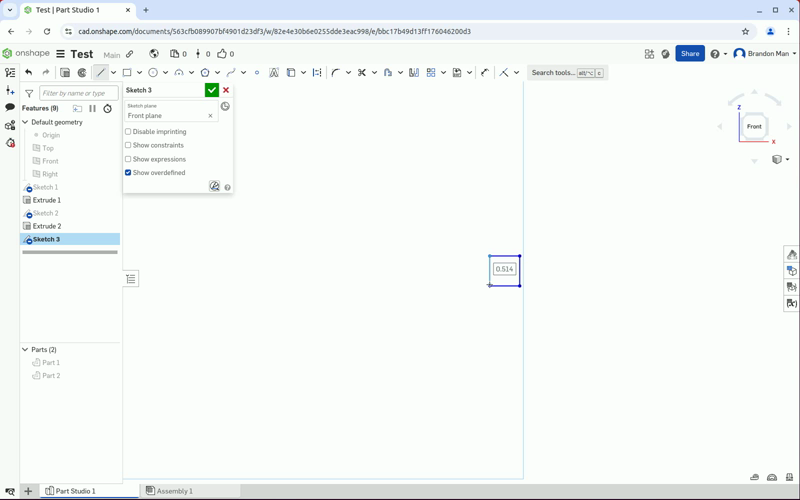
scroll(-6)
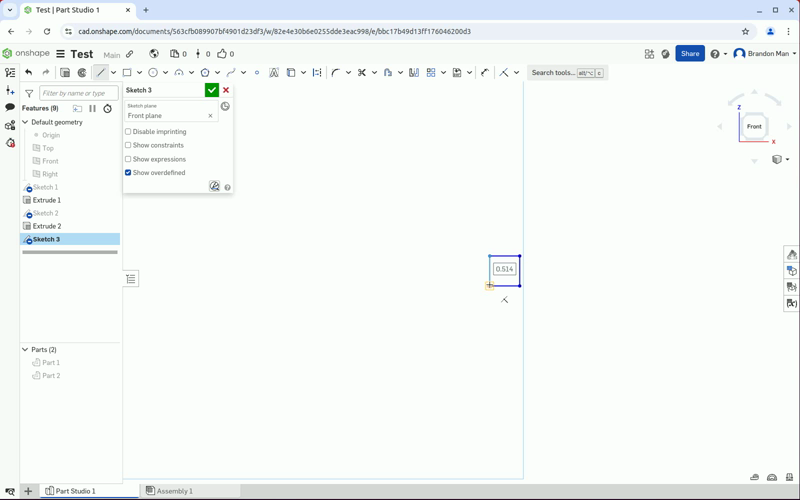
scroll(-6)
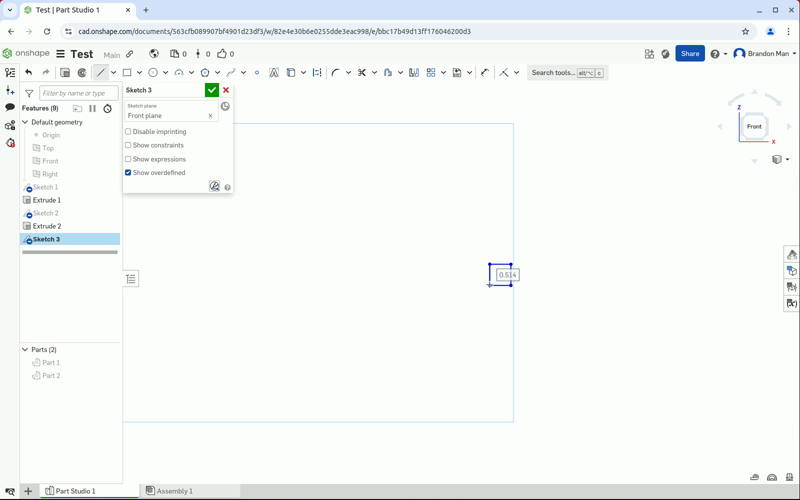
scroll(-6)
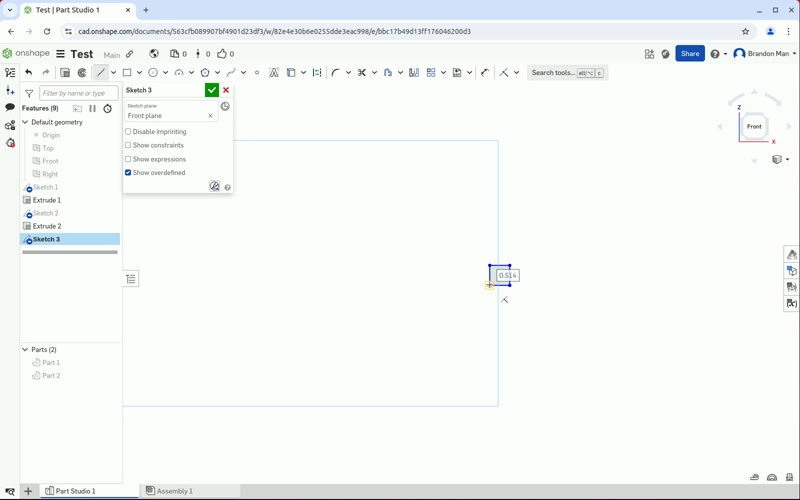
scroll(-6)
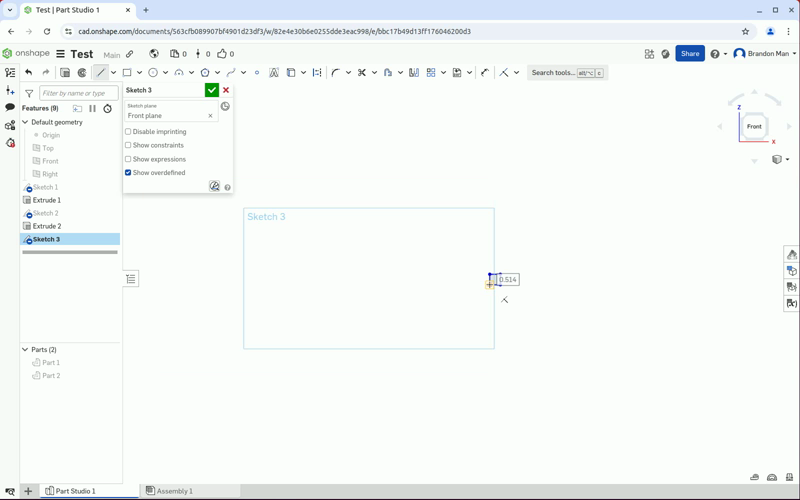
scroll(-6)
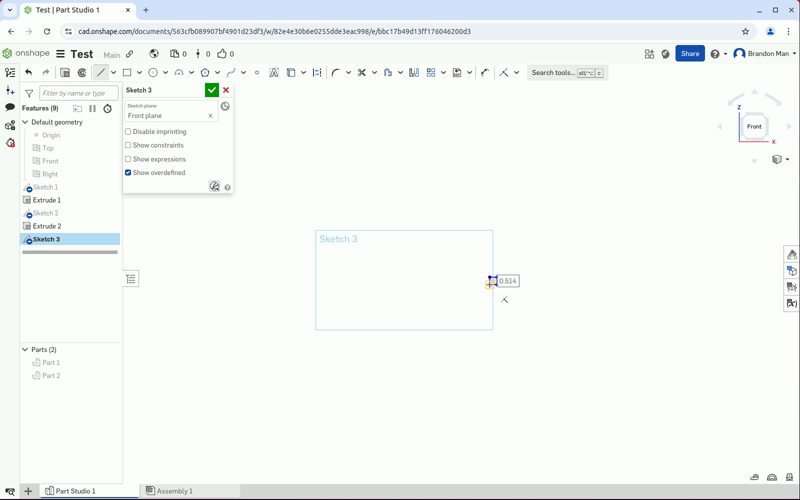
scroll(-6)
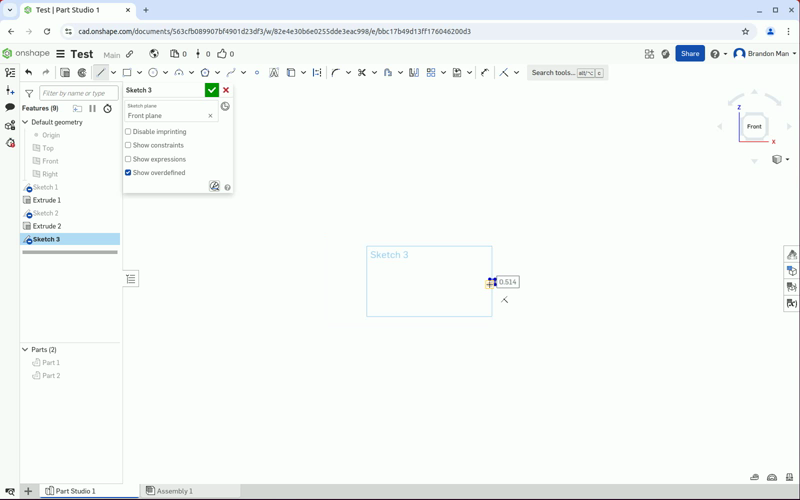
scroll(-6)
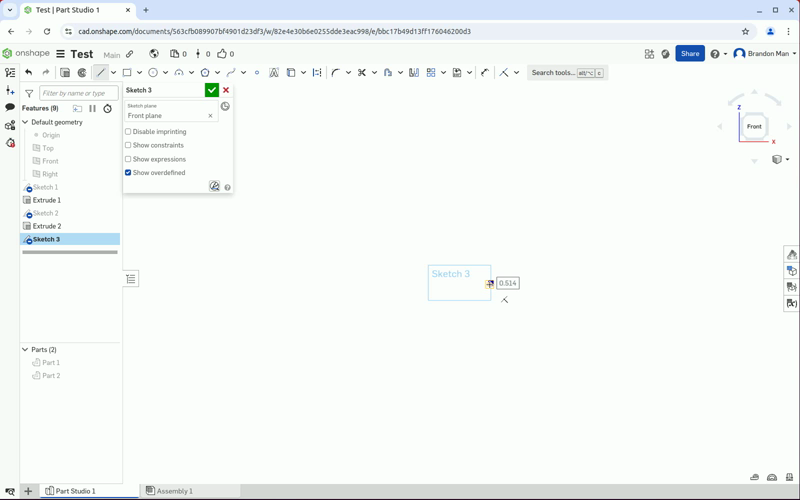
key(esc)
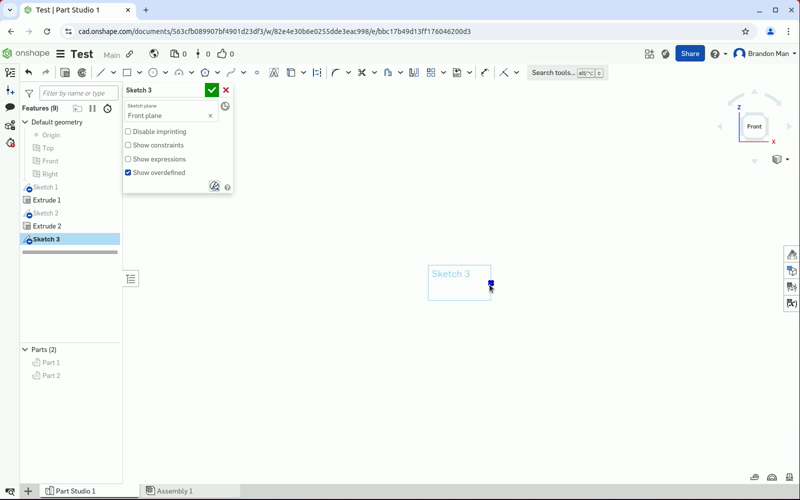
mouse_move(491, 282)
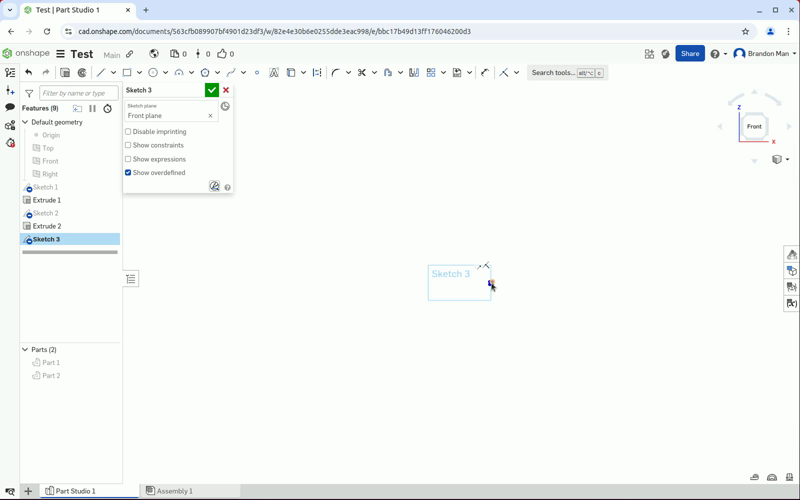
scroll(6)
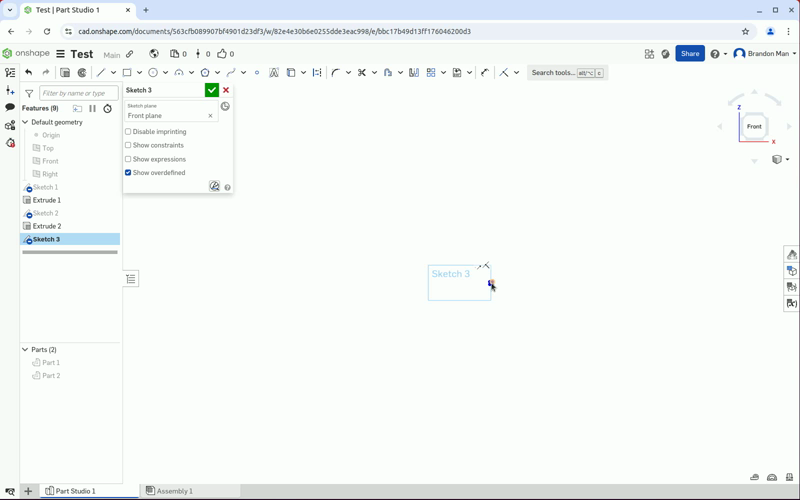
scroll(6)
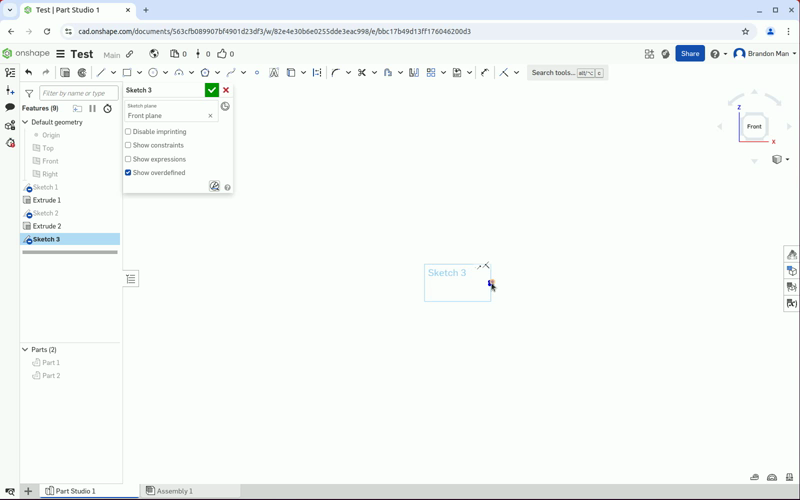
scroll(6)
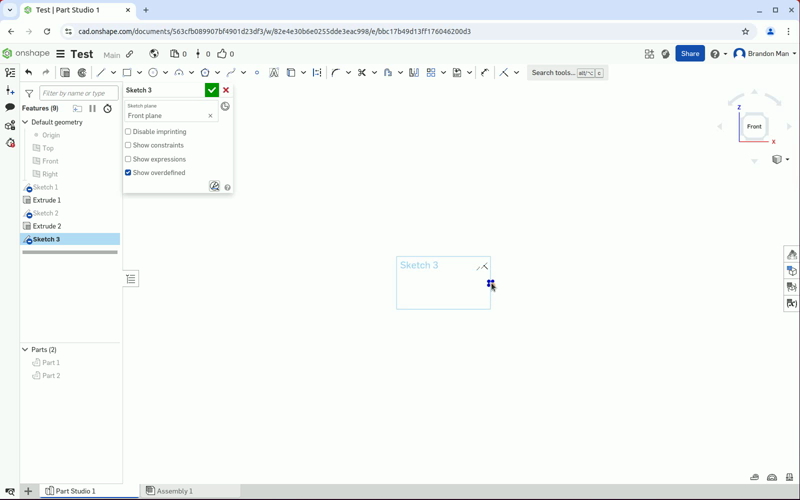
scroll(6)
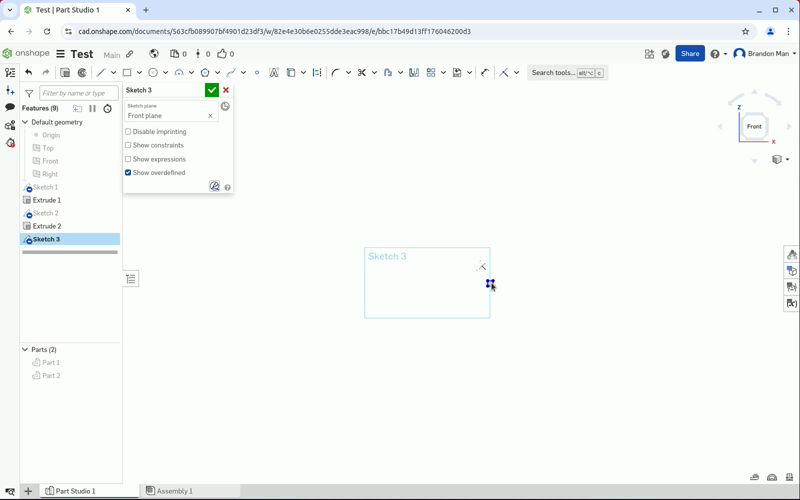
scroll(6)
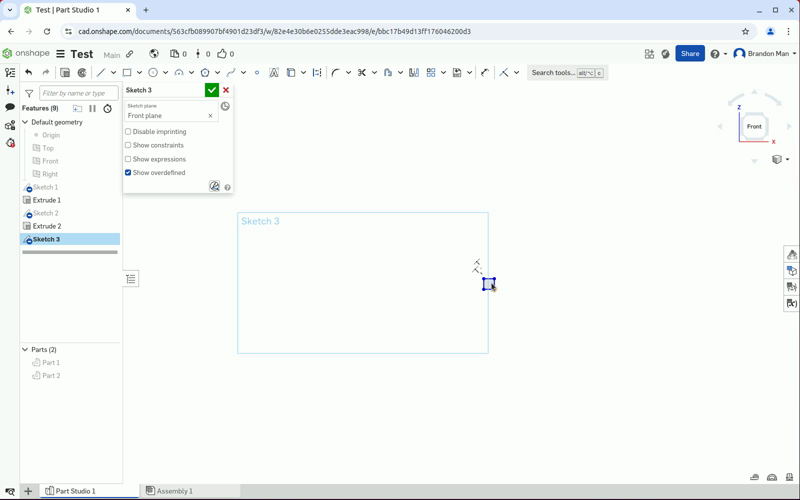
scroll(6)
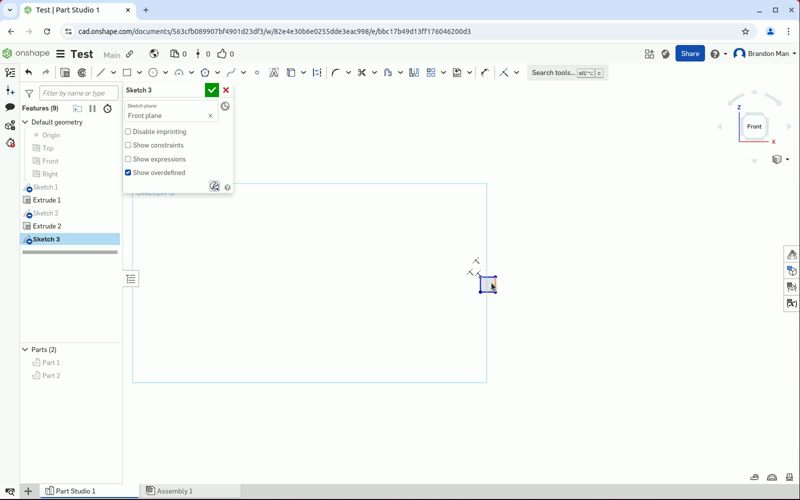
scroll(6)
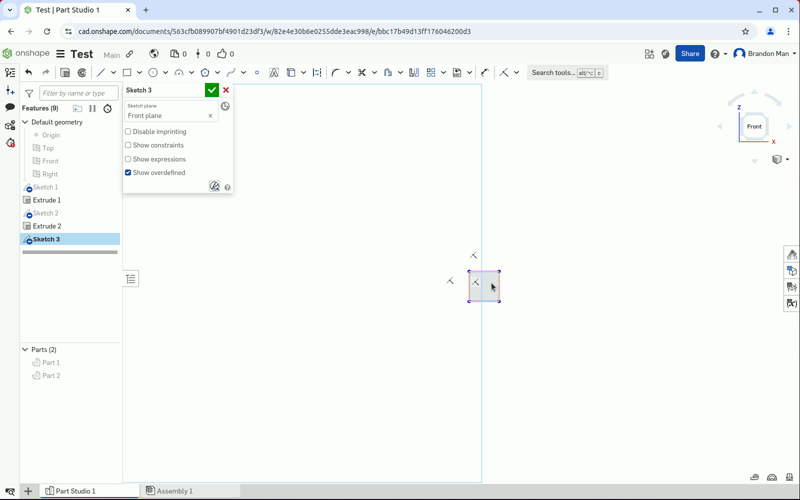
click(491, 282)
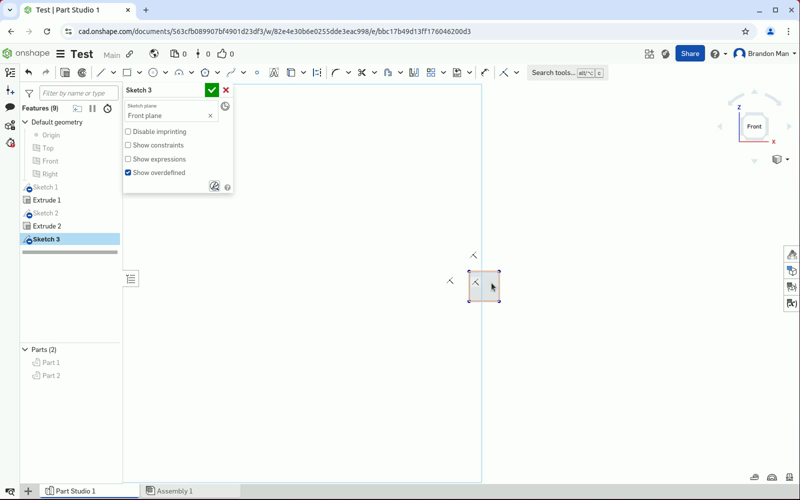
scroll(-6)
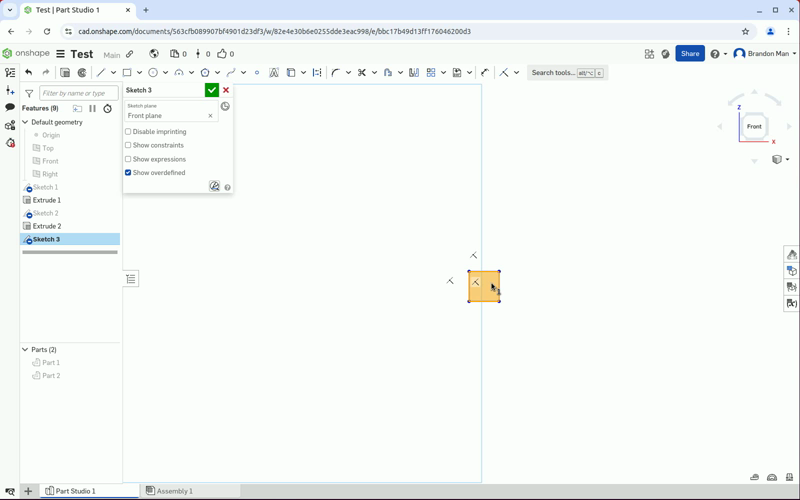
scroll(-6)
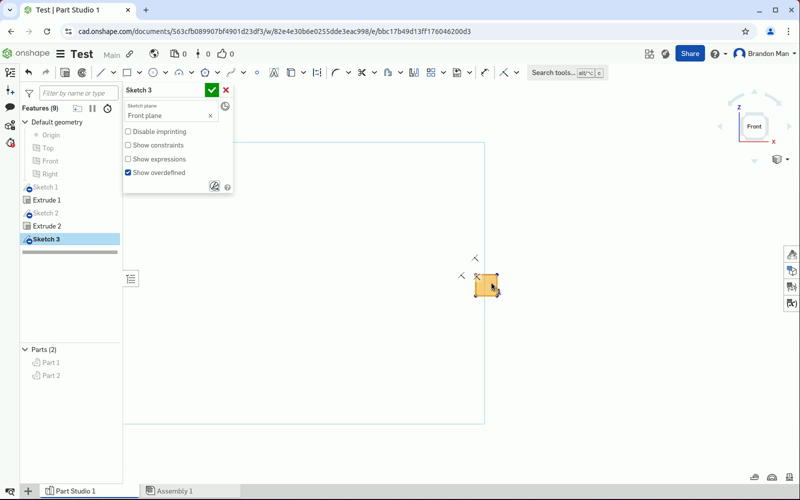
scroll(-6)
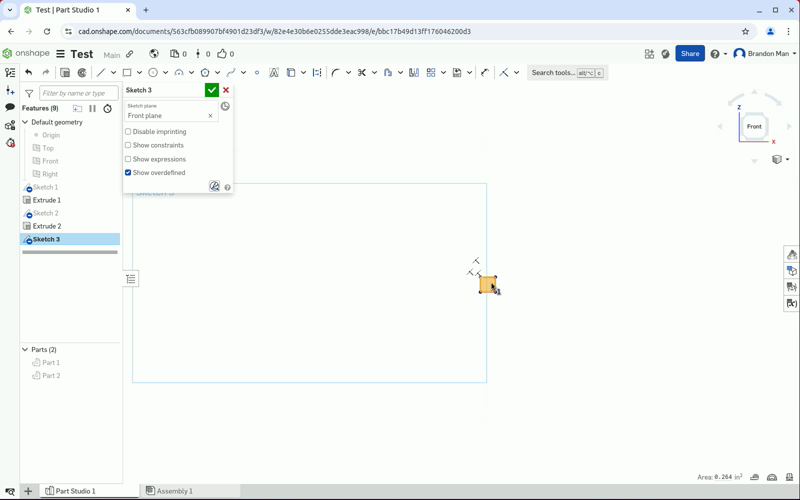
scroll(-6)
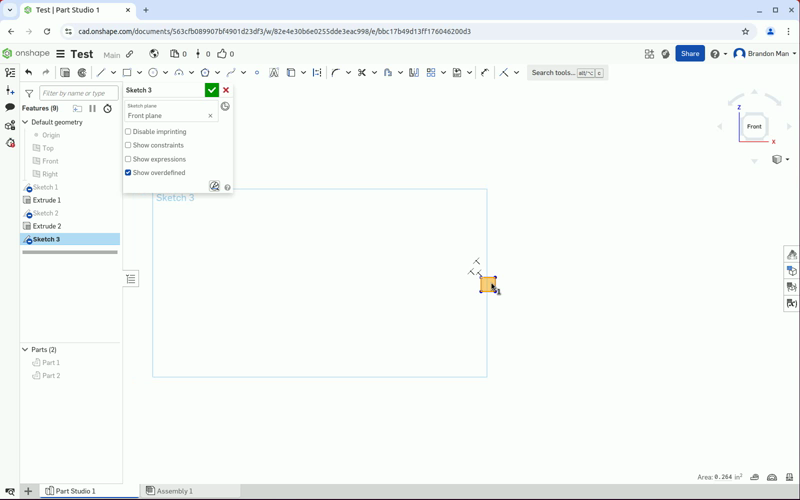
scroll(-6)
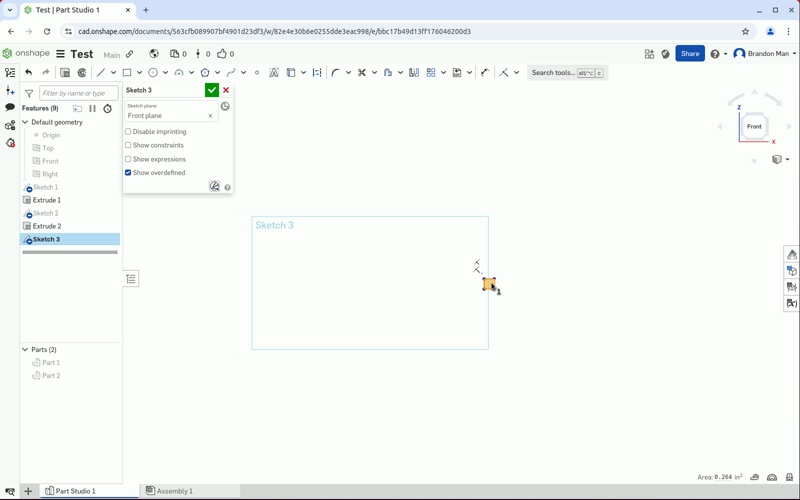
scroll(-6)
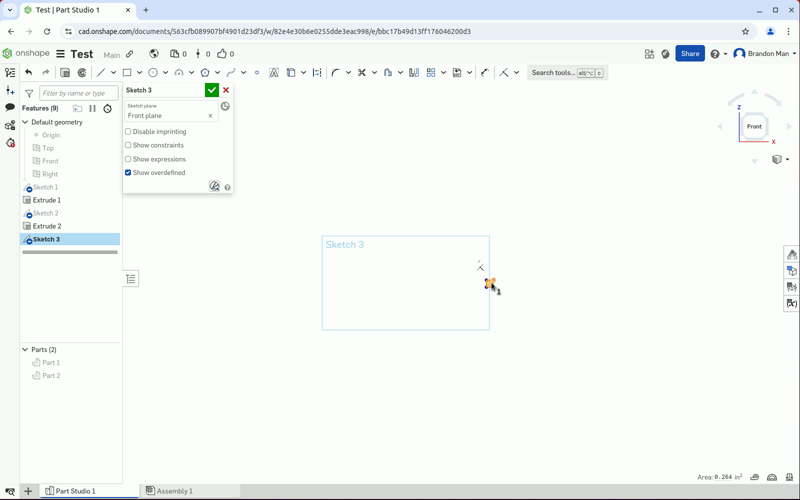
scroll(-6)
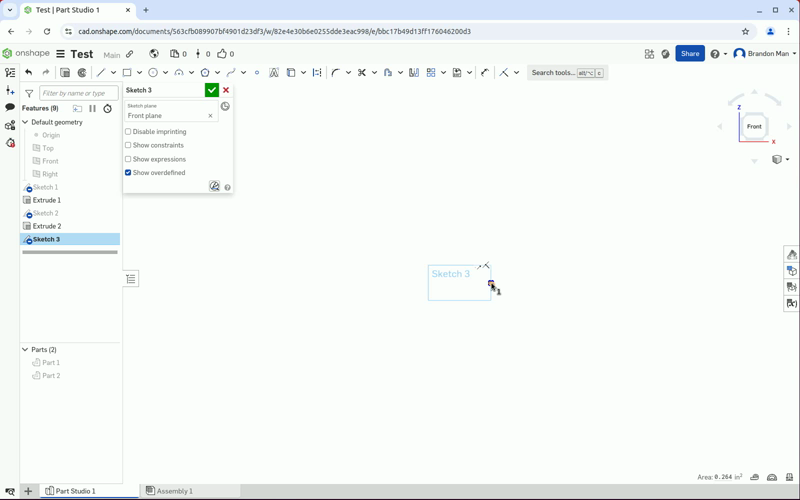
mouse_move(73, 352)
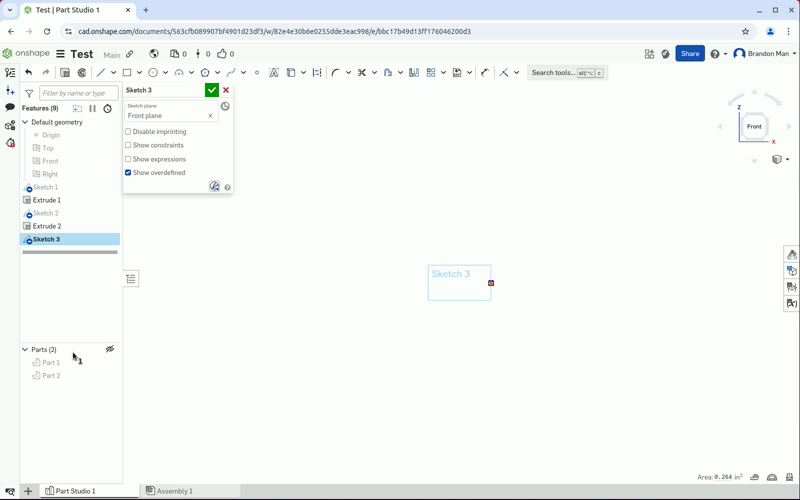
key(shift+y)
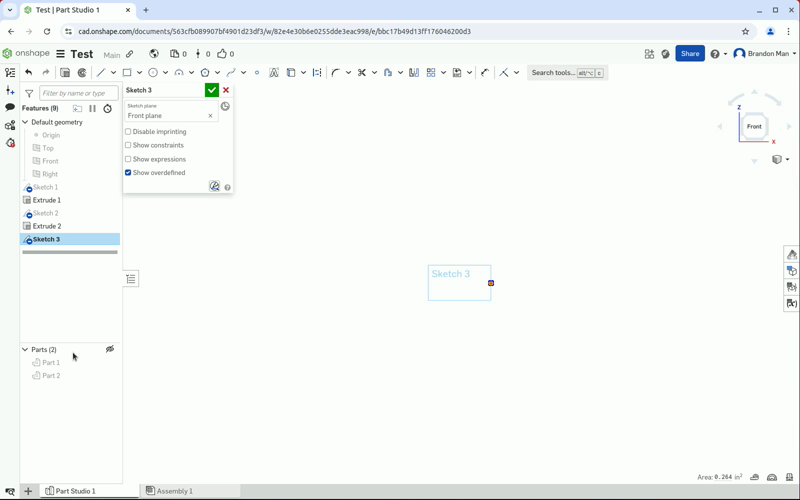
key(shift+e)
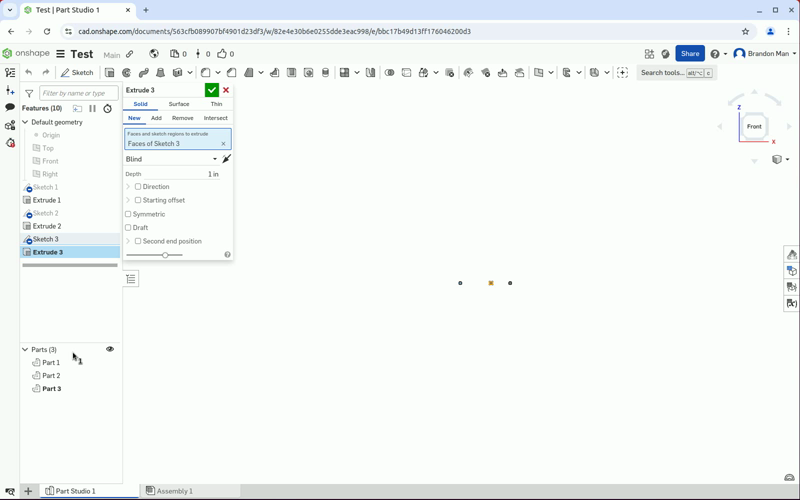
mouse_move(143, 106)
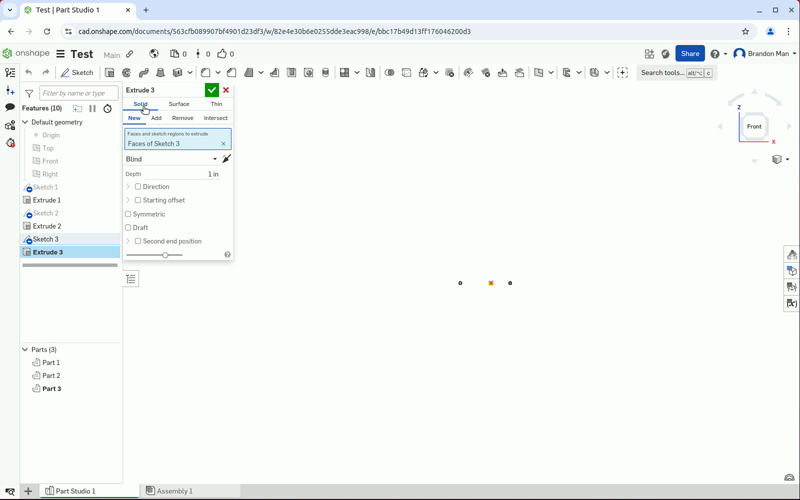
click(143, 106)
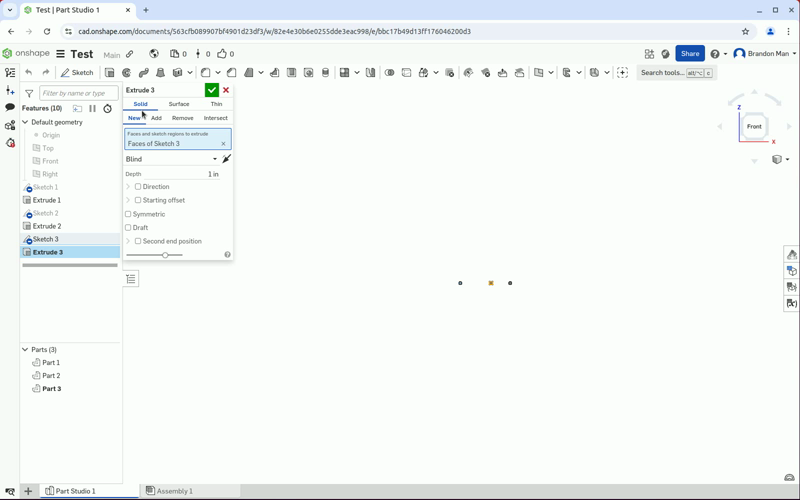
mouse_move(137, 120)
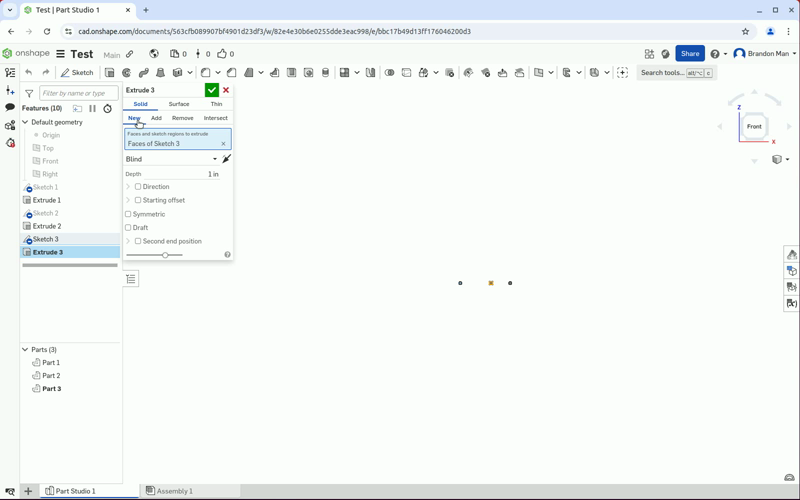
click(137, 120)
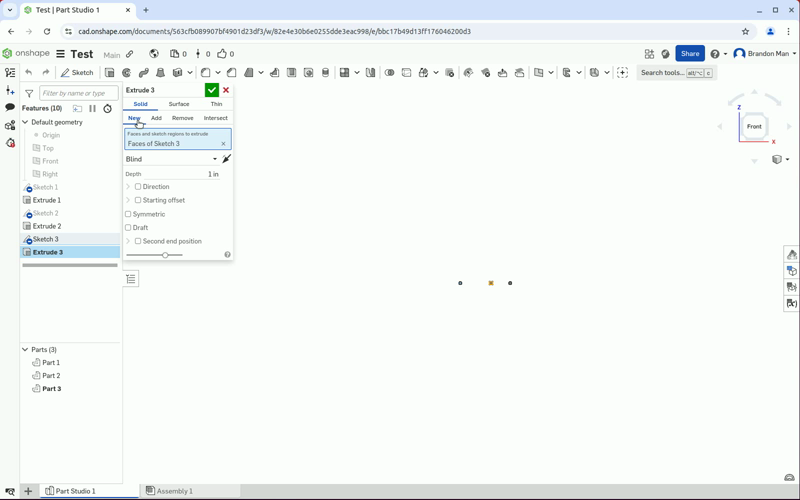
key(tab, 4)
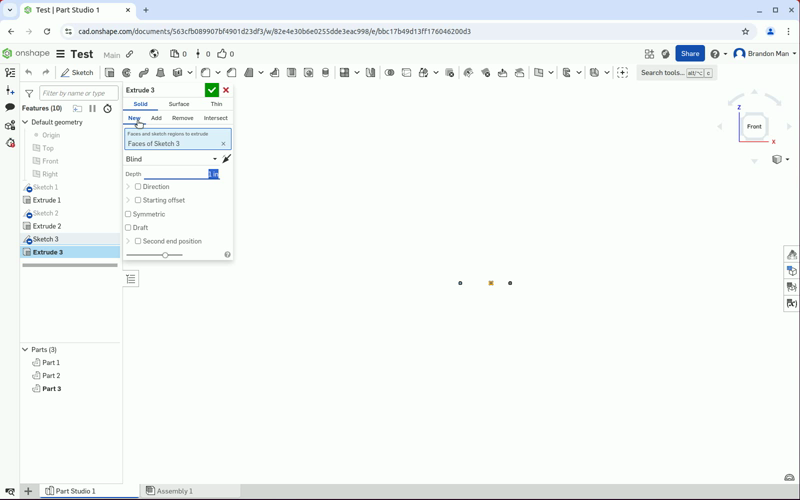
text(12.517)
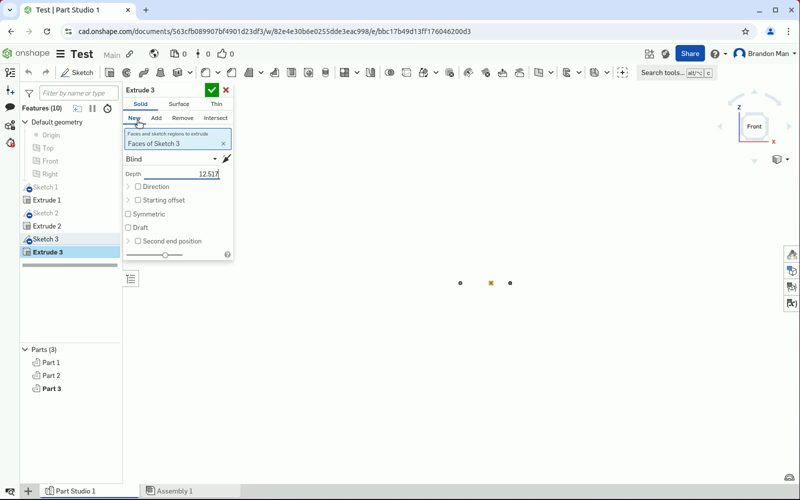
key(enter)
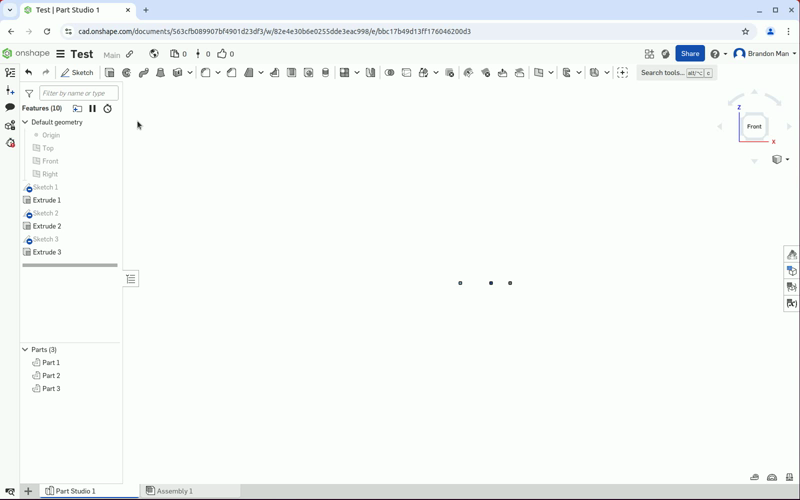
key(shift+h)
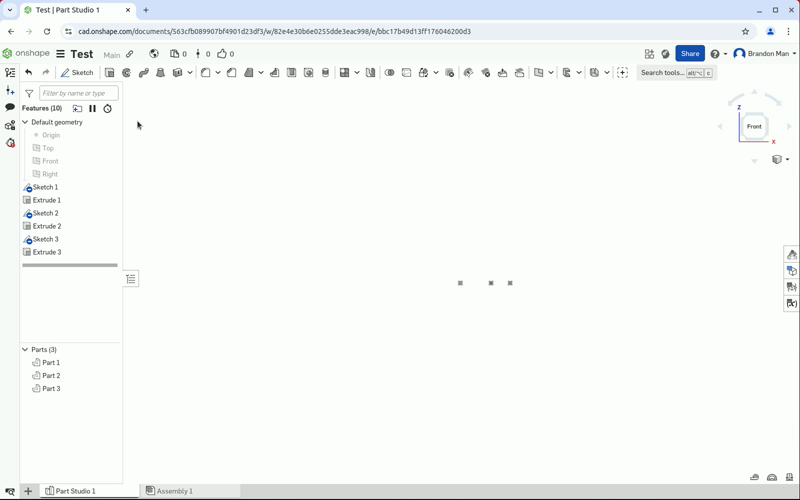
key(shift+h)
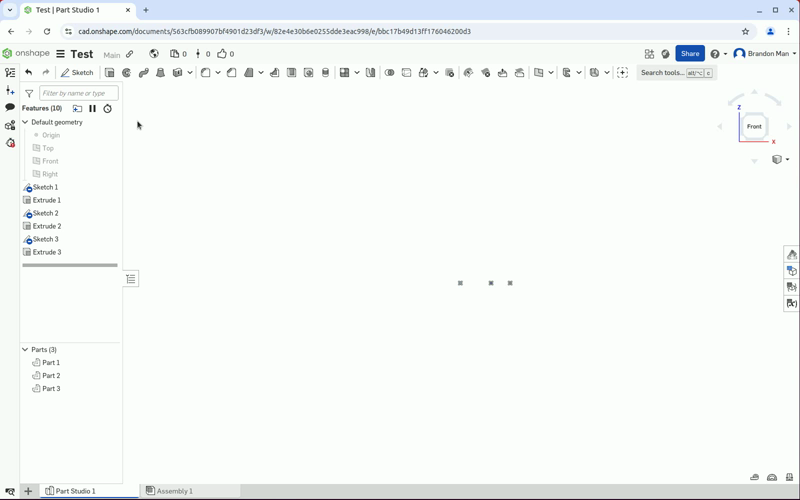
key(shift+7)
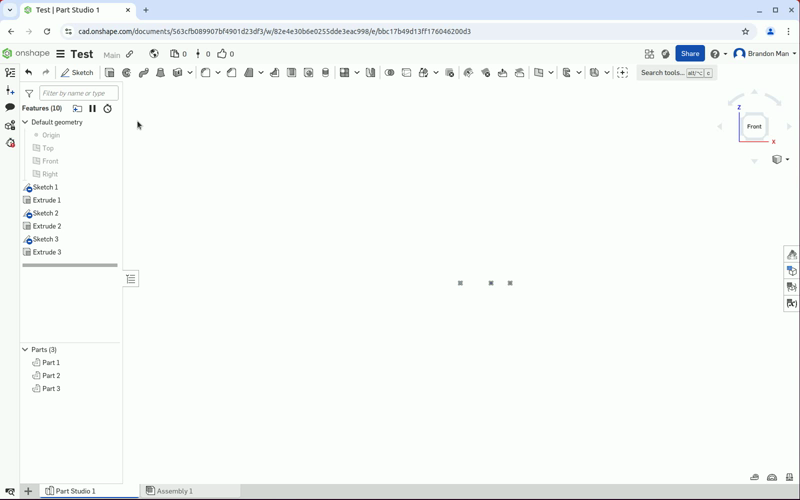
key(left, 2)
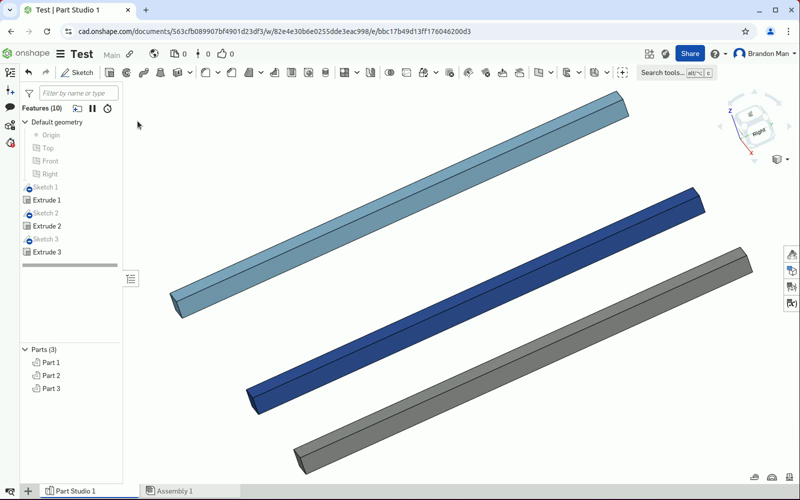
key(down, 2)
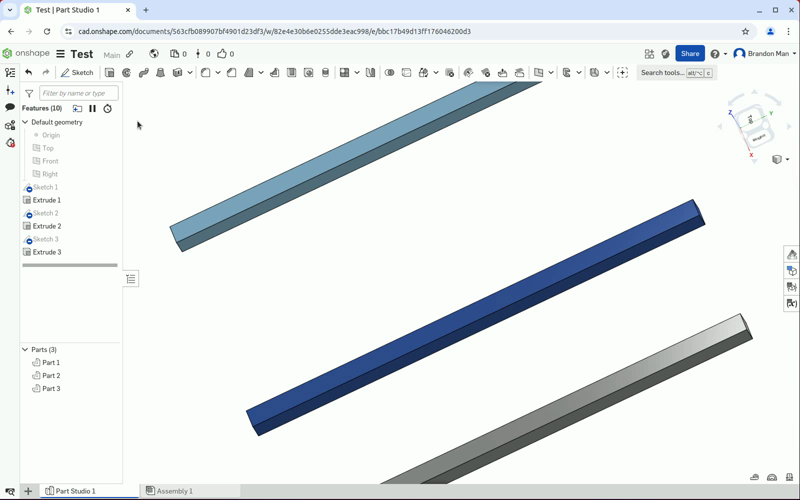
key(up, 2)
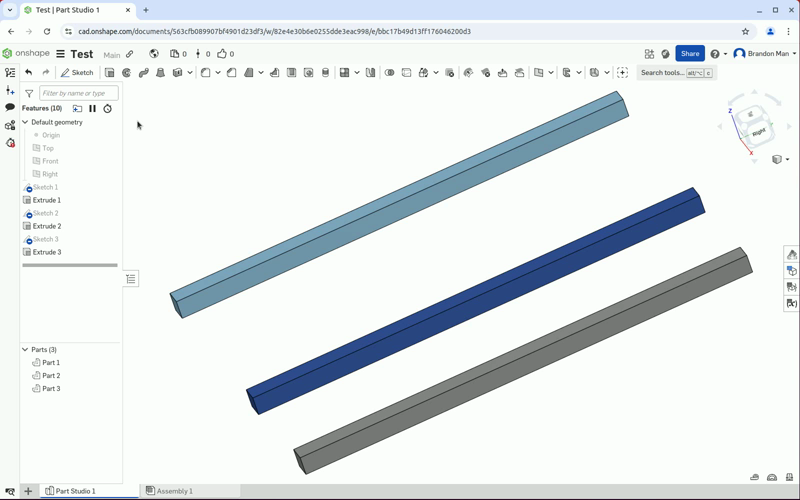
key(right, 2)
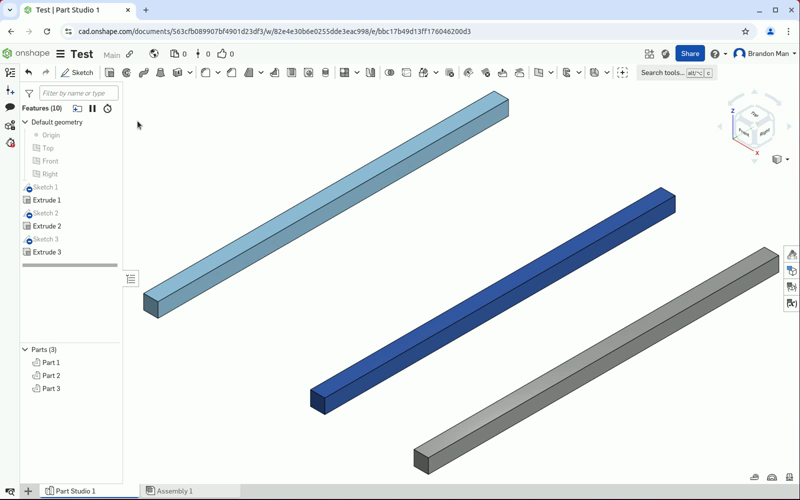
mouse_move(73, 189)
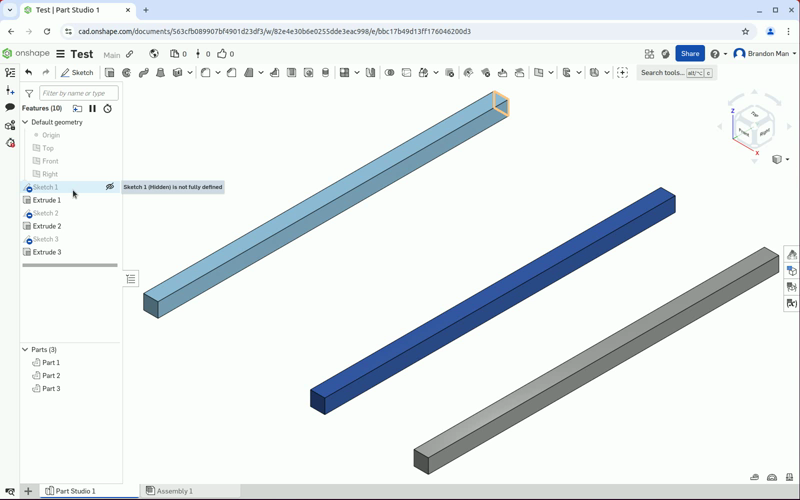
click(73, 189)